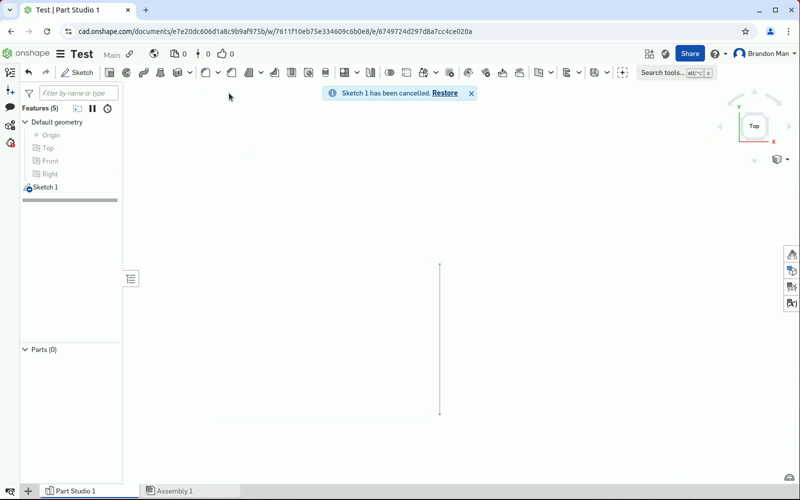
key(shift+h)
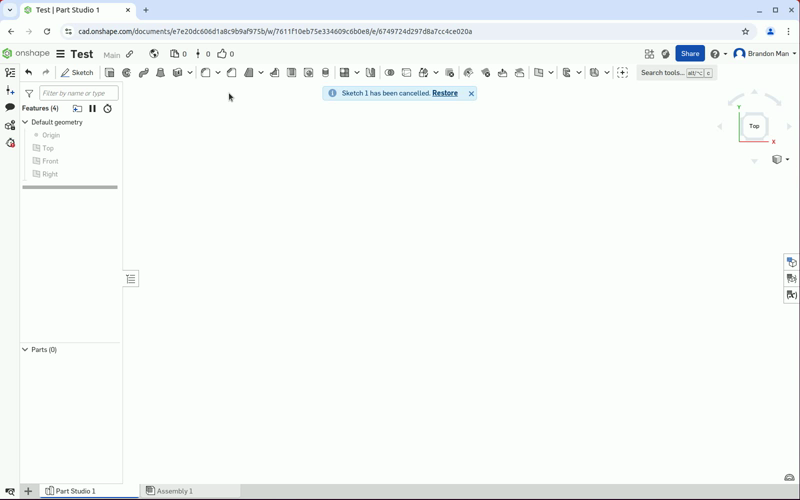
mouse_move(73, 352)
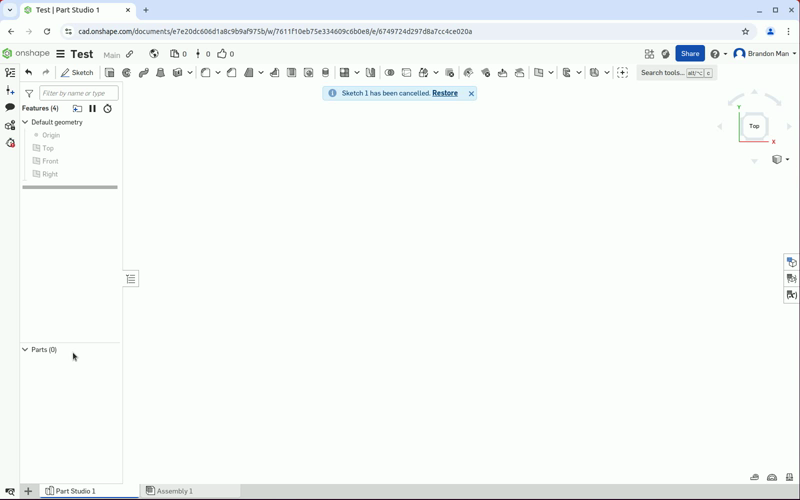
key(y)
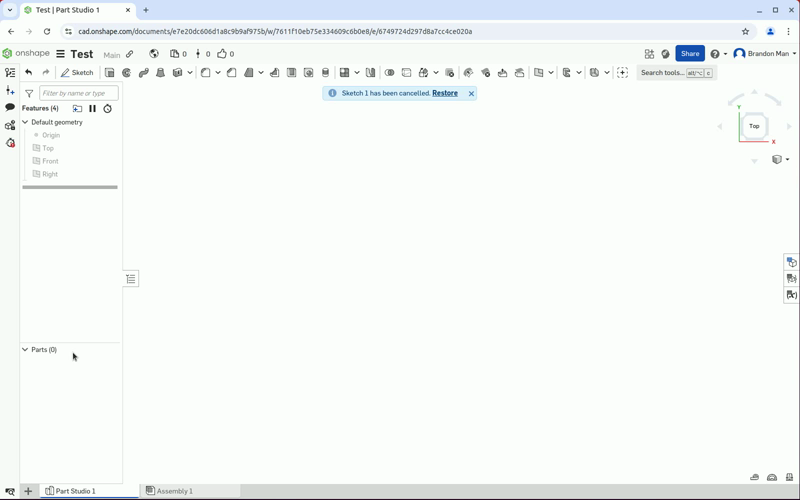
key(shift+p)
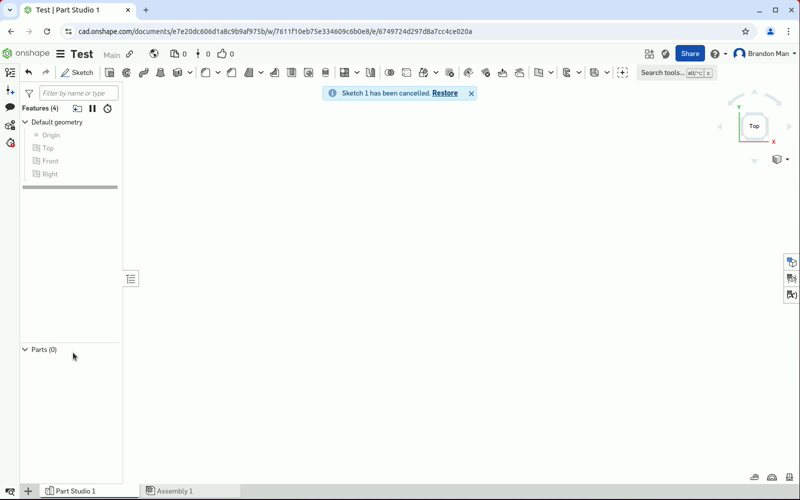
key(space)
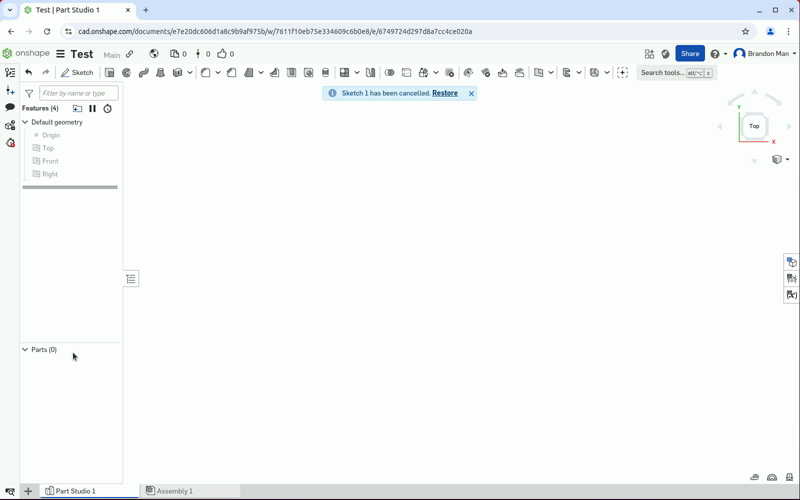
key_down(shift)
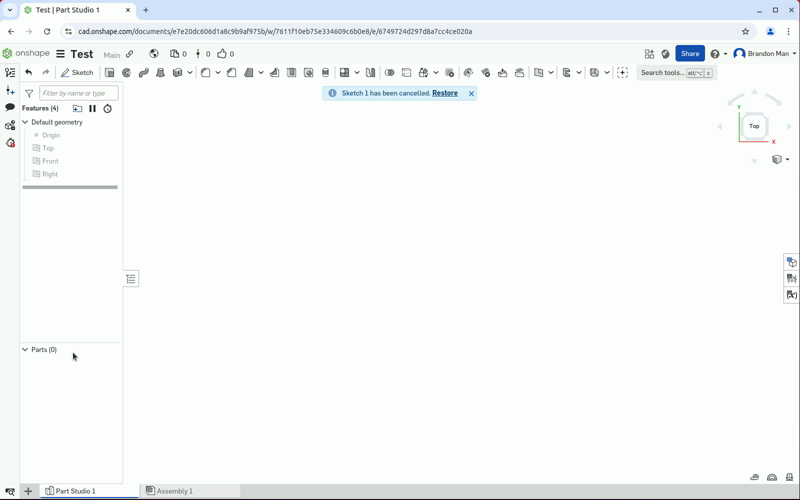
key(up)
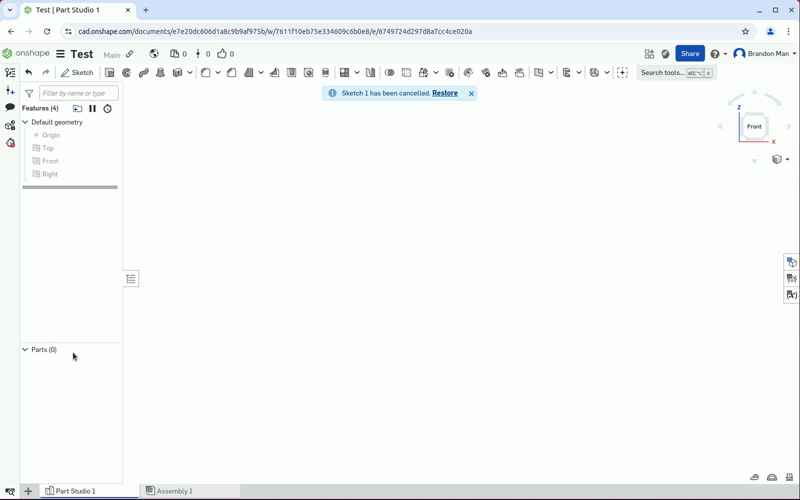
key_up(shift)
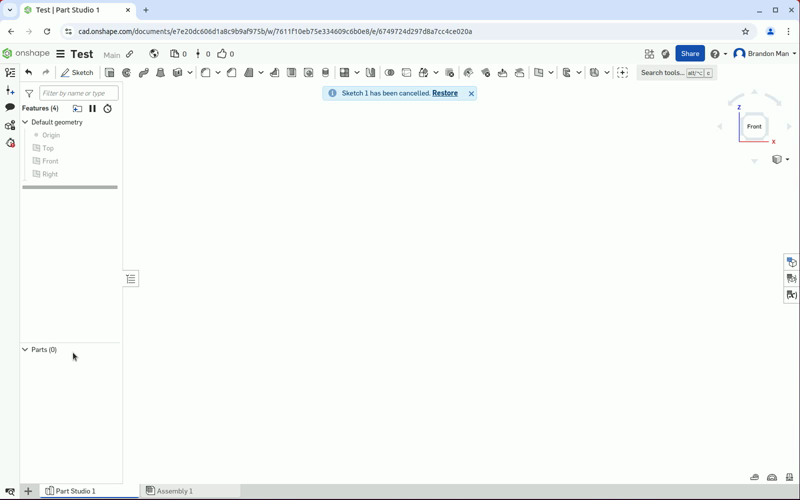
key(space)
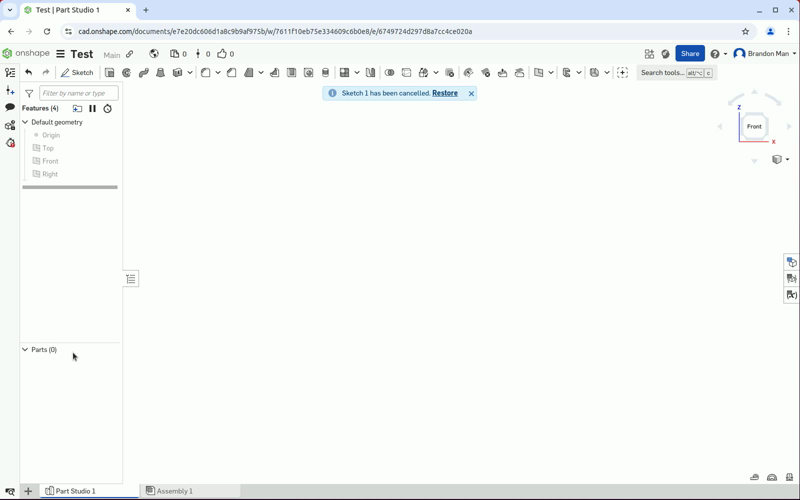
key_down(shift)
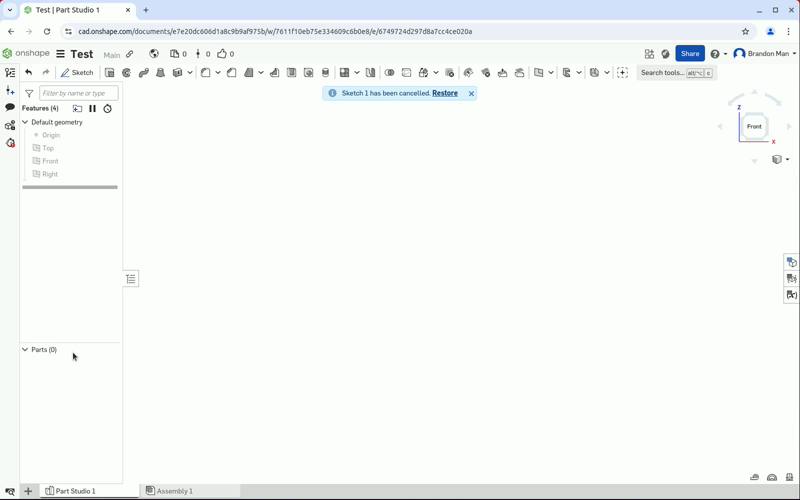
key(left)
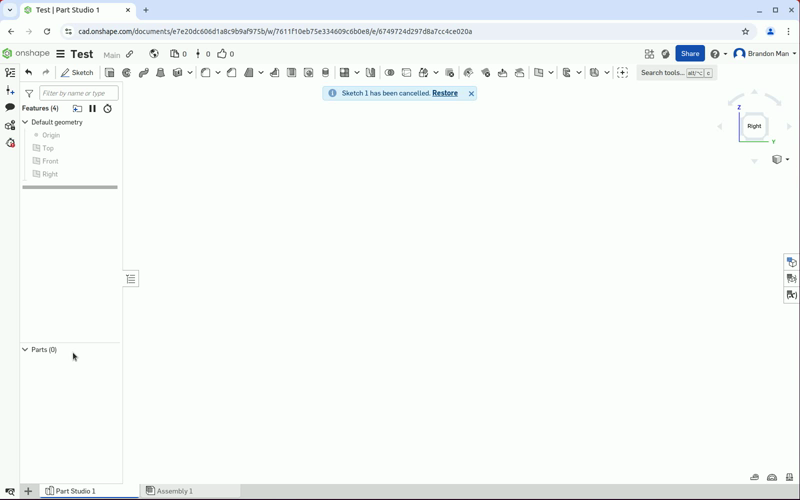
key_up(shift)
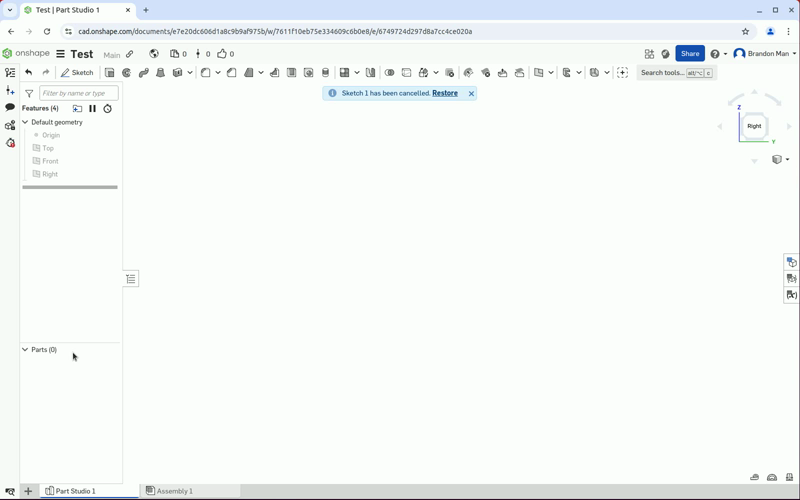
mouse_move(73, 352)
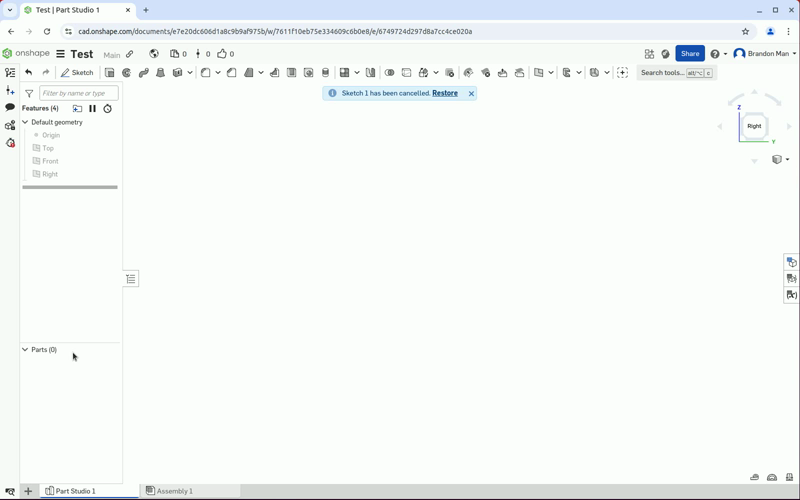
key(shift+y)
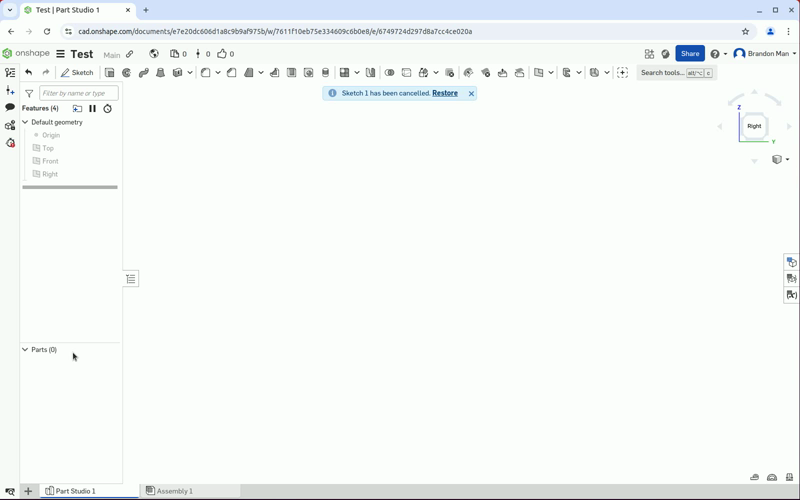
key(shift+s)
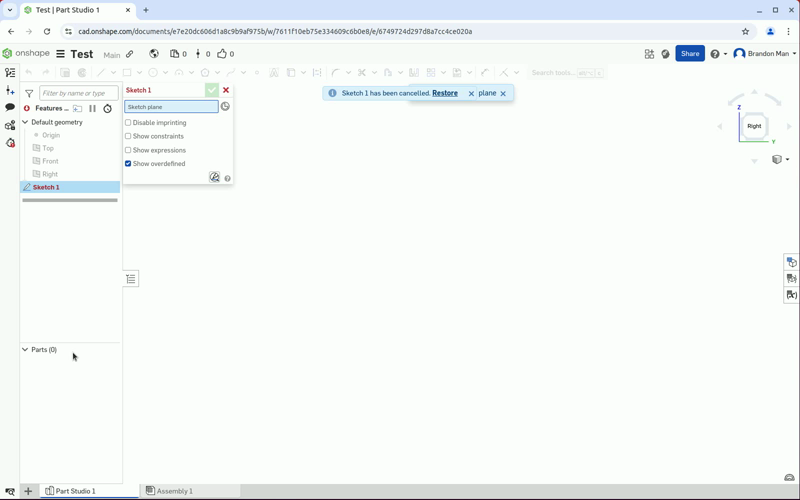
mouse_move(73, 176)
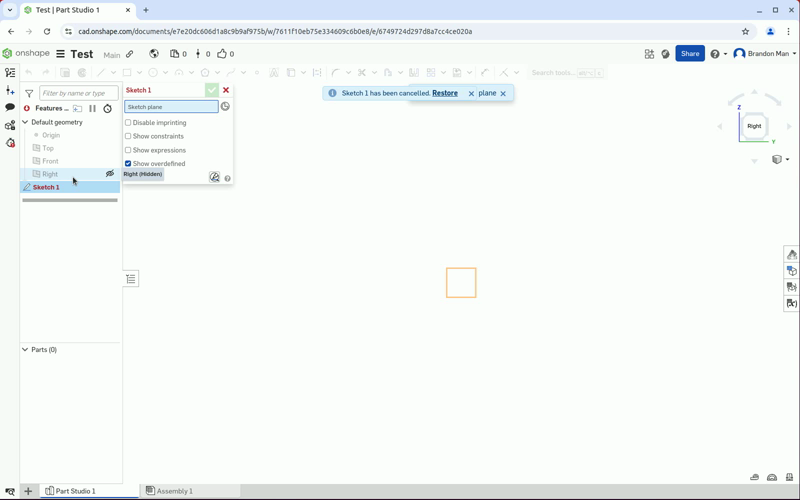
click(73, 176)
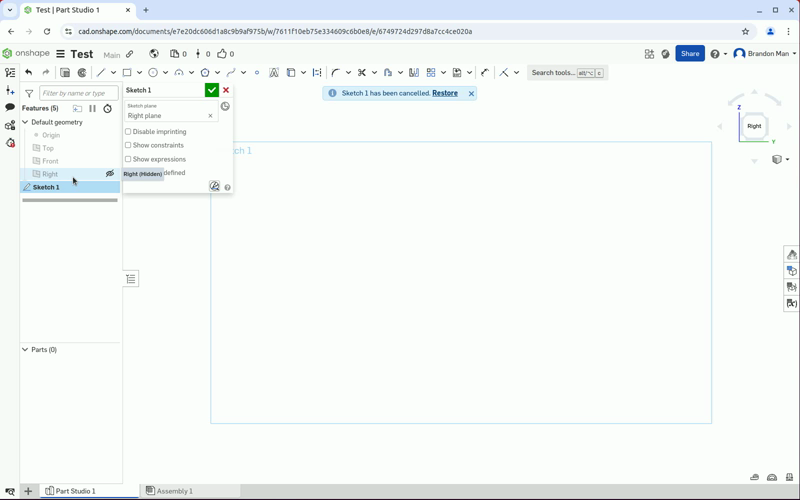
mouse_move(73, 352)
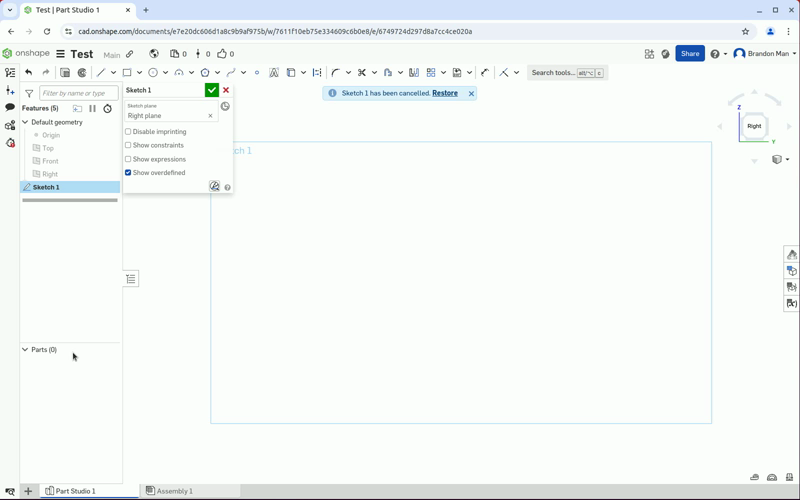
key(y)
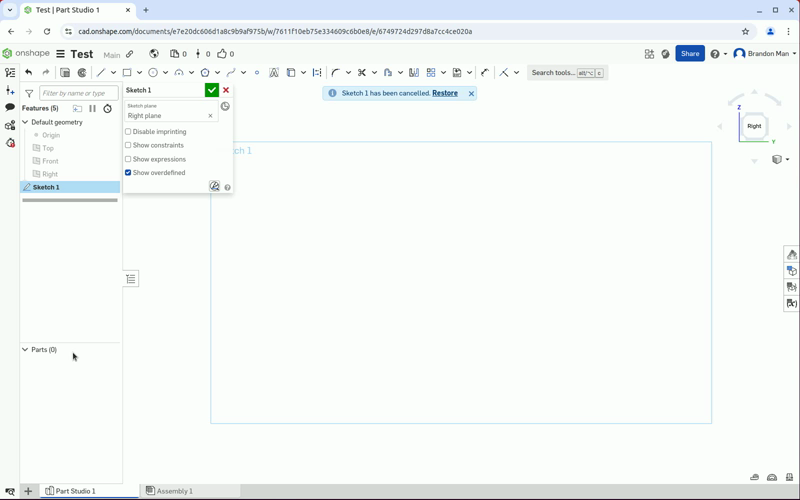
key(l)
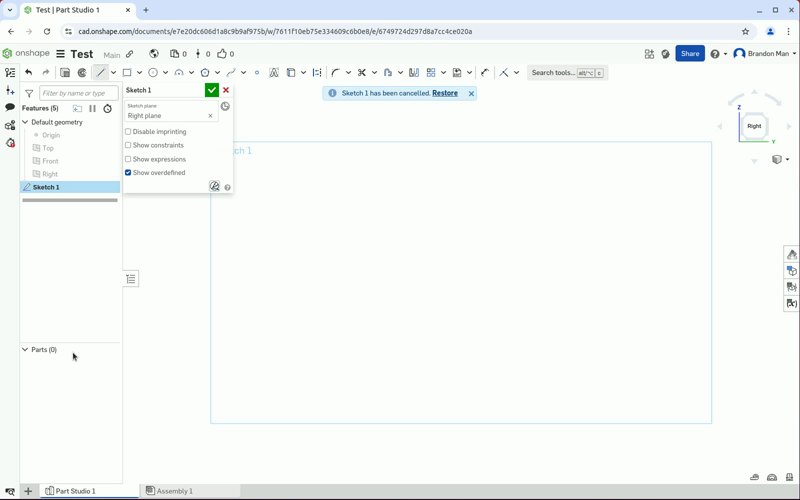
key_down(shift)
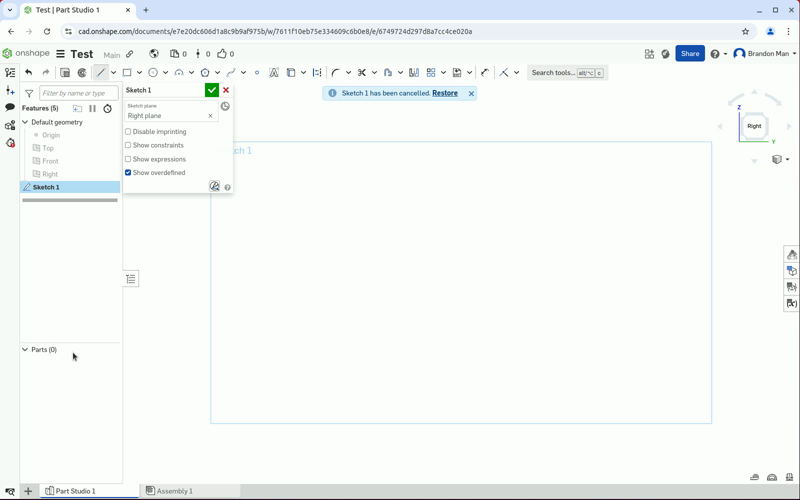
mouse_move(420, 273)
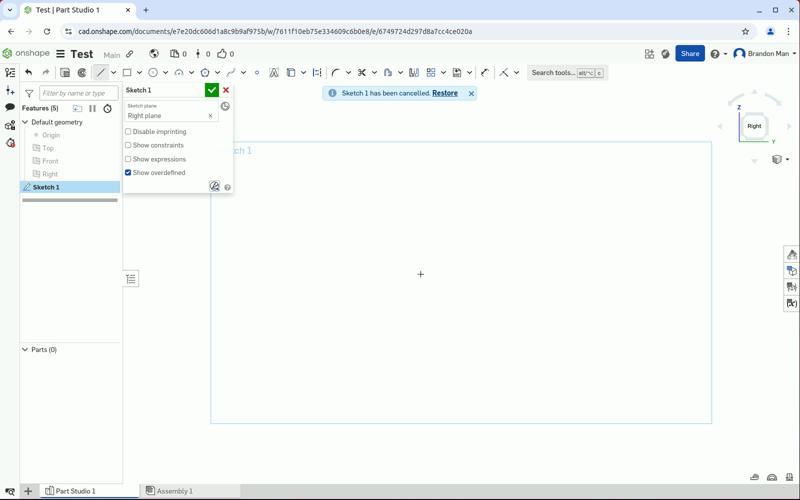
click(420, 273)
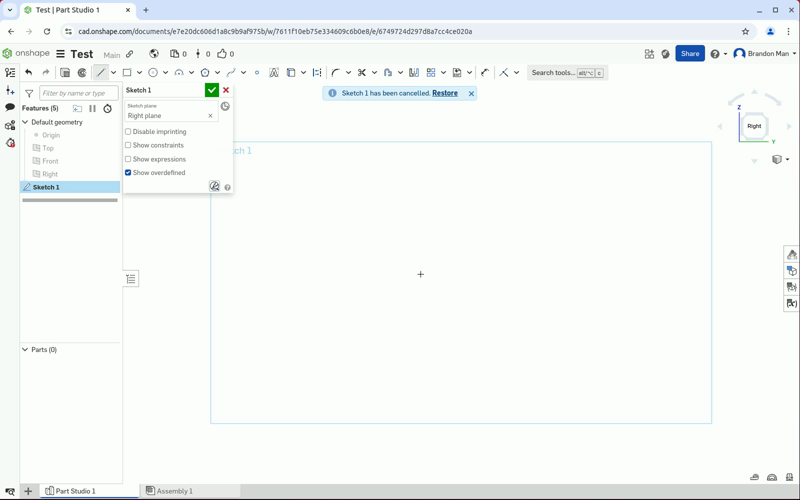
key_up(shift)
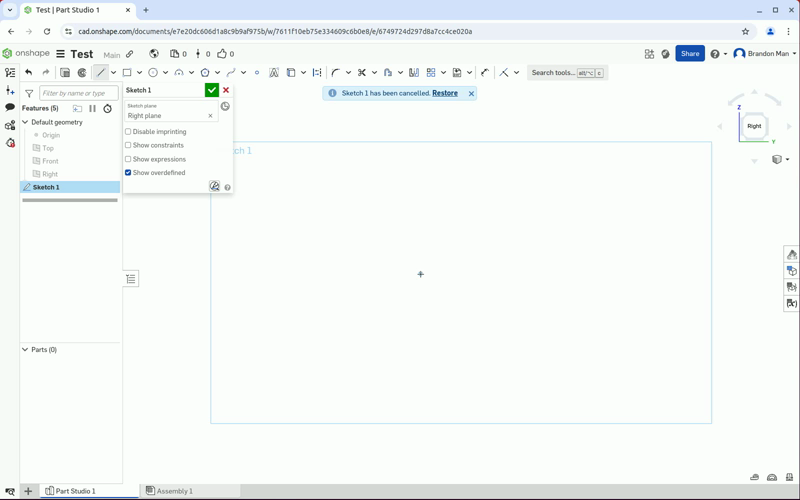
key_down(shift)
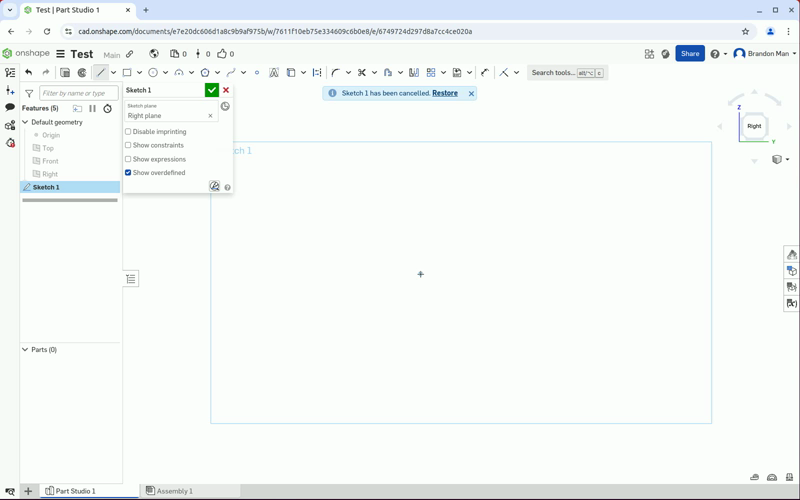
mouse_move(542, 273)
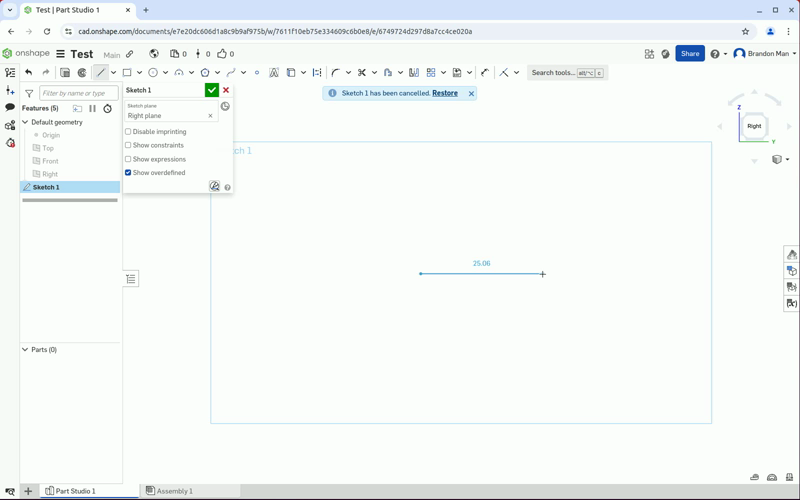
click(542, 273)
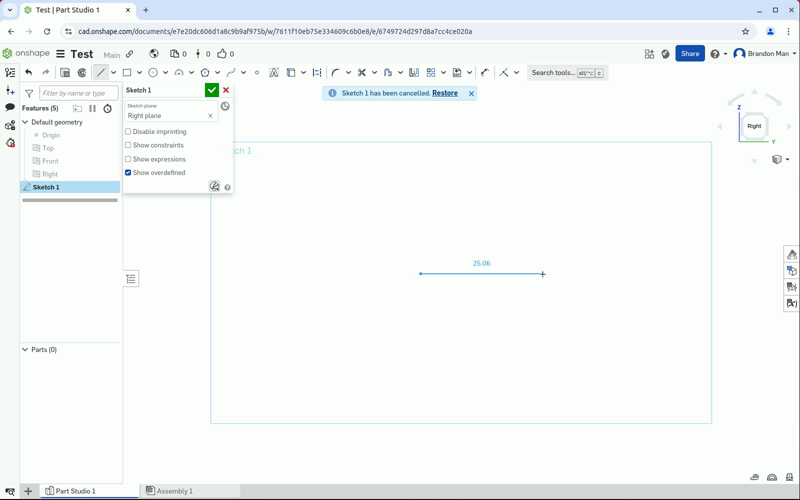
key_up(shift)
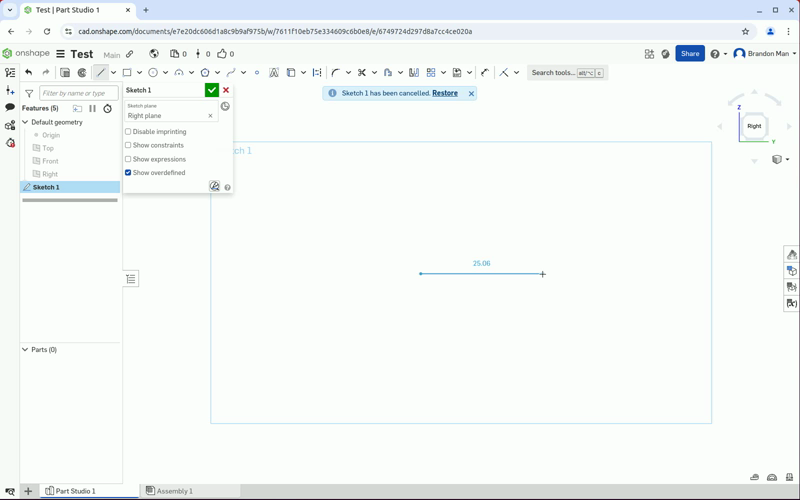
key_down(shift)
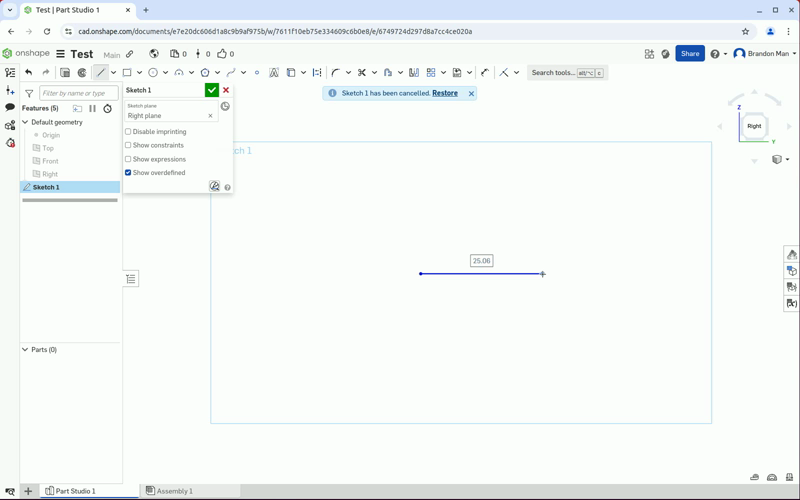
mouse_move(572, 273)
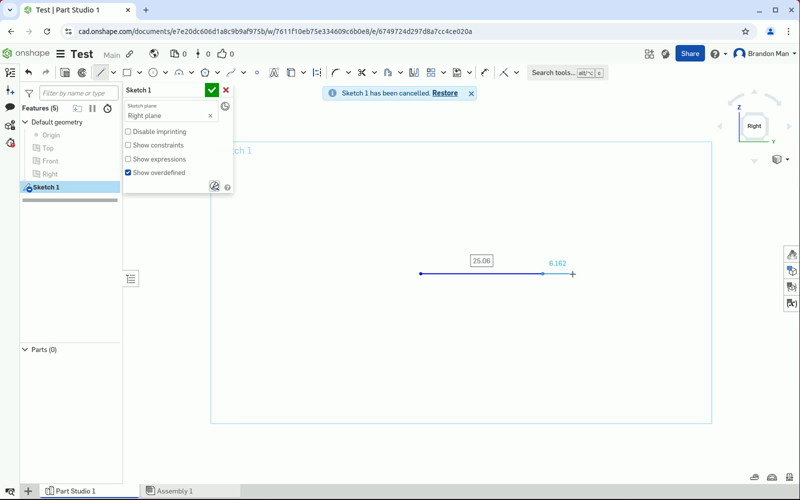
mouse_move(542, 264)
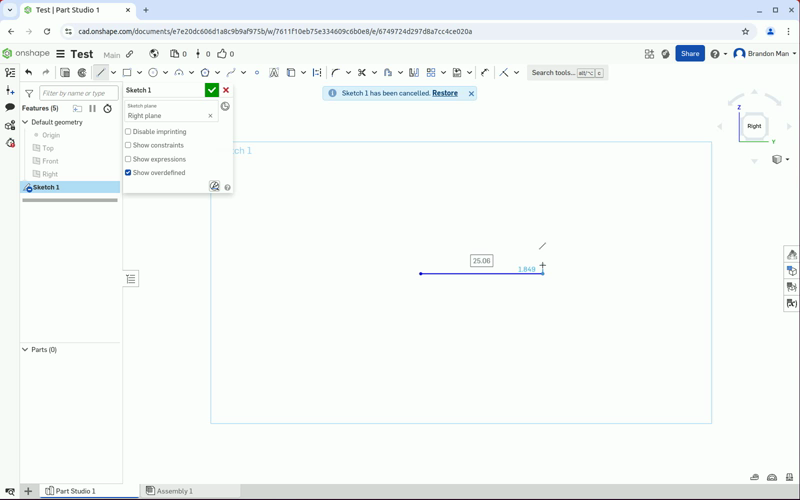
click(542, 264)
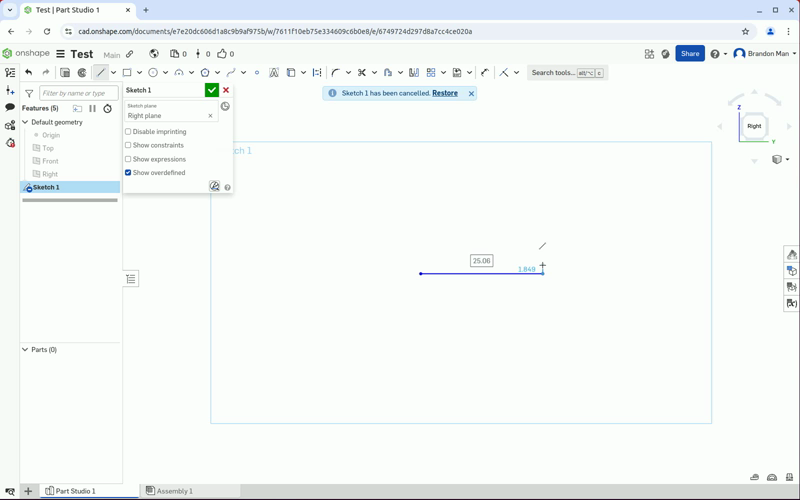
key_up(shift)
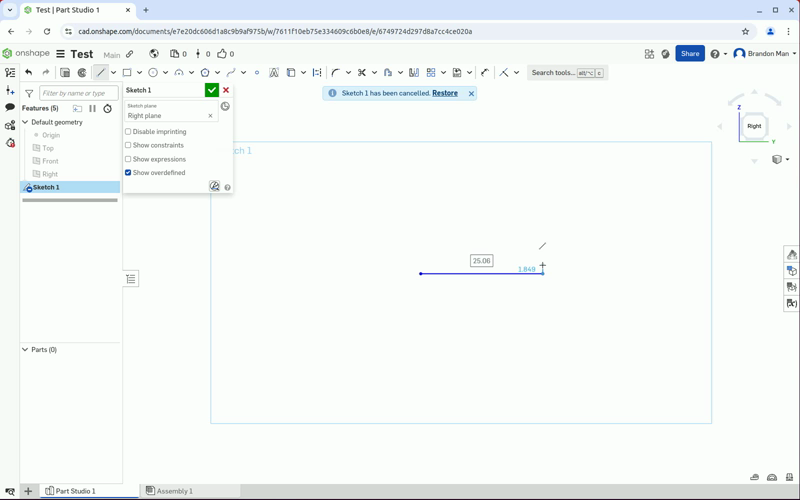
key_down(shift)
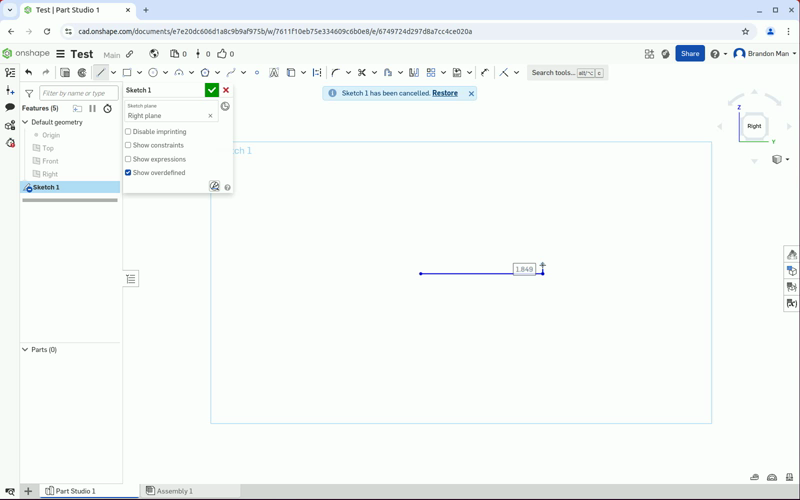
mouse_move(420, 264)
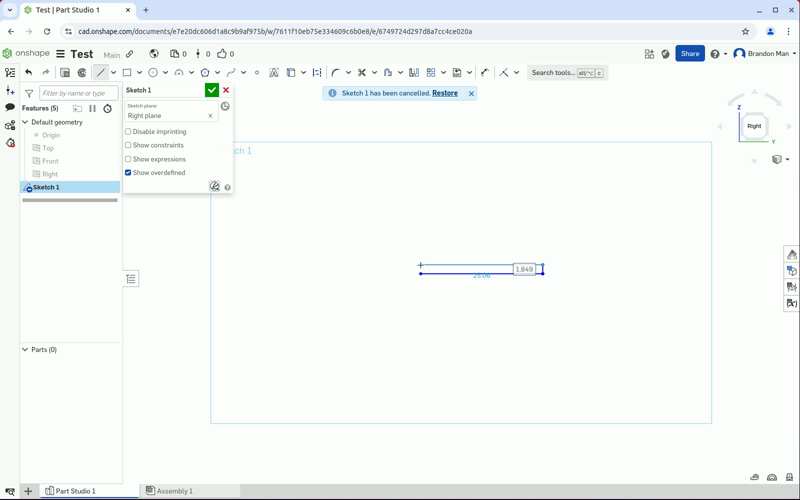
click(420, 264)
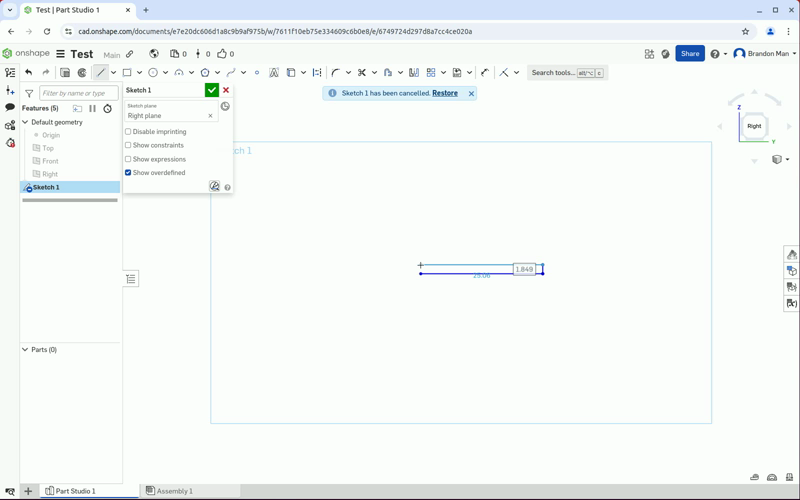
key_up(shift)
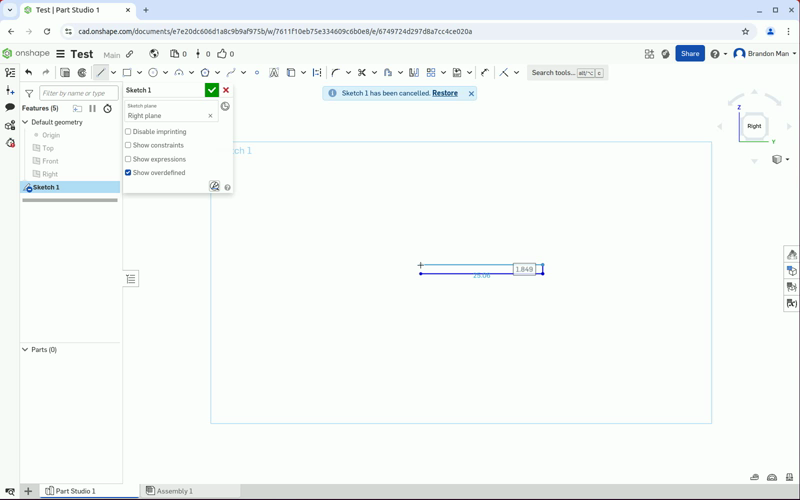
mouse_move(450, 264)
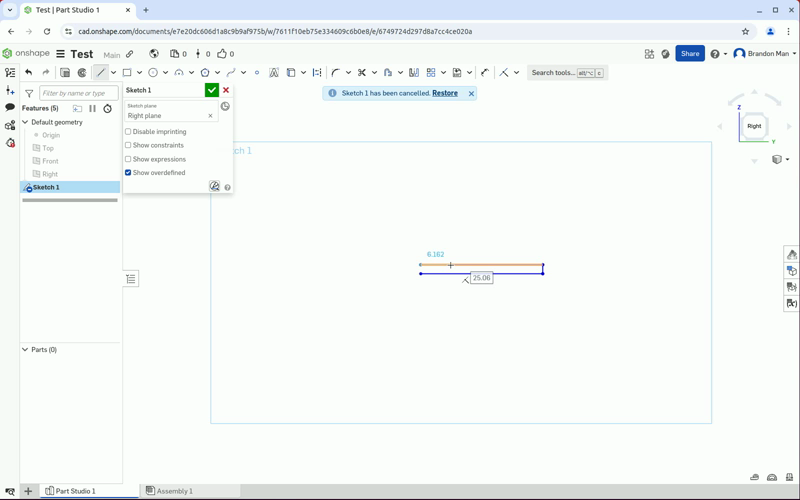
key_down(shift)
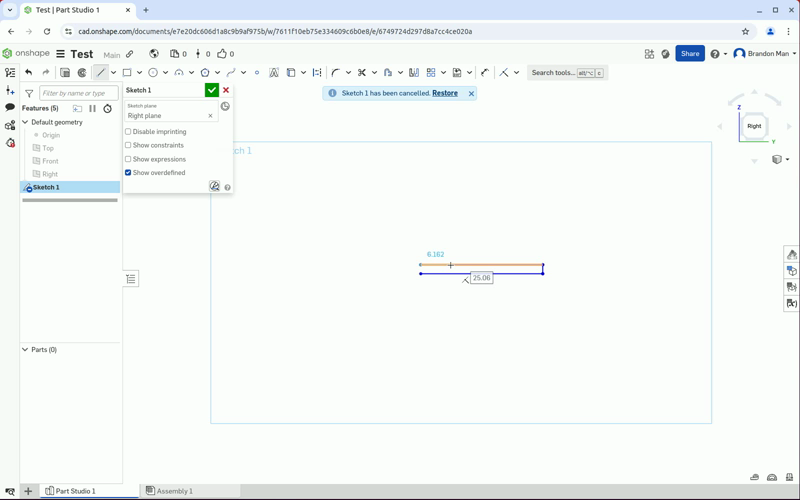
mouse_move(420, 273)
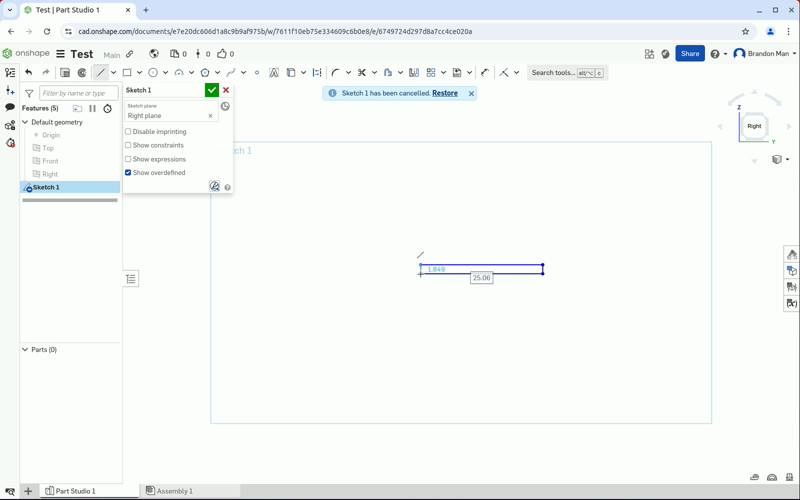
key_up(shift)
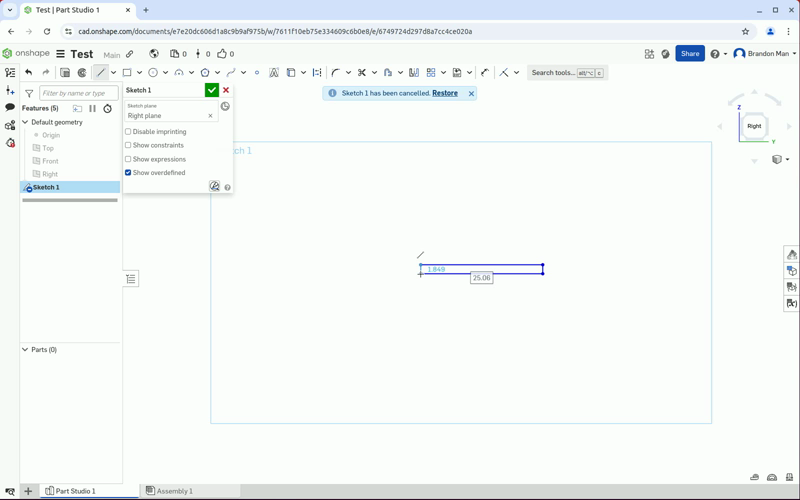
click(420, 273)
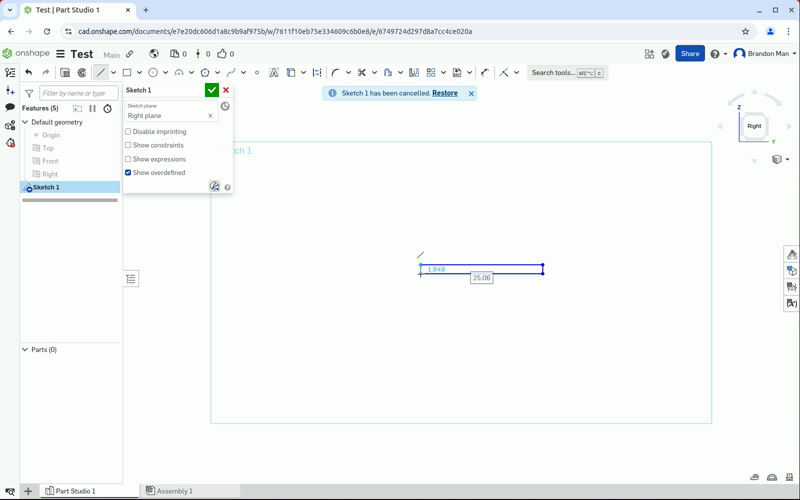
key(esc)
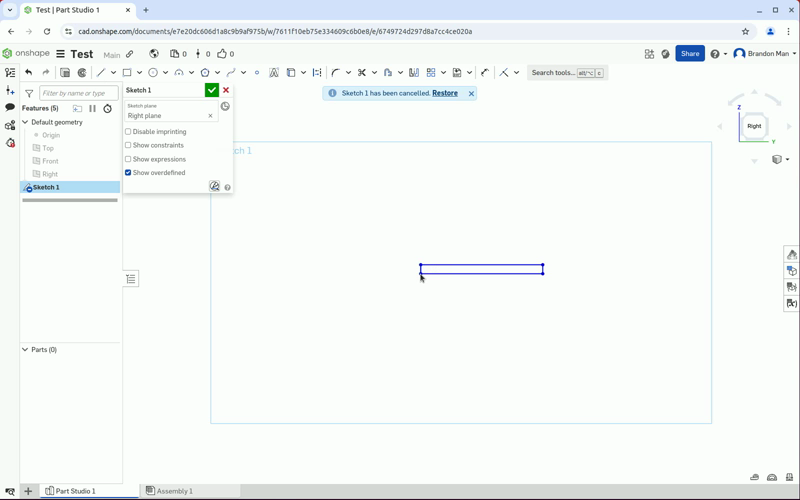
mouse_move(470, 266)
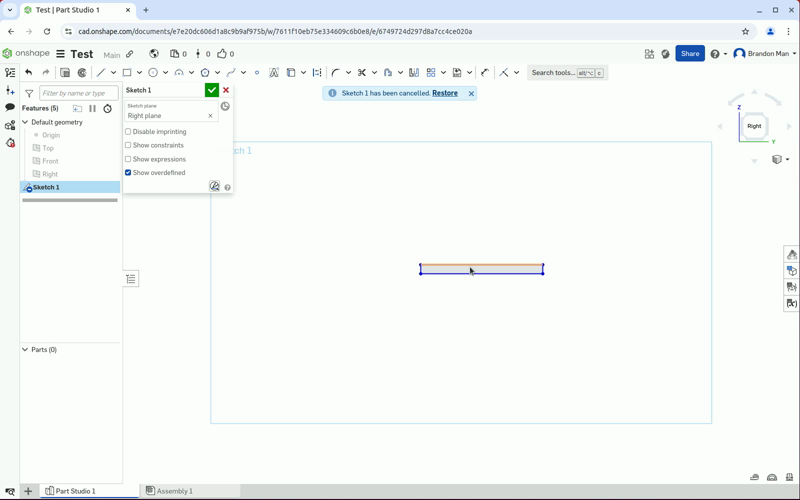
scroll(6)
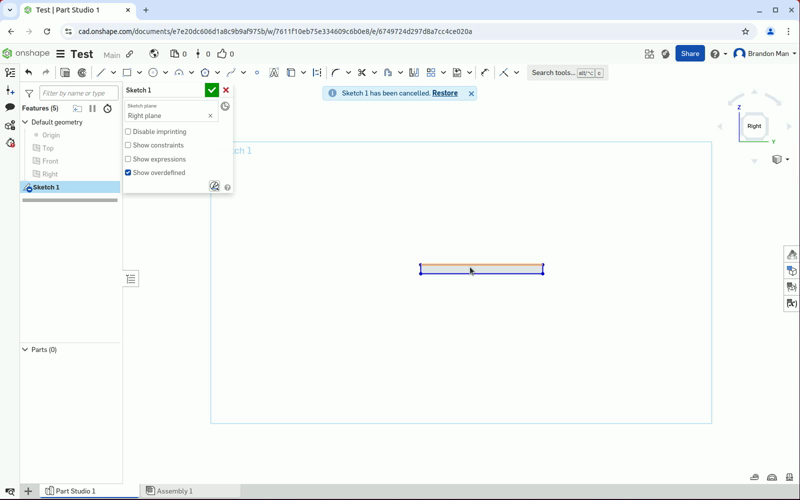
scroll(6)
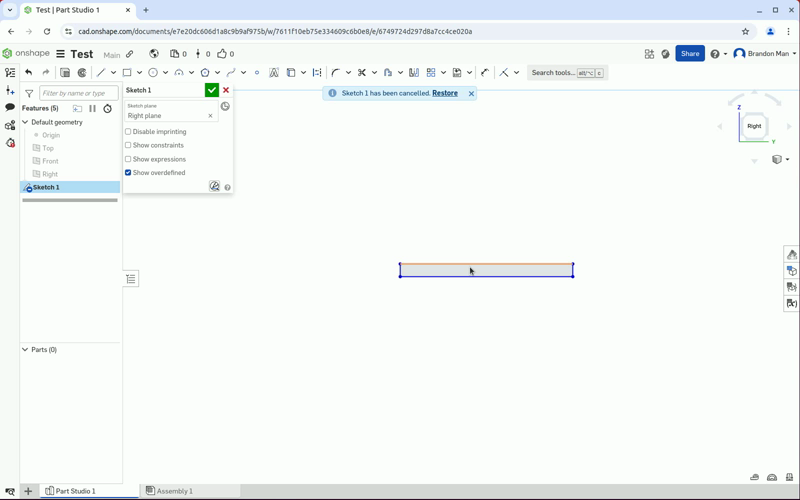
scroll(6)
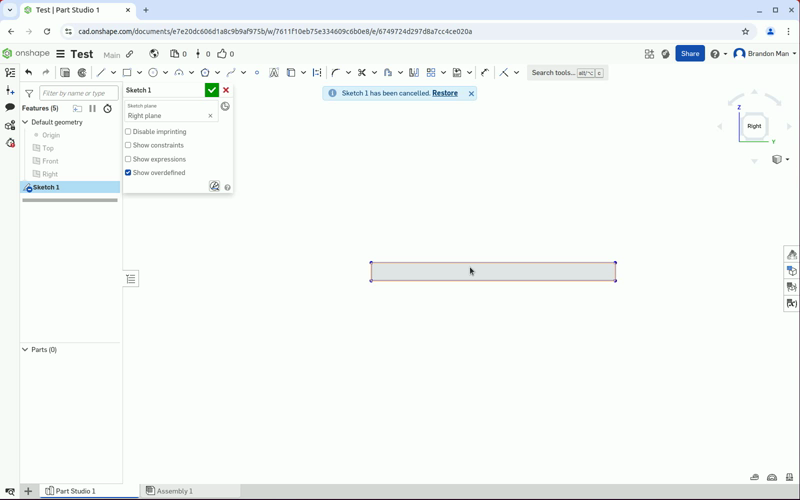
scroll(6)
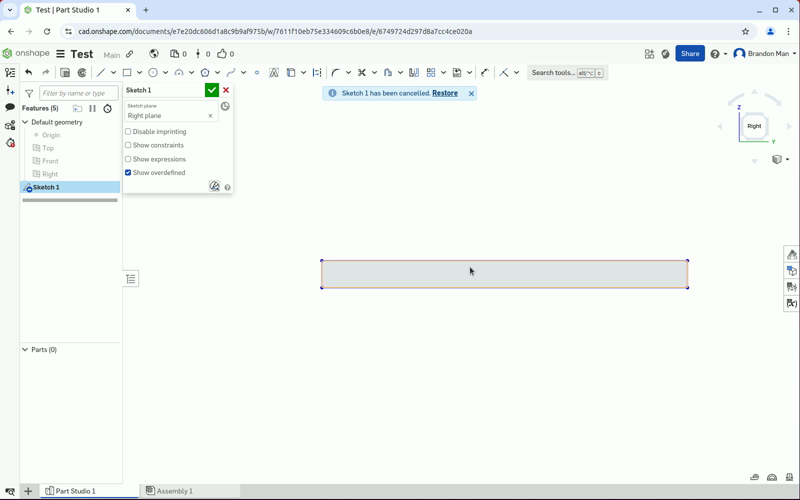
scroll(6)
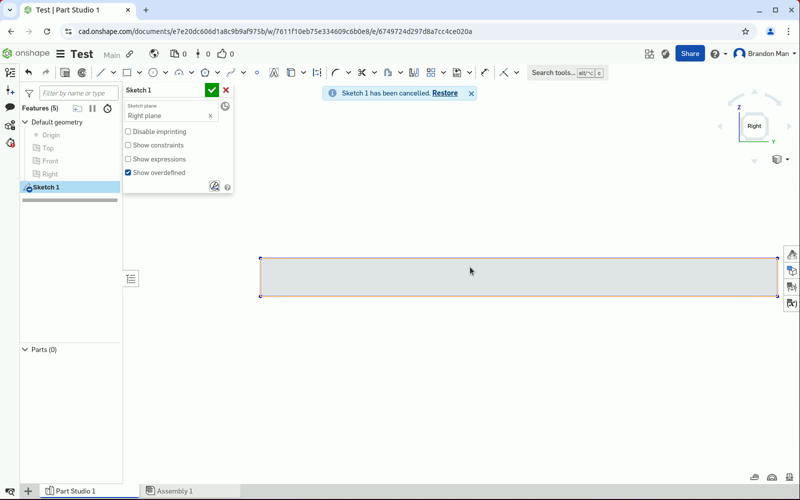
scroll(6)
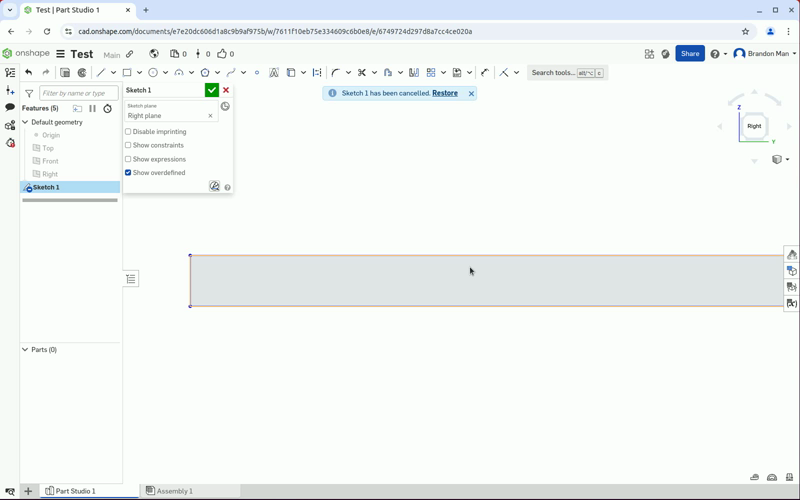
scroll(6)
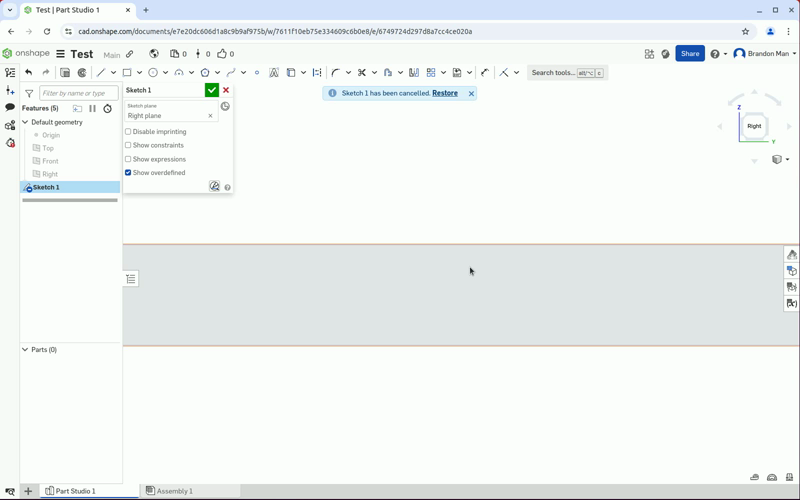
click(470, 266)
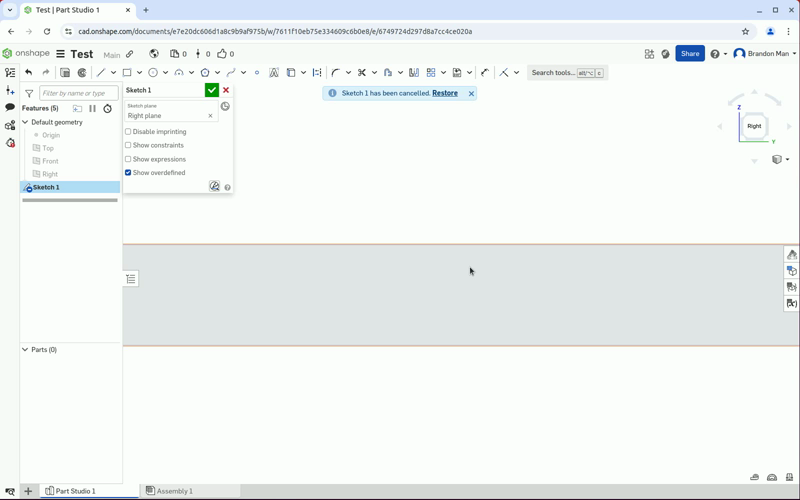
scroll(-6)
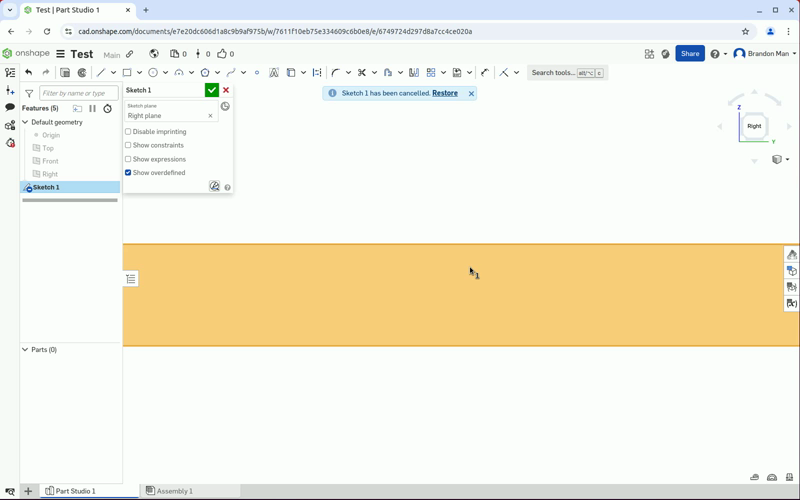
scroll(-6)
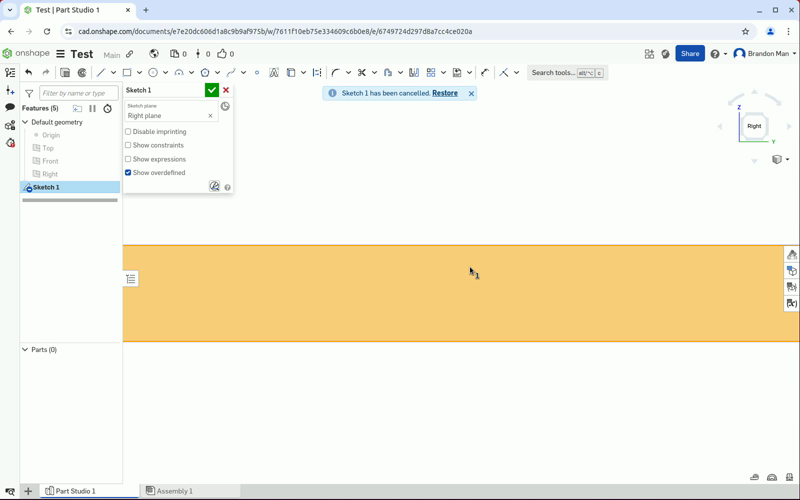
scroll(-6)
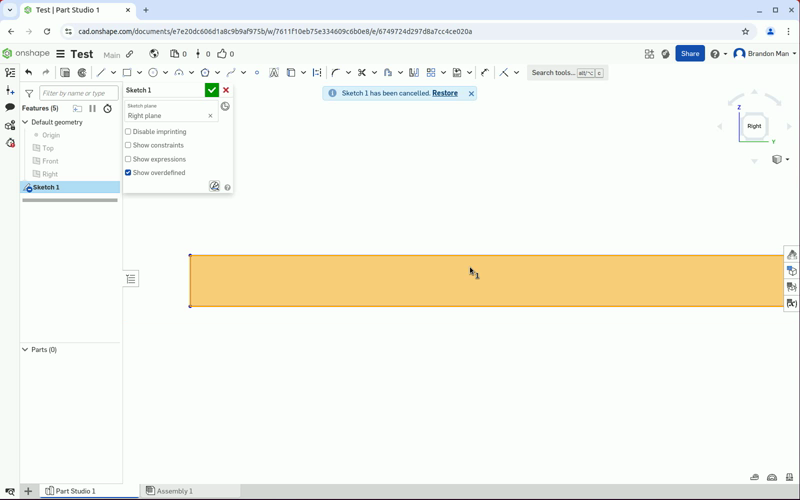
scroll(-6)
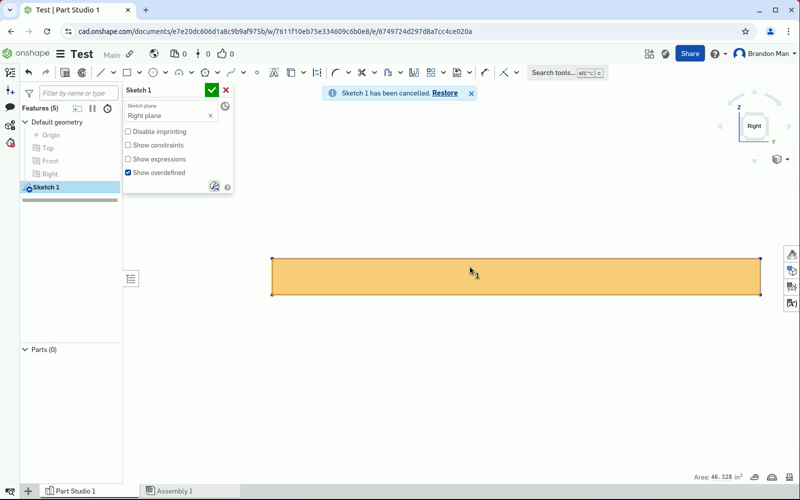
scroll(-6)
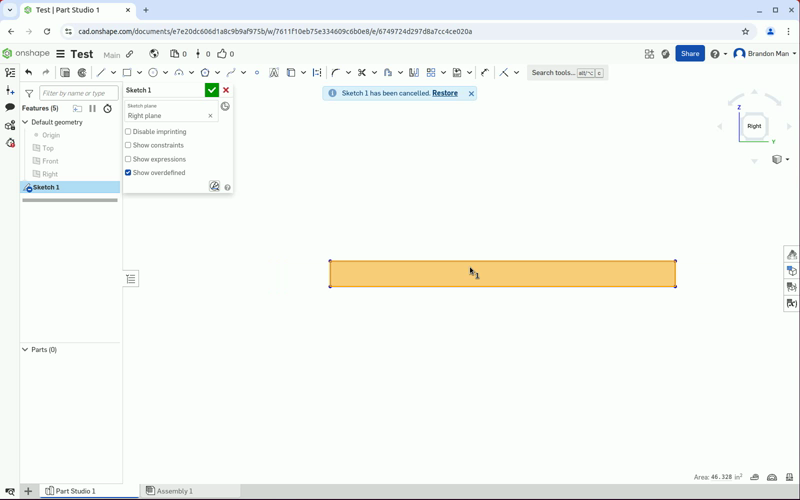
scroll(-6)
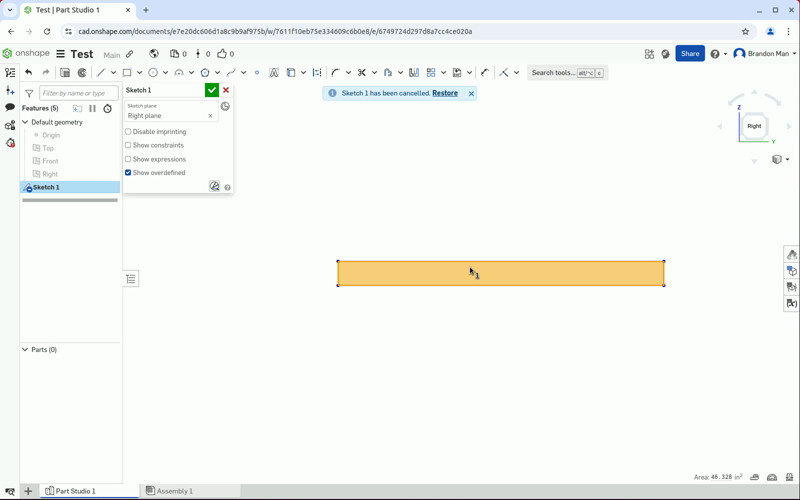
scroll(-6)
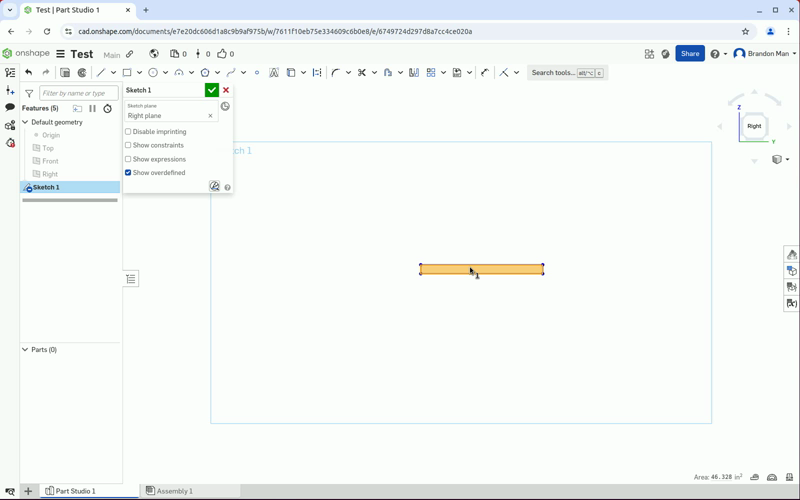
mouse_move(73, 352)
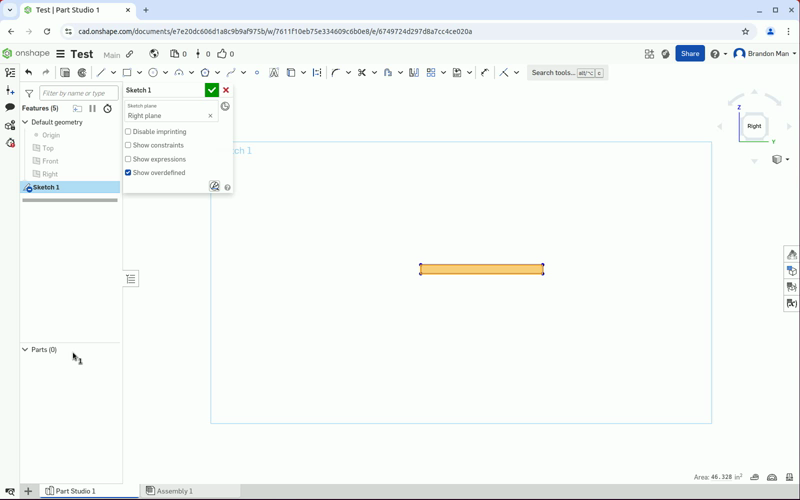
key(shift+y)
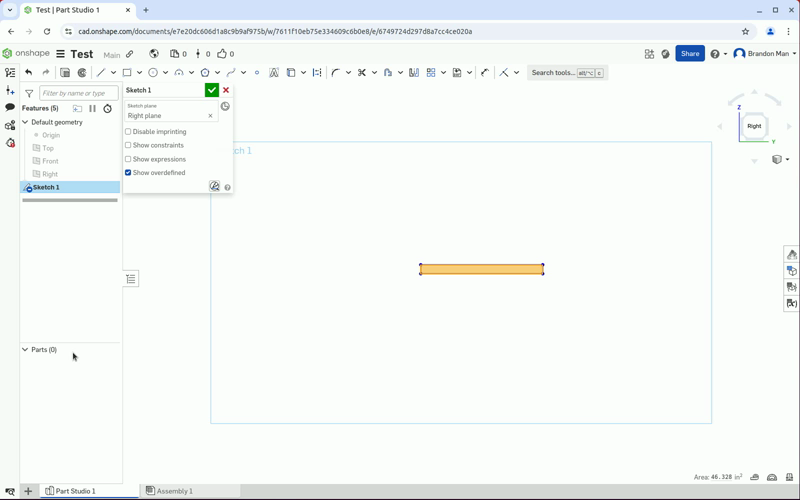
key(shift+e)
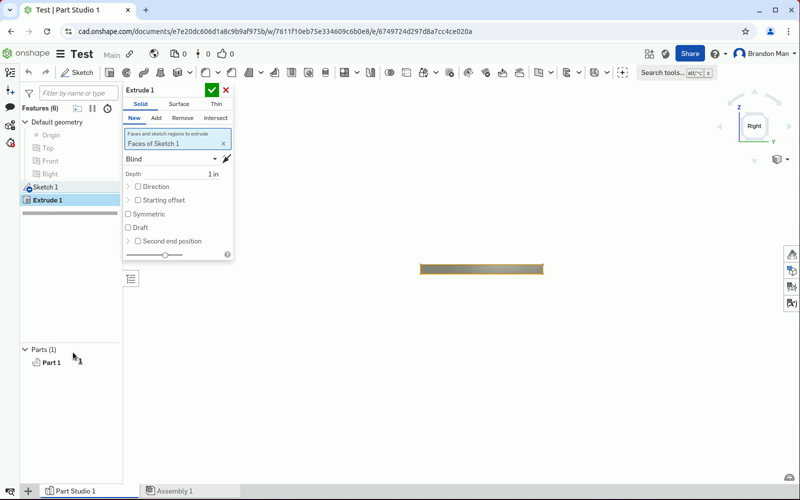
mouse_move(143, 106)
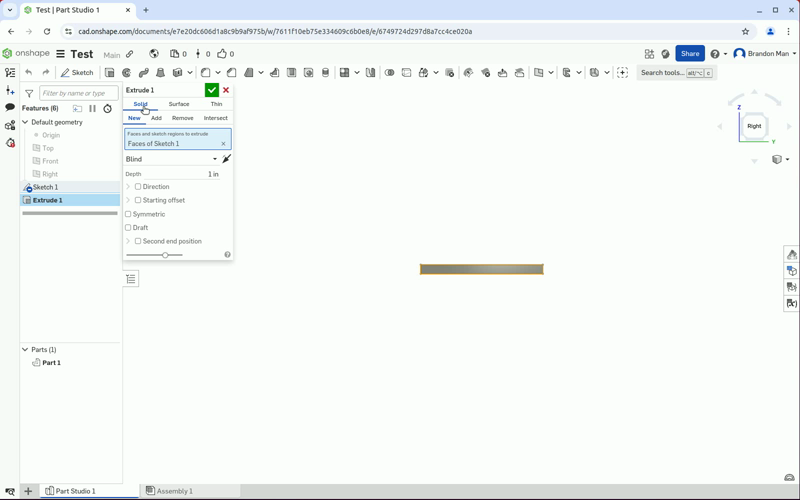
click(143, 106)
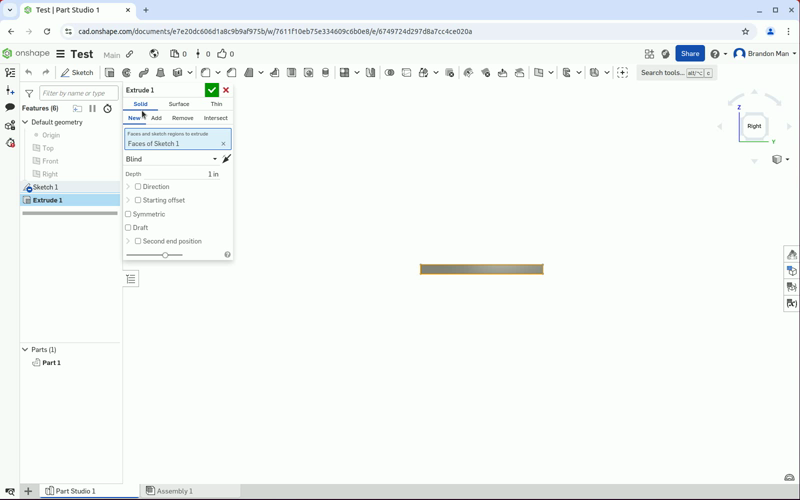
mouse_move(137, 120)
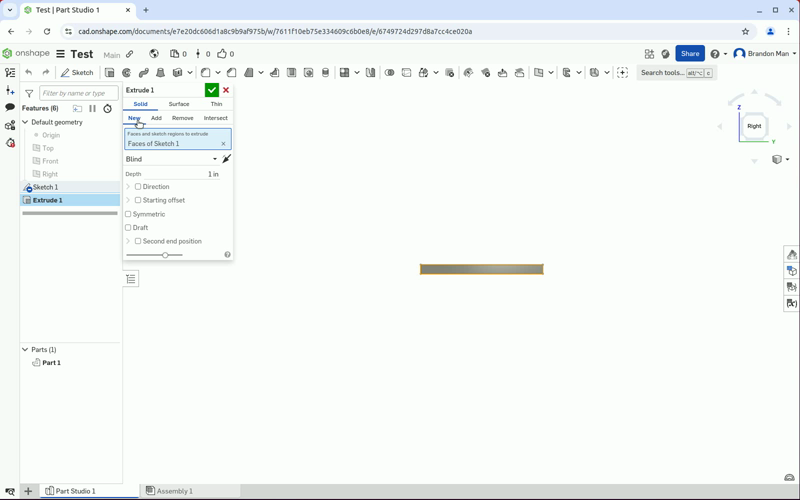
click(137, 120)
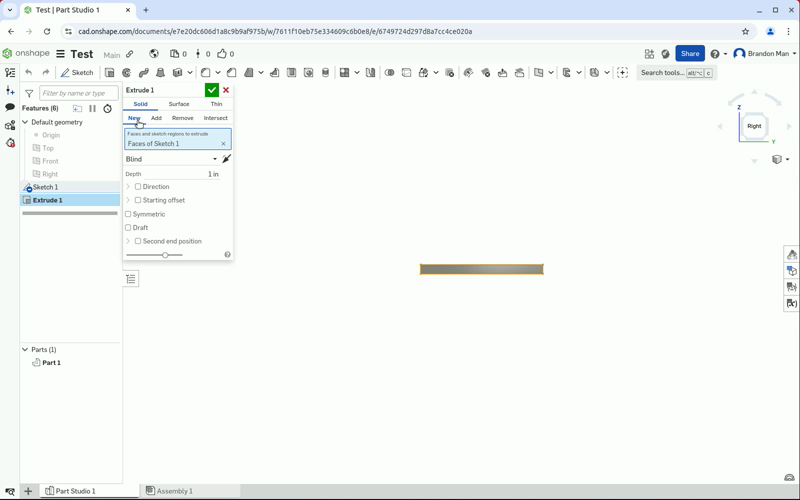
key(tab, 4)
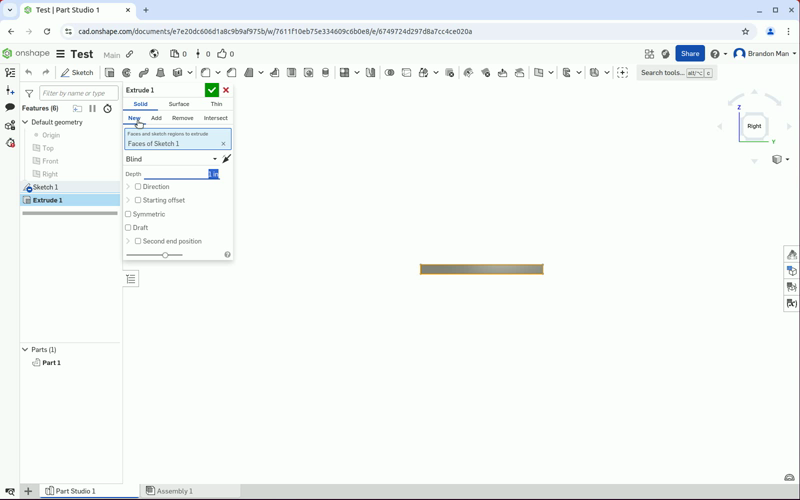
text(1.685)
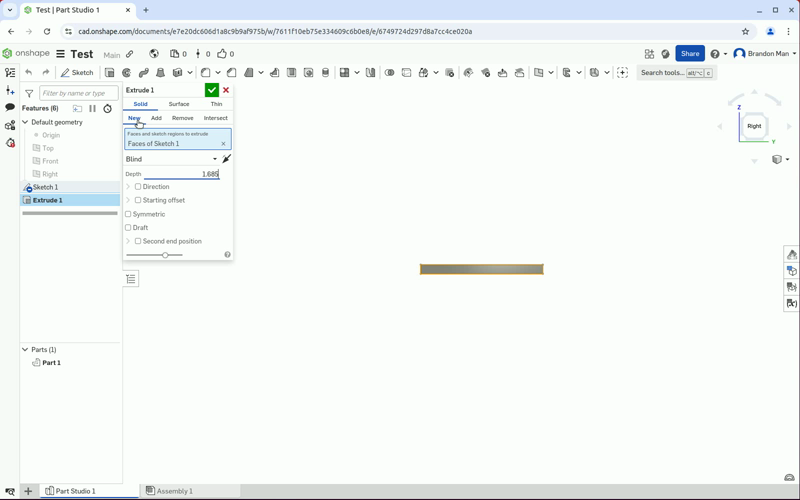
key(enter)
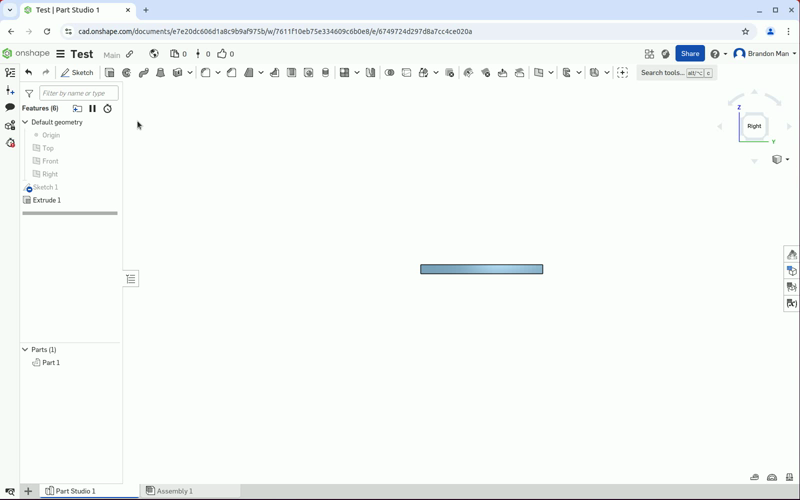
key(shift+h)
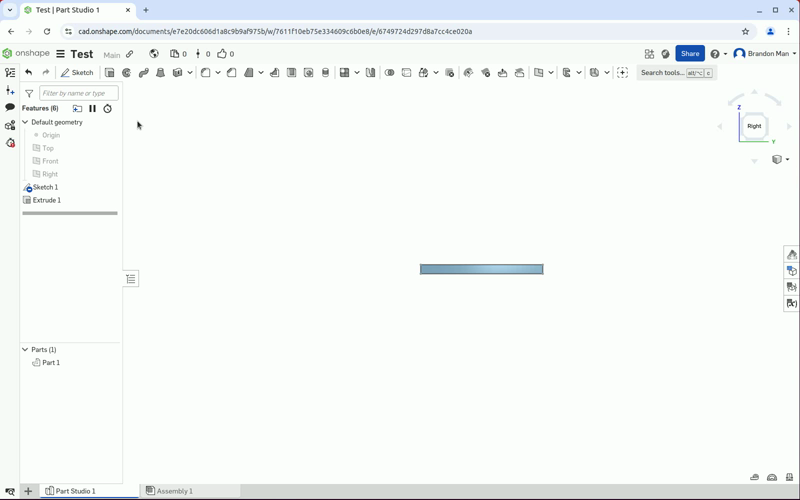
key(shift+h)
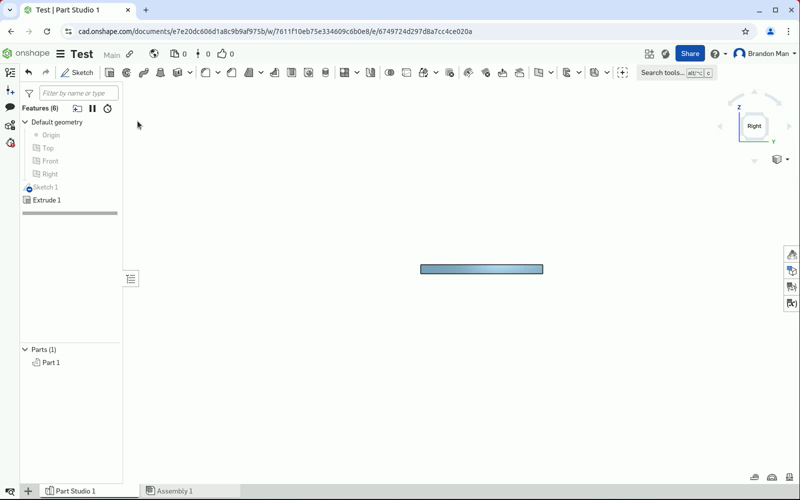
mouse_move(73, 189)
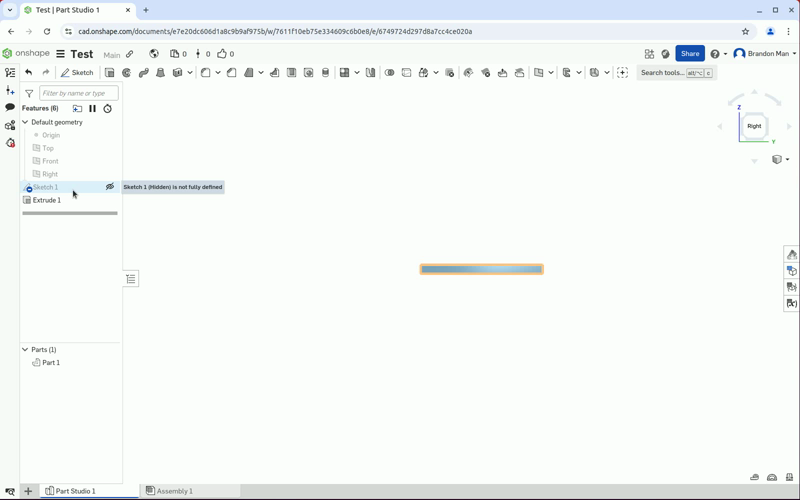
click(73, 189)
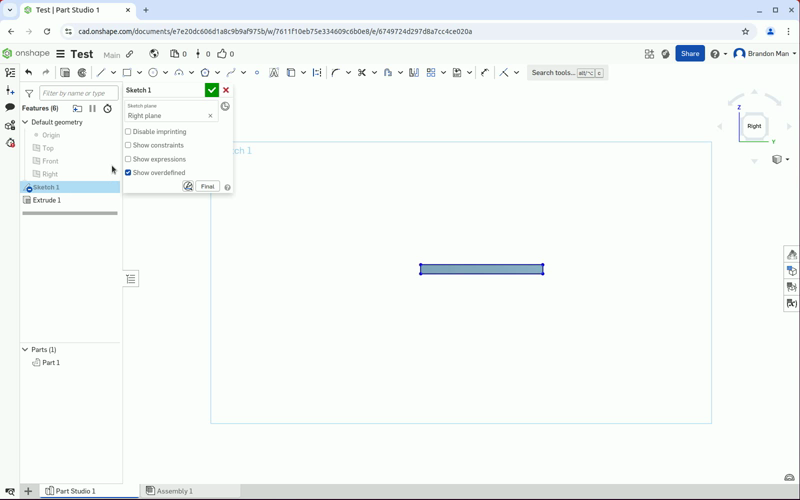
mouse_move(229, 92)
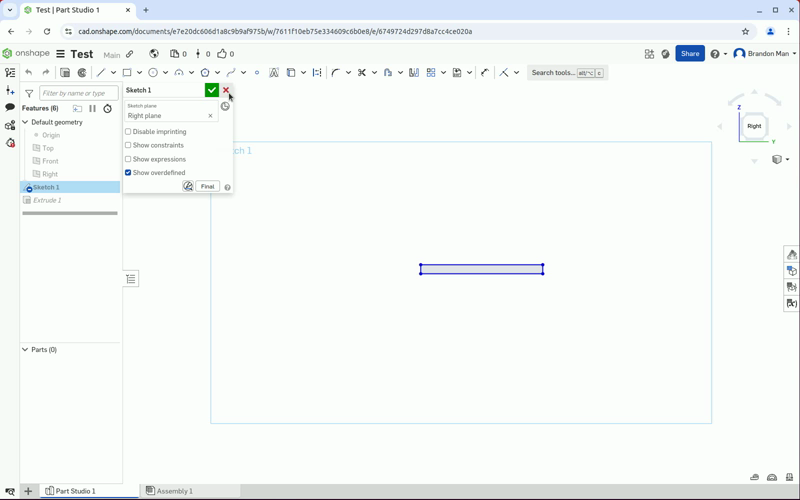
click(229, 92)
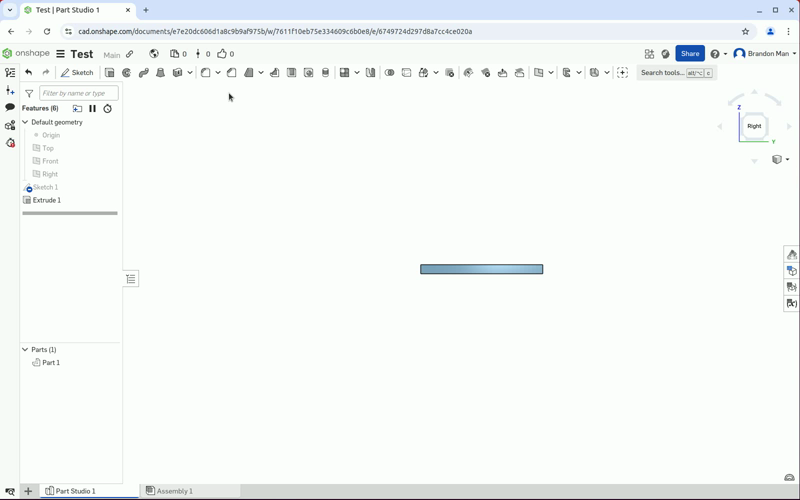
mouse_move(541, 75)
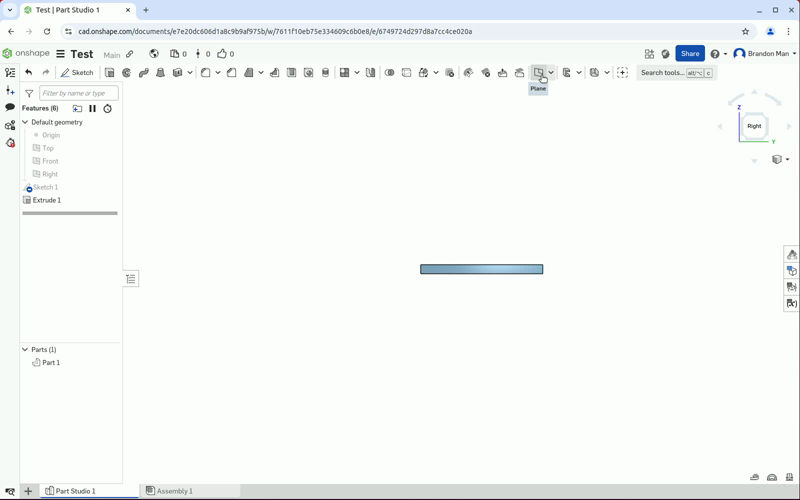
click(541, 75)
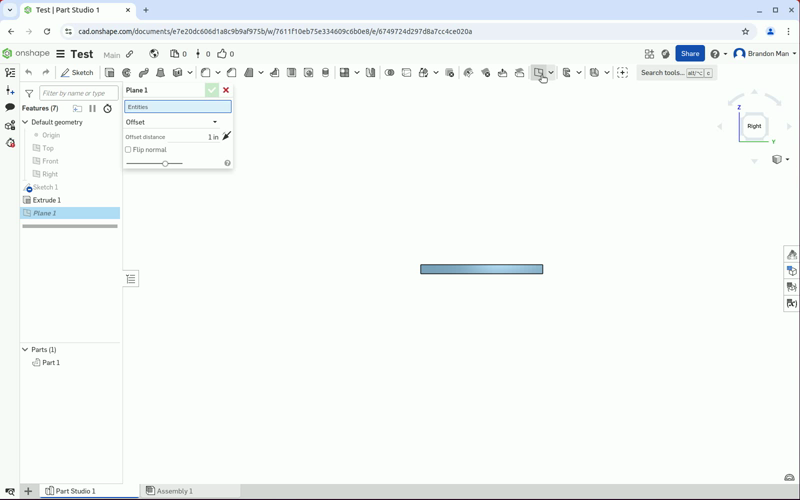
mouse_move(73, 176)
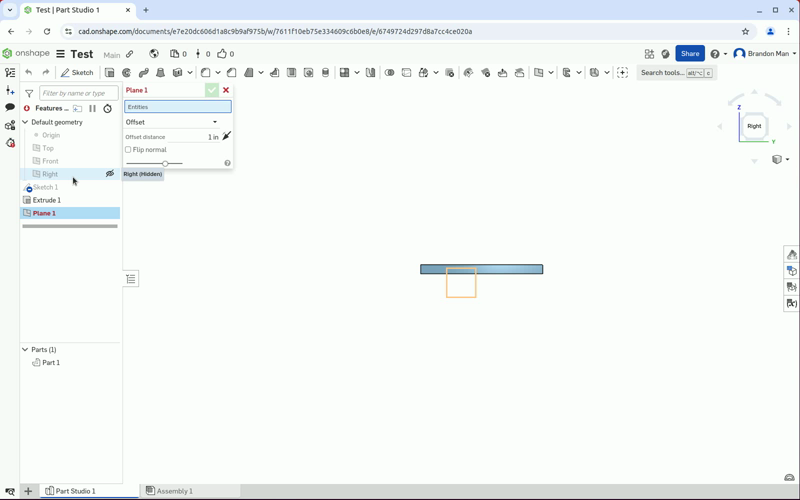
click(73, 176)
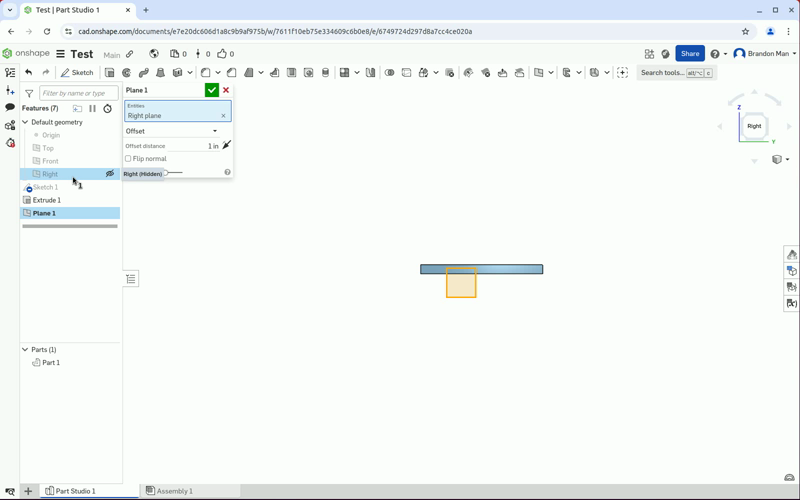
key(tab, 2)
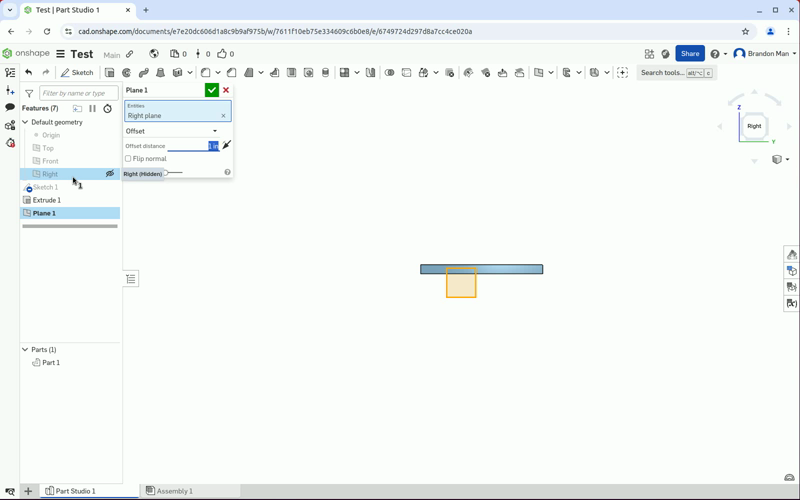
text(1.695)
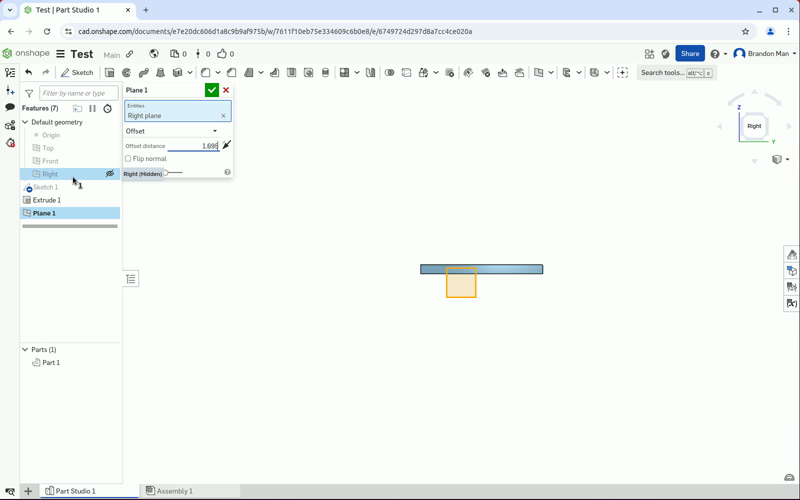
key(enter, 2)
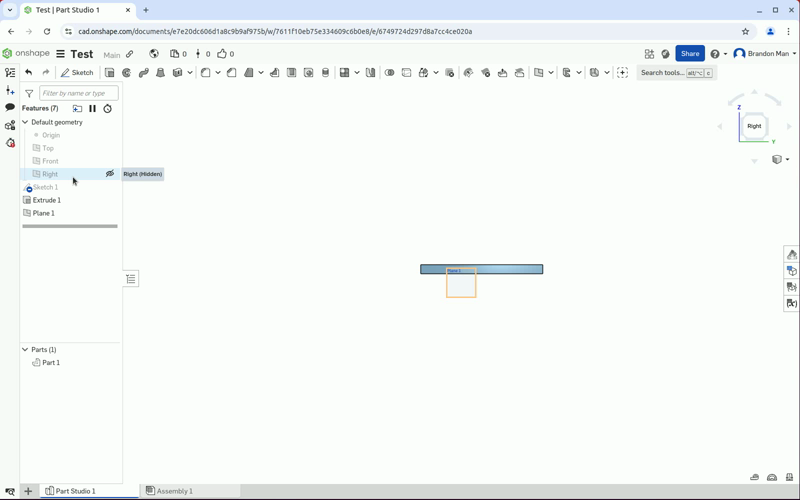
key(shift+s)
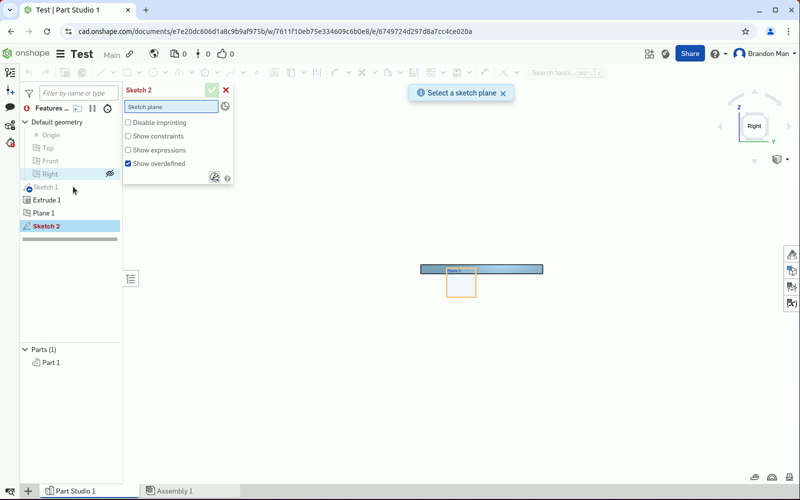
mouse_move(73, 215)
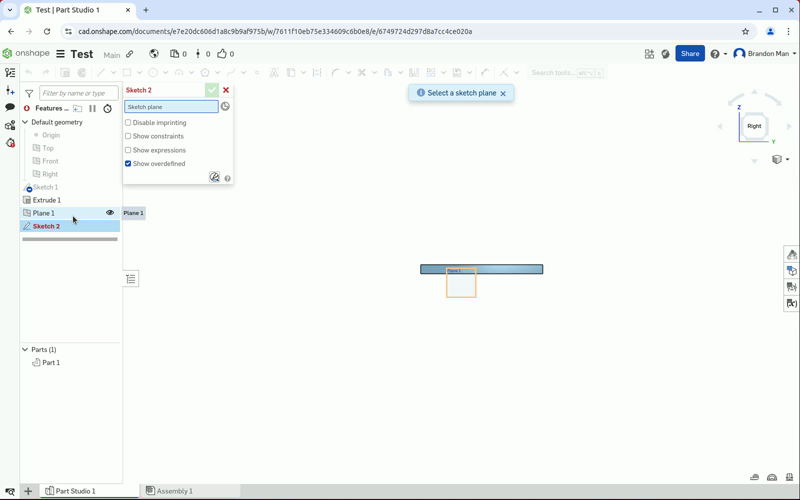
click(73, 215)
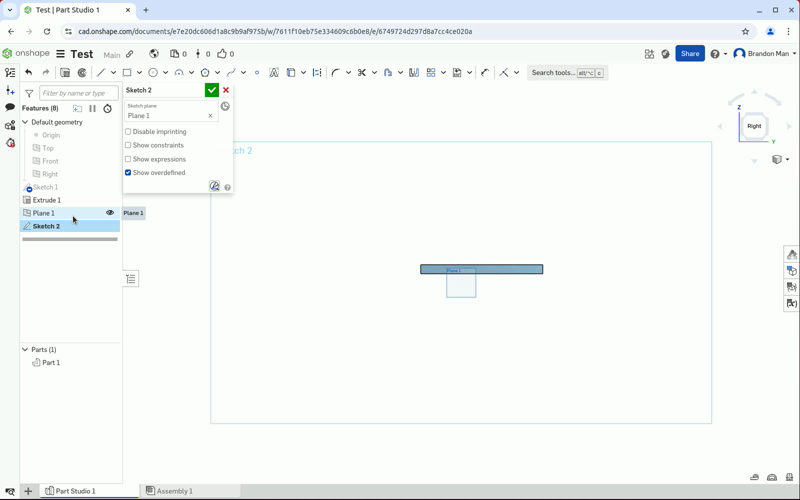
mouse_move(73, 352)
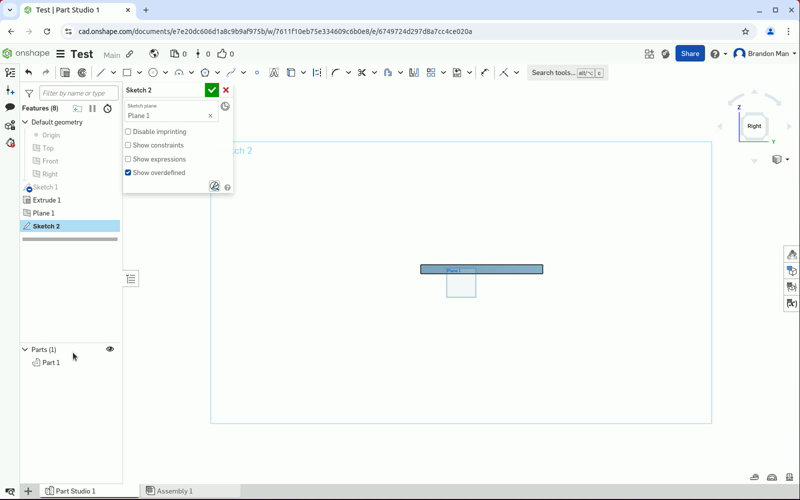
key(y)
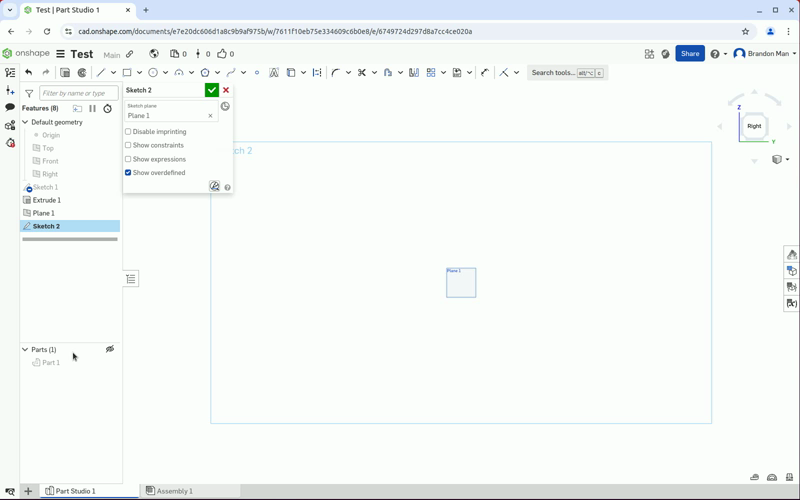
key(a)
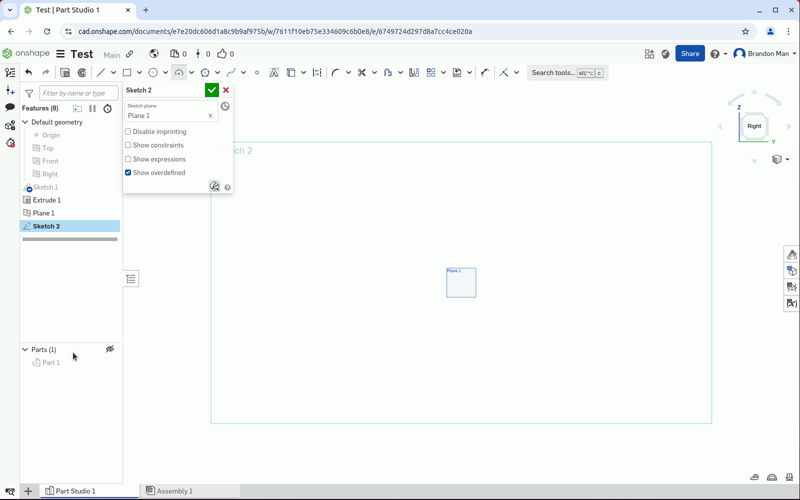
key_down(shift)
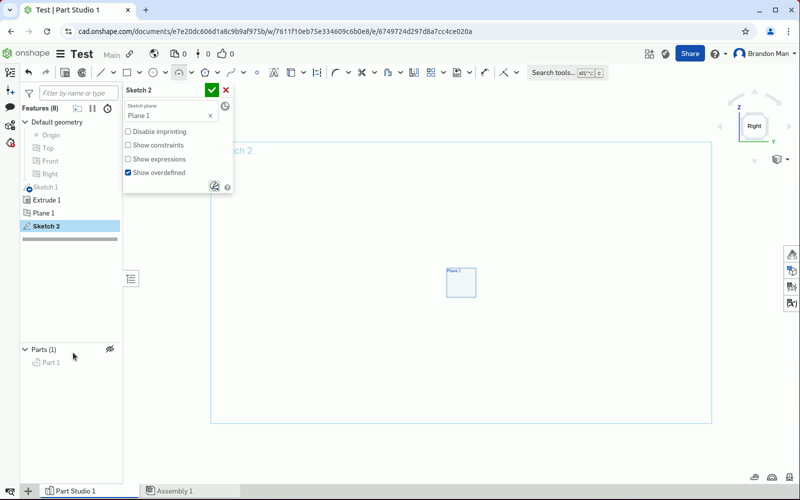
mouse_move(452, 268)
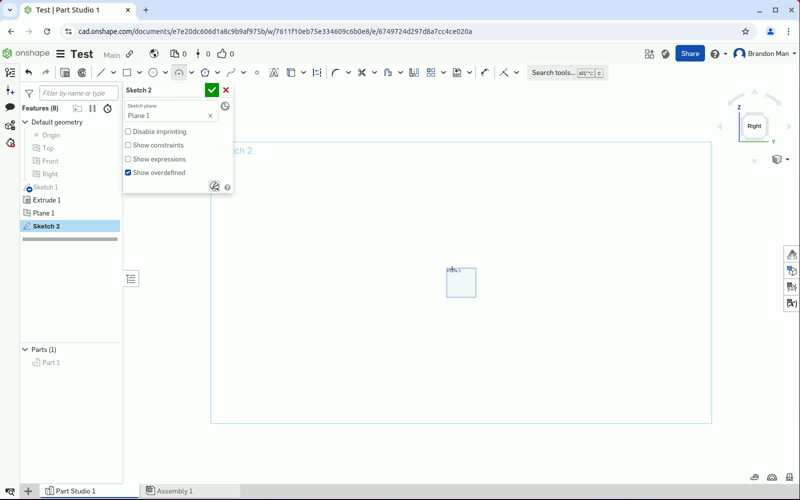
click(452, 268)
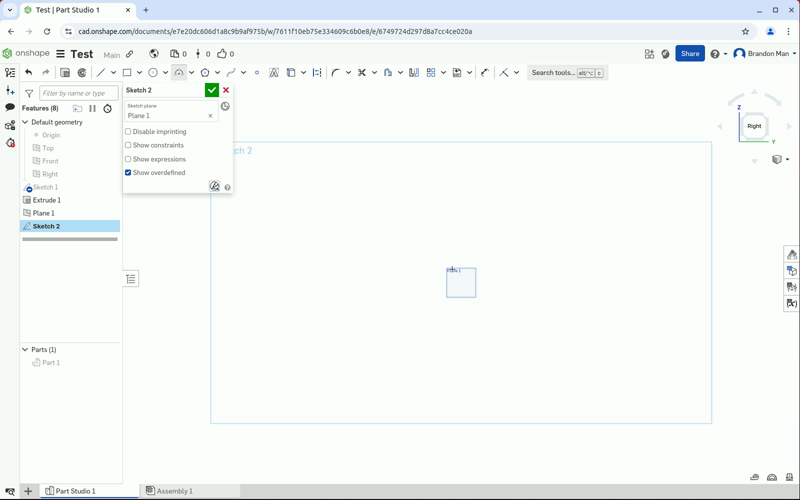
key_up(shift)
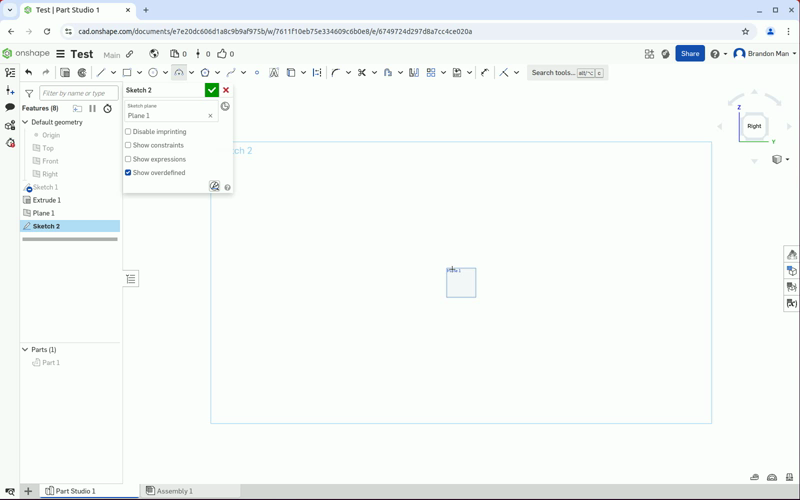
key_down(shift)
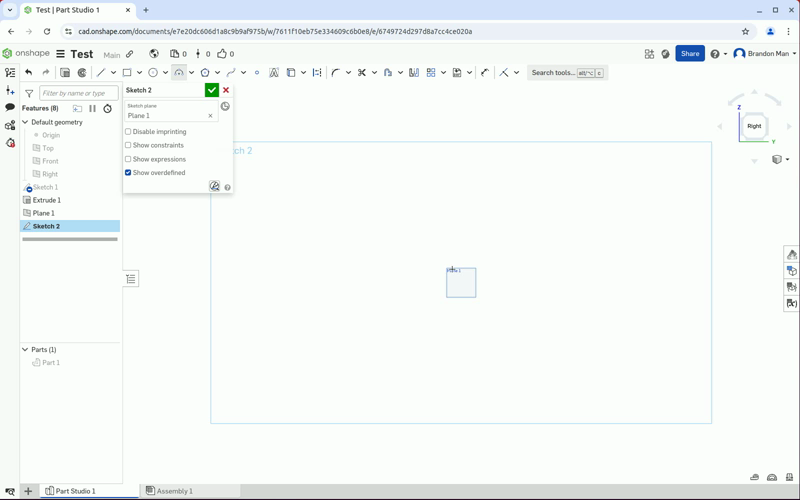
mouse_move(458, 268)
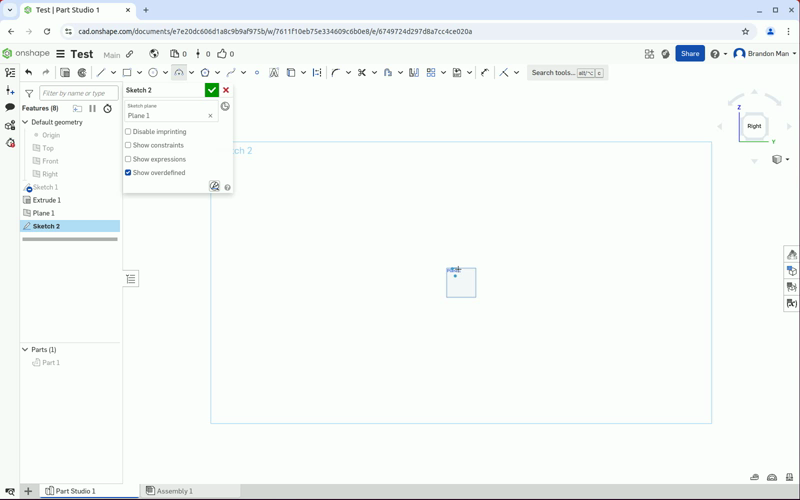
scroll(6)
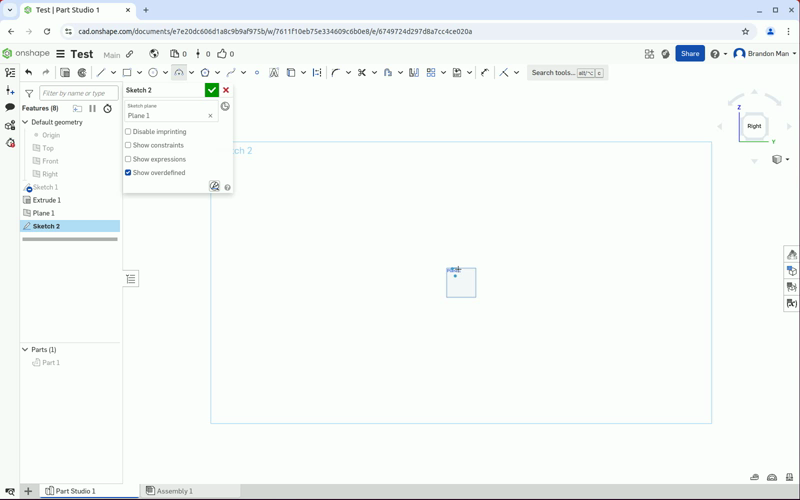
scroll(6)
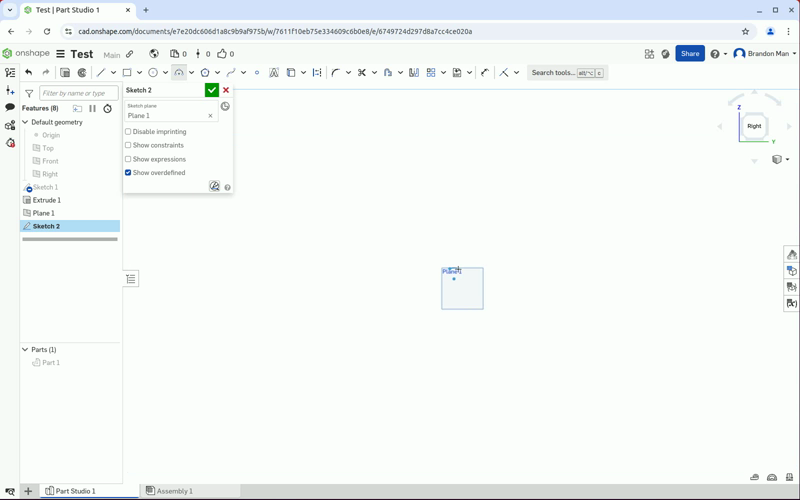
scroll(6)
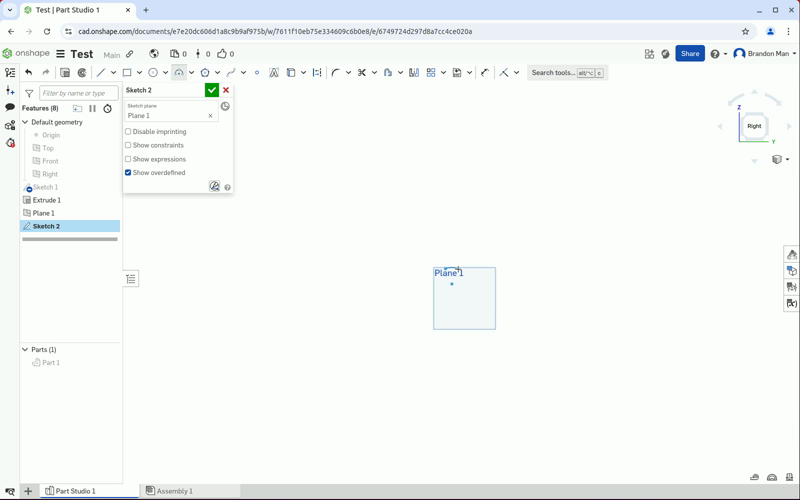
scroll(6)
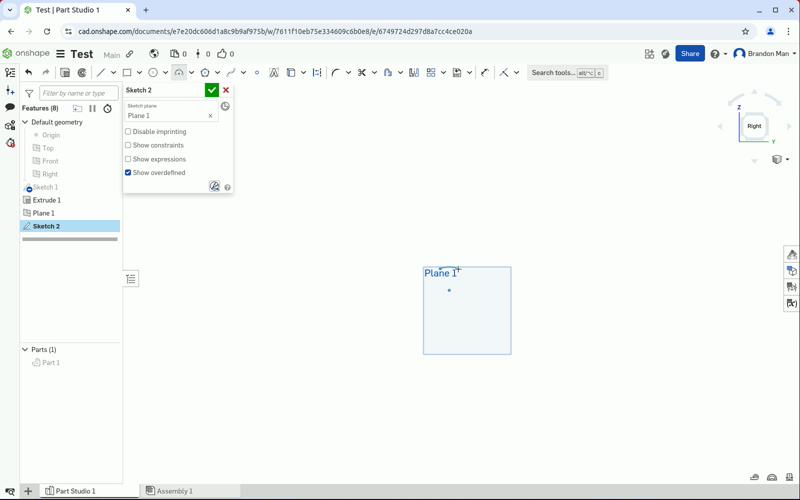
scroll(6)
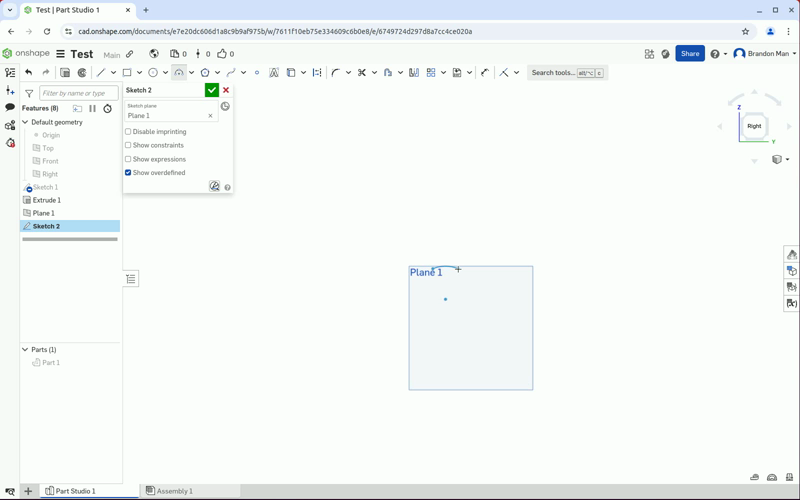
scroll(6)
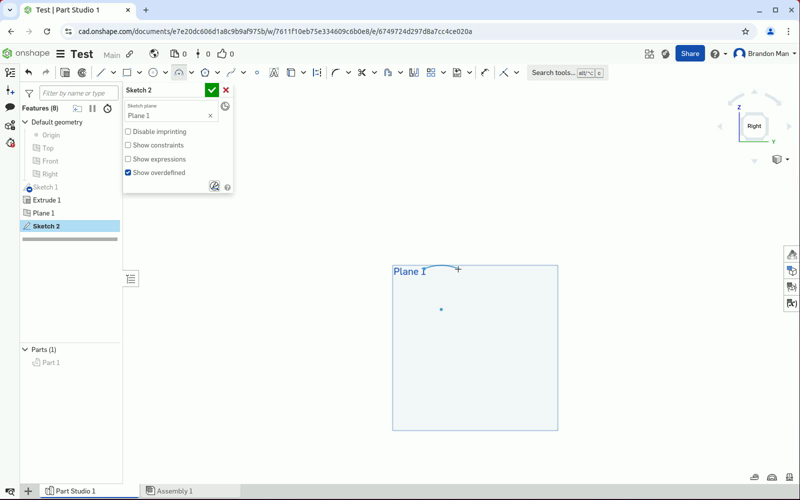
scroll(6)
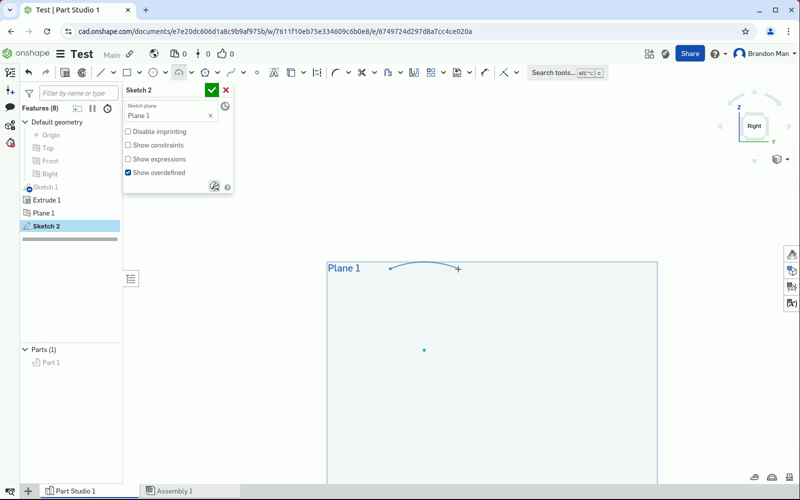
click(458, 268)
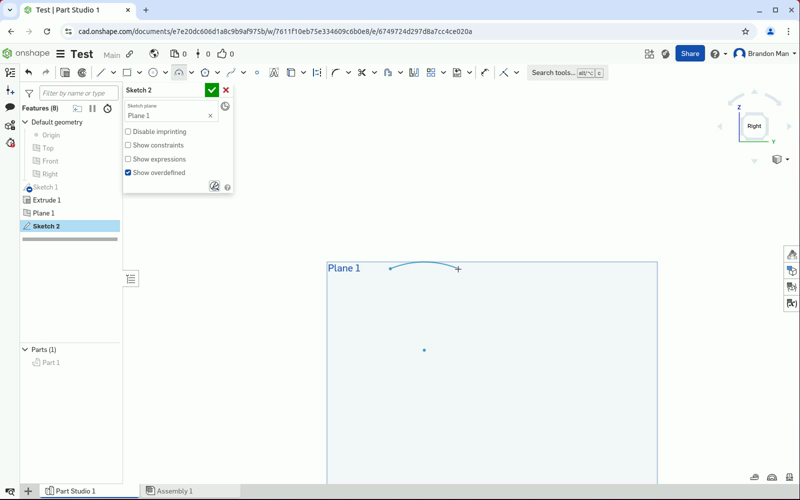
scroll(-6)
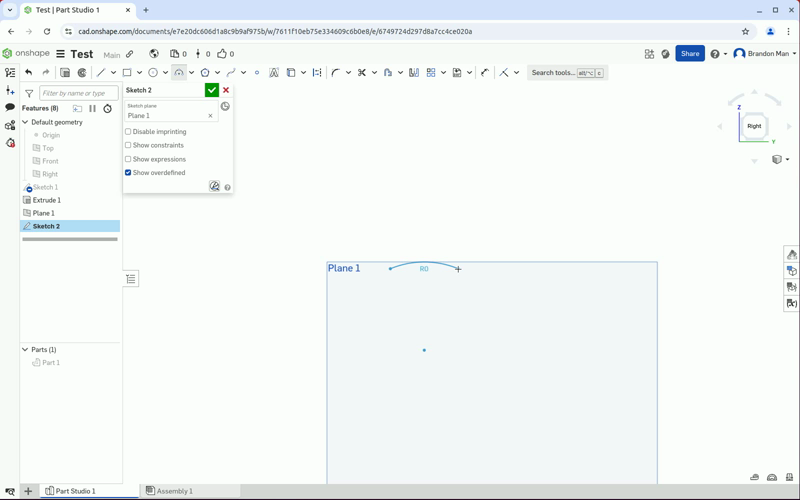
scroll(-6)
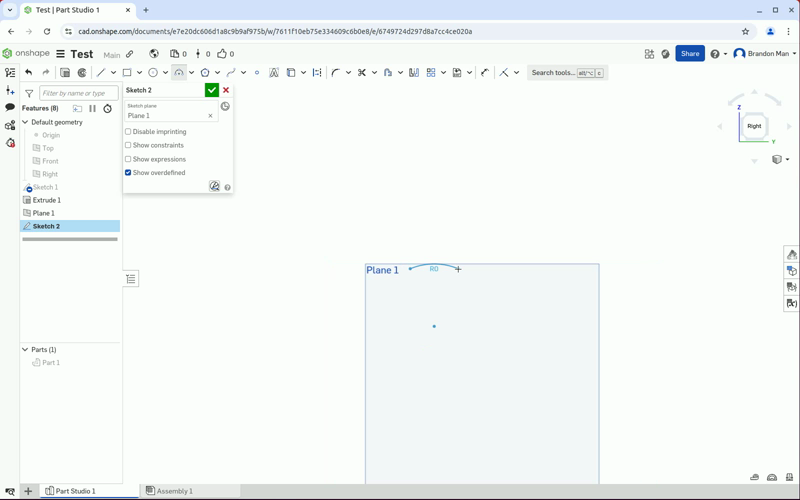
scroll(-6)
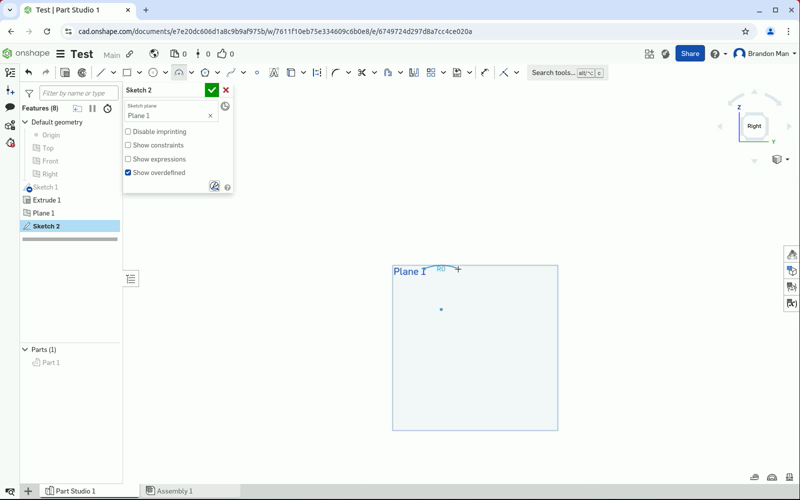
scroll(-6)
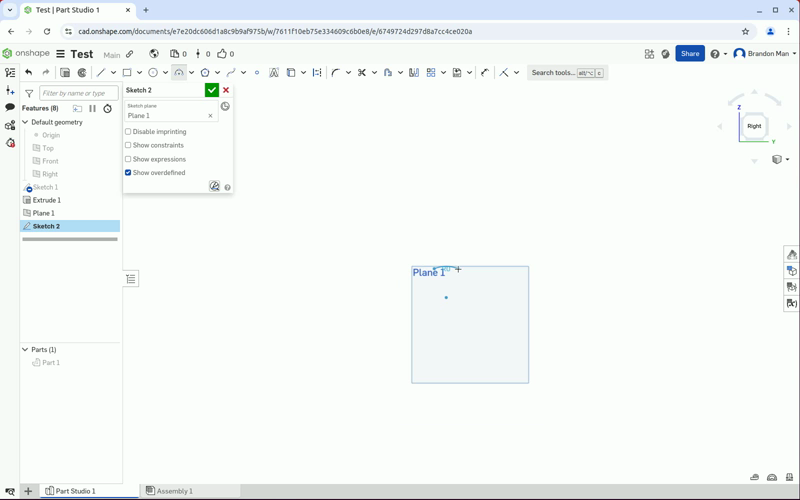
scroll(-6)
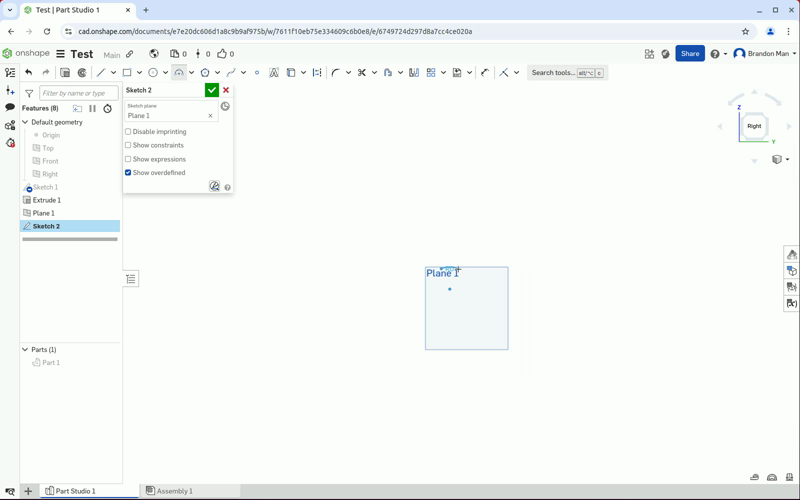
scroll(-6)
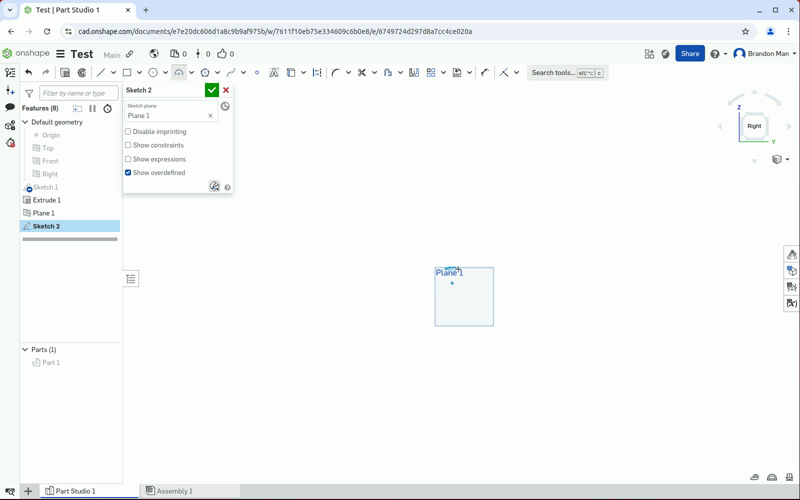
scroll(-6)
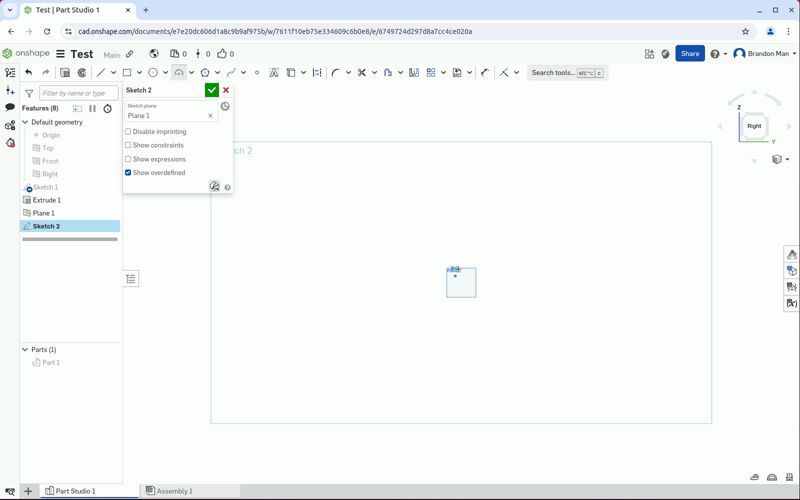
mouse_move(455, 271)
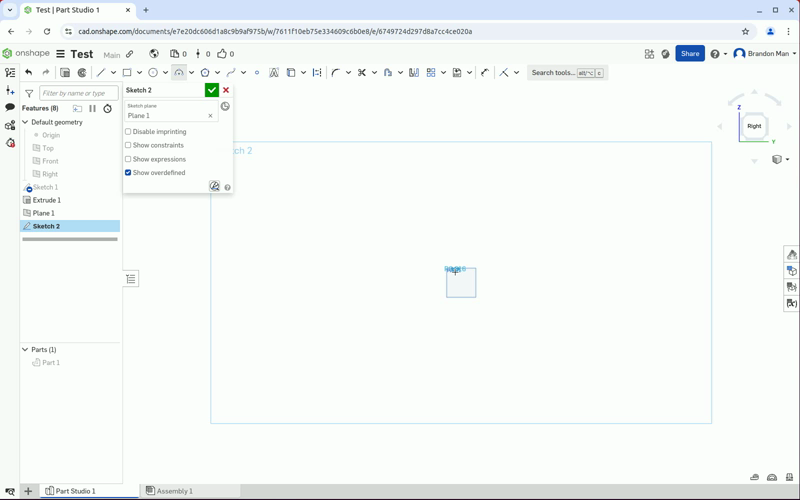
scroll(6)
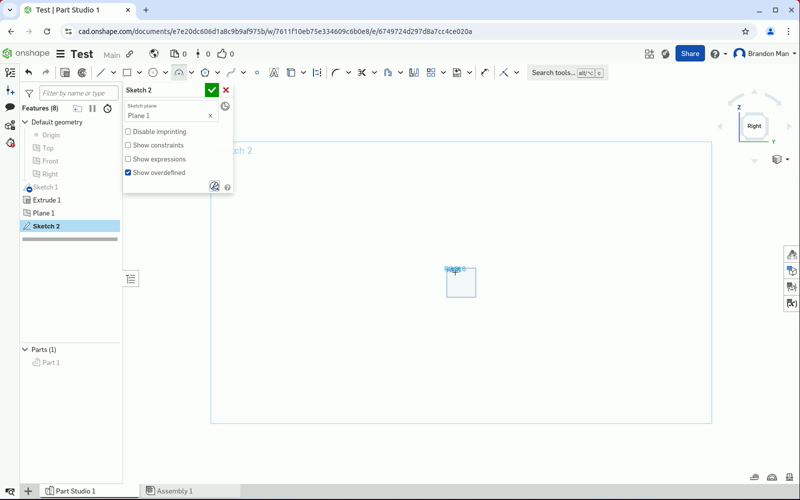
scroll(6)
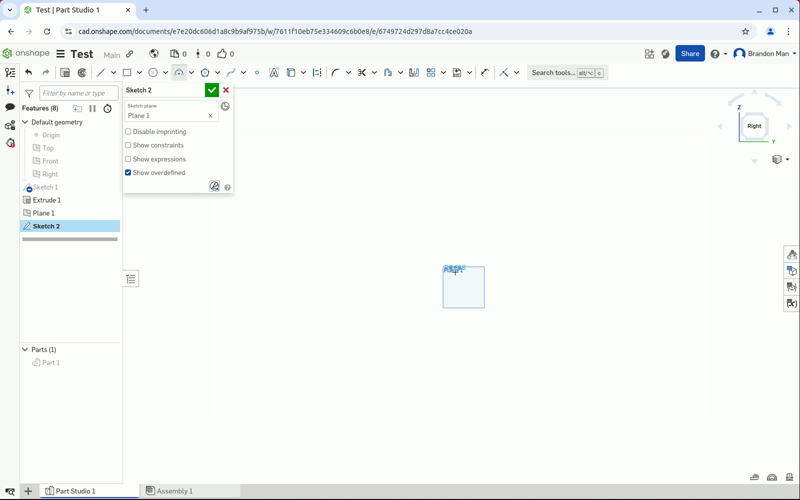
scroll(6)
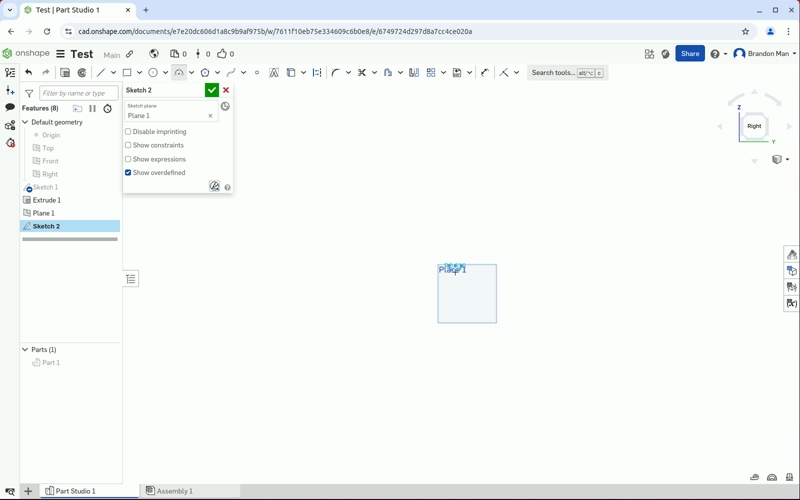
scroll(6)
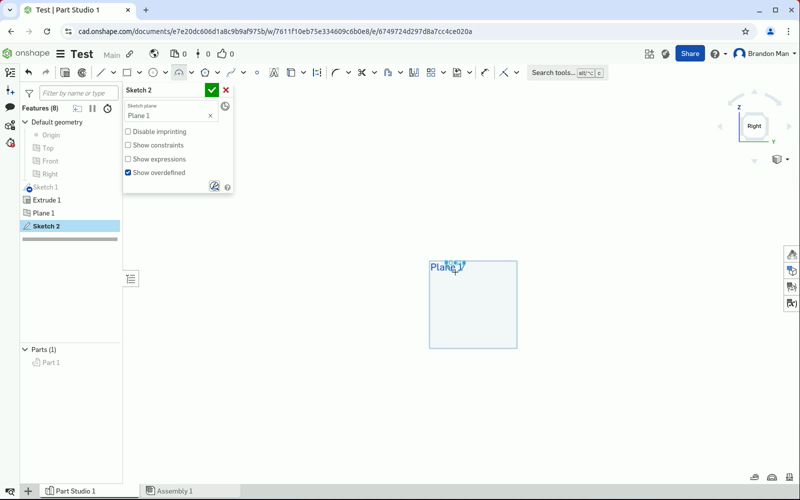
scroll(6)
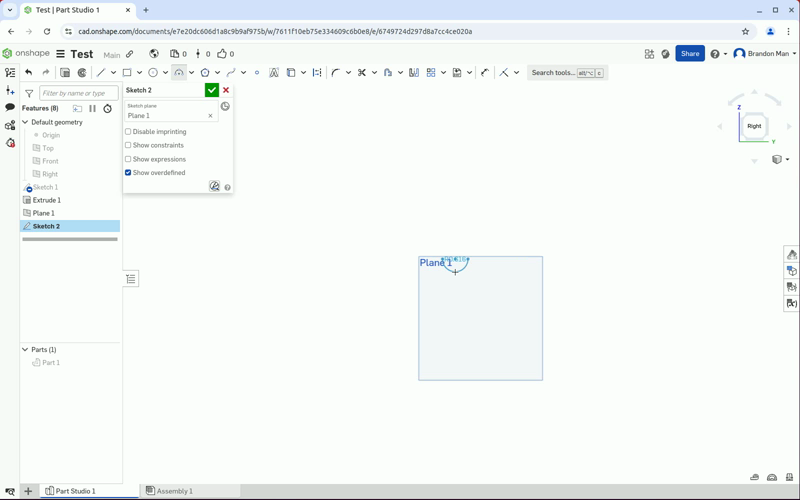
scroll(6)
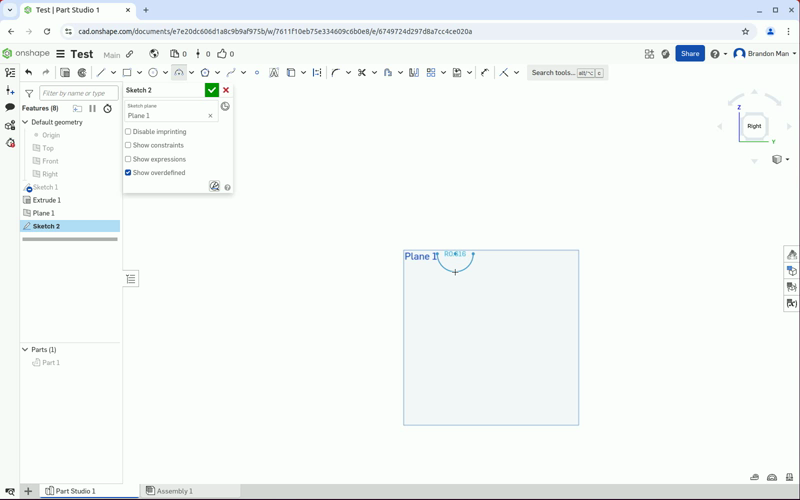
scroll(6)
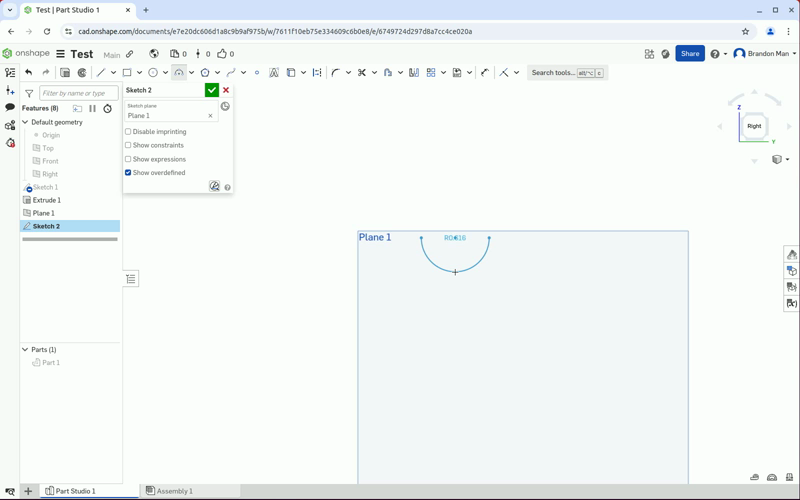
click(455, 271)
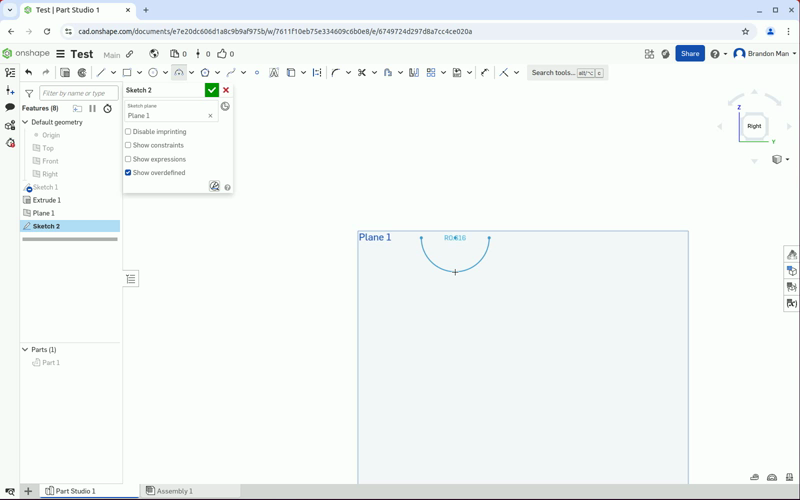
scroll(-6)
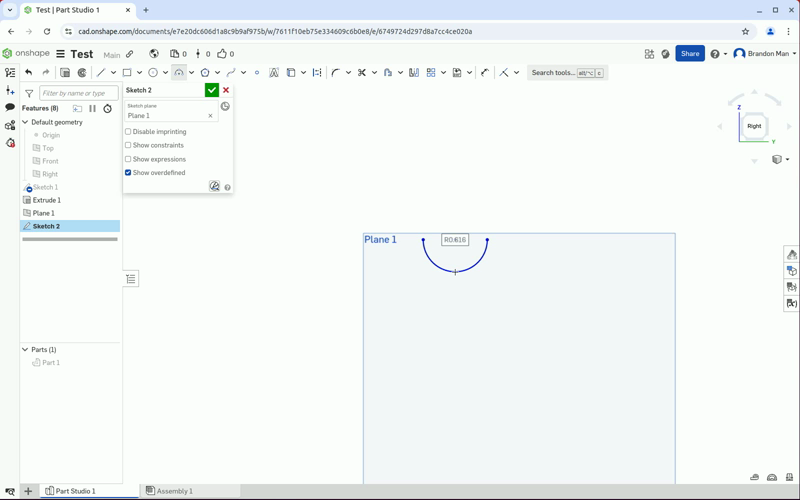
scroll(-6)
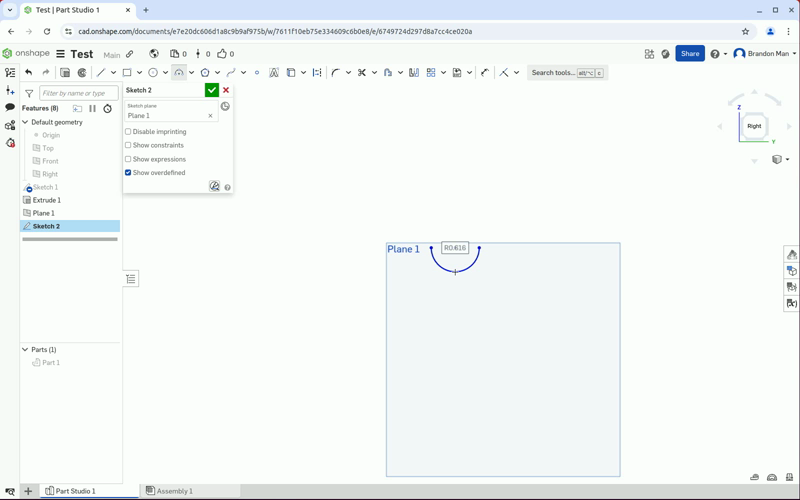
scroll(-6)
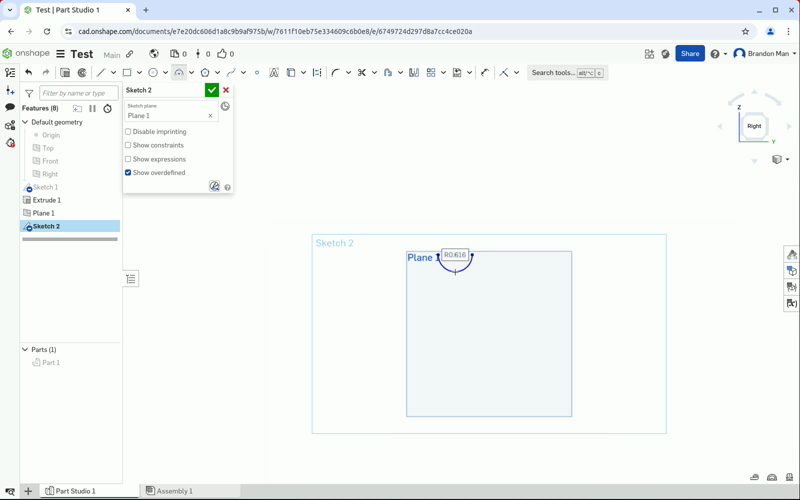
scroll(-6)
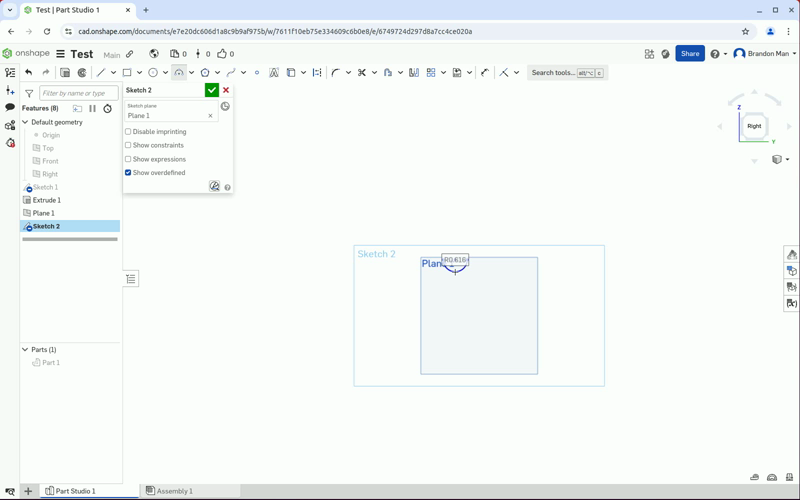
scroll(-6)
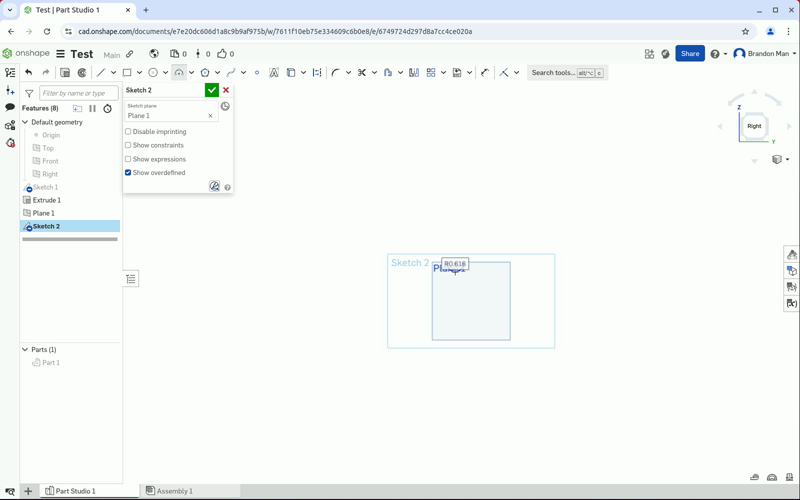
scroll(-6)
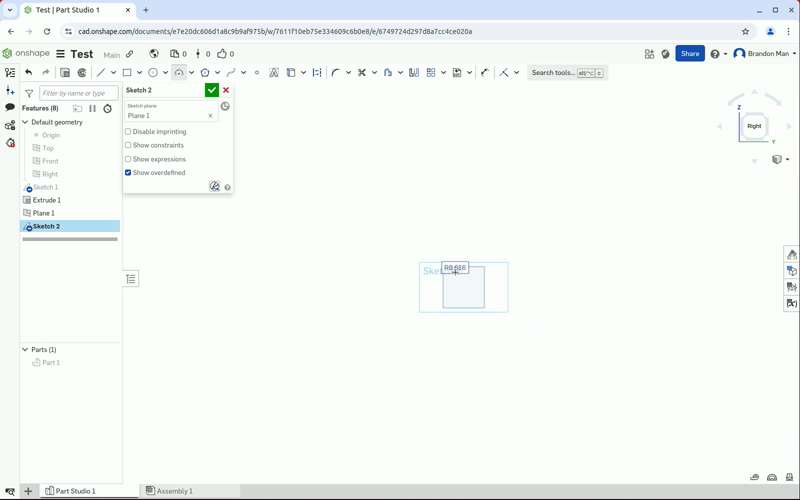
scroll(-6)
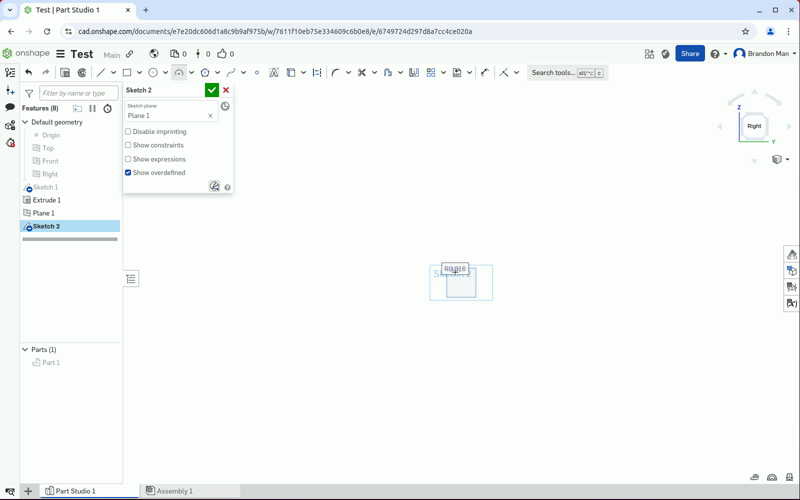
key_up(shift)
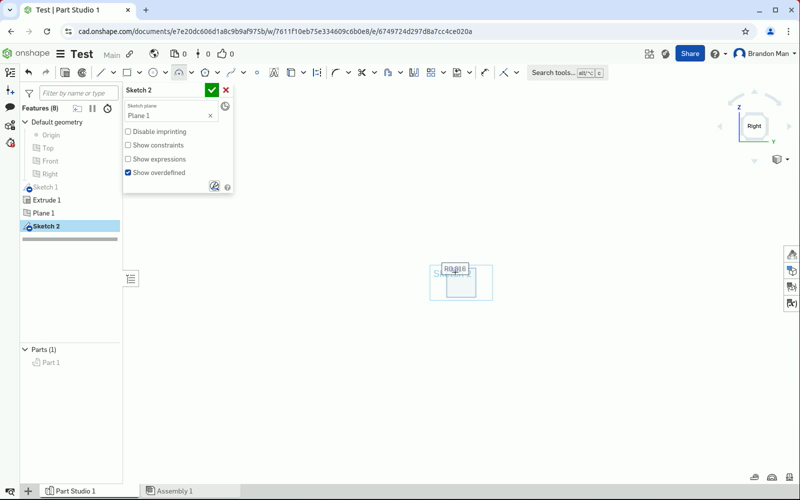
key(esc)
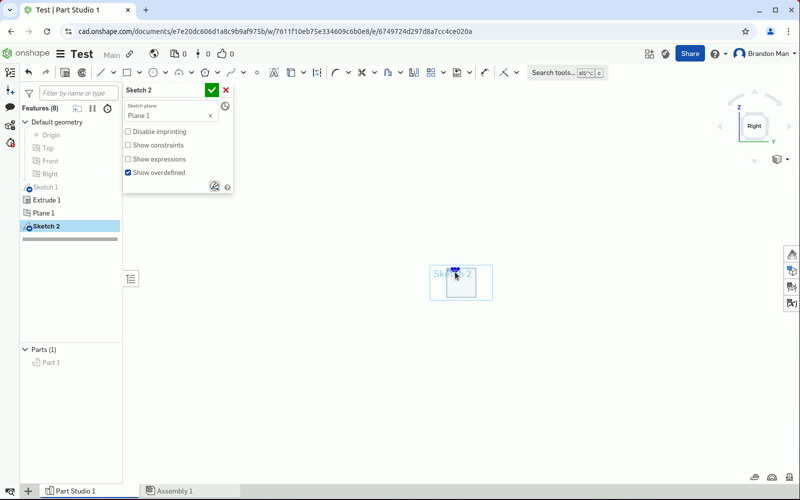
key(l)
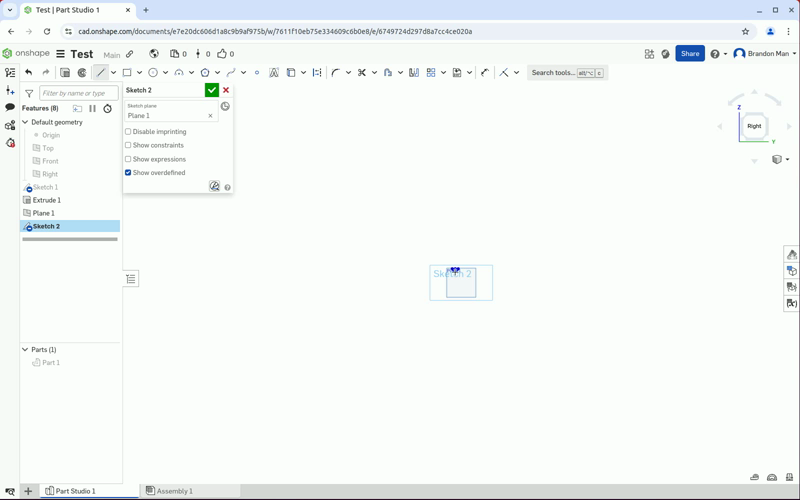
mouse_move(458, 268)
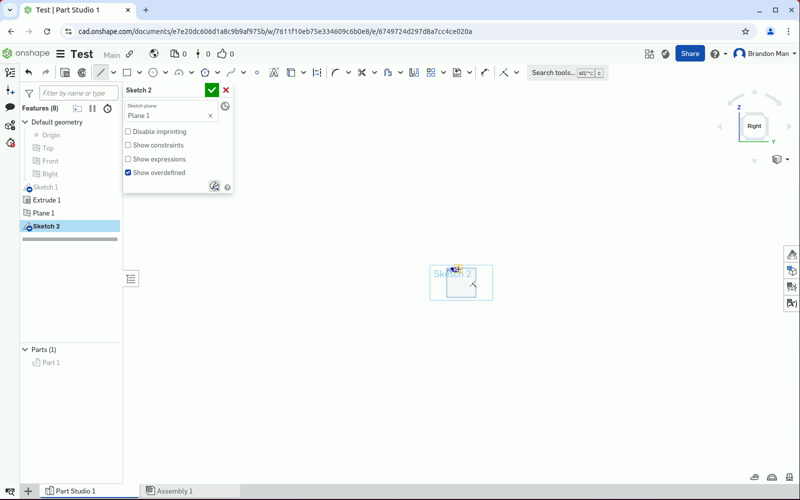
scroll(6)
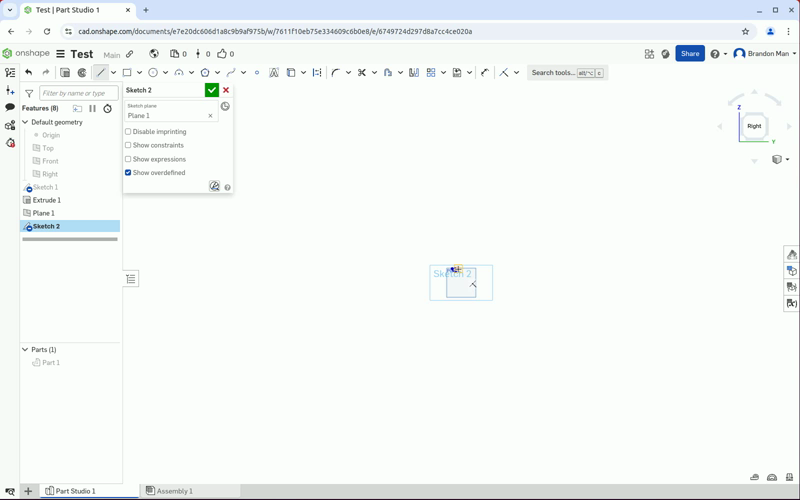
scroll(6)
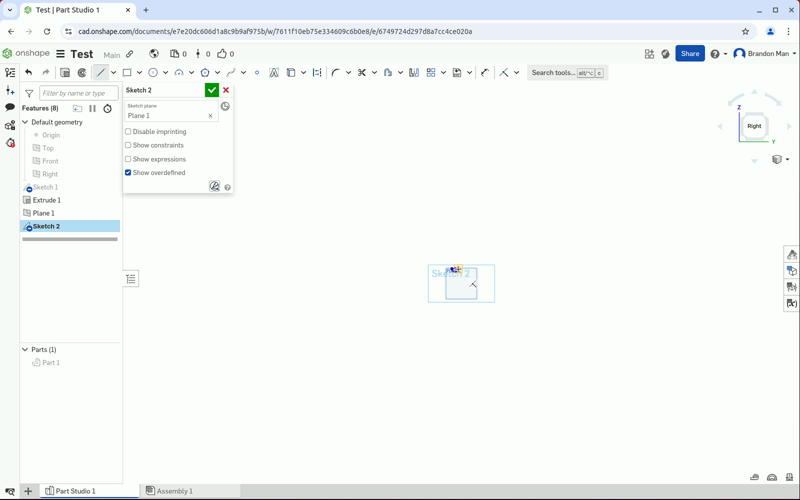
scroll(6)
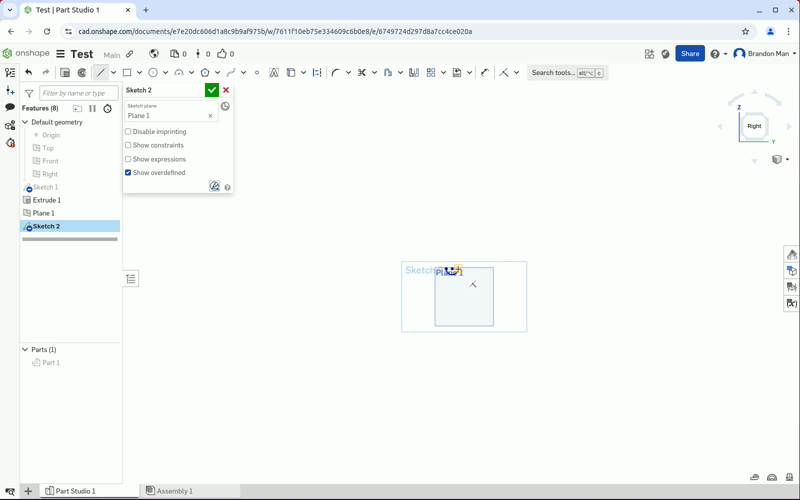
scroll(6)
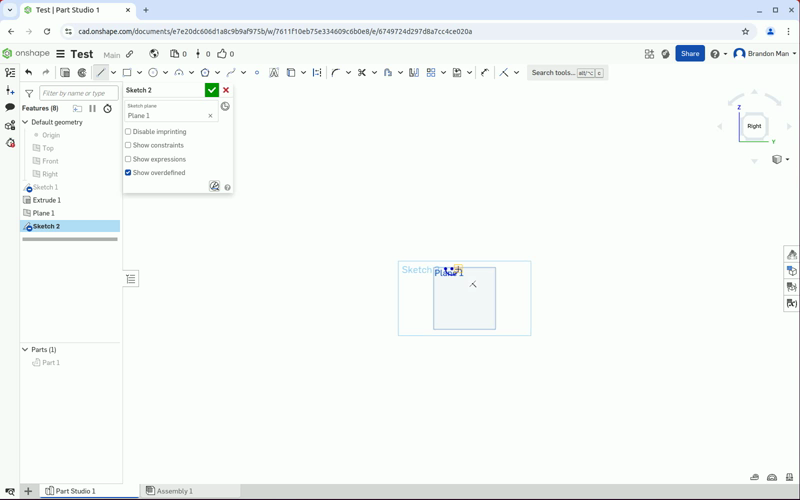
scroll(6)
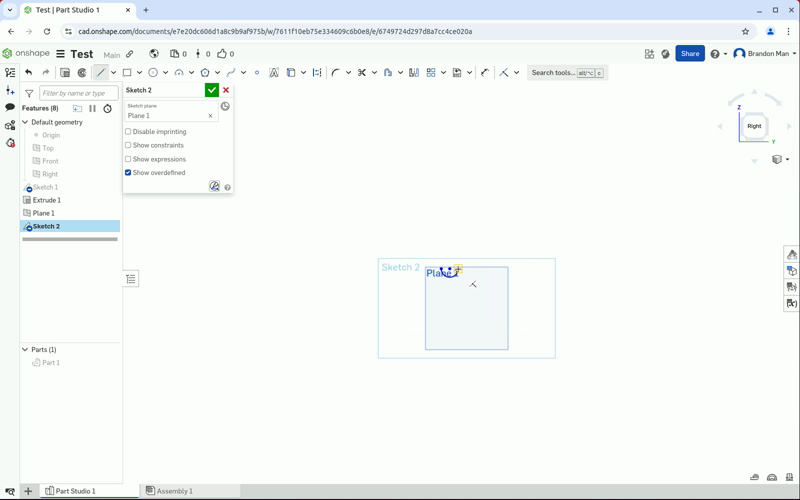
scroll(6)
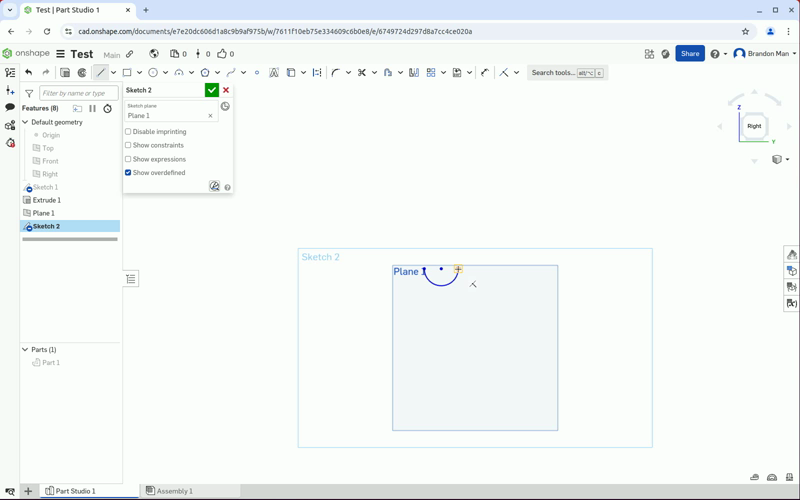
scroll(6)
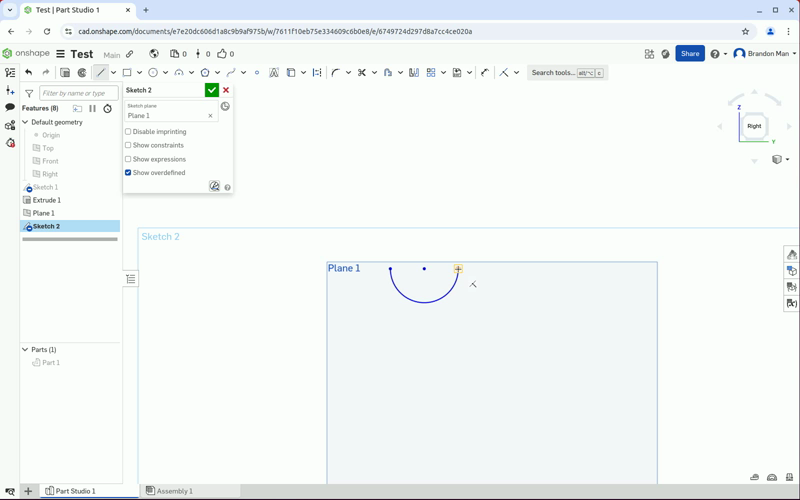
click(458, 268)
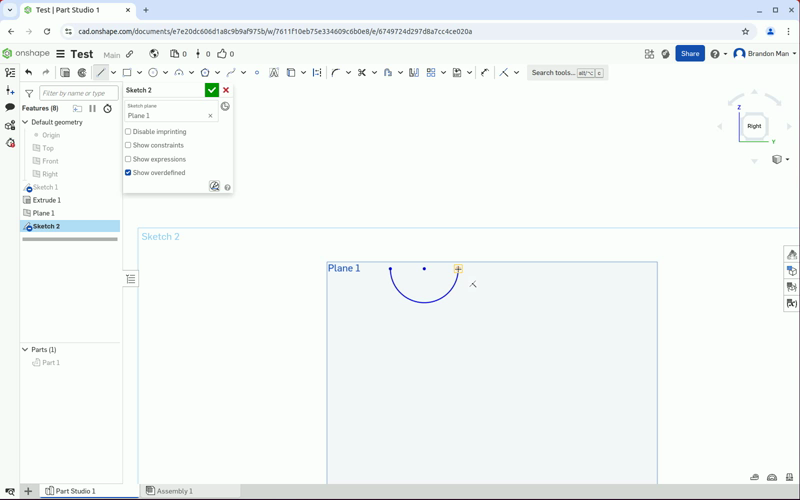
scroll(-6)
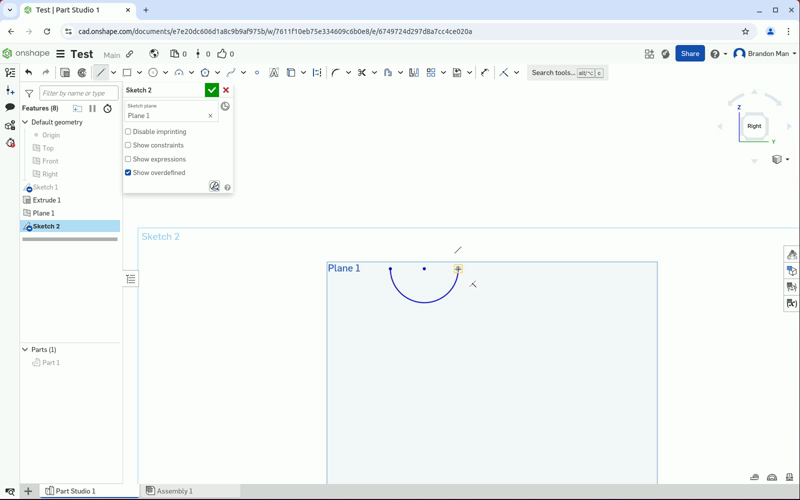
scroll(-6)
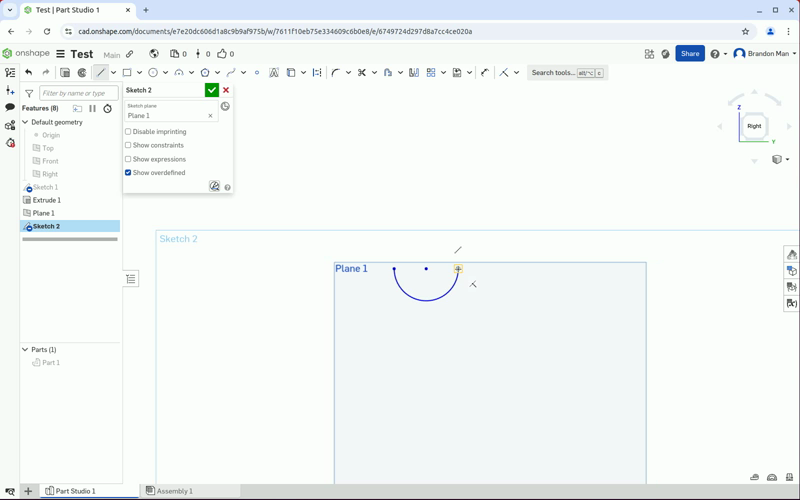
scroll(-6)
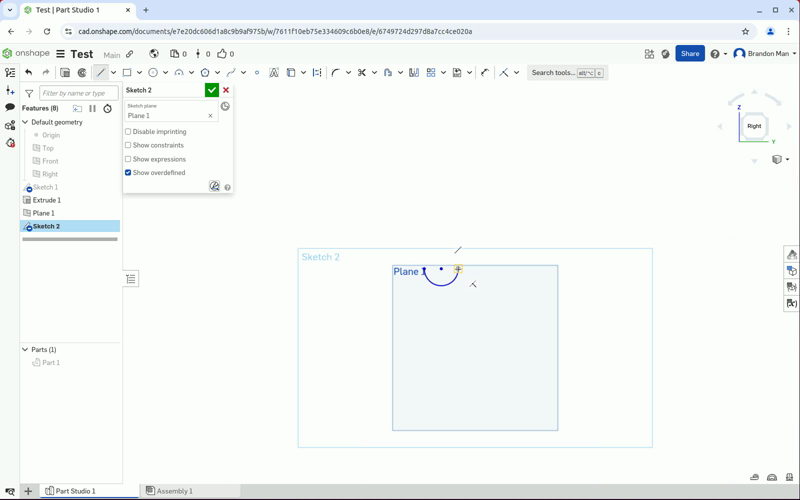
scroll(-6)
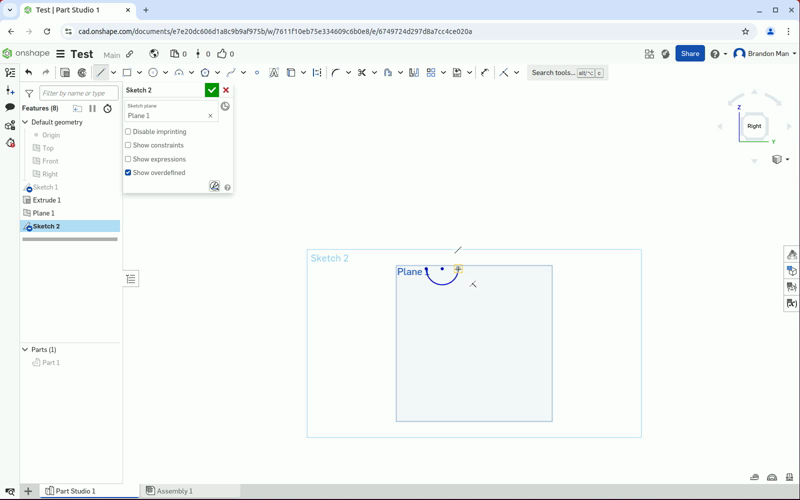
scroll(-6)
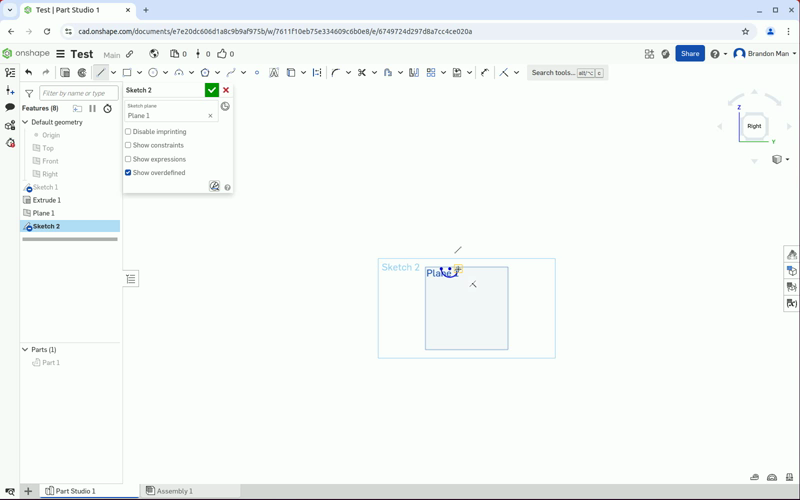
scroll(-6)
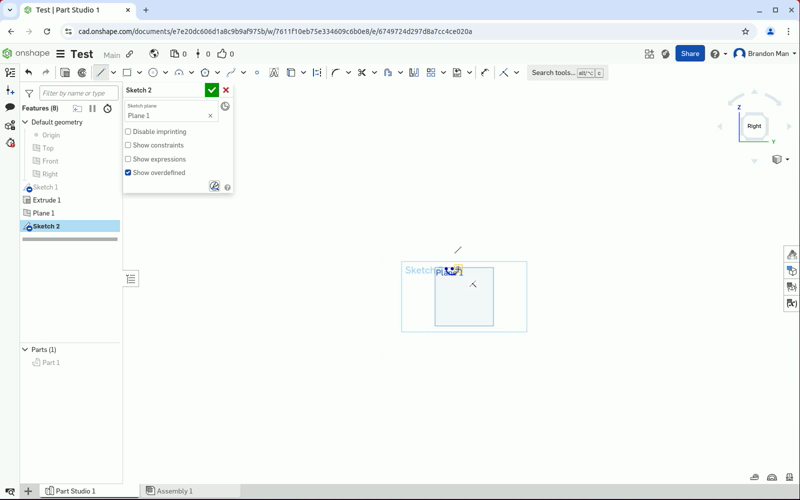
scroll(-6)
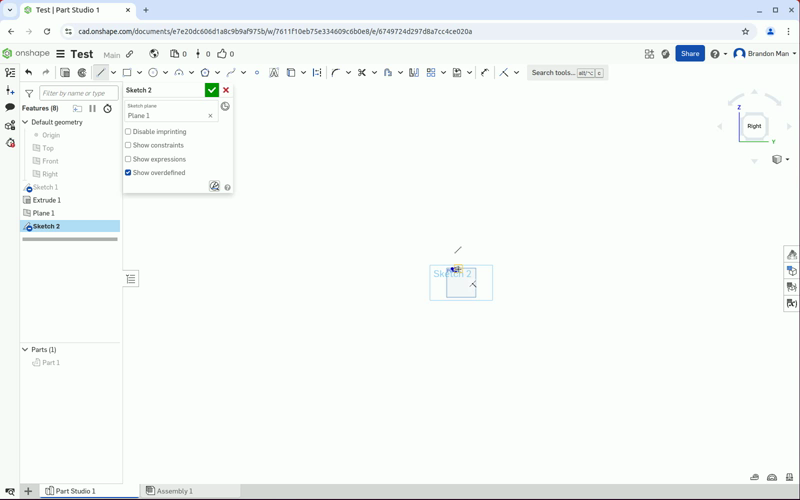
key_down(shift)
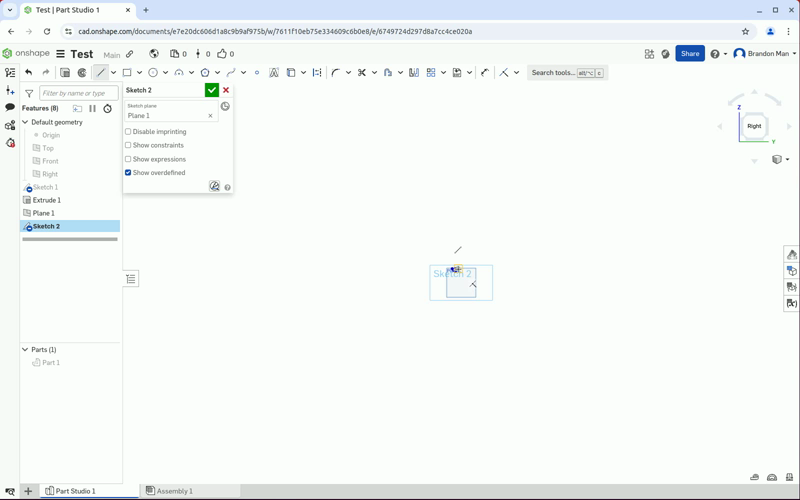
mouse_move(488, 268)
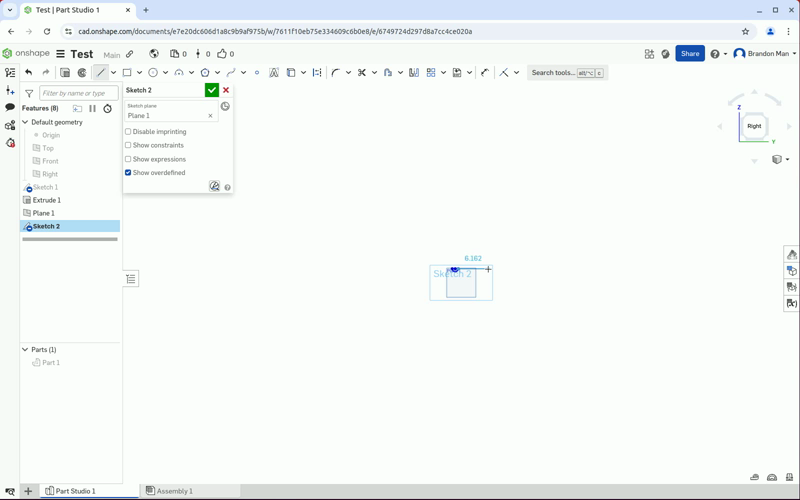
mouse_move(455, 268)
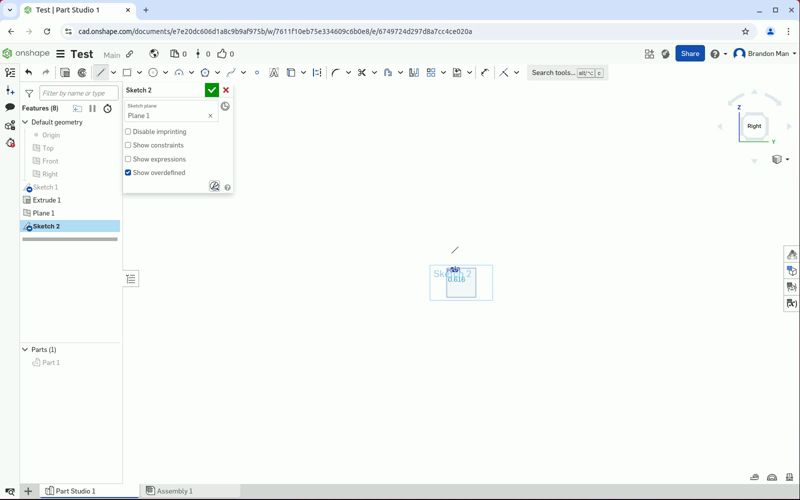
scroll(6)
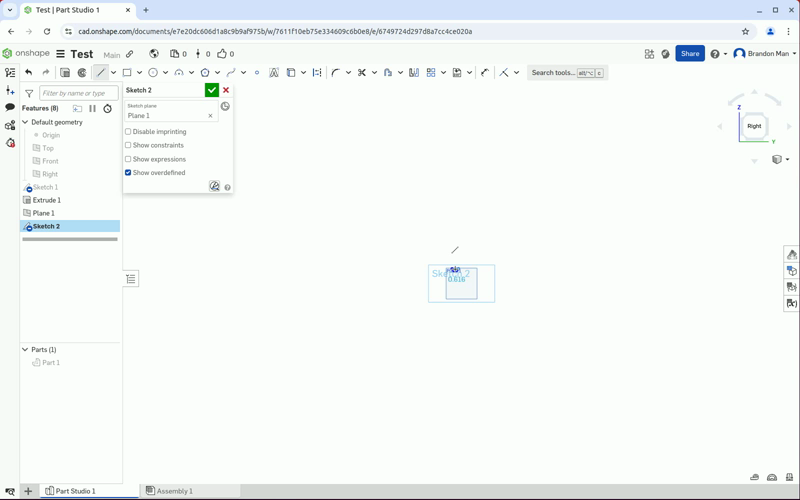
scroll(6)
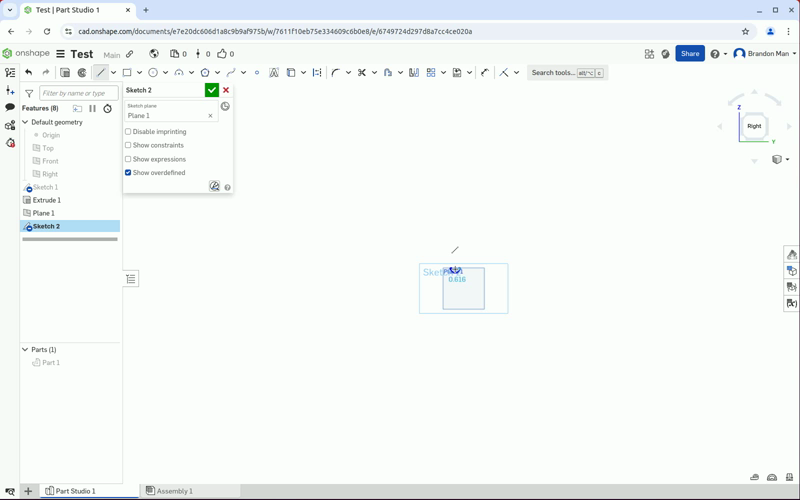
scroll(6)
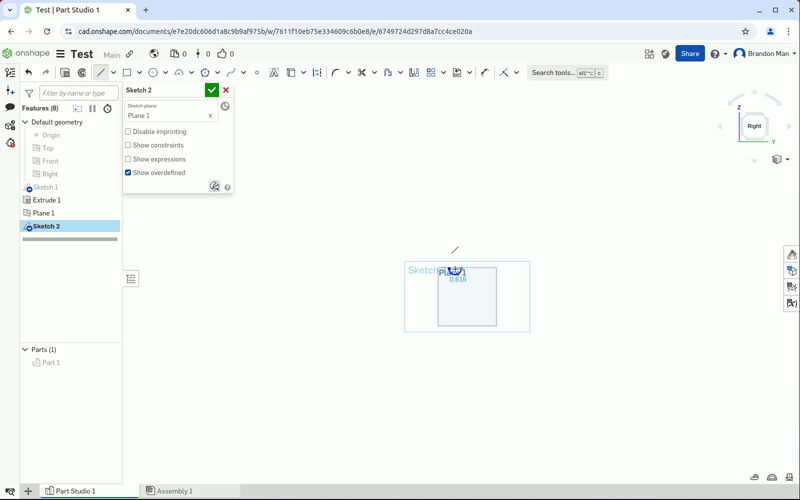
scroll(6)
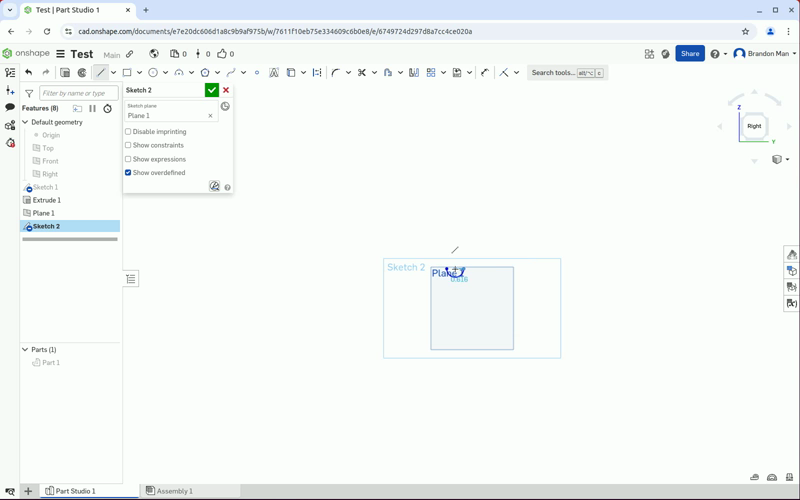
scroll(6)
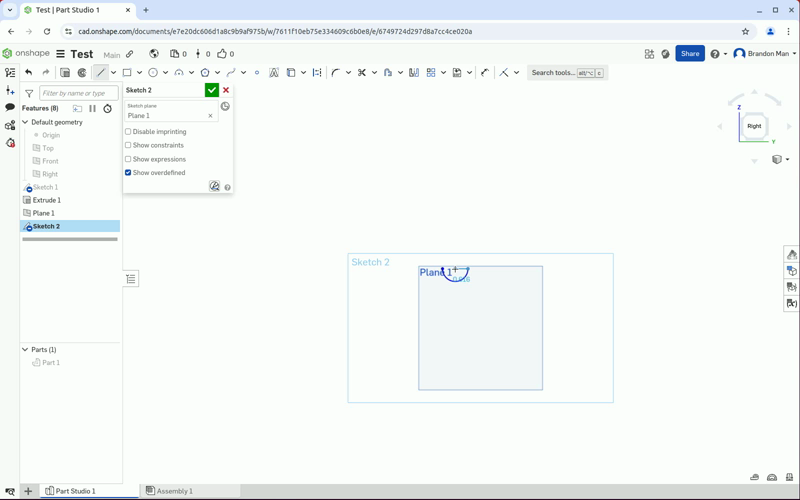
scroll(6)
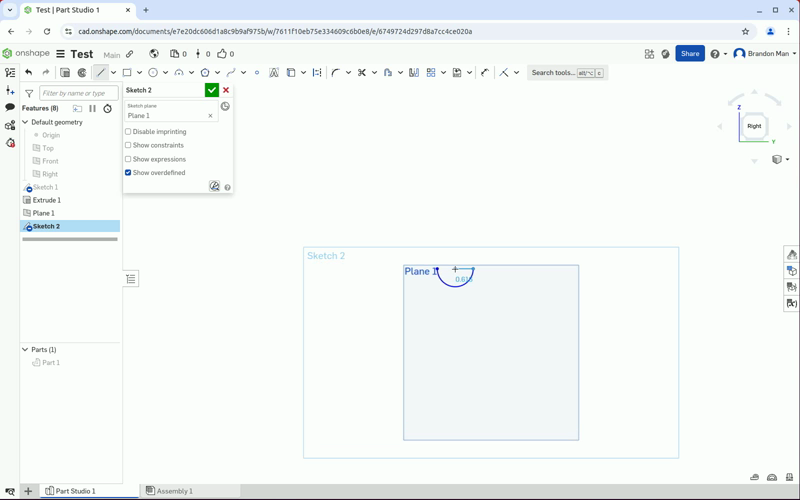
scroll(6)
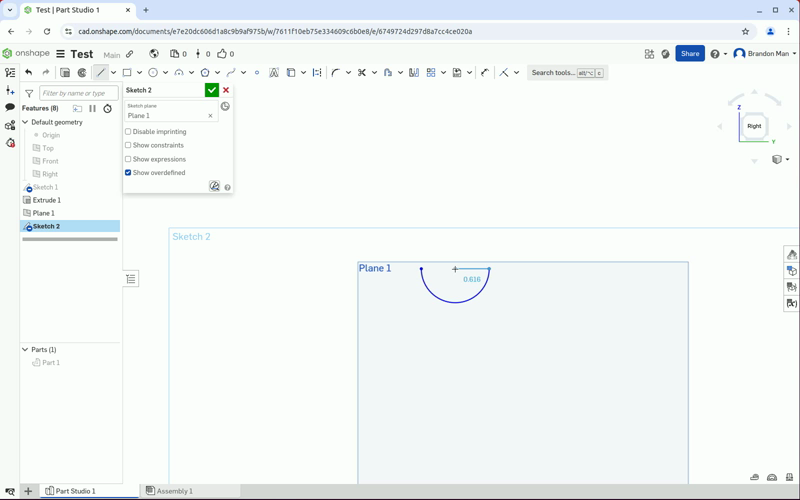
click(455, 268)
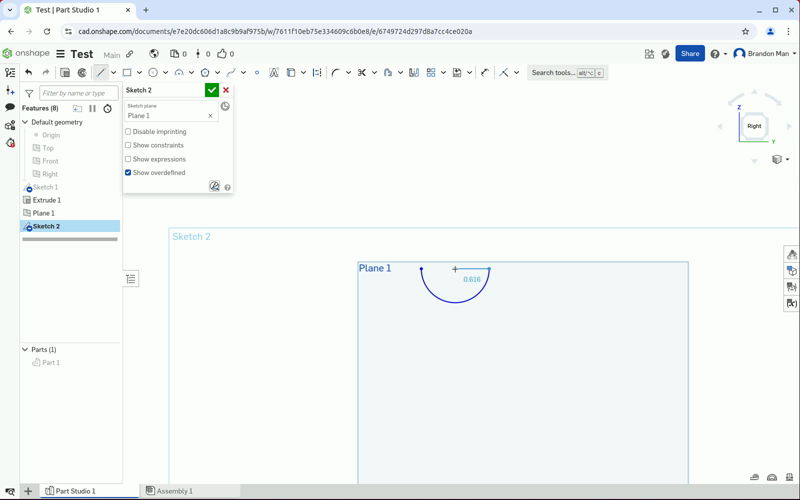
scroll(-6)
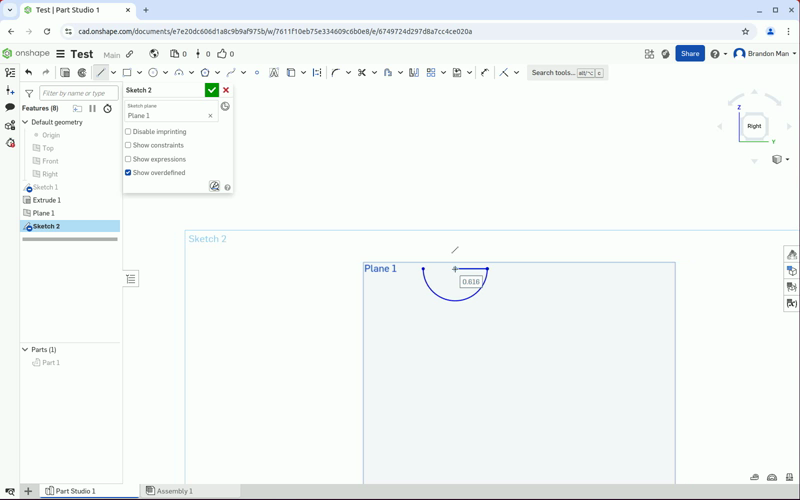
scroll(-6)
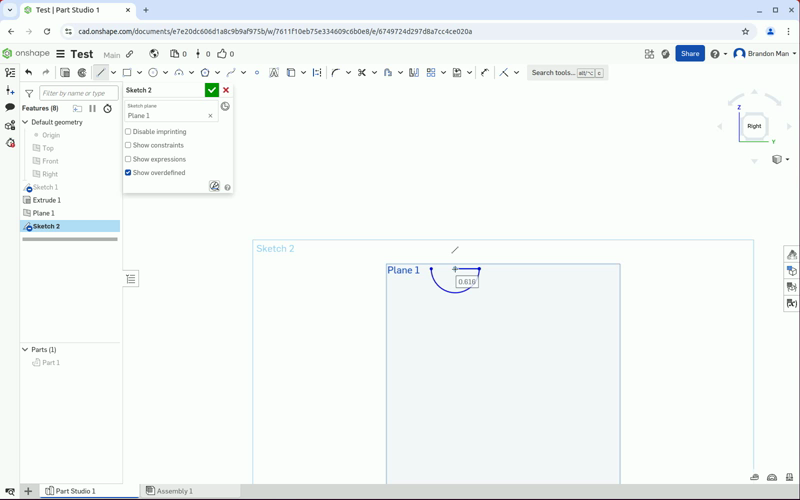
scroll(-6)
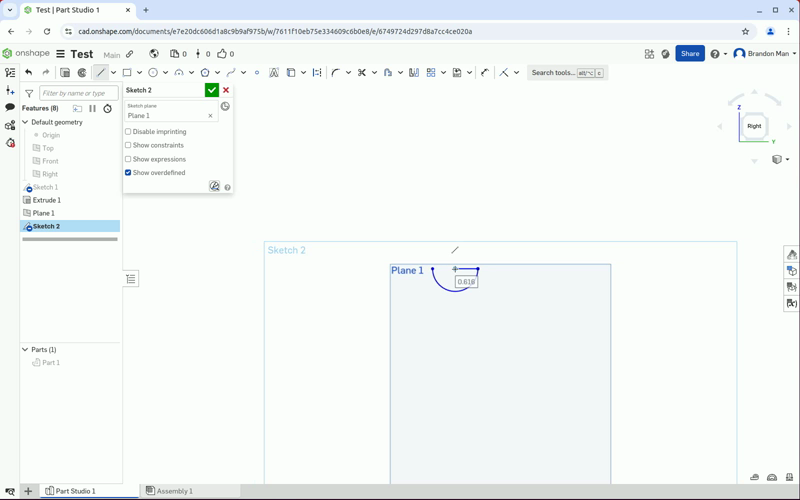
scroll(-6)
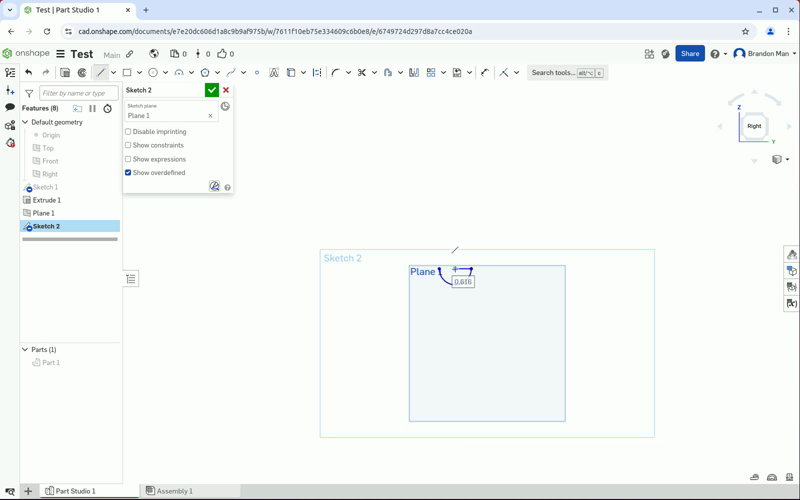
scroll(-6)
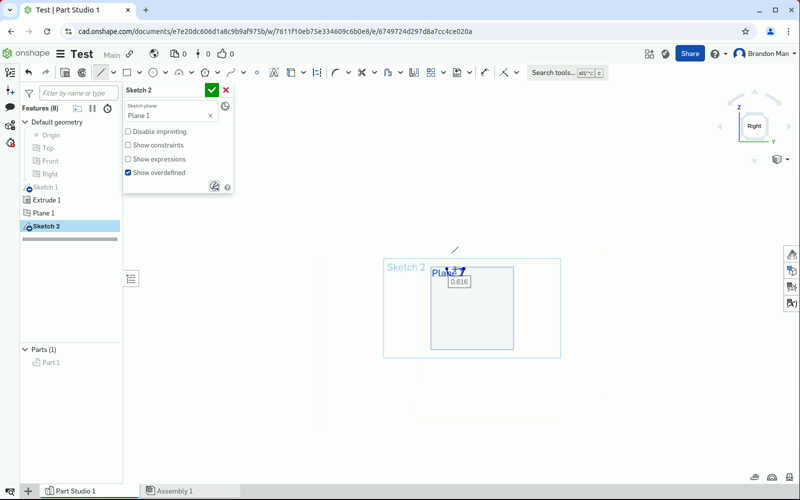
scroll(-6)
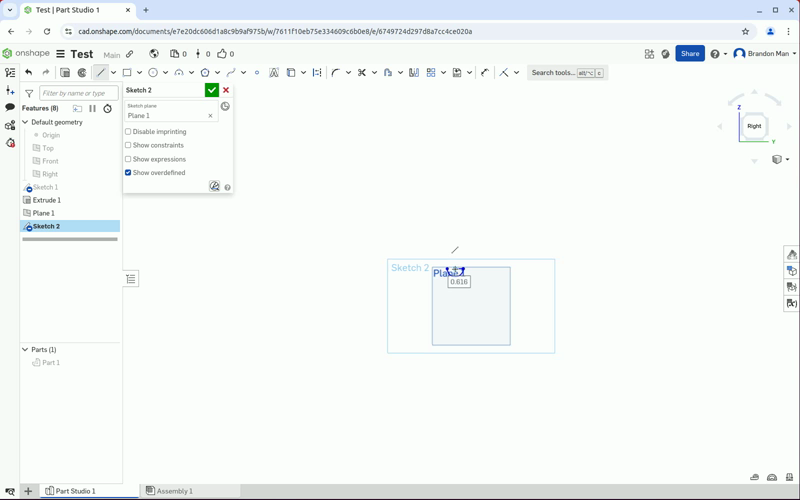
scroll(-6)
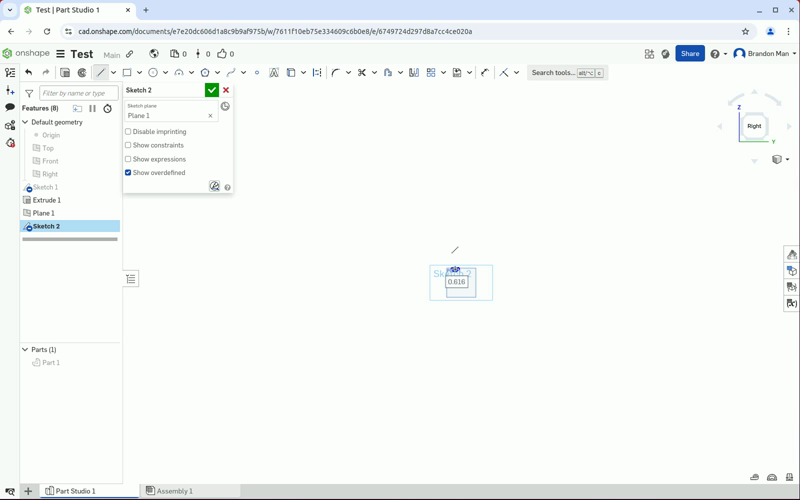
key_up(shift)
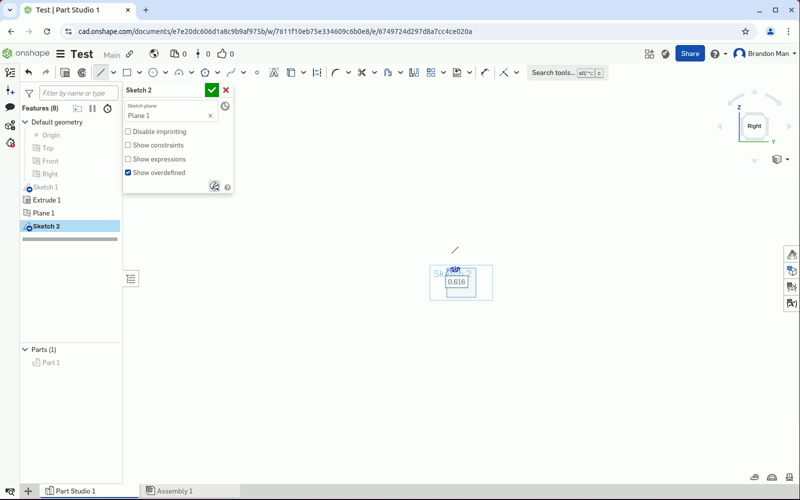
mouse_move(485, 268)
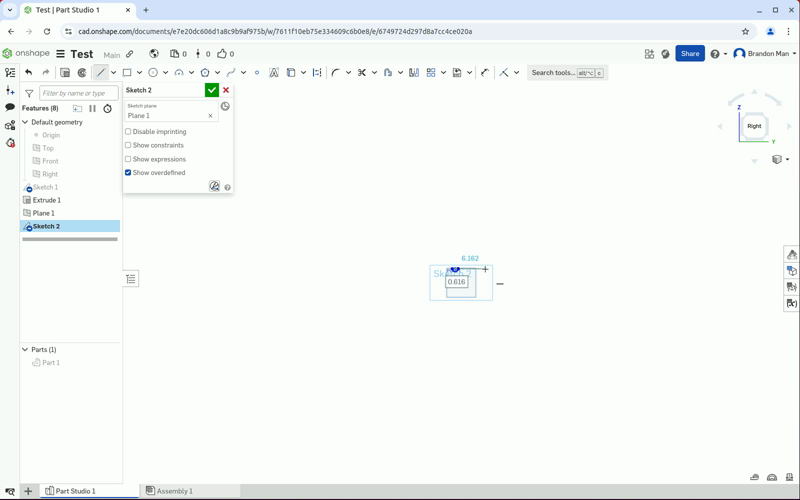
key_down(shift)
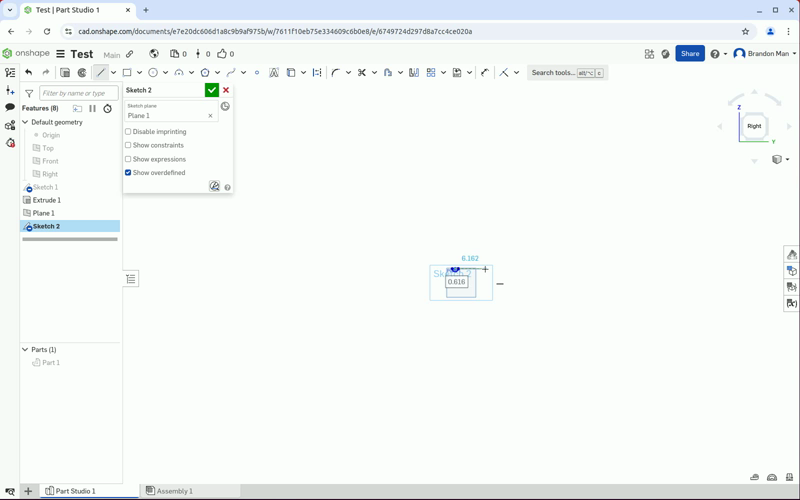
mouse_move(452, 268)
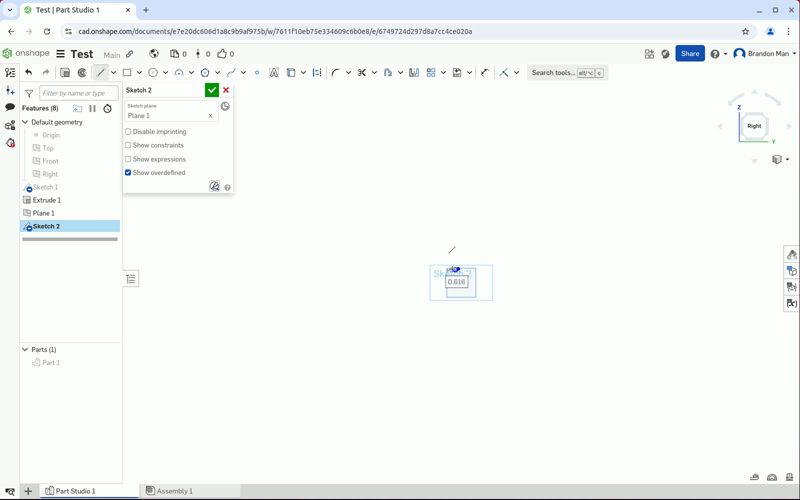
scroll(6)
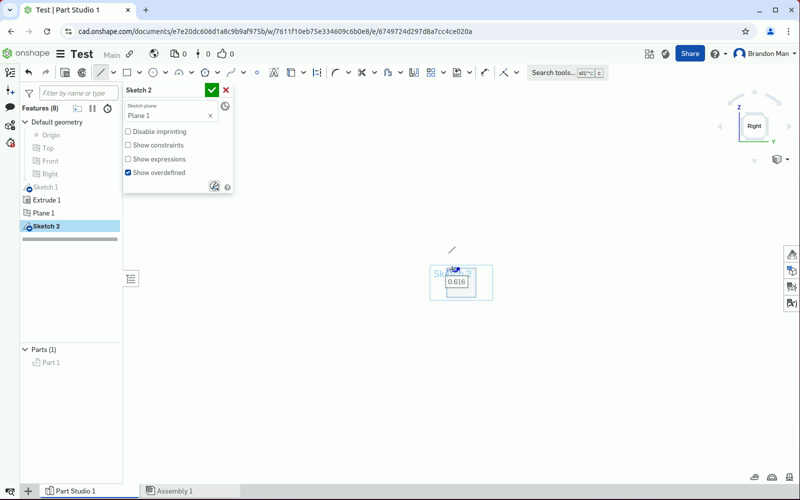
scroll(6)
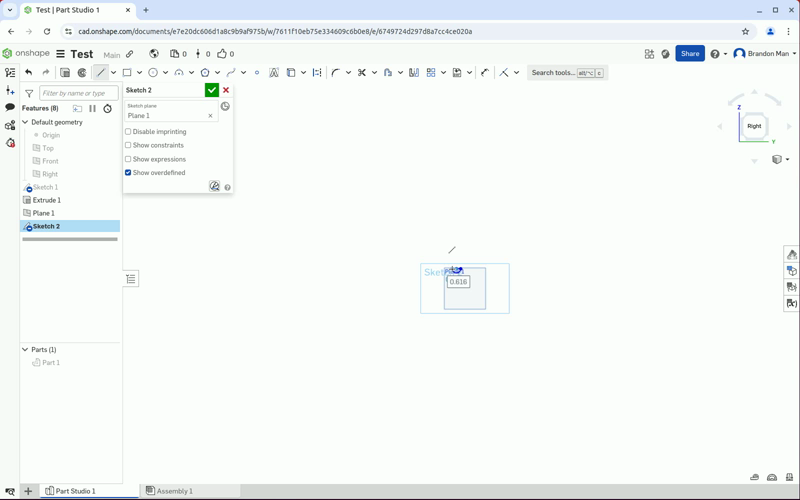
scroll(6)
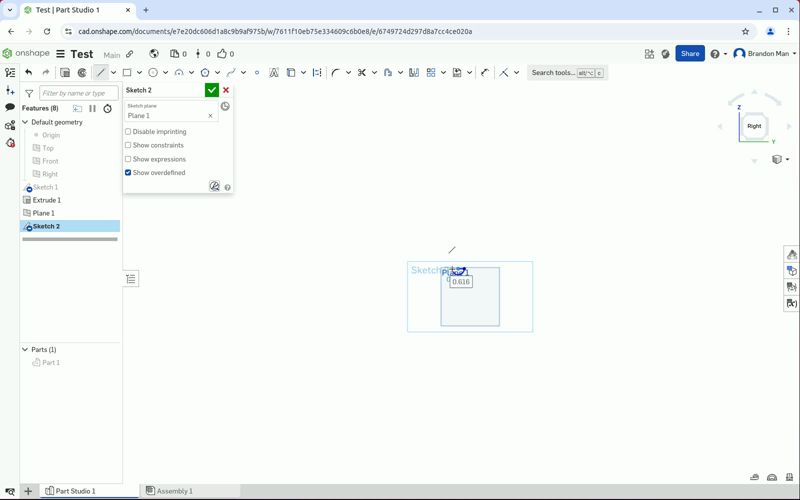
scroll(6)
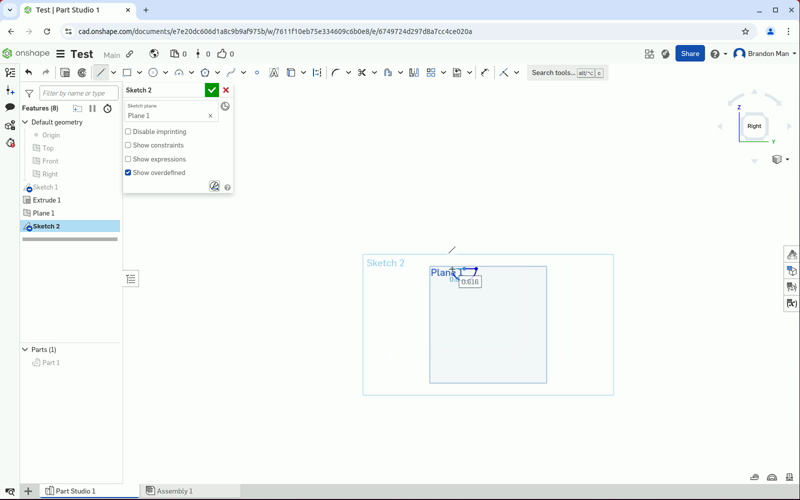
scroll(6)
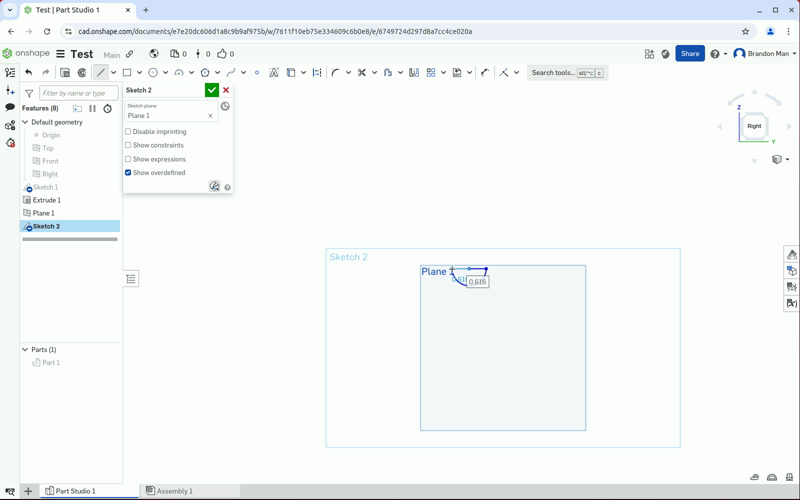
scroll(6)
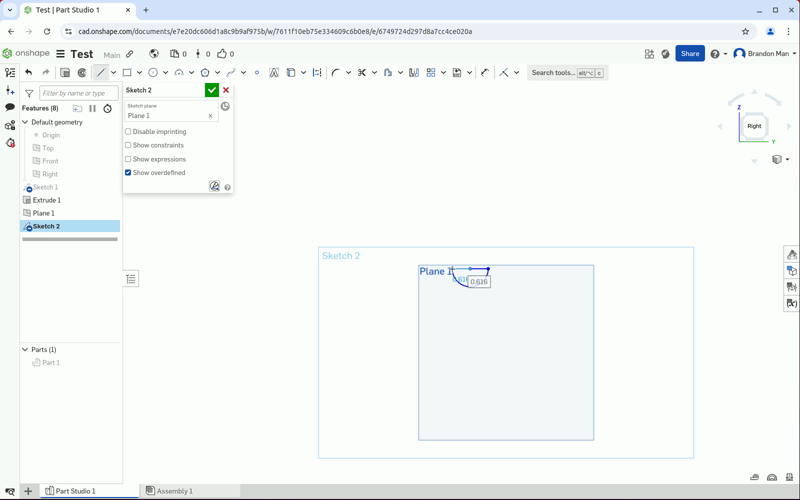
scroll(6)
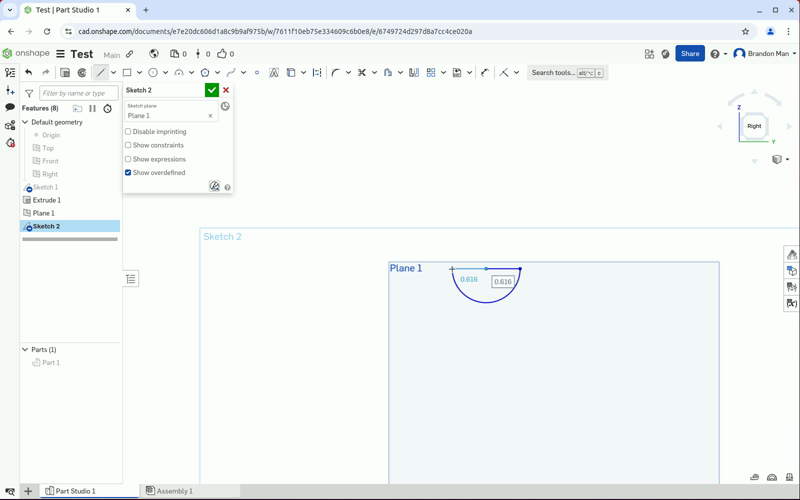
key_up(shift)
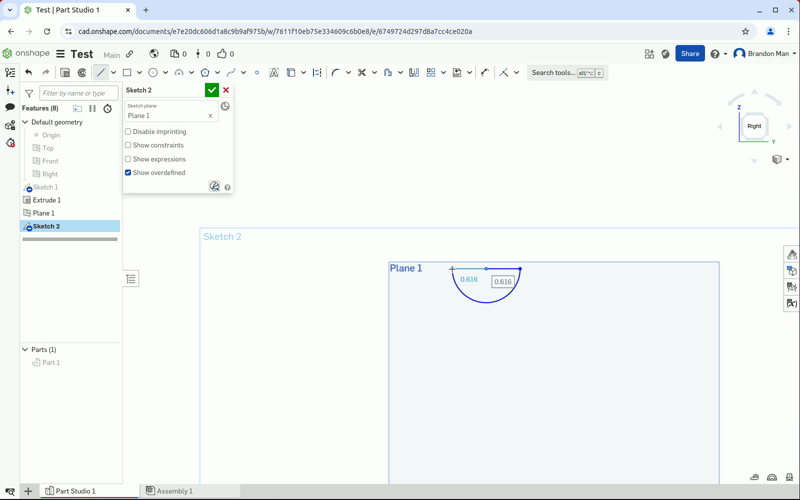
click(452, 268)
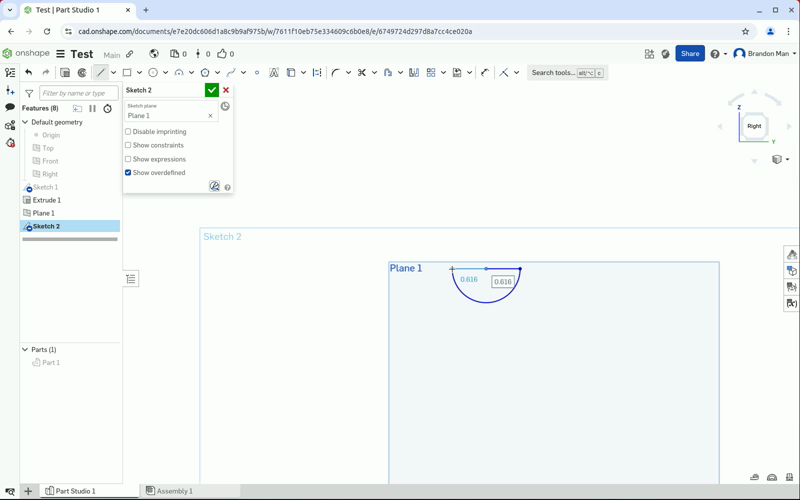
scroll(-6)
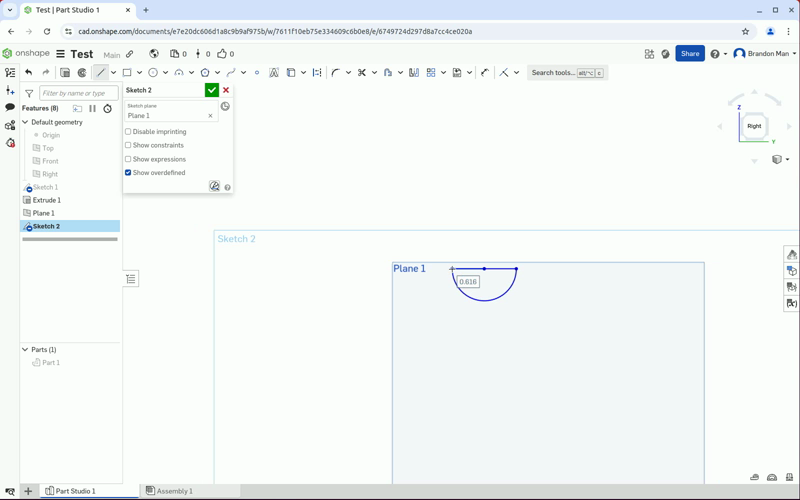
scroll(-6)
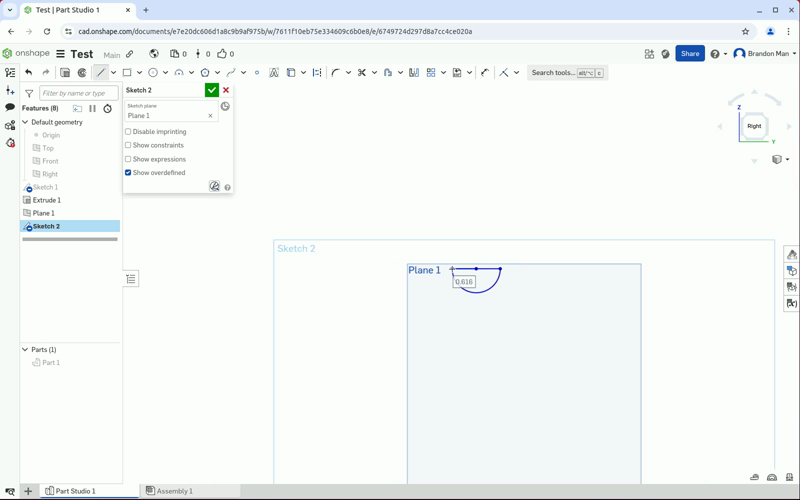
scroll(-6)
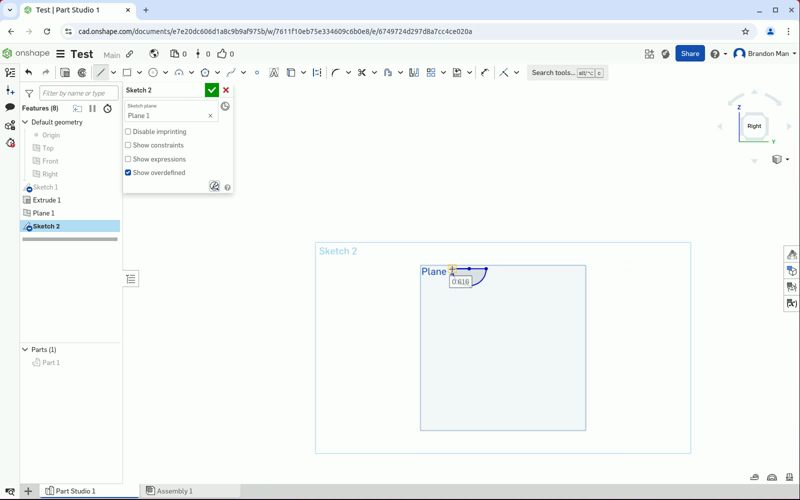
scroll(-6)
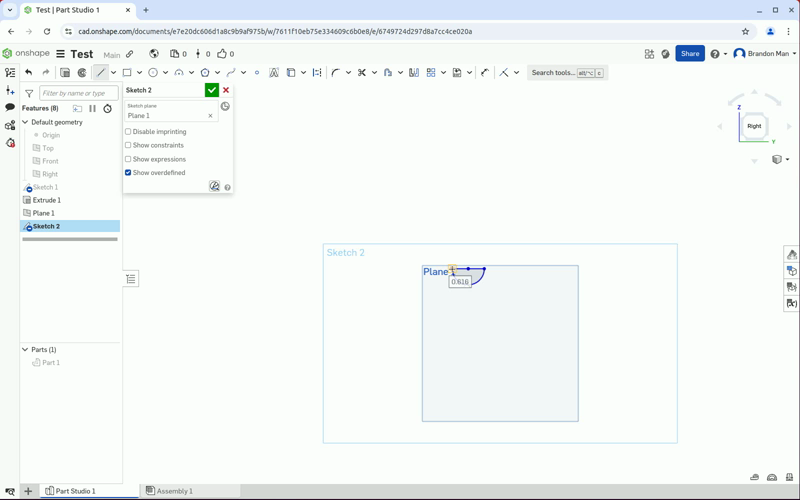
scroll(-6)
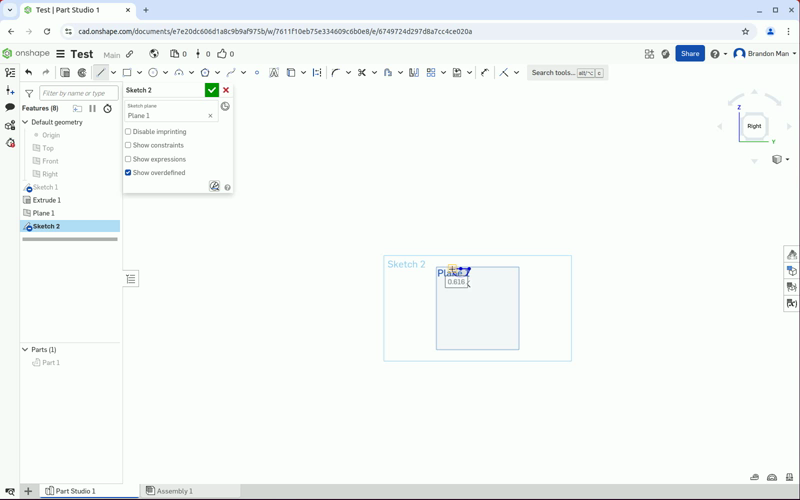
scroll(-6)
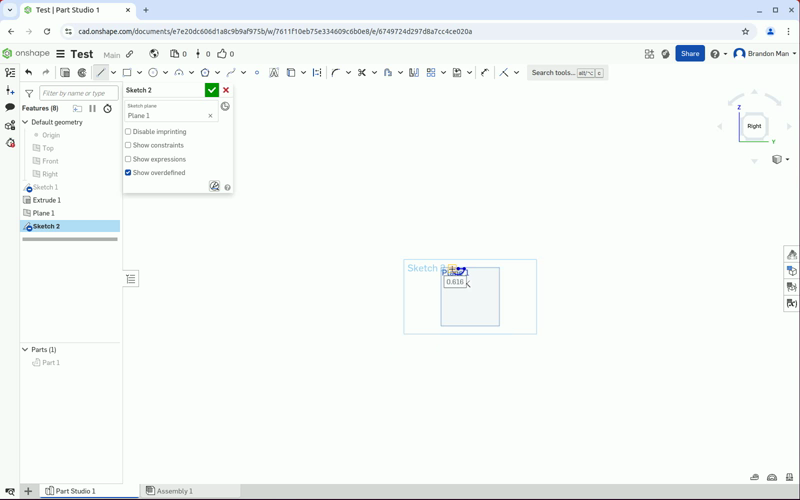
scroll(-6)
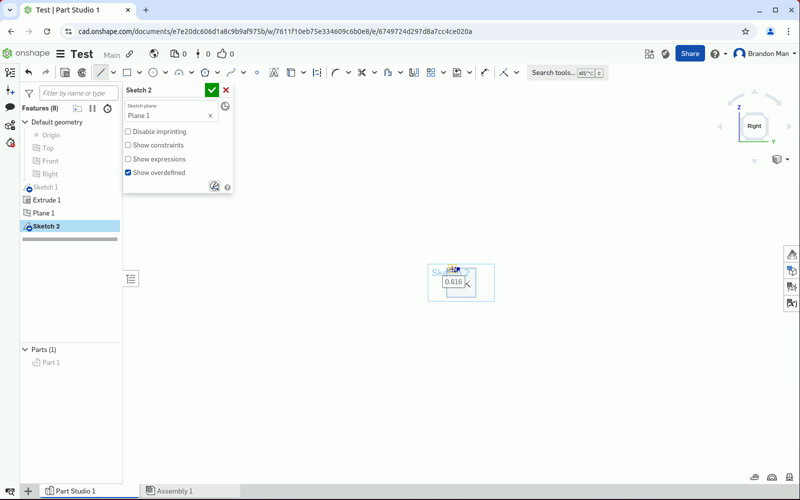
key(esc)
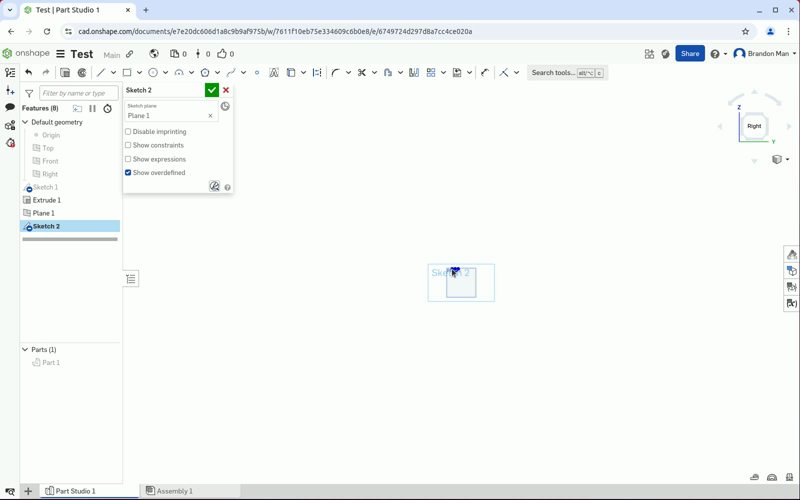
mouse_move(454, 269)
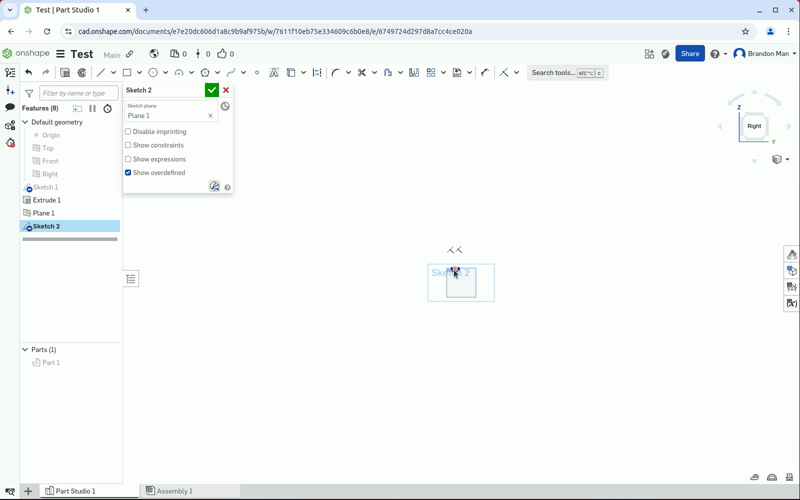
scroll(6)
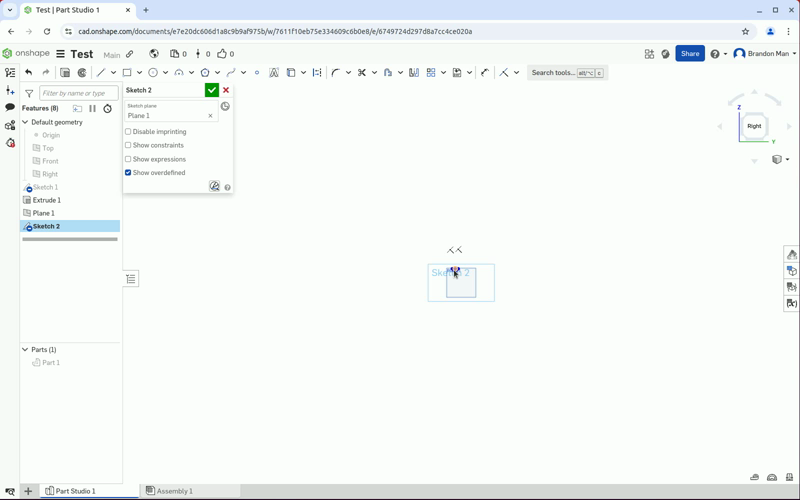
scroll(6)
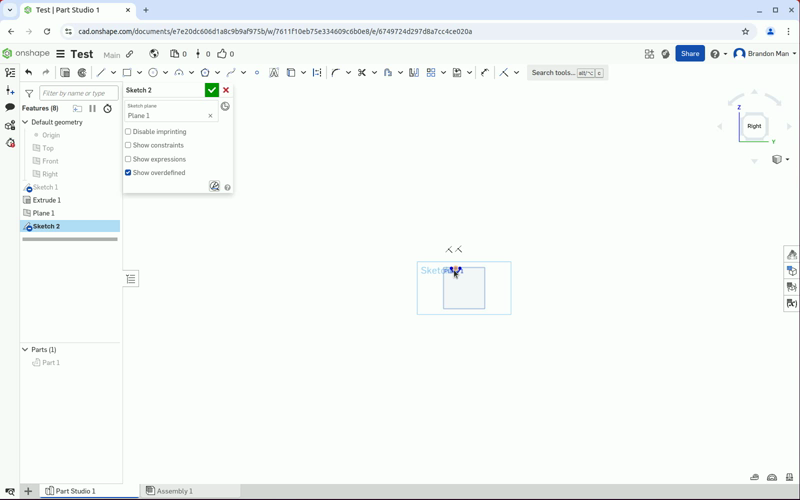
scroll(6)
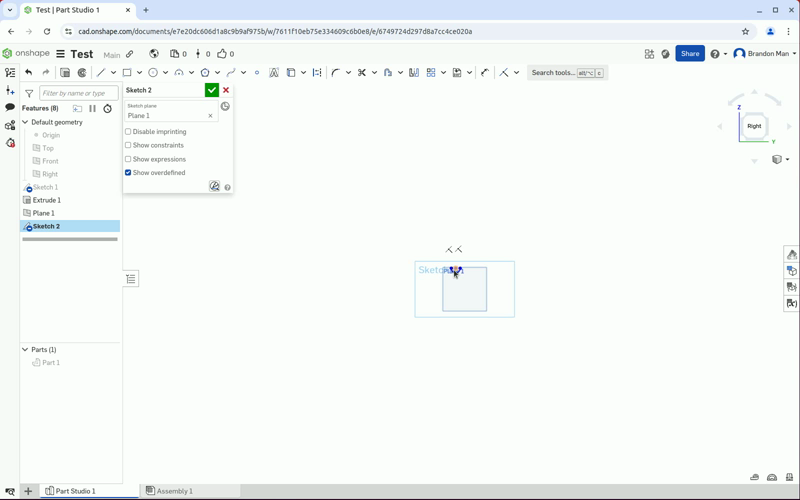
scroll(6)
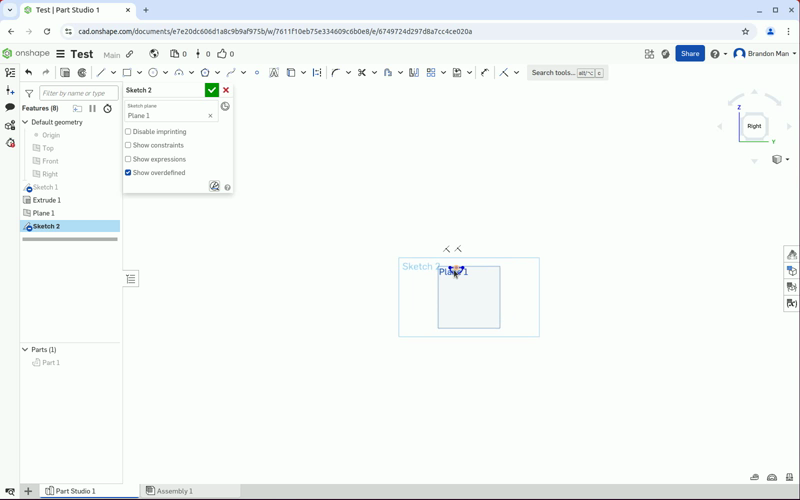
scroll(6)
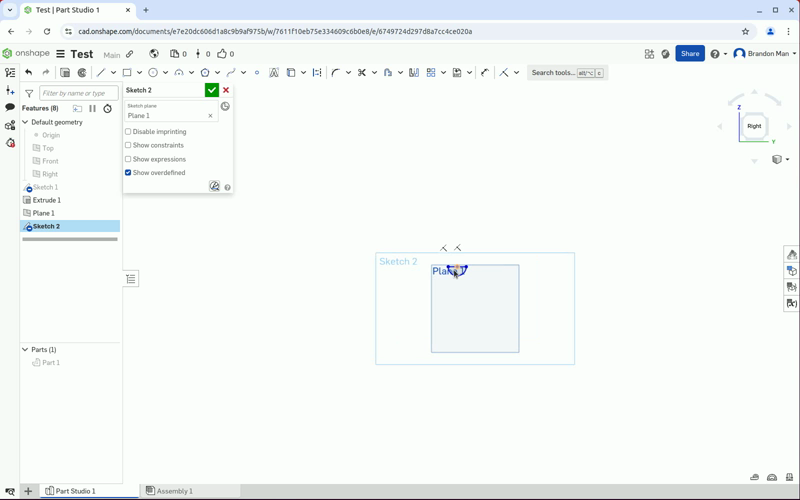
scroll(6)
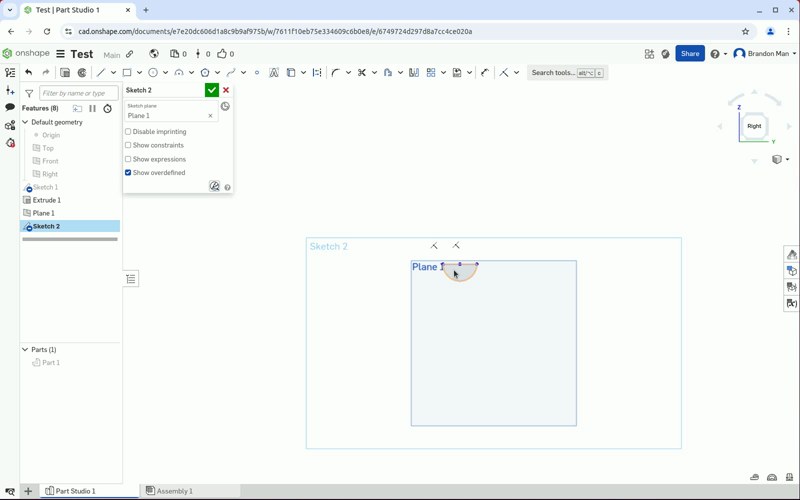
scroll(6)
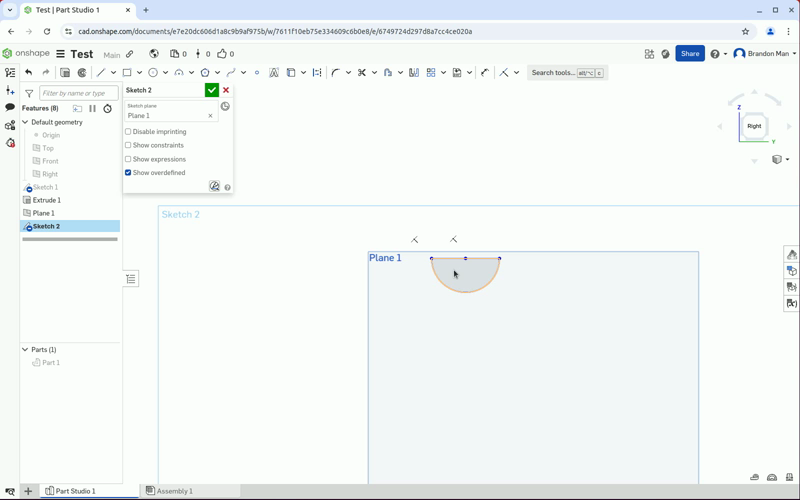
click(454, 269)
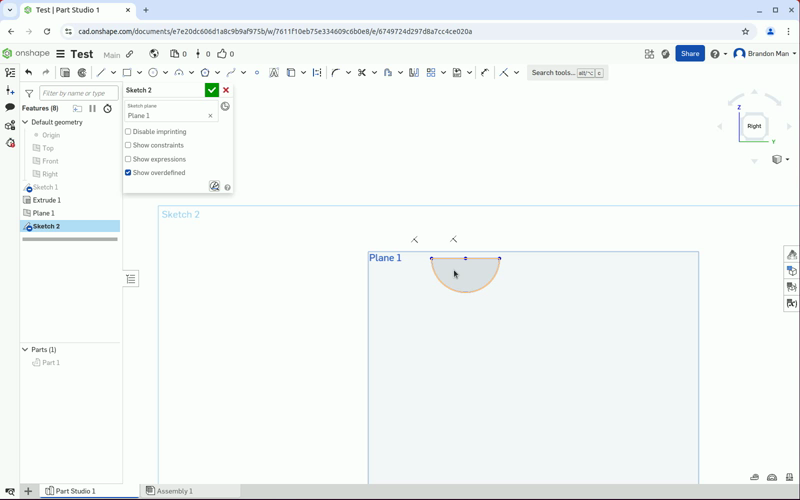
scroll(-6)
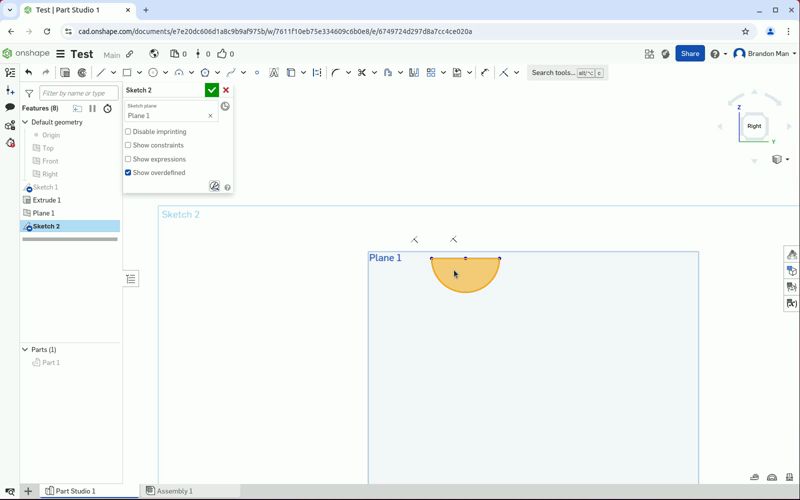
scroll(-6)
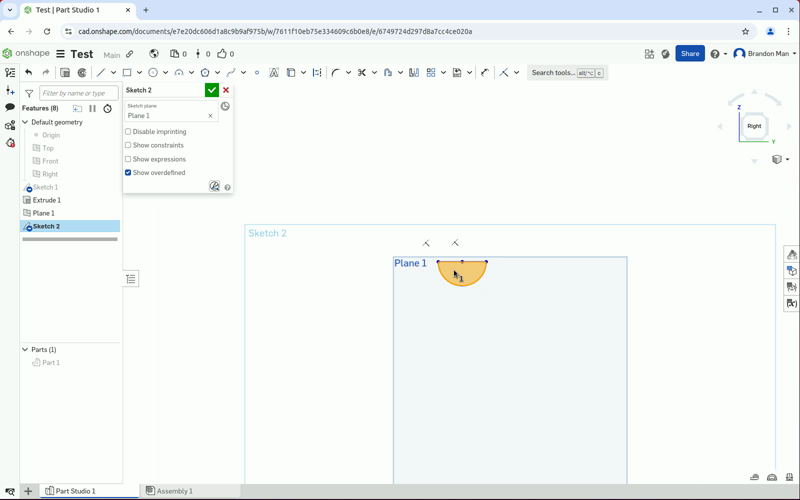
scroll(-6)
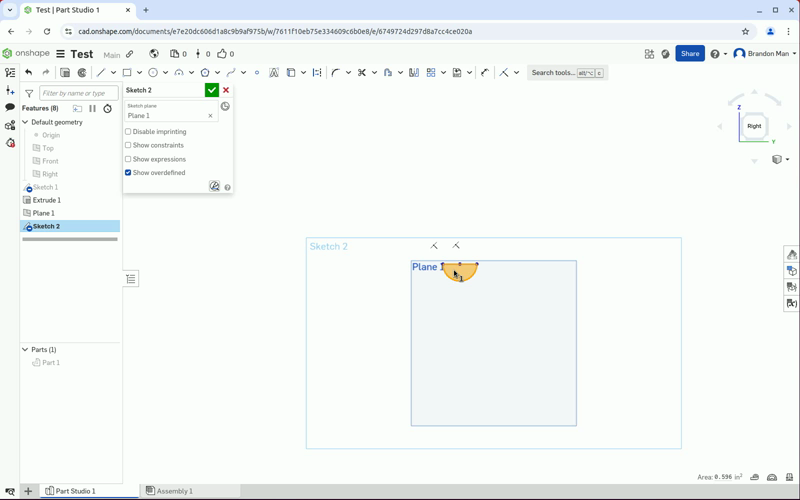
scroll(-6)
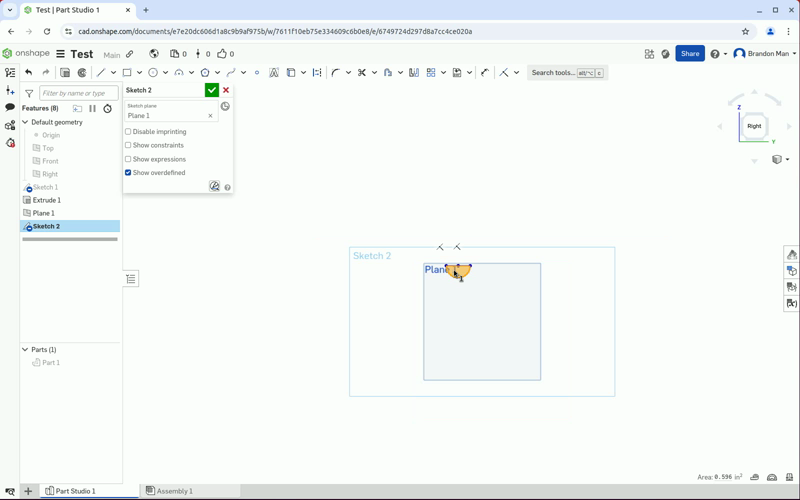
scroll(-6)
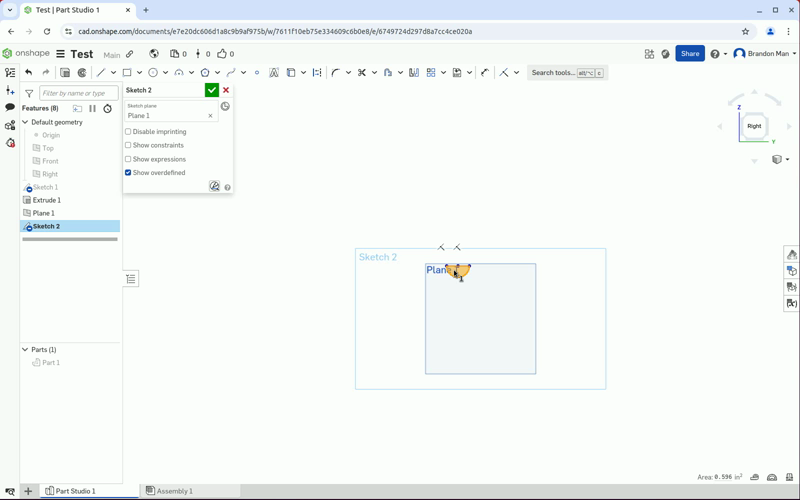
scroll(-6)
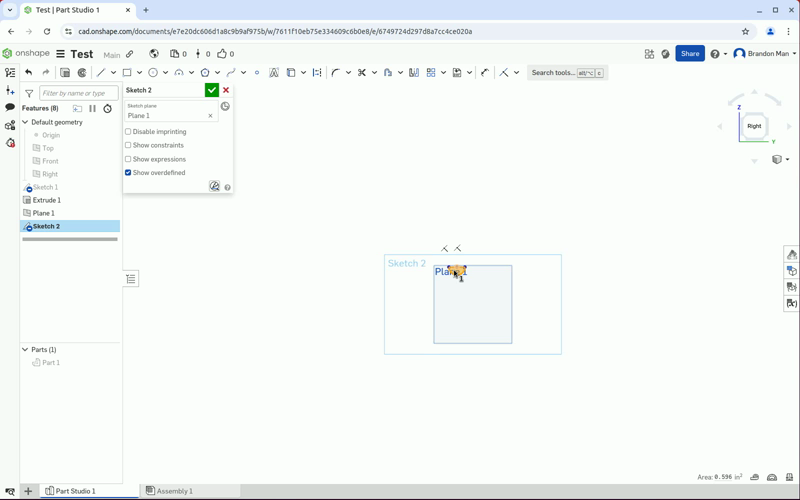
scroll(-6)
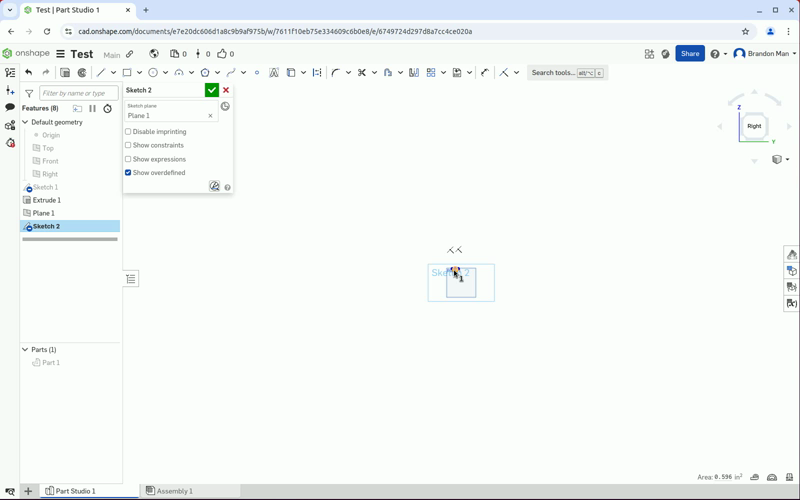
mouse_move(73, 352)
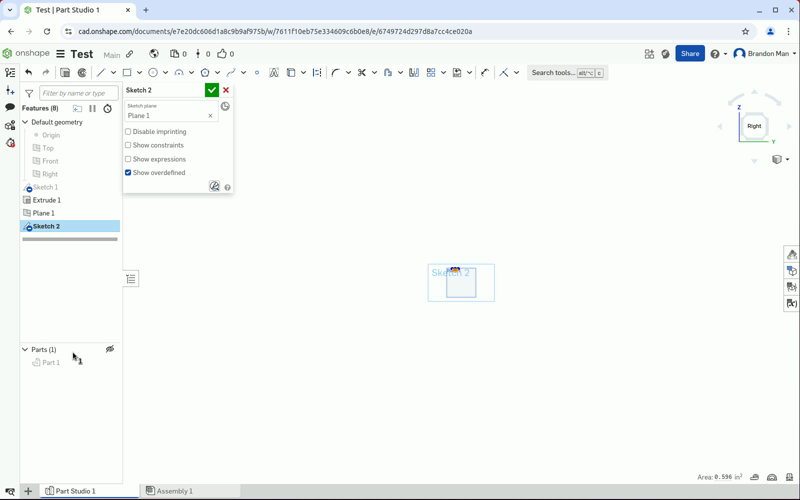
key(shift+y)
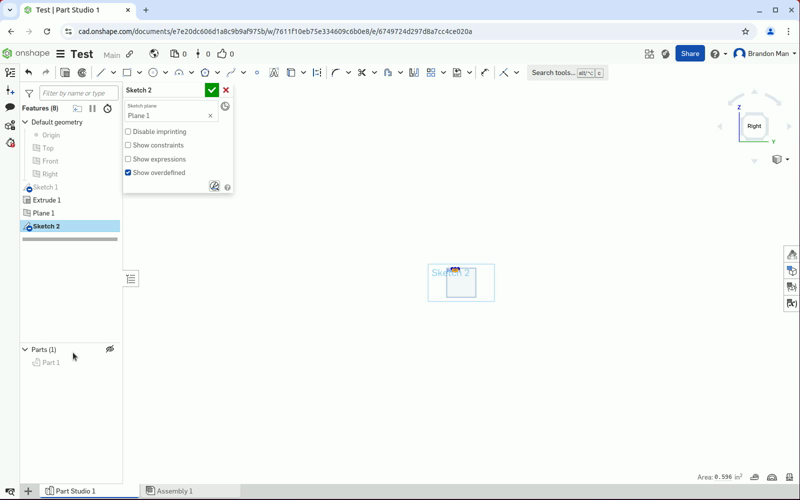
key(shift+e)
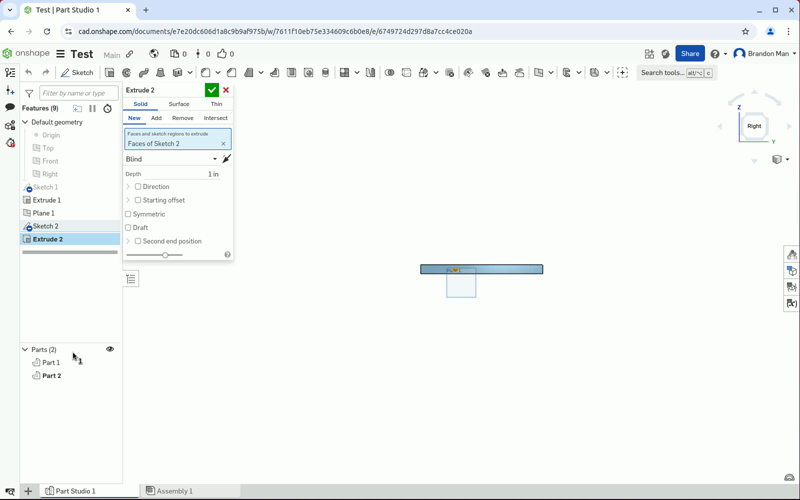
mouse_move(143, 106)
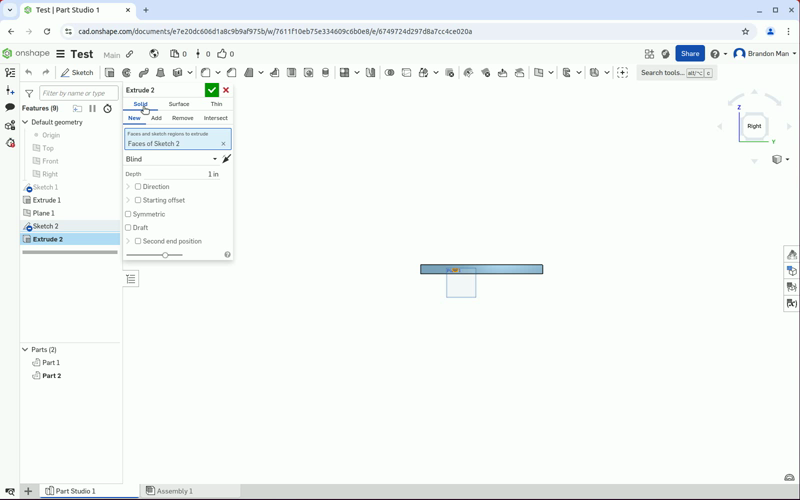
click(143, 106)
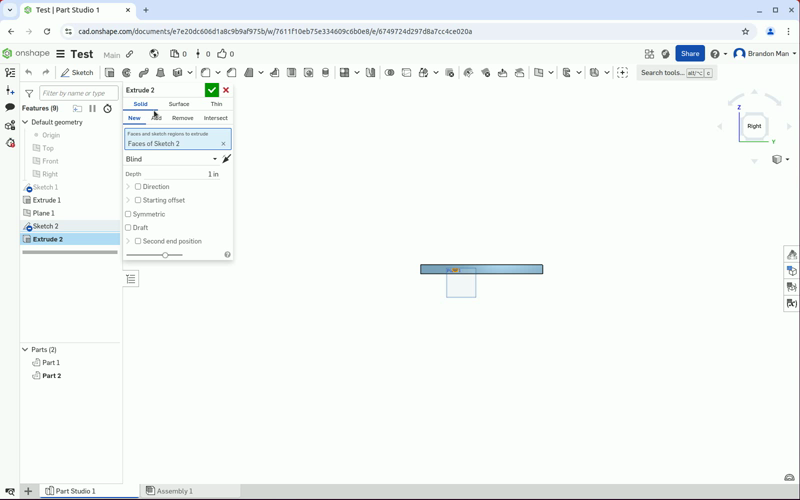
mouse_move(186, 120)
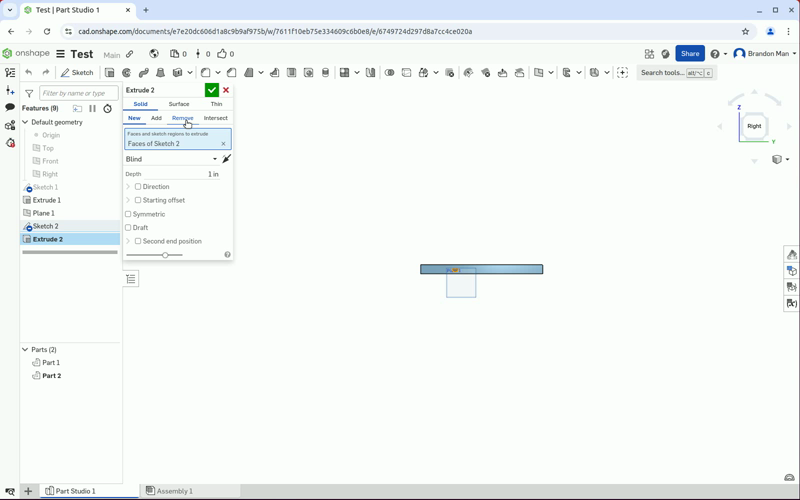
click(186, 120)
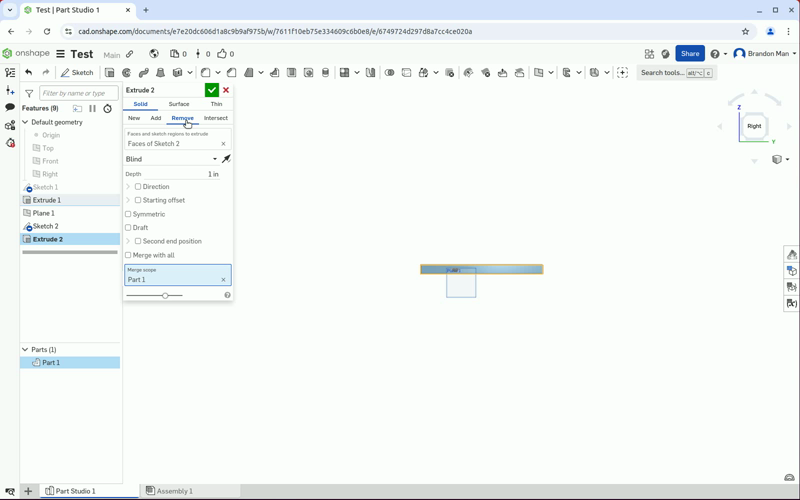
key(tab, 4)
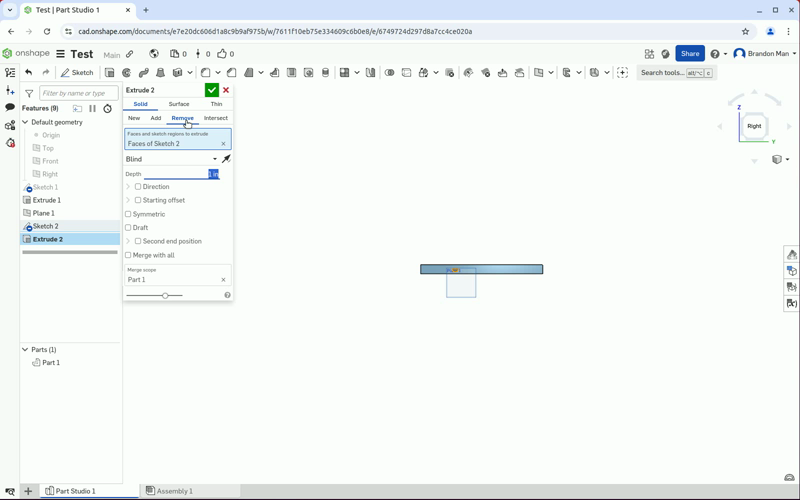
text(3.611)
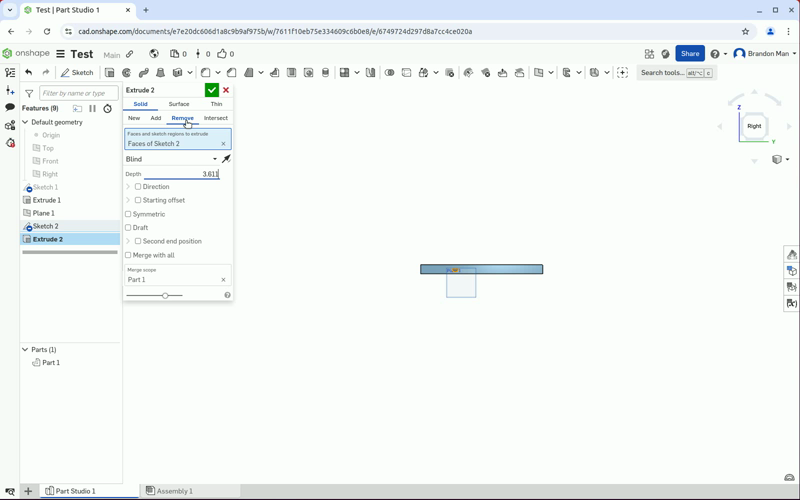
key(tab, 6)
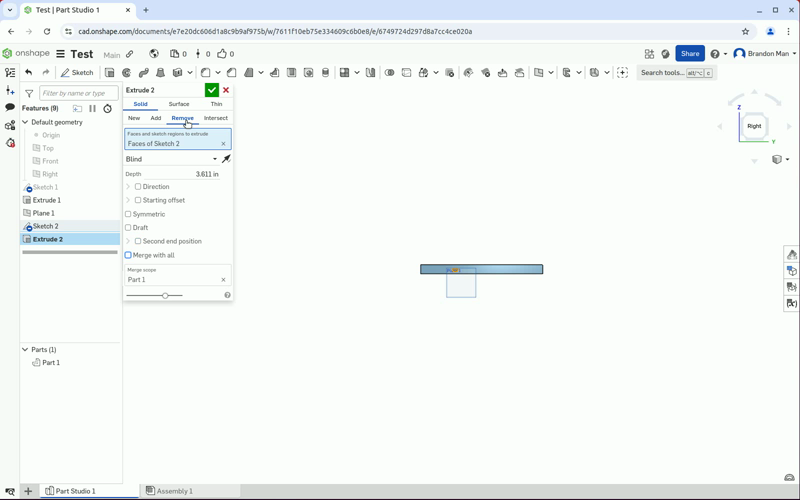
key(space)
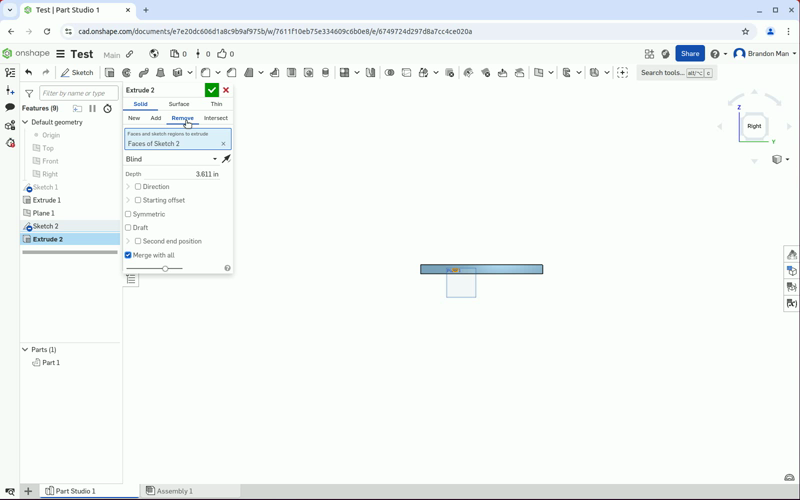
key(enter)
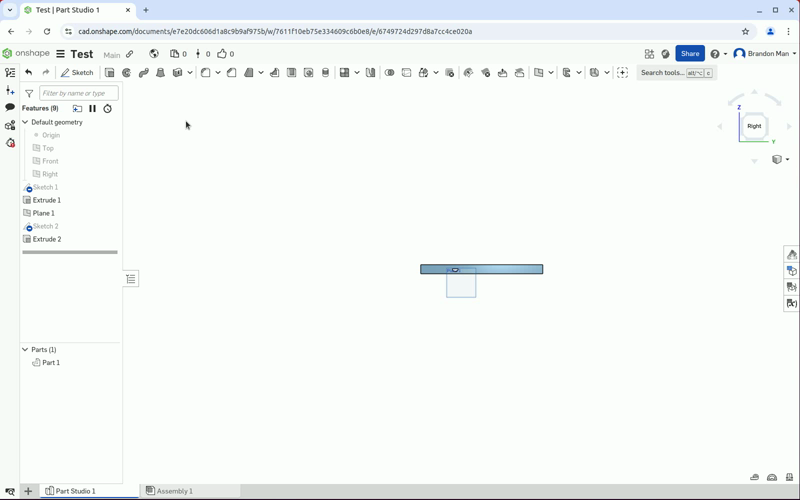
key(shift+h)
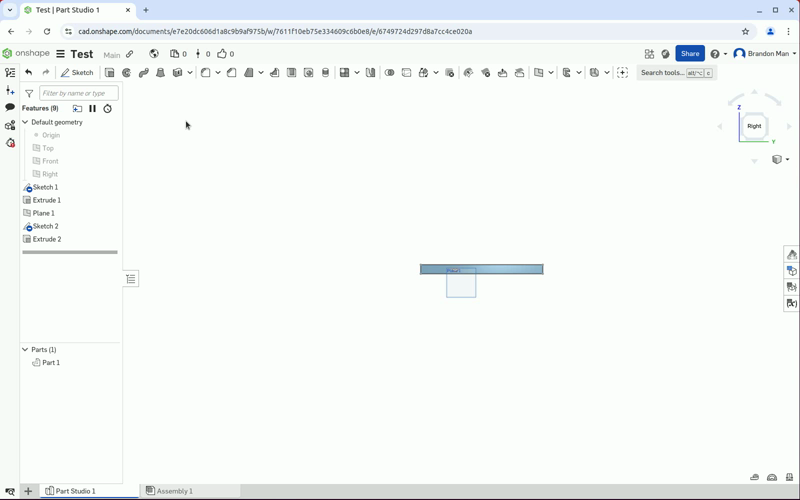
key(shift+h)
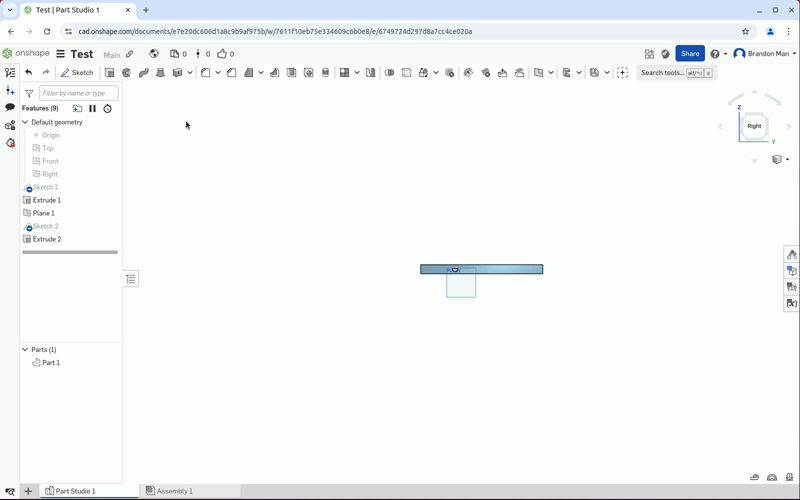
mouse_move(73, 189)
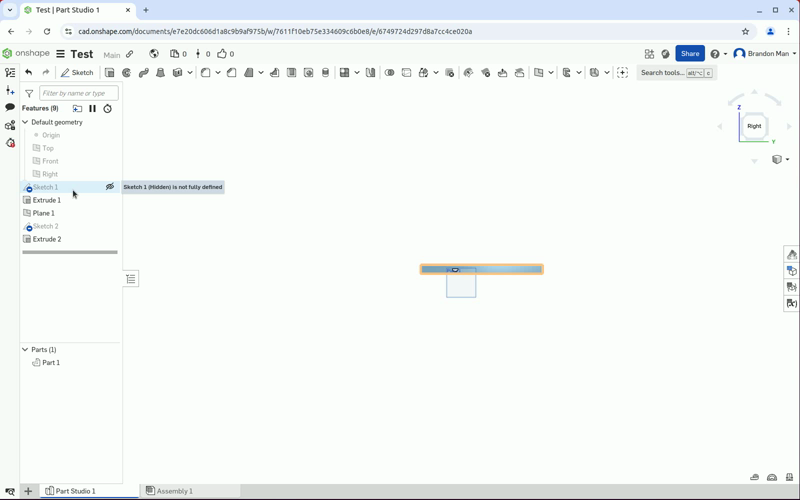
click(73, 189)
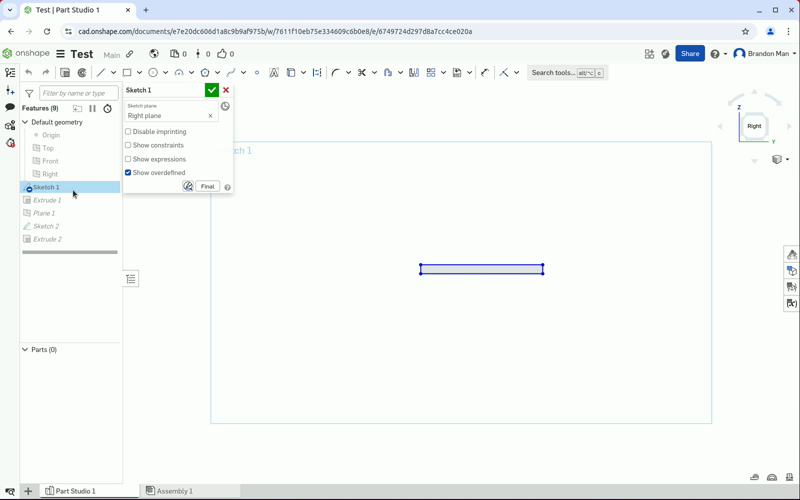
mouse_move(229, 92)
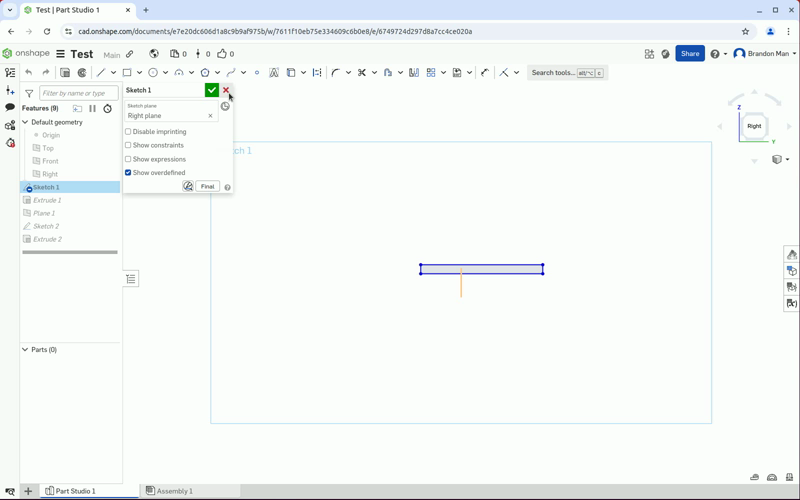
click(229, 92)
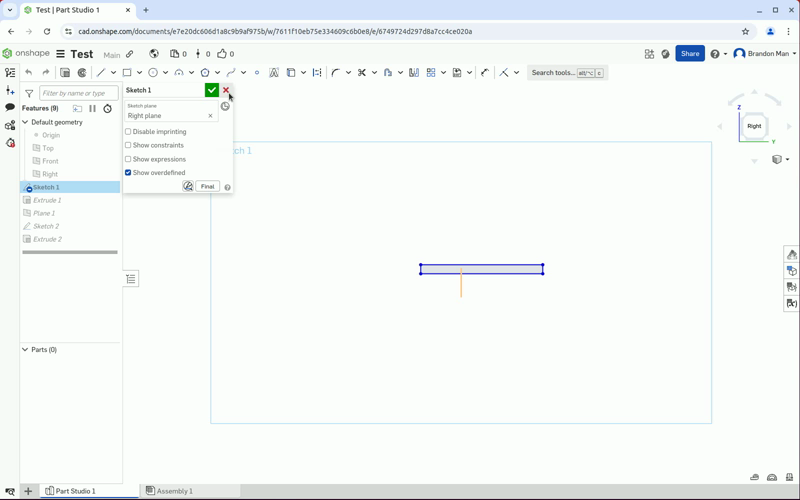
key(shift+s)
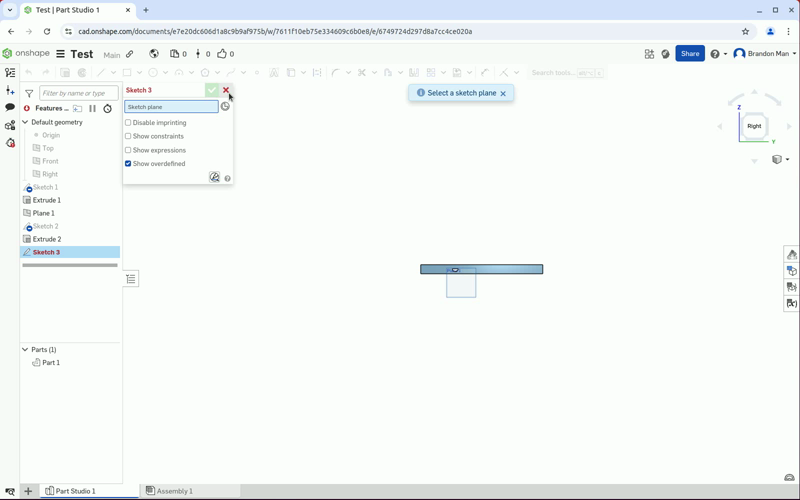
mouse_move(73, 215)
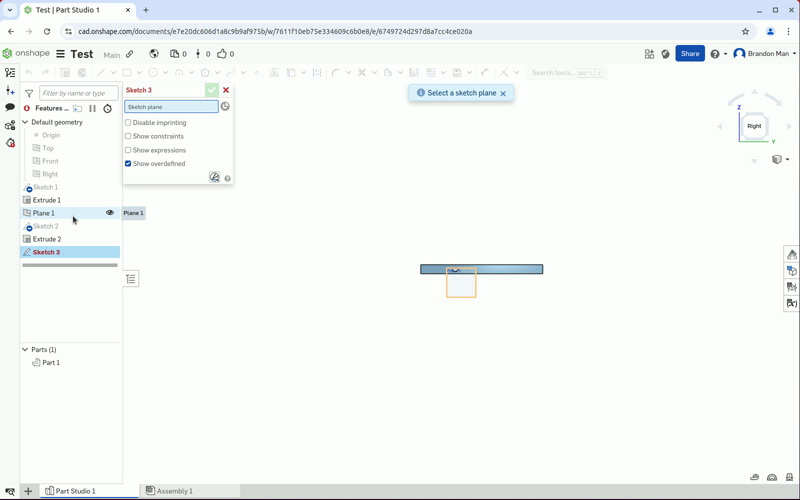
click(73, 215)
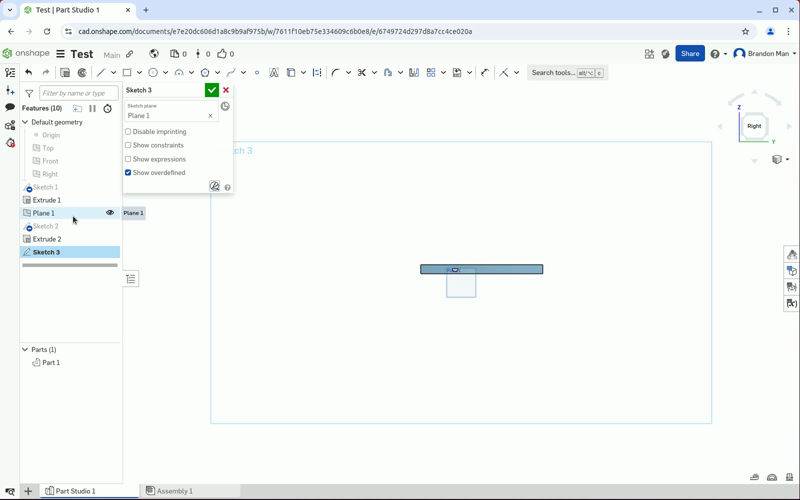
mouse_move(73, 352)
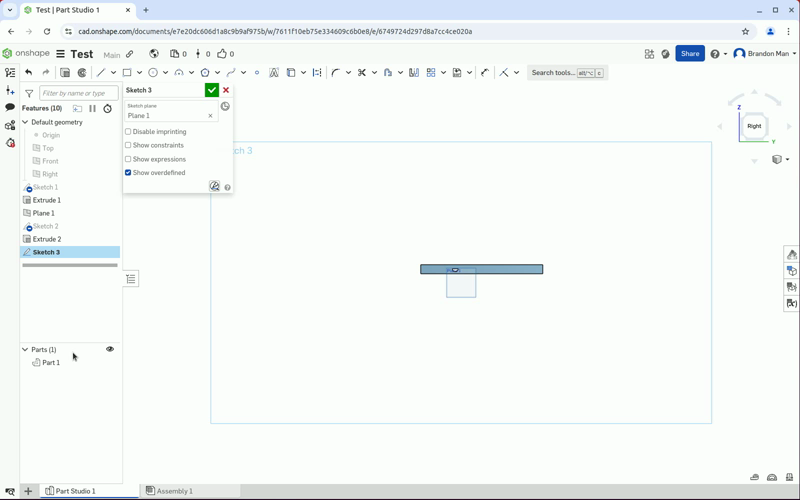
key(y)
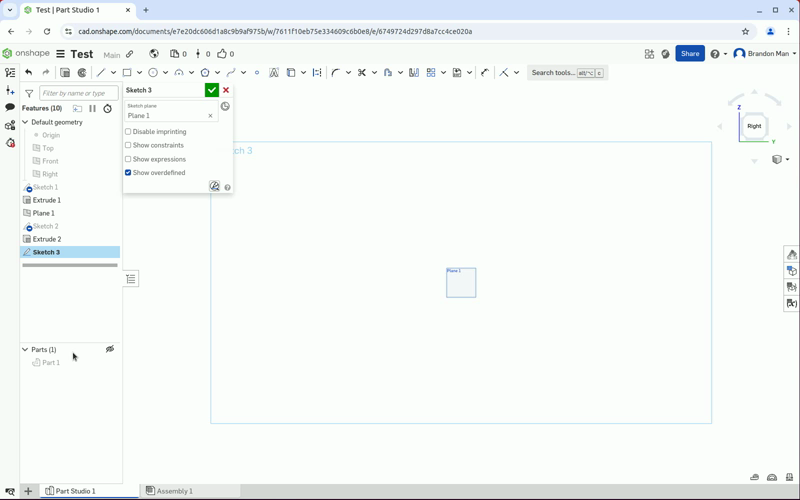
key(a)
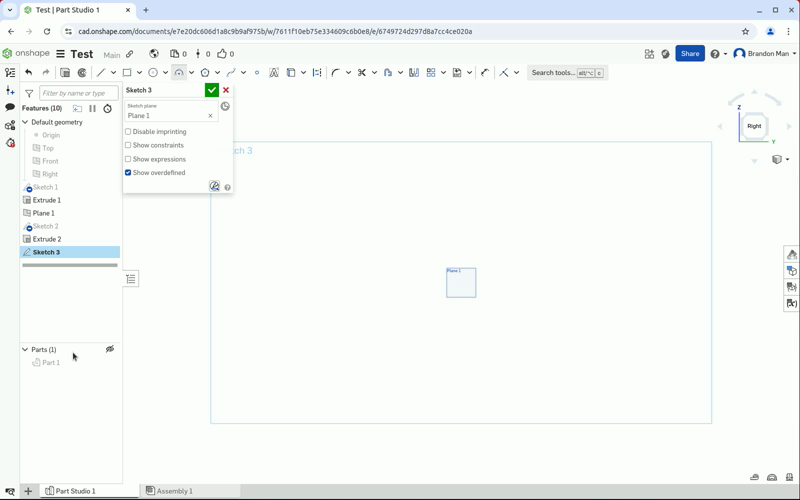
key_down(shift)
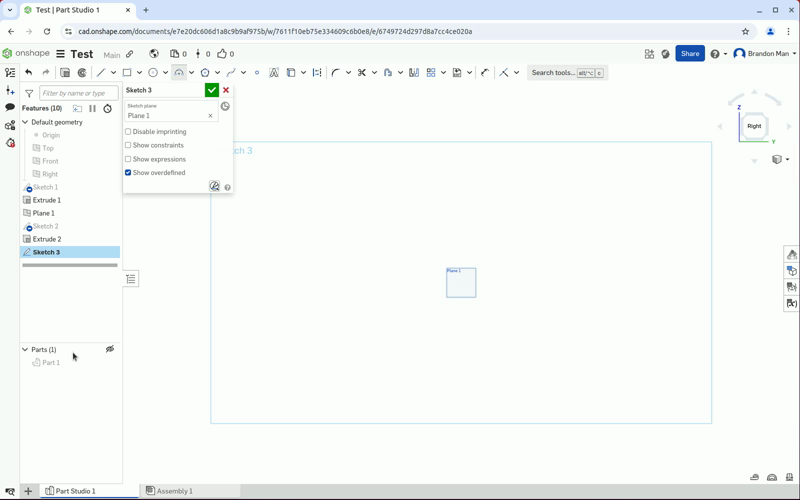
mouse_move(452, 268)
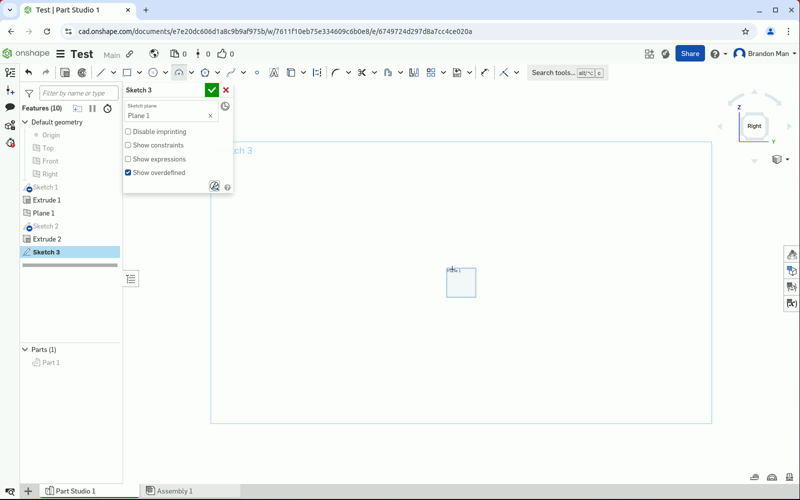
click(452, 268)
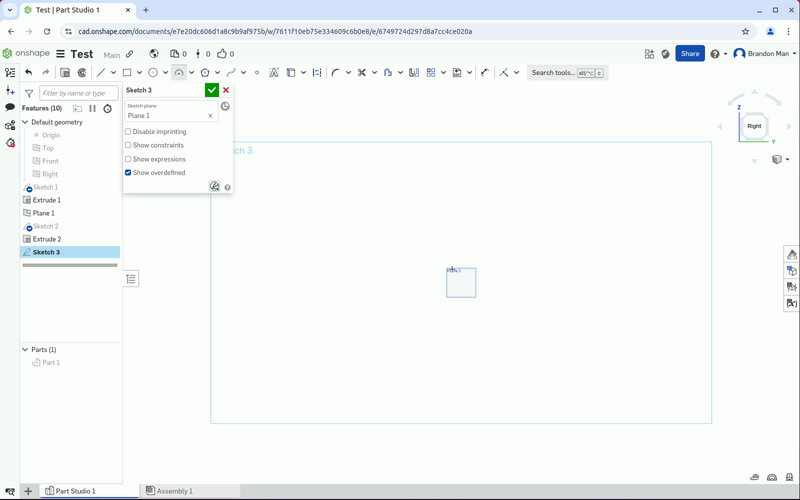
key_up(shift)
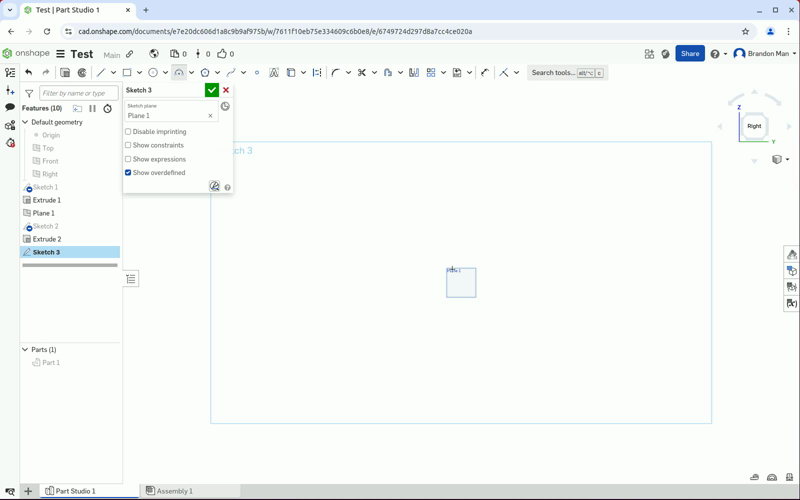
key_down(shift)
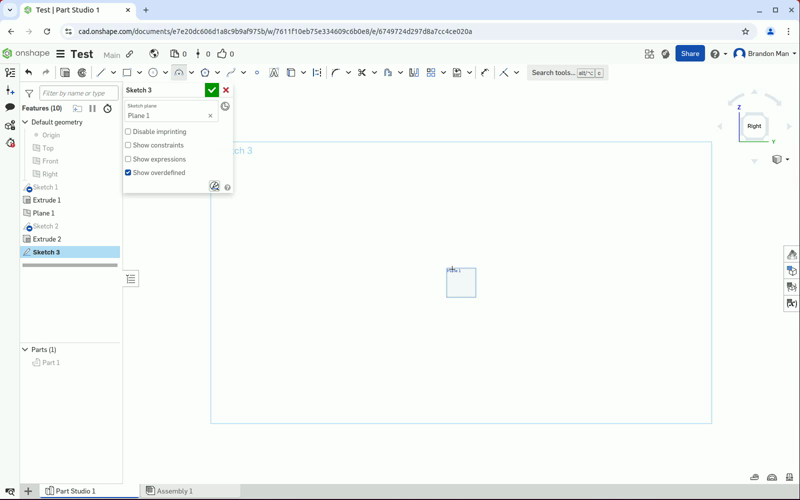
mouse_move(458, 268)
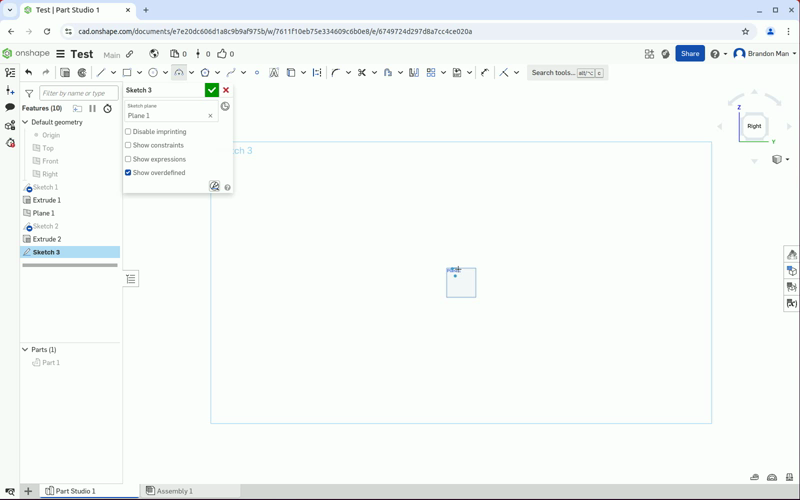
scroll(6)
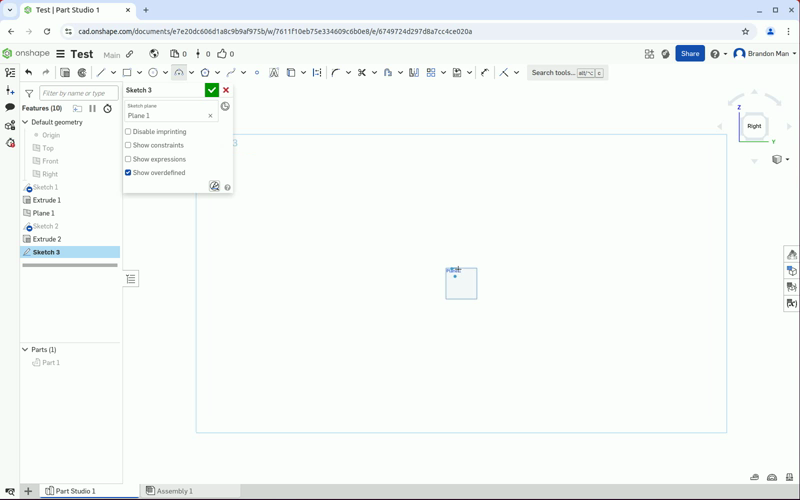
scroll(6)
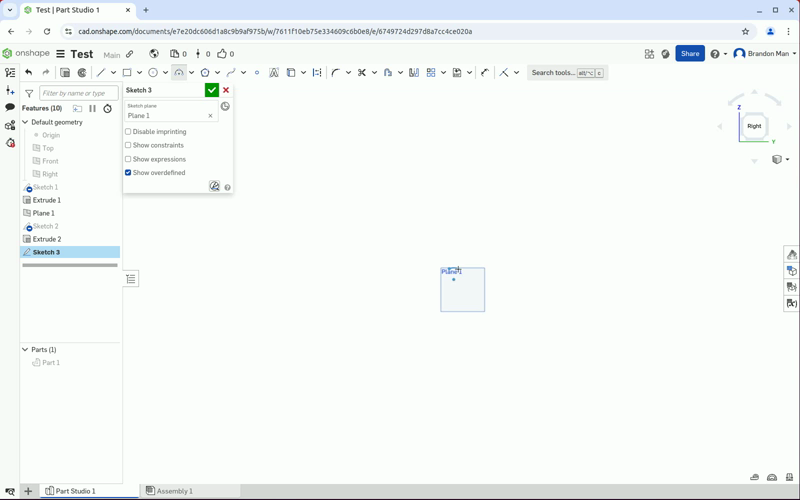
scroll(6)
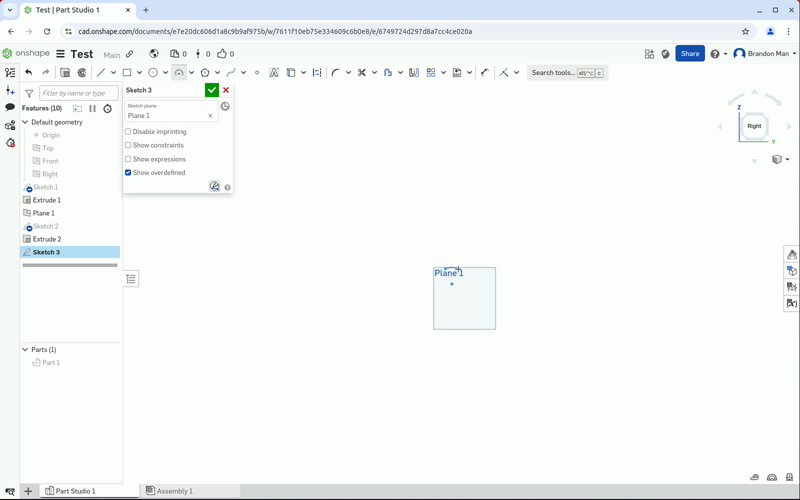
scroll(6)
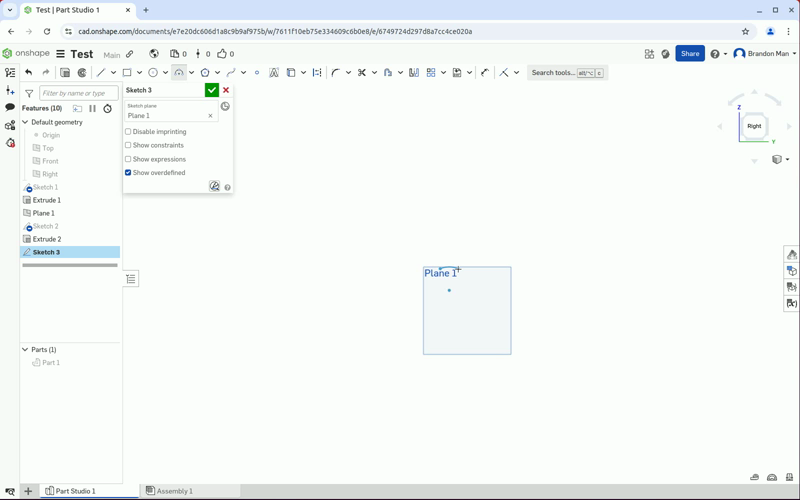
scroll(6)
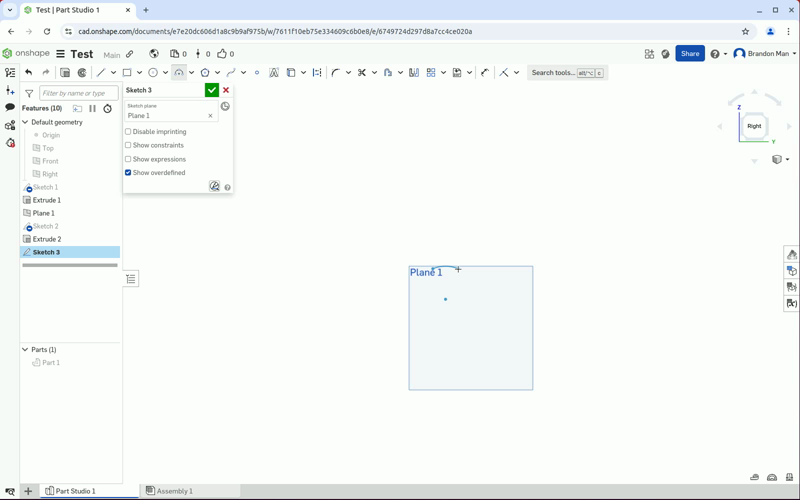
scroll(6)
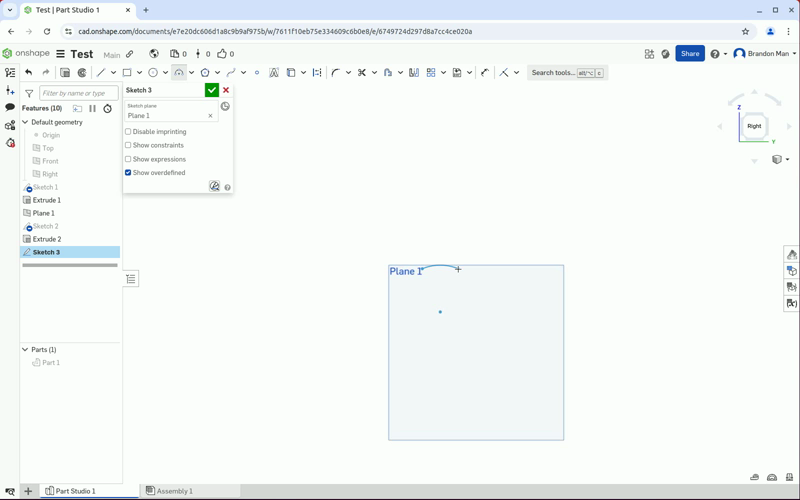
scroll(6)
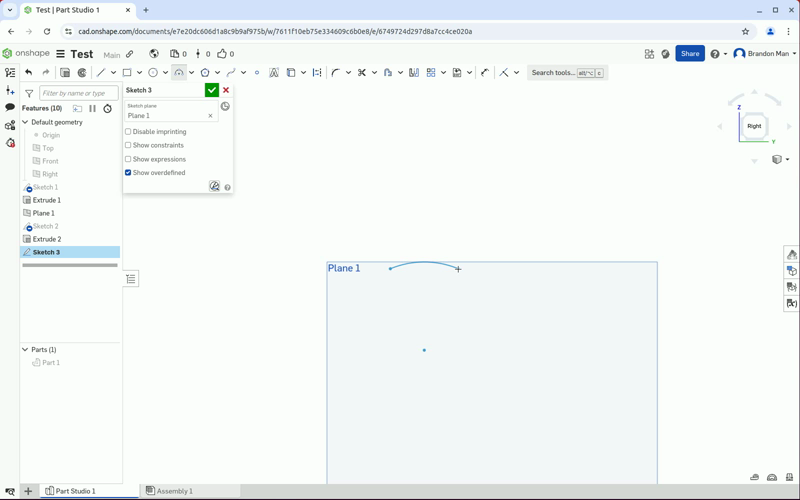
click(458, 268)
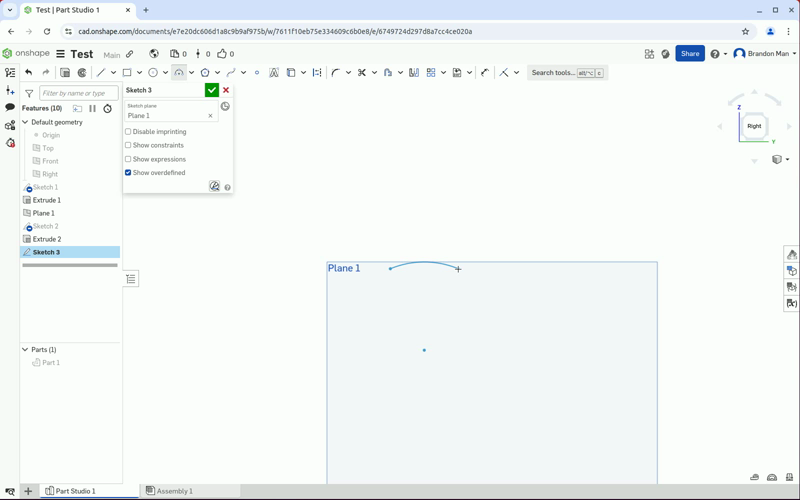
scroll(-6)
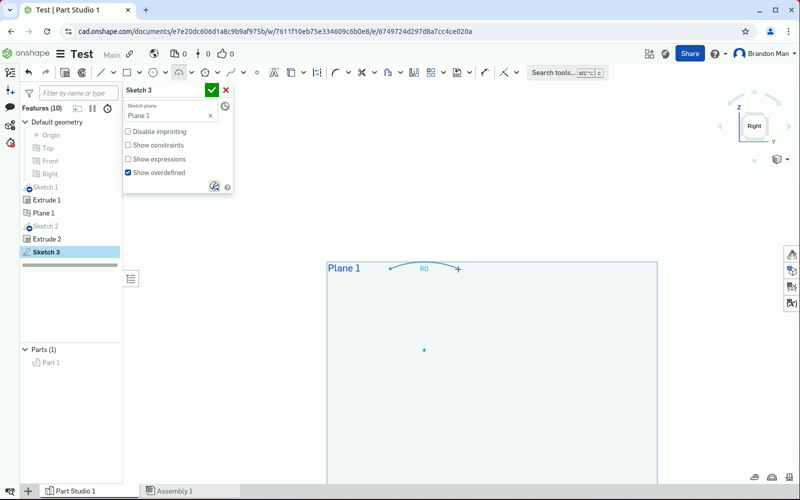
scroll(-6)
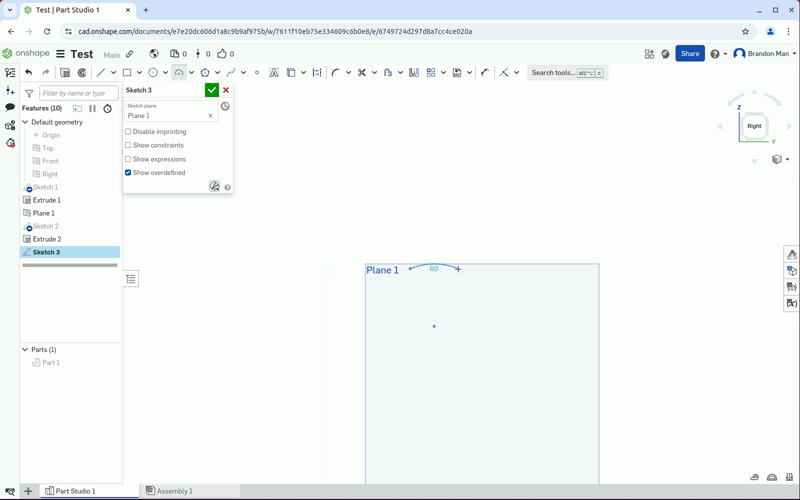
scroll(-6)
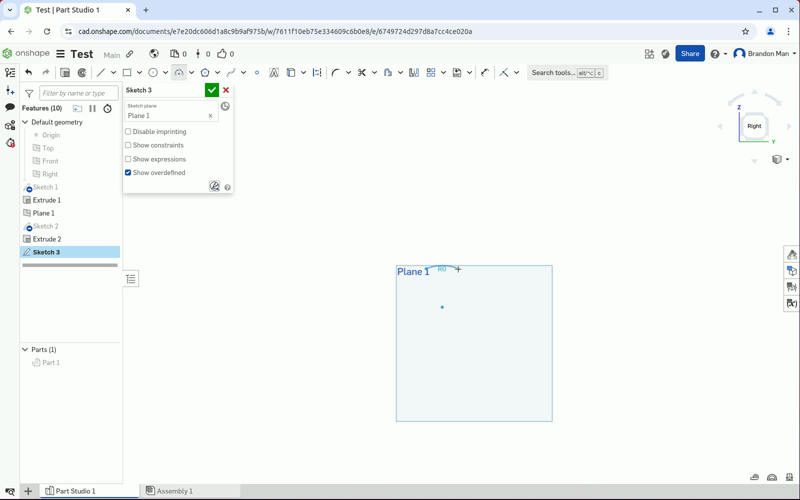
scroll(-6)
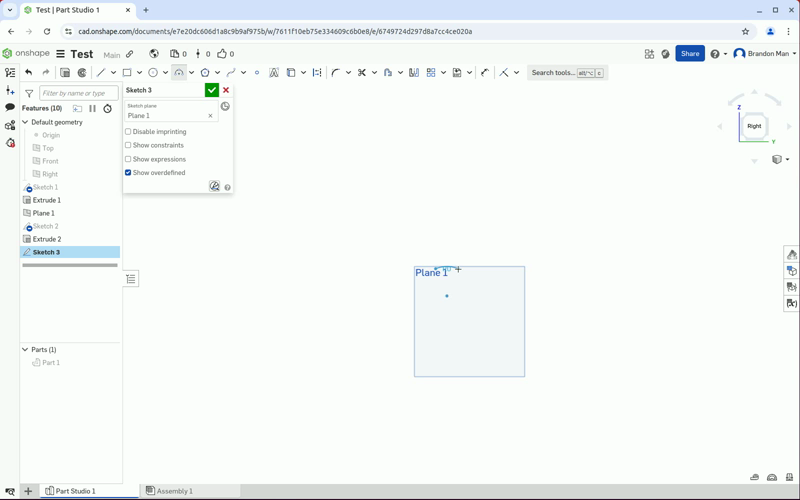
scroll(-6)
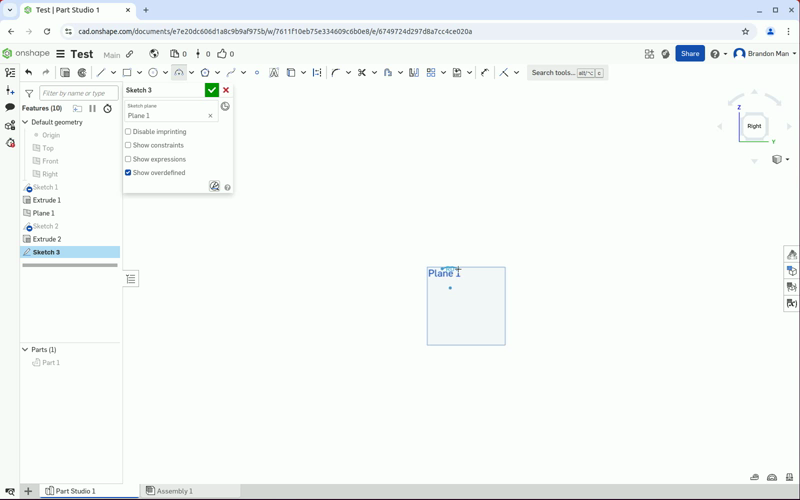
scroll(-6)
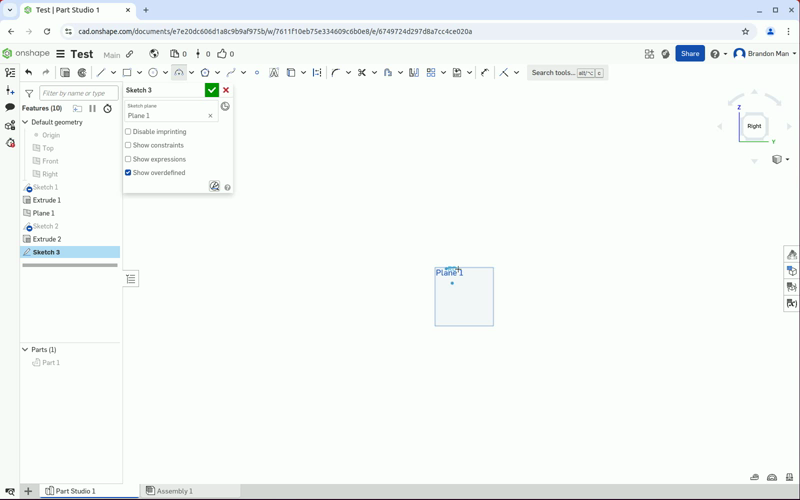
scroll(-6)
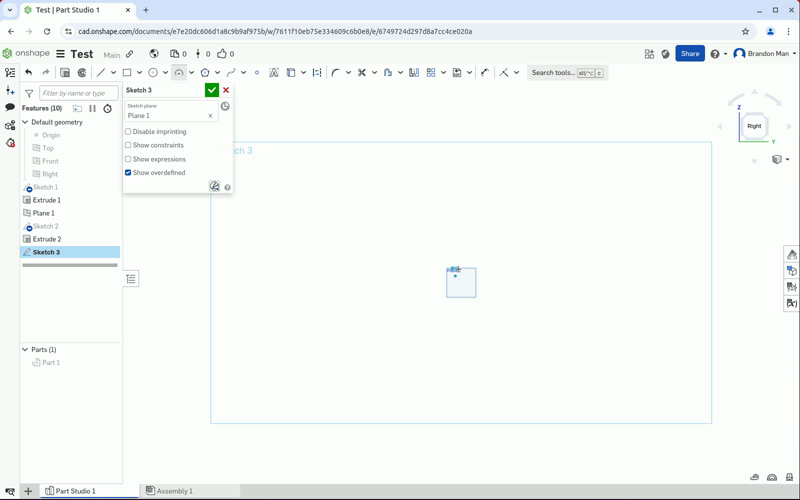
mouse_move(455, 271)
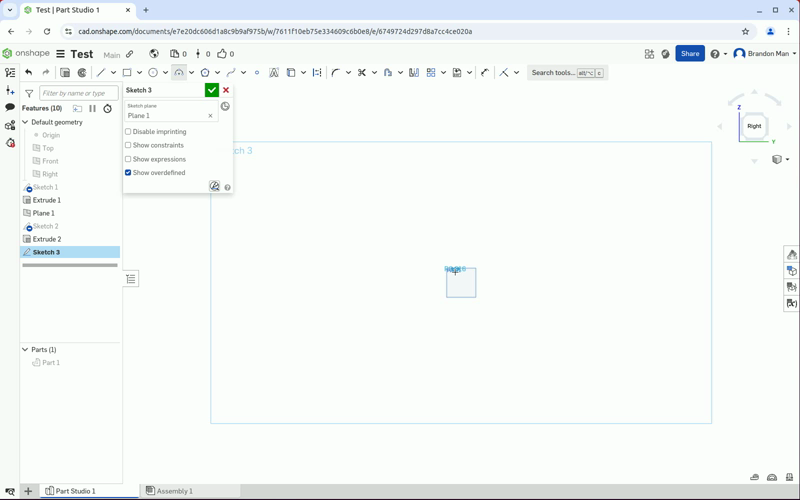
scroll(6)
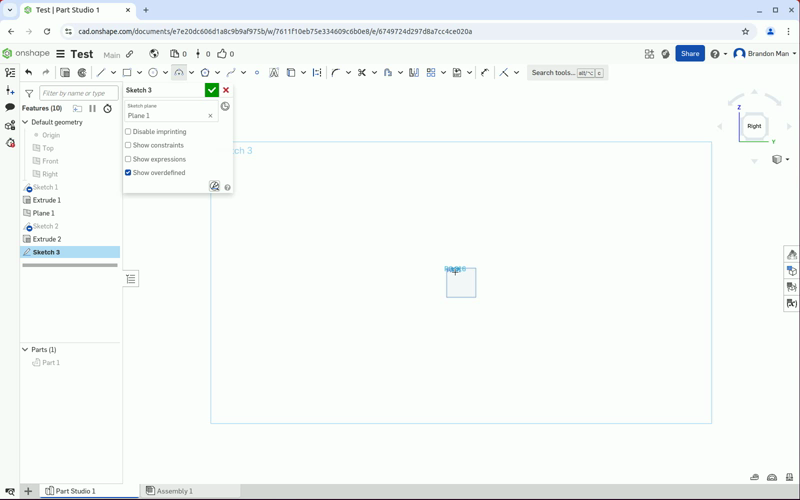
scroll(6)
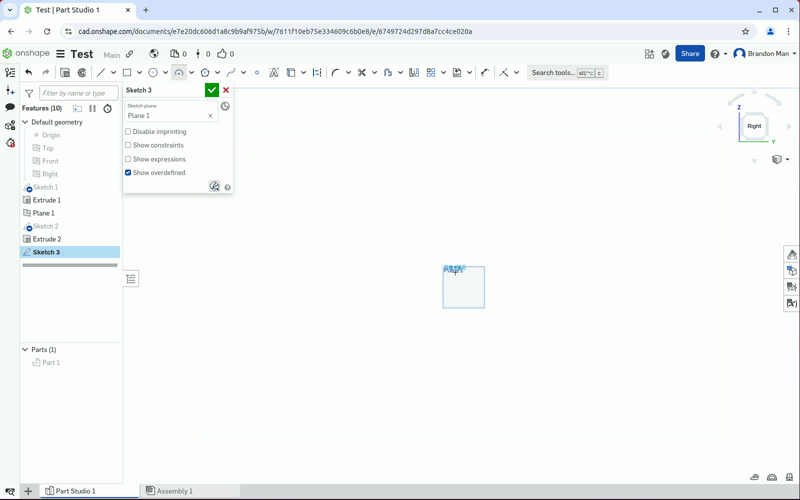
scroll(6)
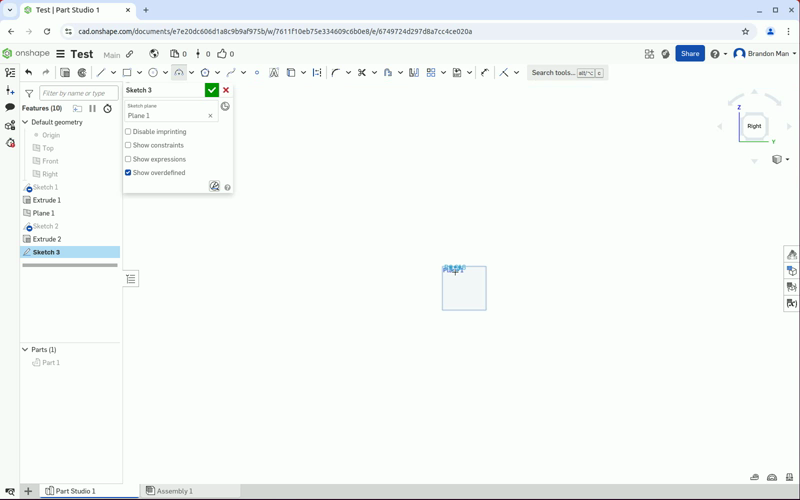
scroll(6)
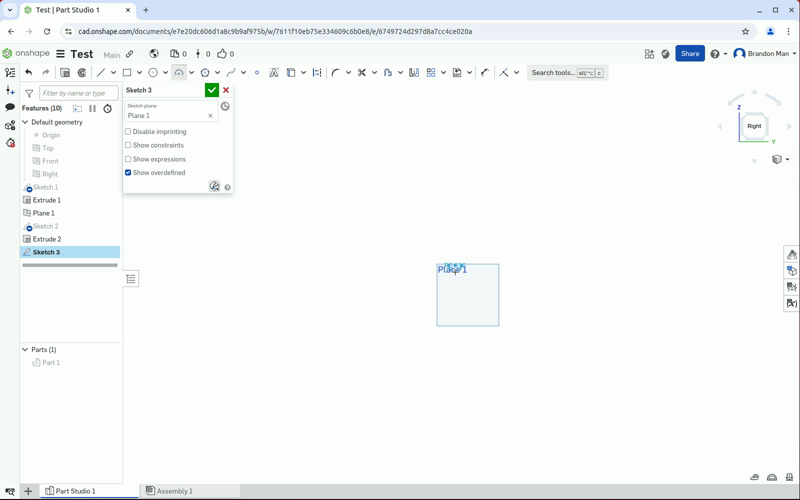
scroll(6)
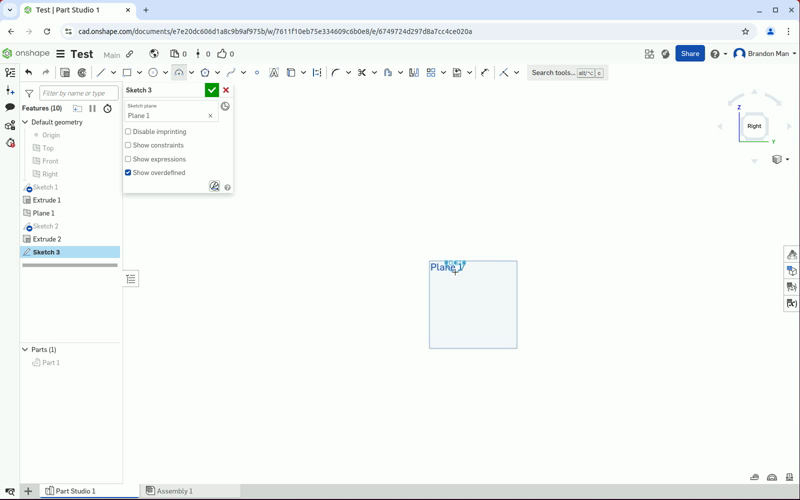
scroll(6)
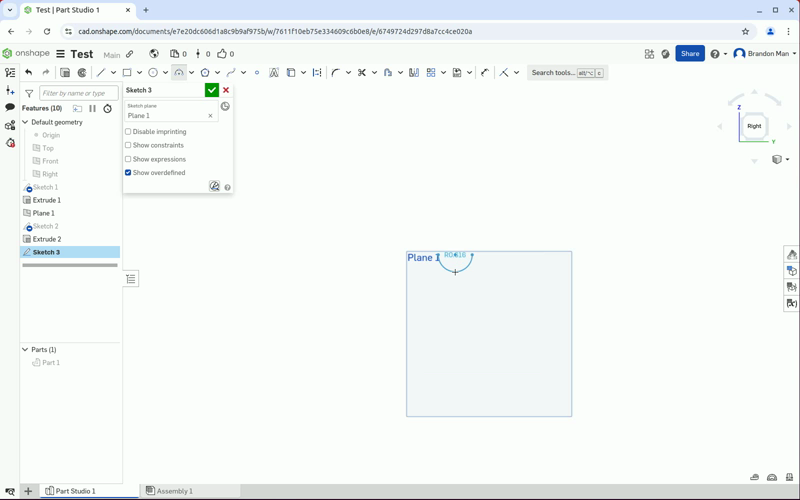
scroll(6)
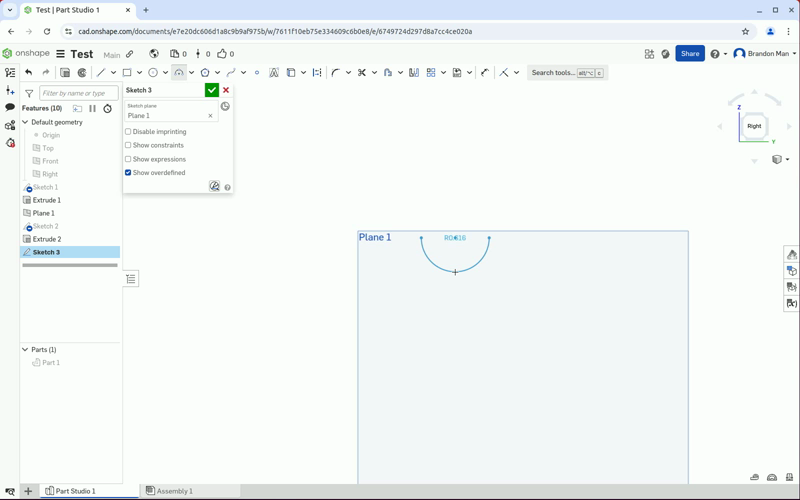
click(455, 271)
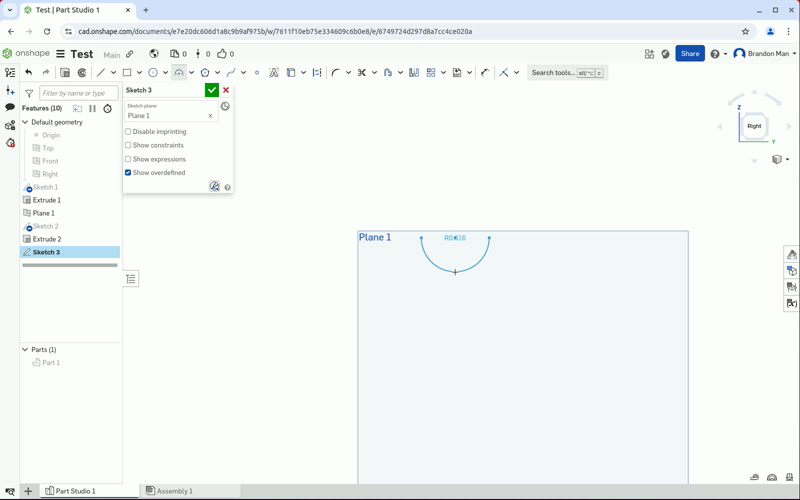
scroll(-6)
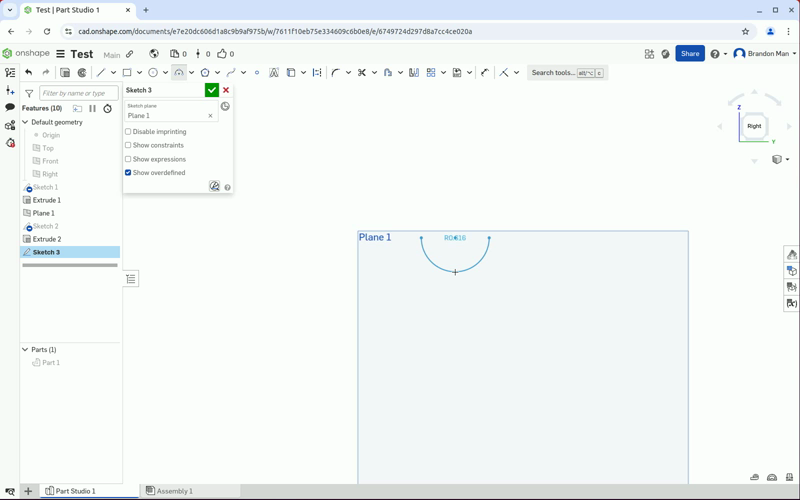
scroll(-6)
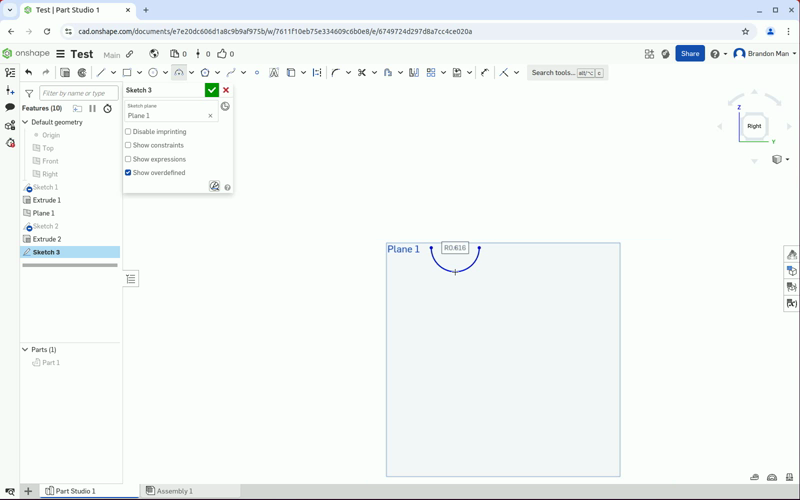
scroll(-6)
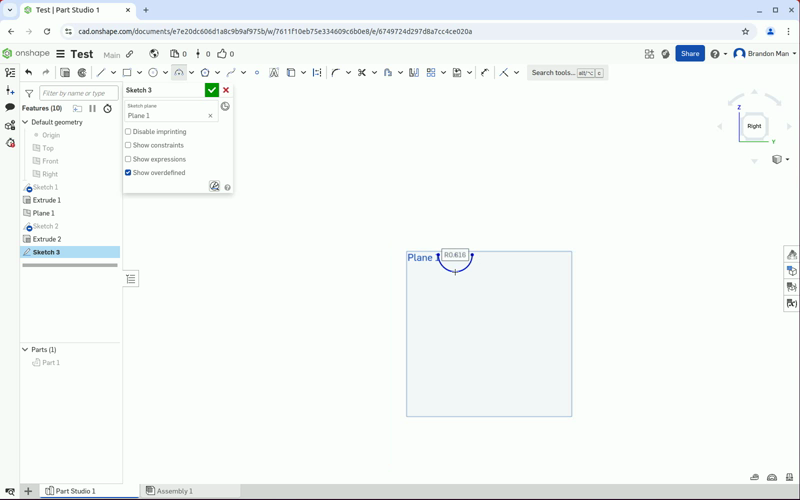
scroll(-6)
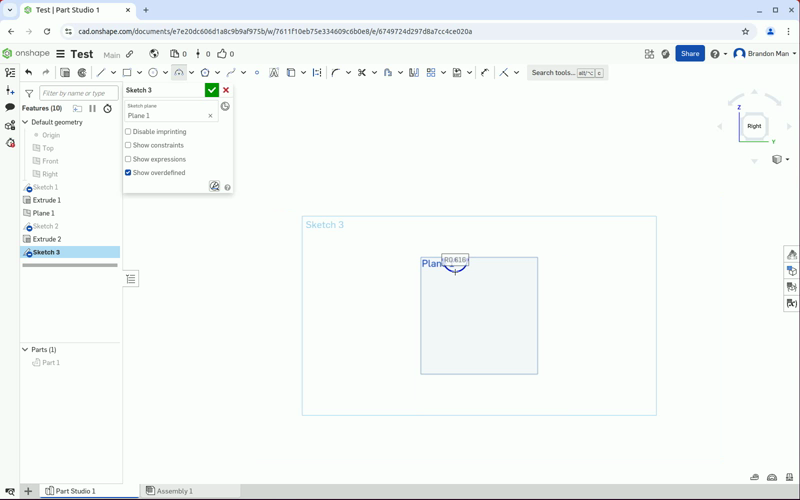
scroll(-6)
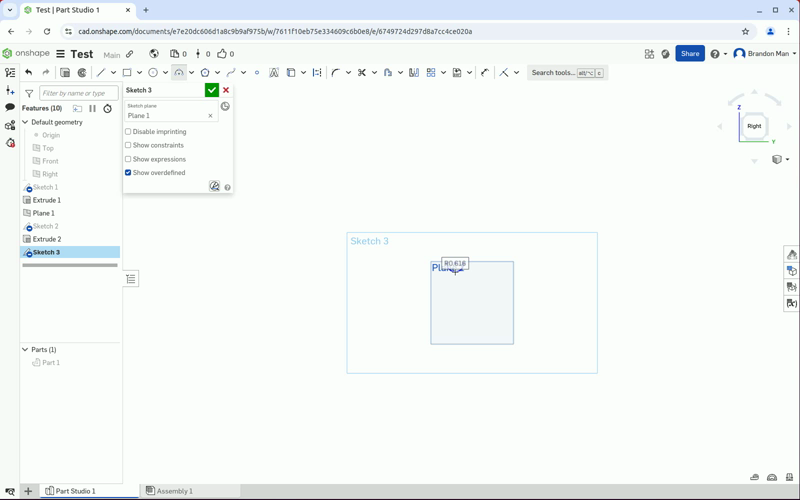
scroll(-6)
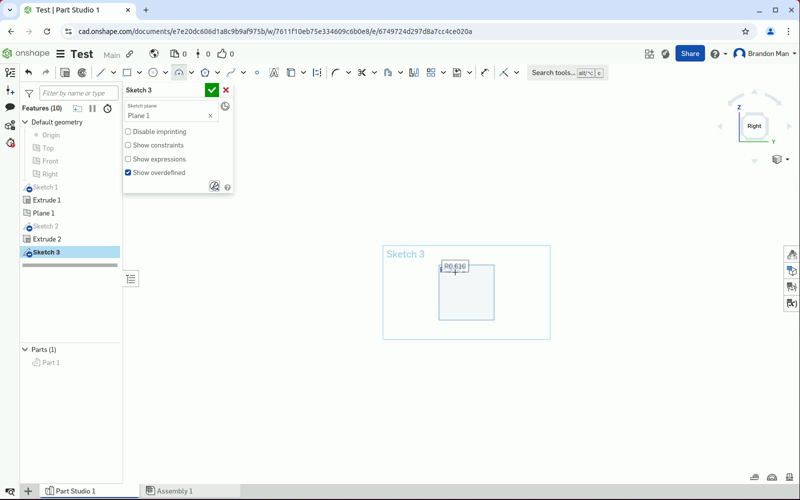
scroll(-6)
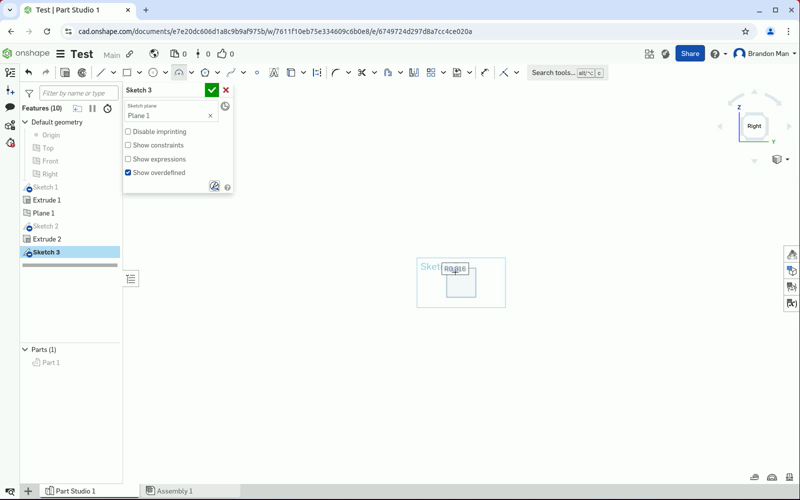
key_up(shift)
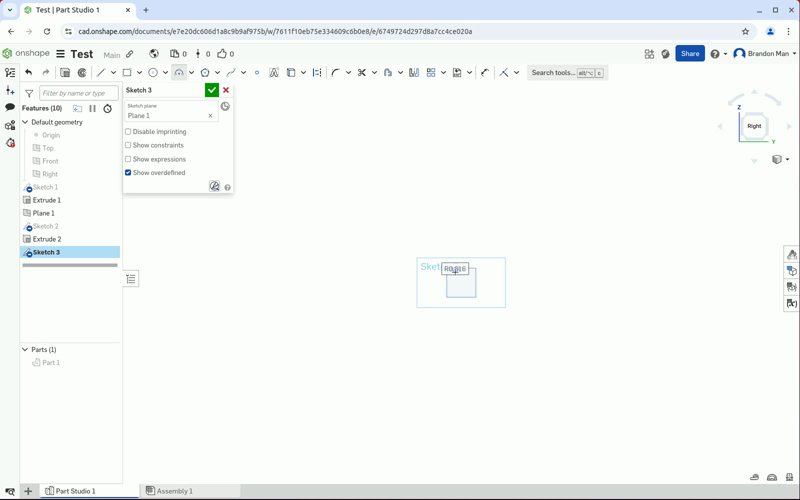
key(esc)
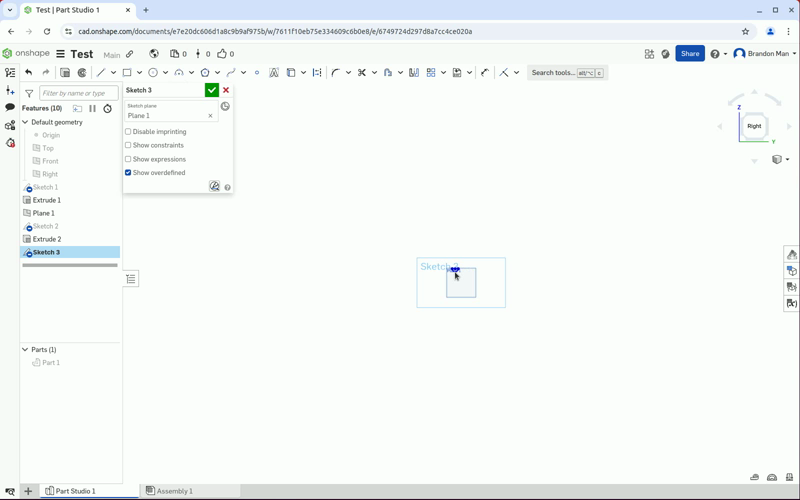
key(l)
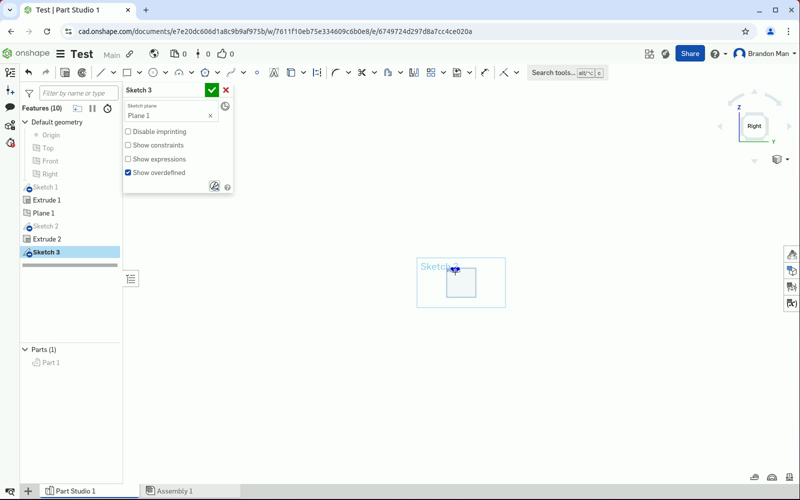
mouse_move(458, 268)
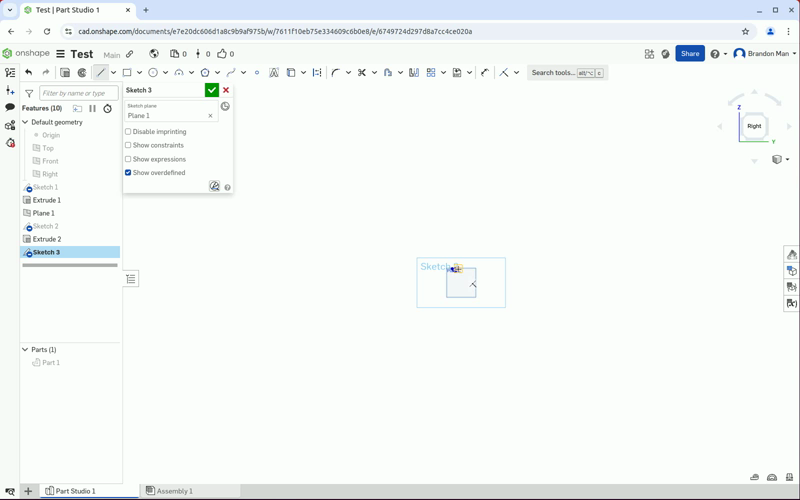
scroll(6)
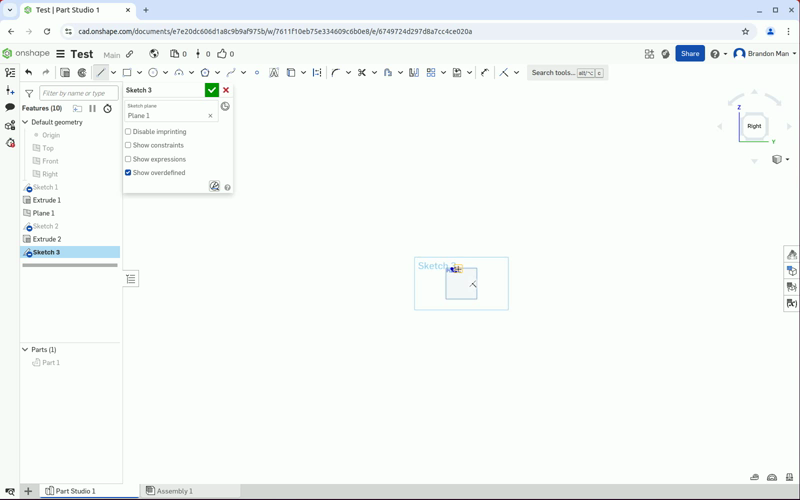
scroll(6)
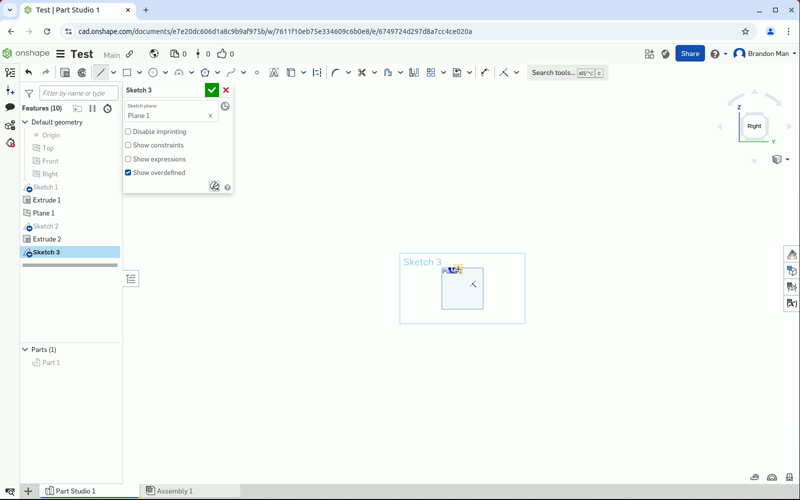
scroll(6)
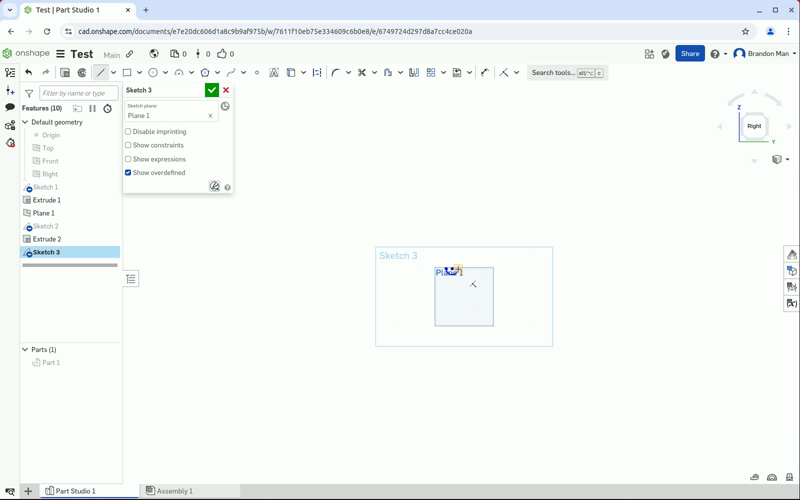
scroll(6)
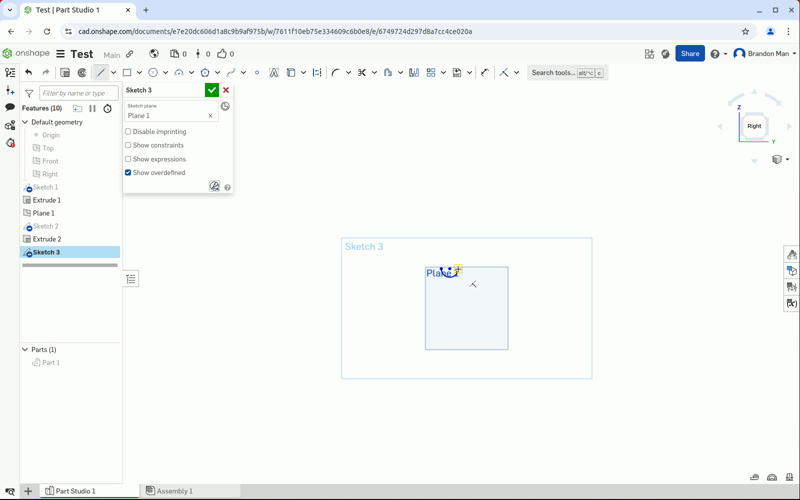
scroll(6)
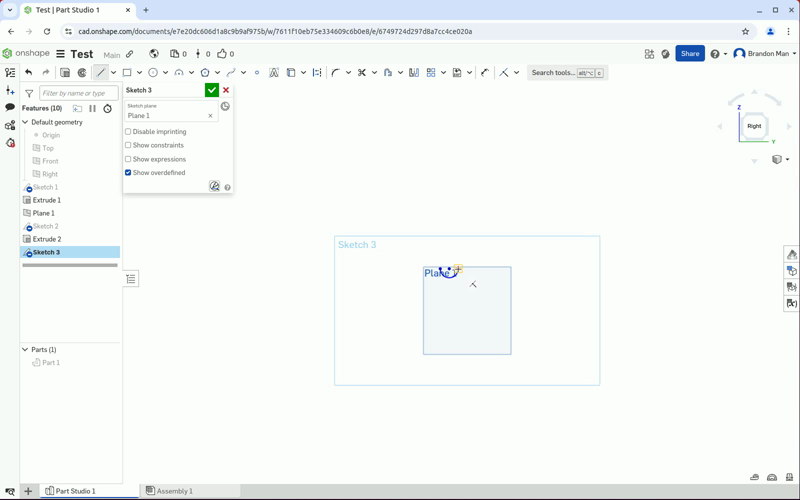
scroll(6)
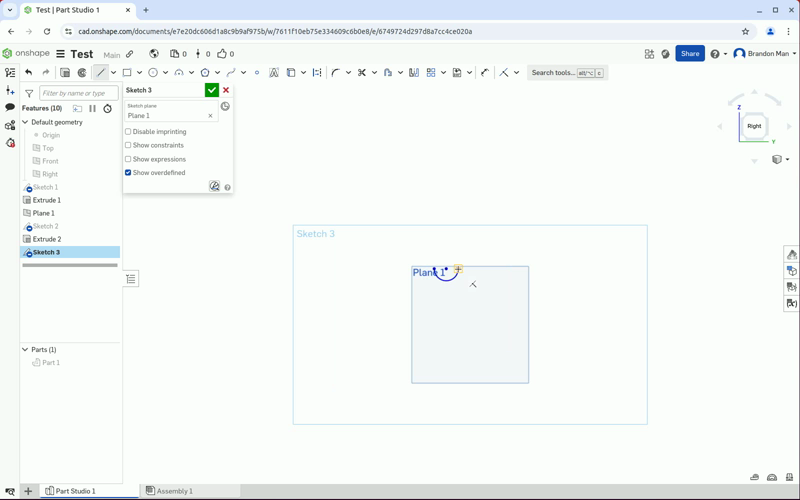
scroll(6)
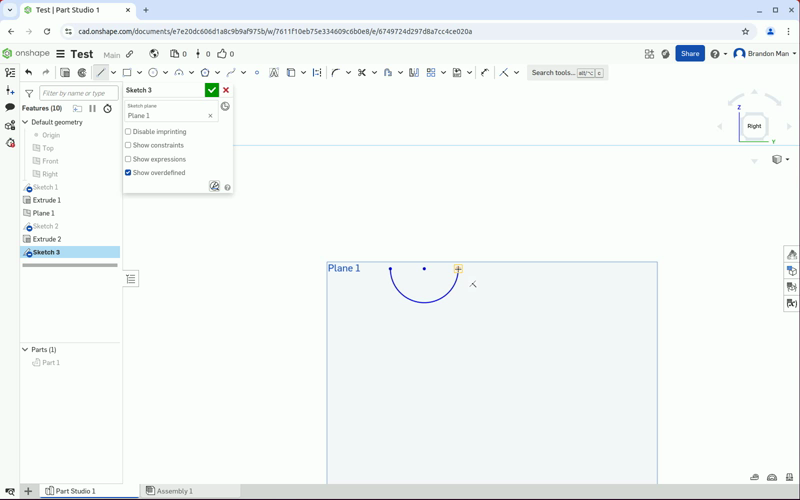
click(458, 268)
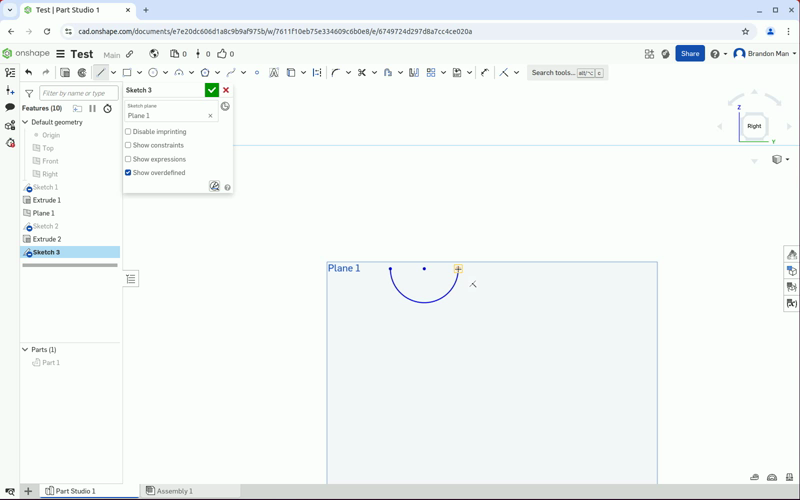
scroll(-6)
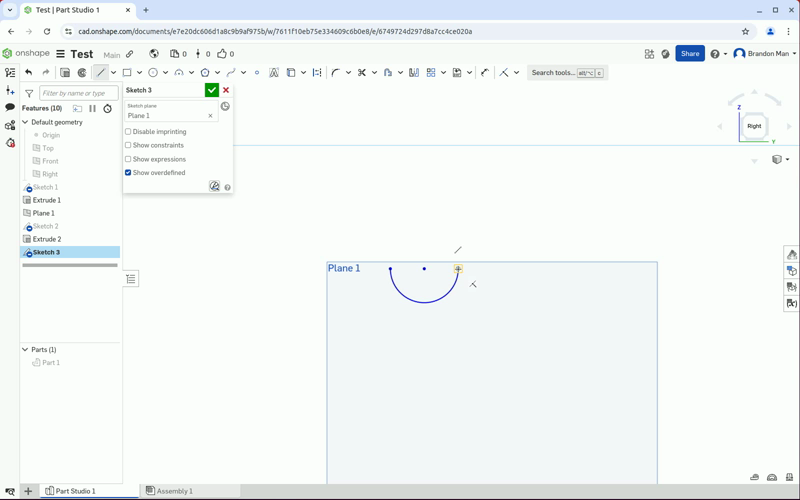
scroll(-6)
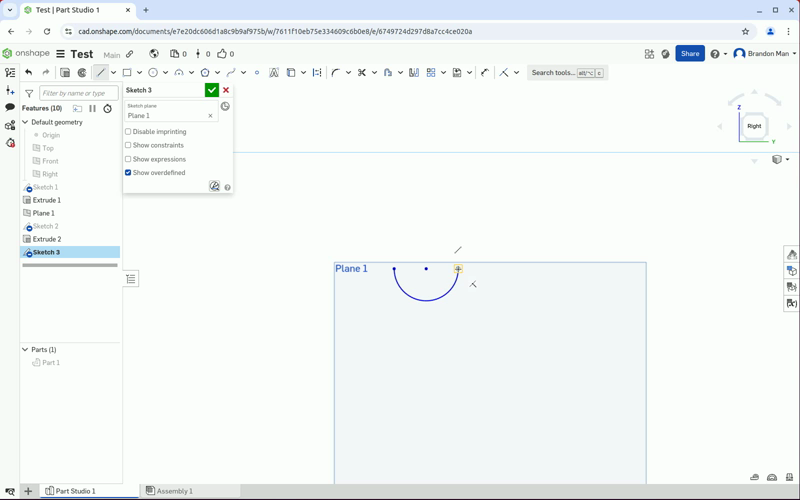
scroll(-6)
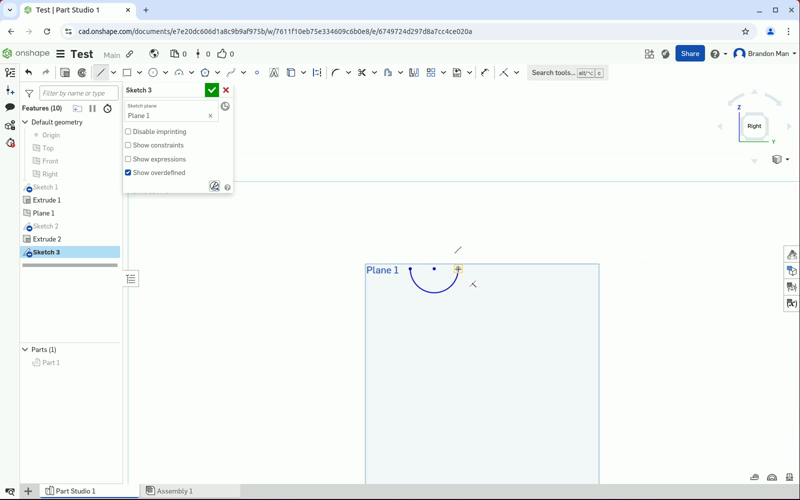
scroll(-6)
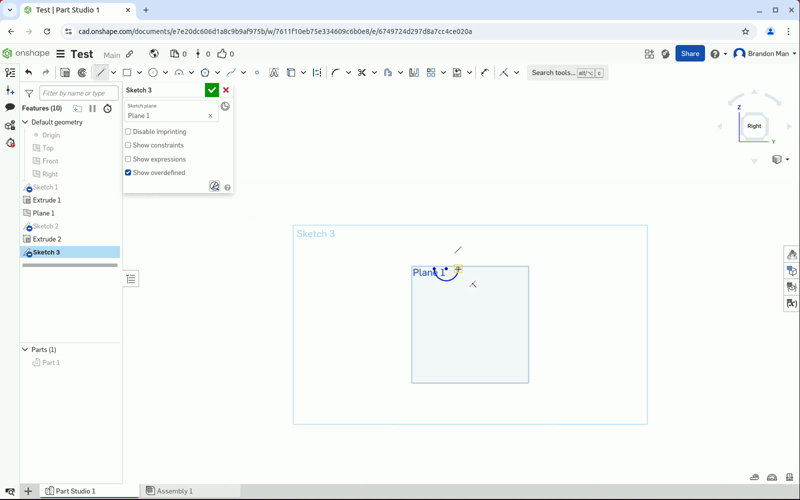
scroll(-6)
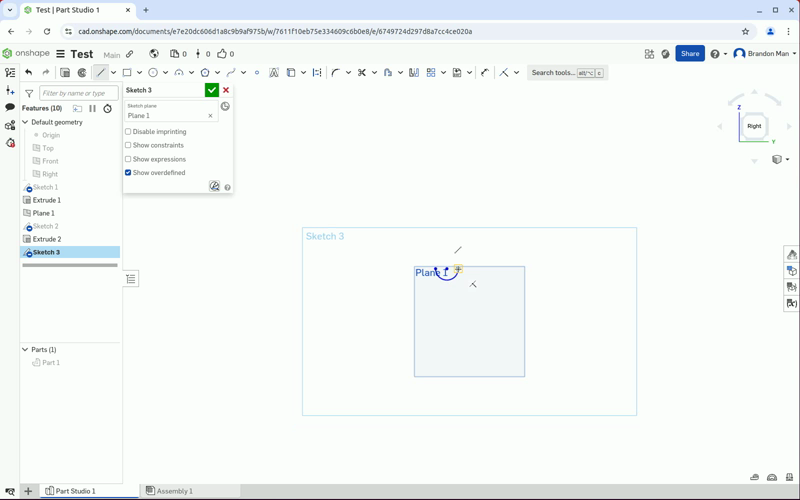
scroll(-6)
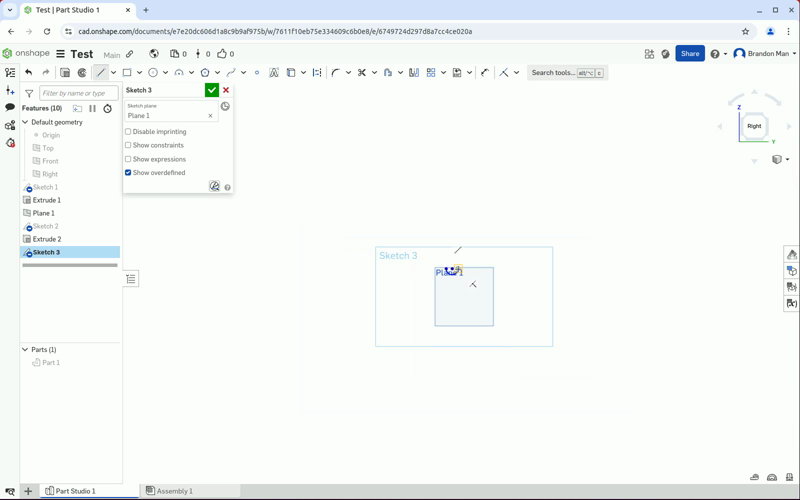
scroll(-6)
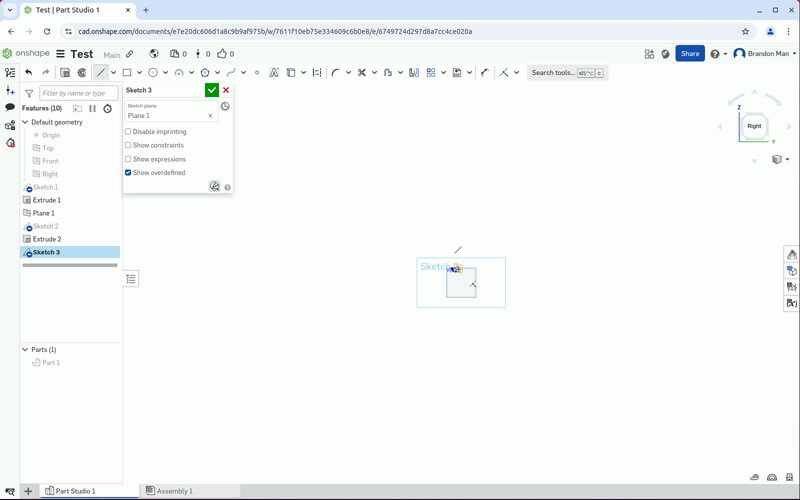
key_down(shift)
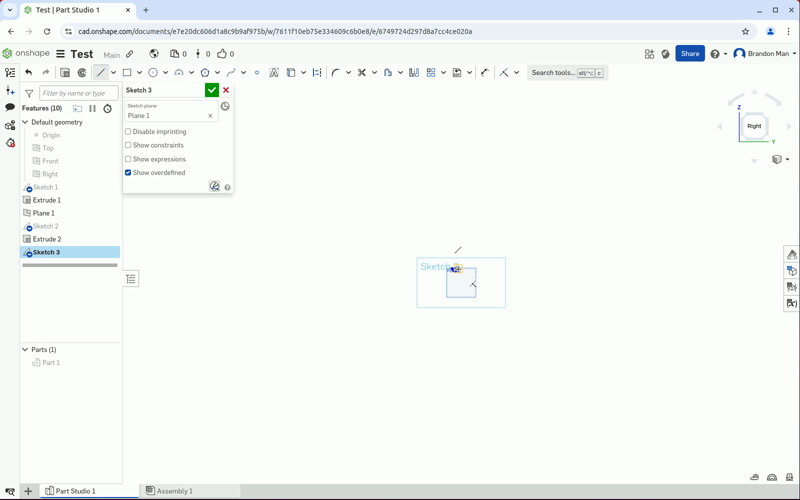
mouse_move(488, 268)
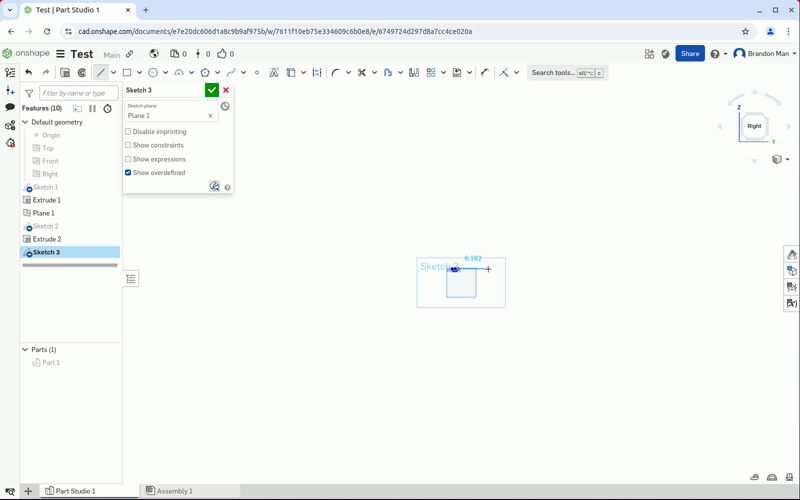
mouse_move(455, 268)
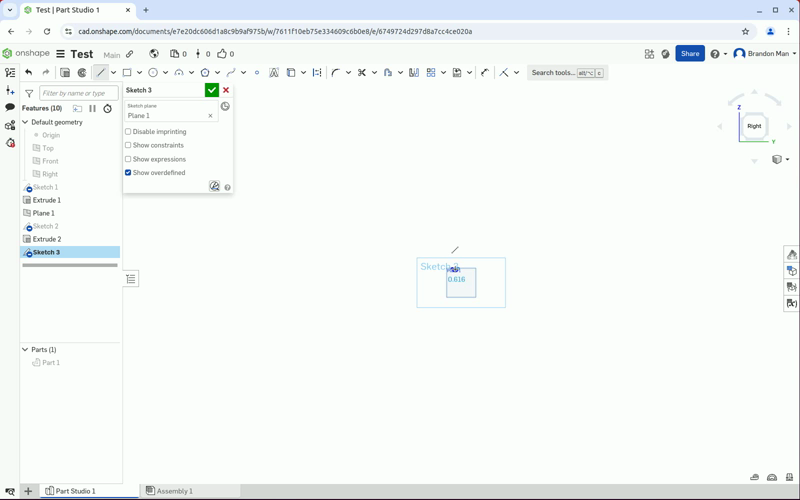
scroll(6)
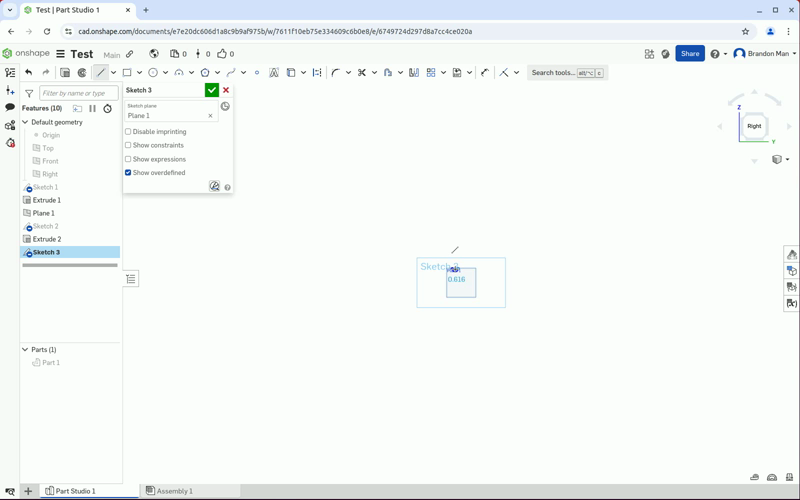
scroll(6)
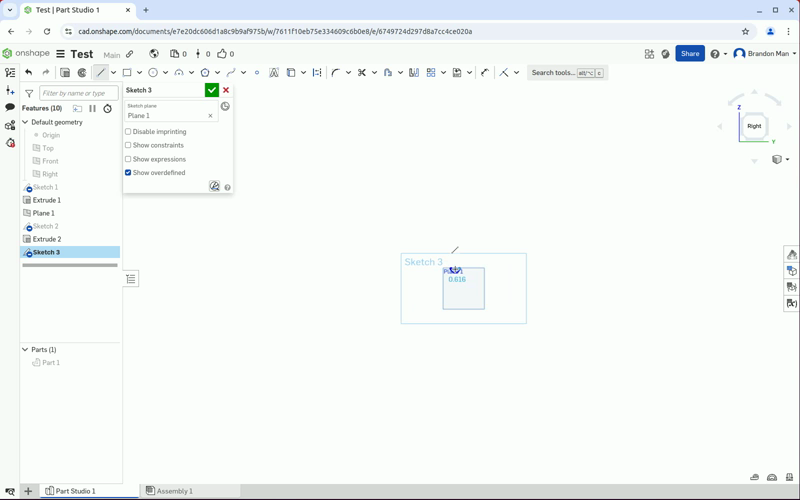
scroll(6)
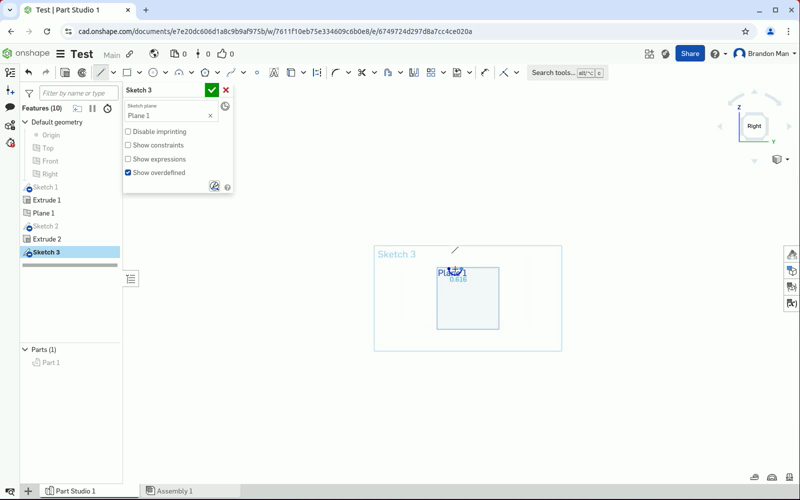
scroll(6)
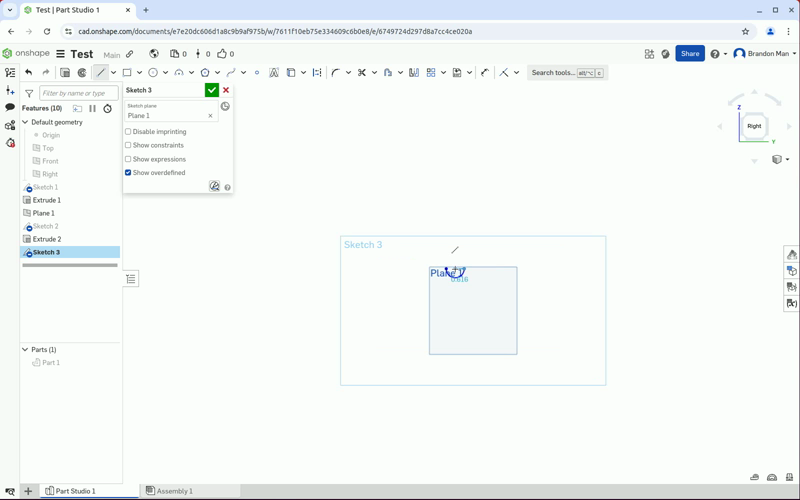
scroll(6)
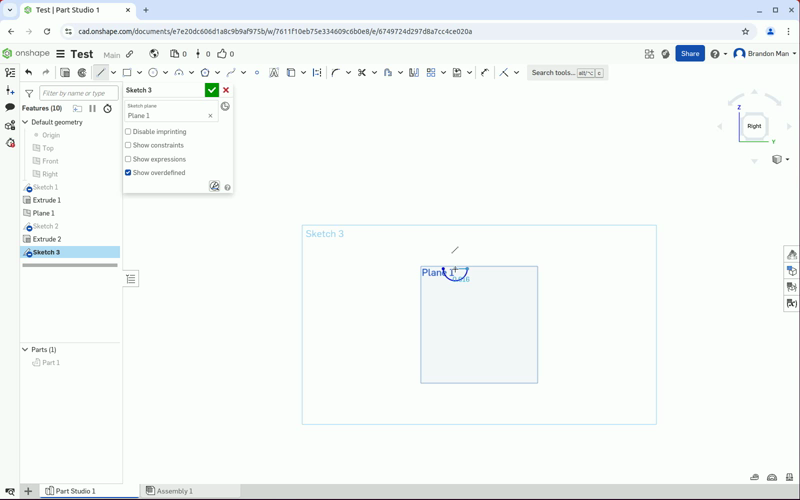
scroll(6)
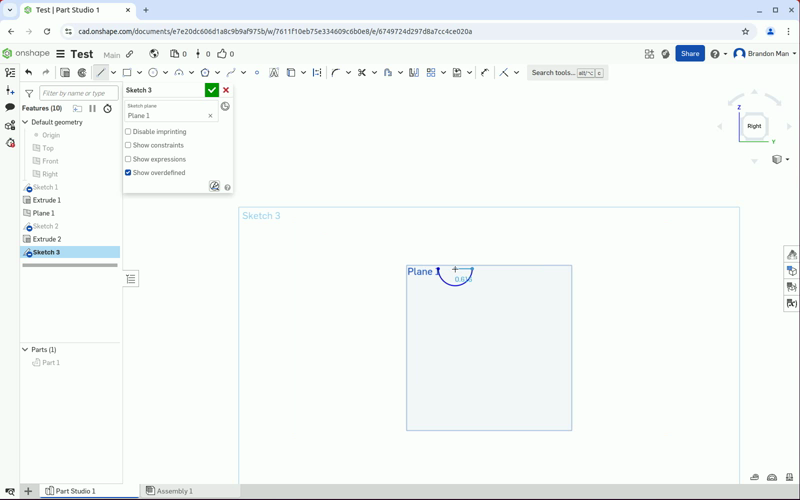
scroll(6)
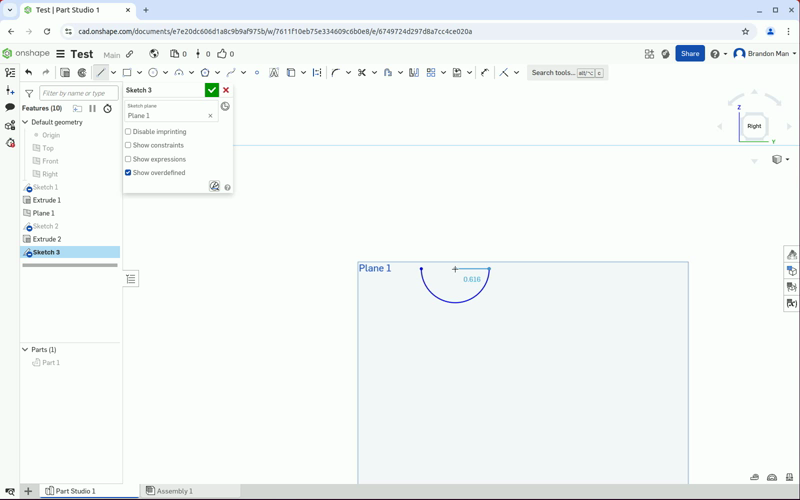
click(455, 268)
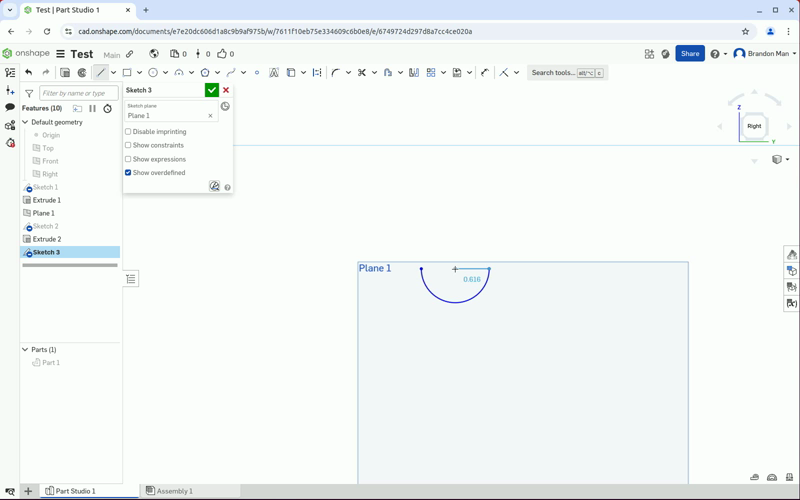
scroll(-6)
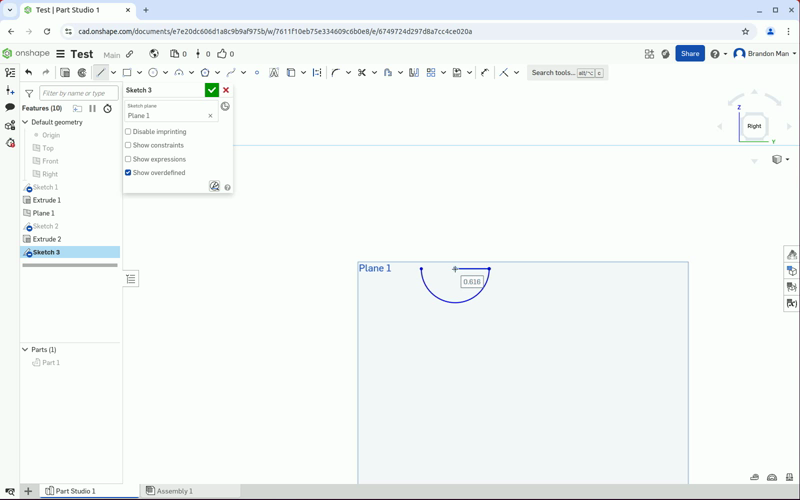
scroll(-6)
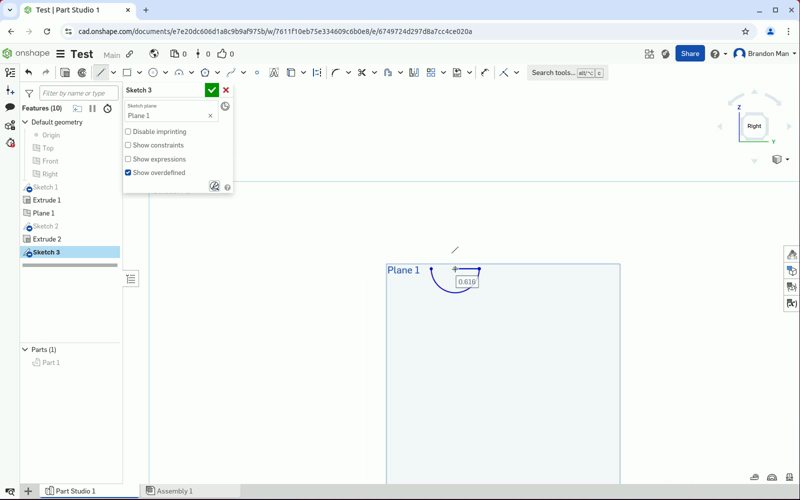
scroll(-6)
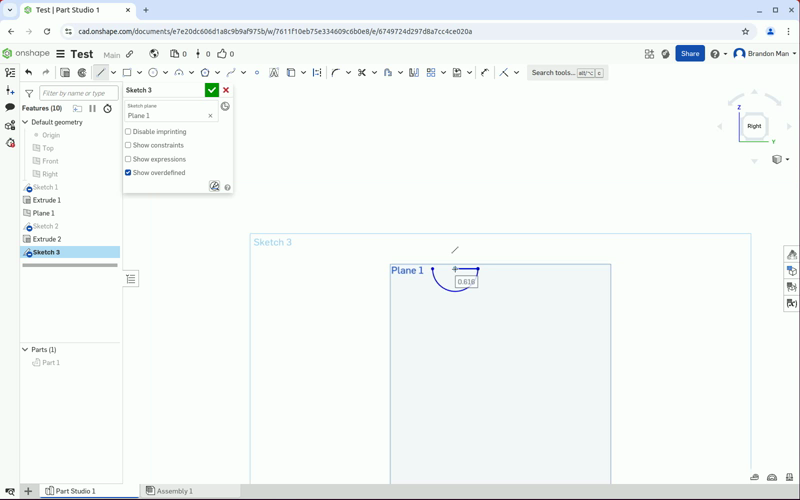
scroll(-6)
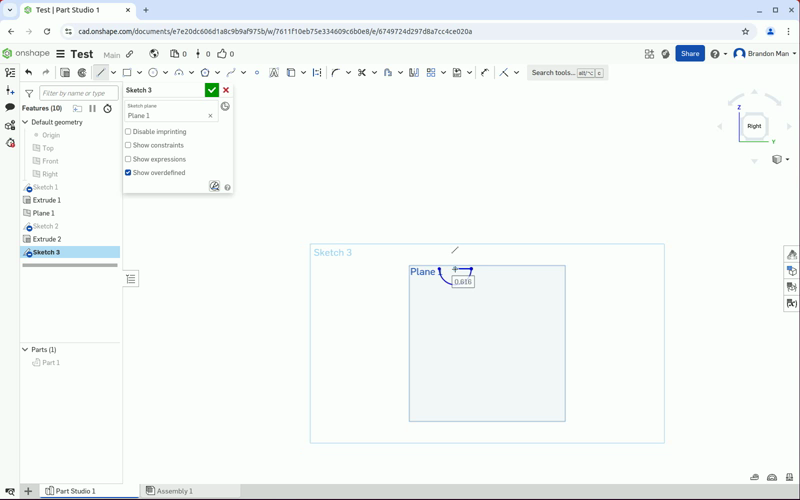
scroll(-6)
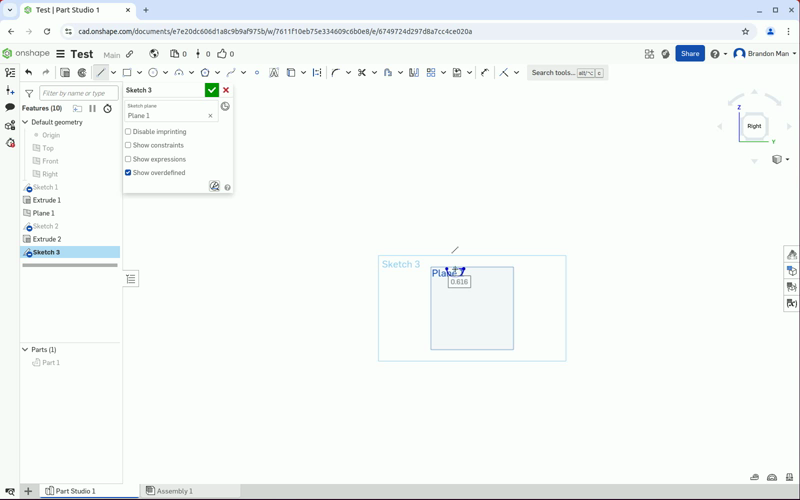
scroll(-6)
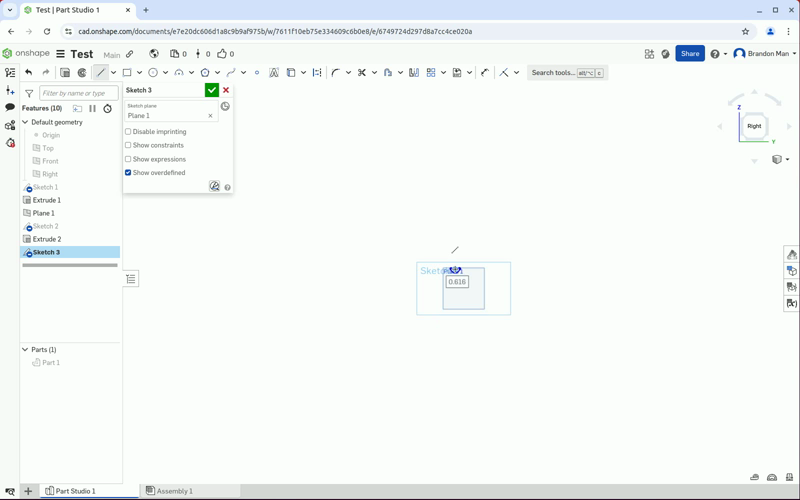
scroll(-6)
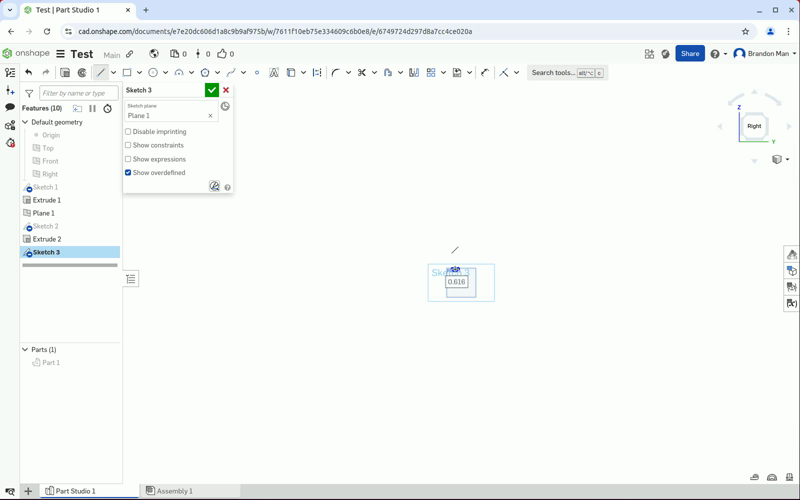
key_up(shift)
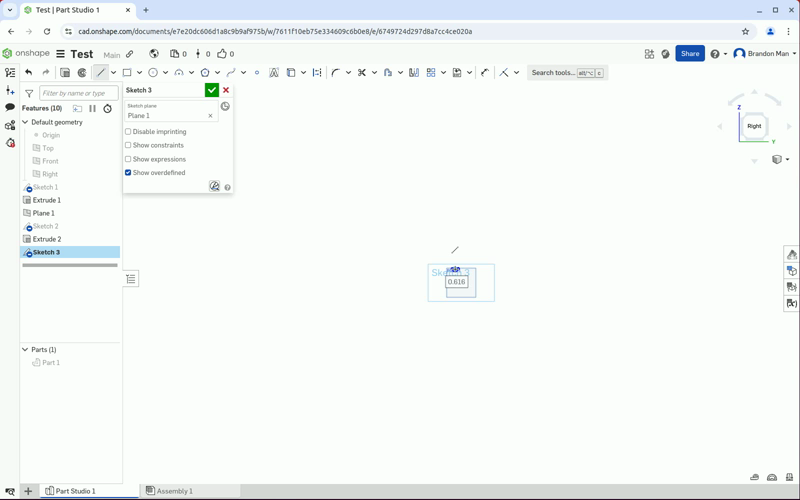
mouse_move(485, 268)
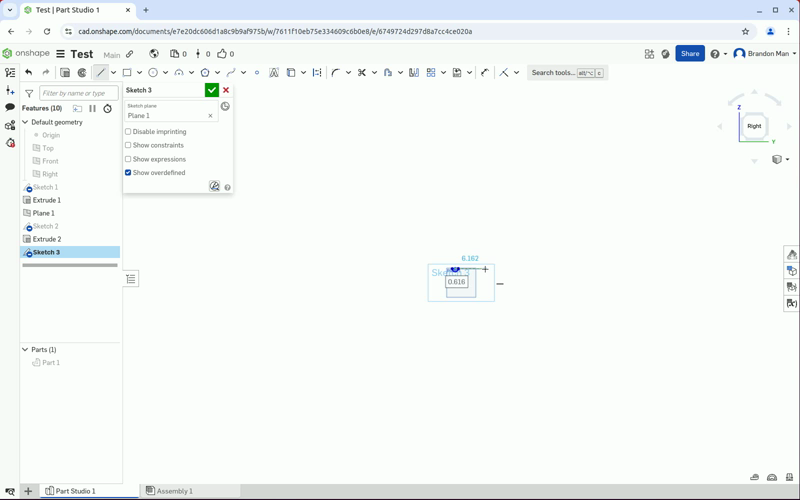
key_down(shift)
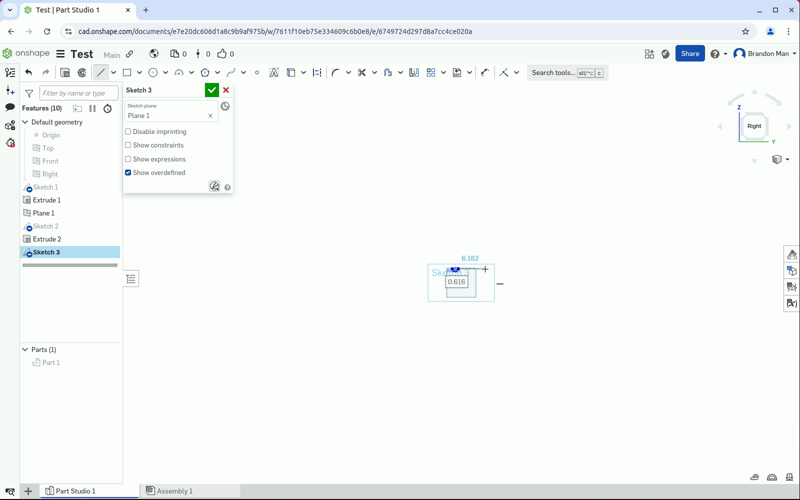
mouse_move(452, 268)
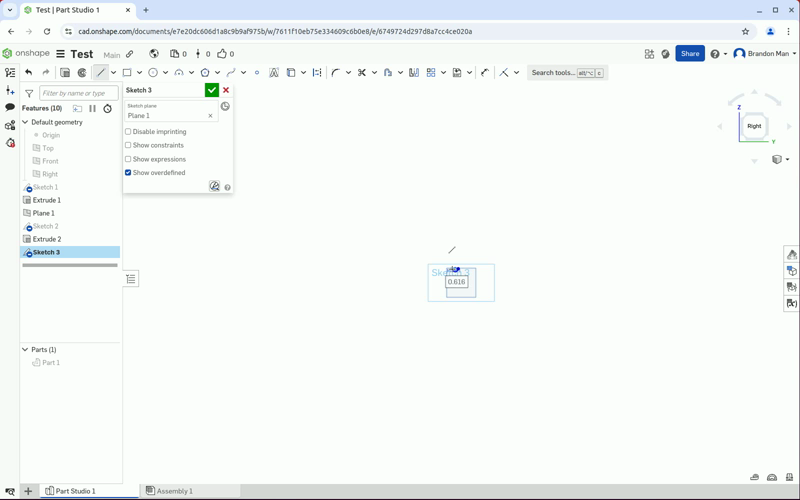
scroll(6)
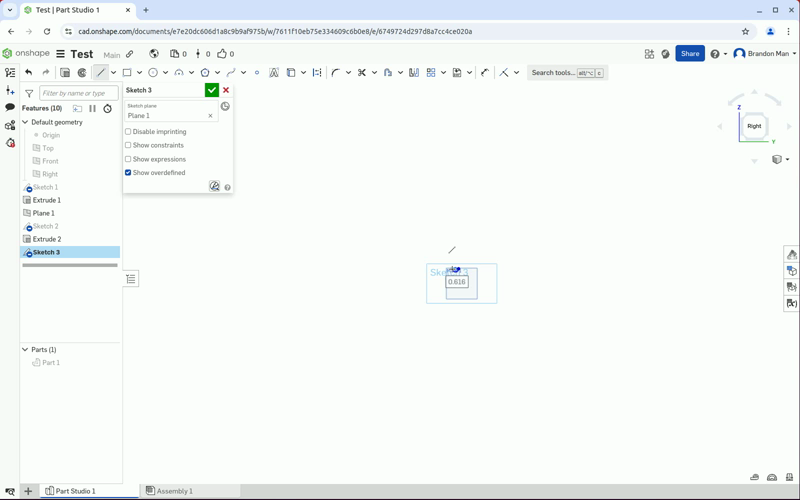
scroll(6)
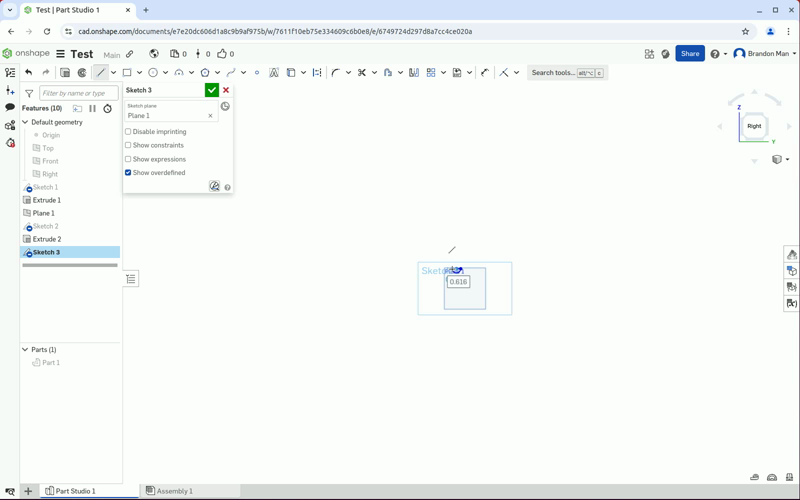
scroll(6)
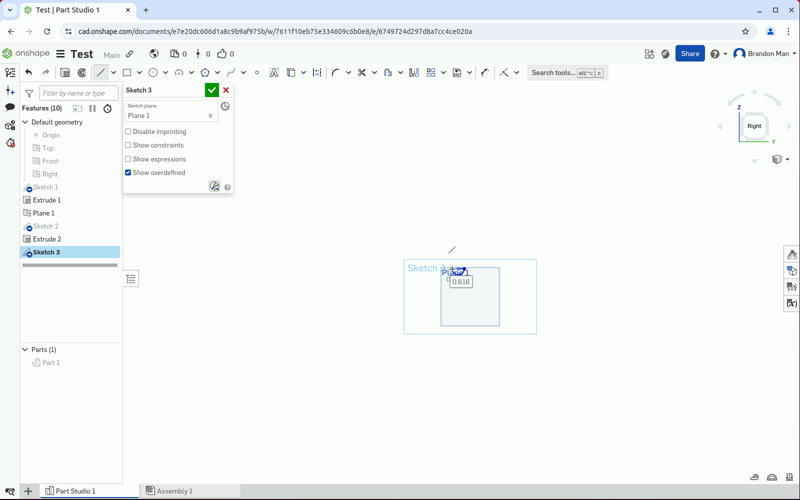
scroll(6)
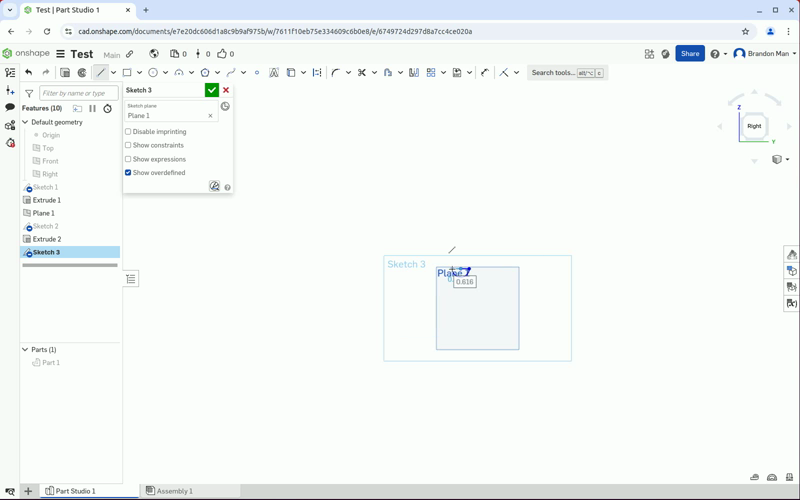
scroll(6)
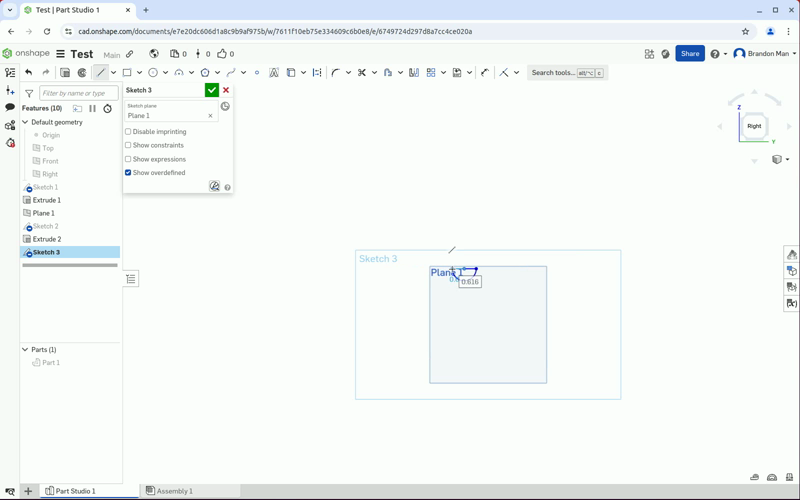
scroll(6)
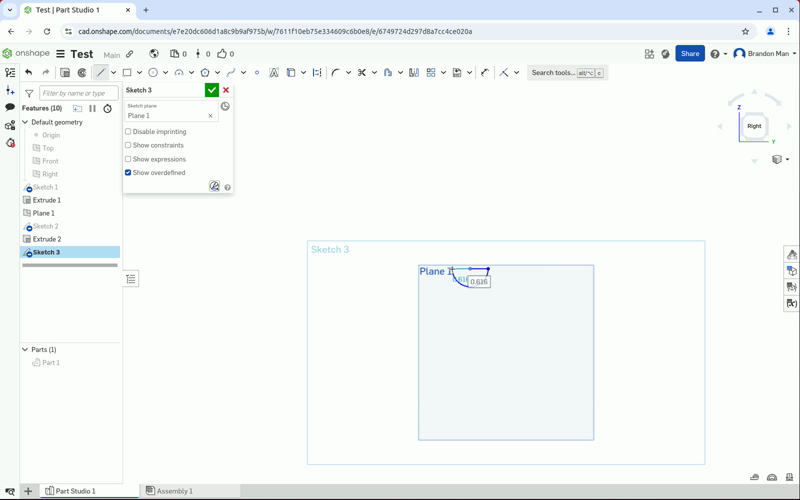
scroll(6)
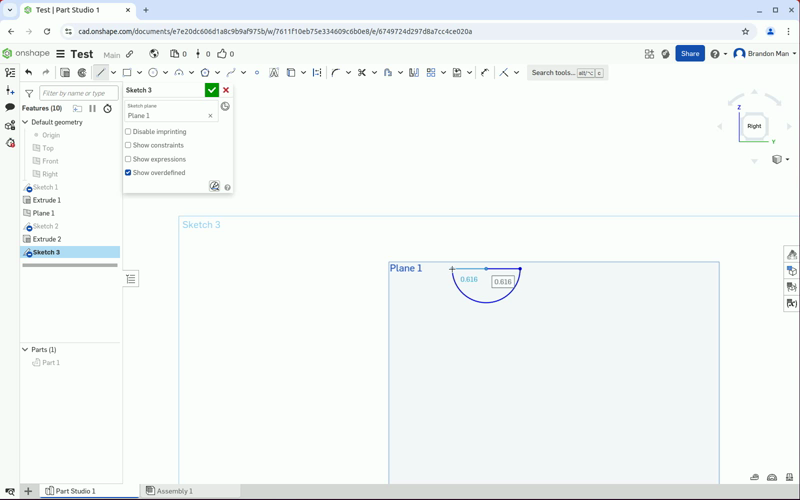
key_up(shift)
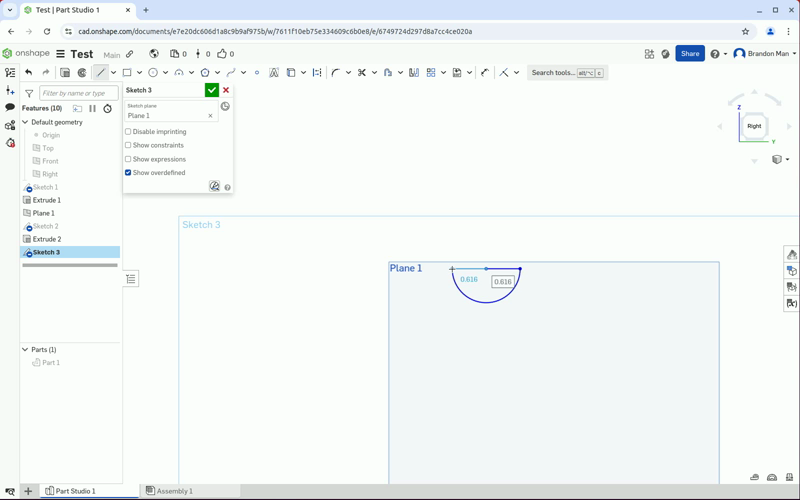
click(452, 268)
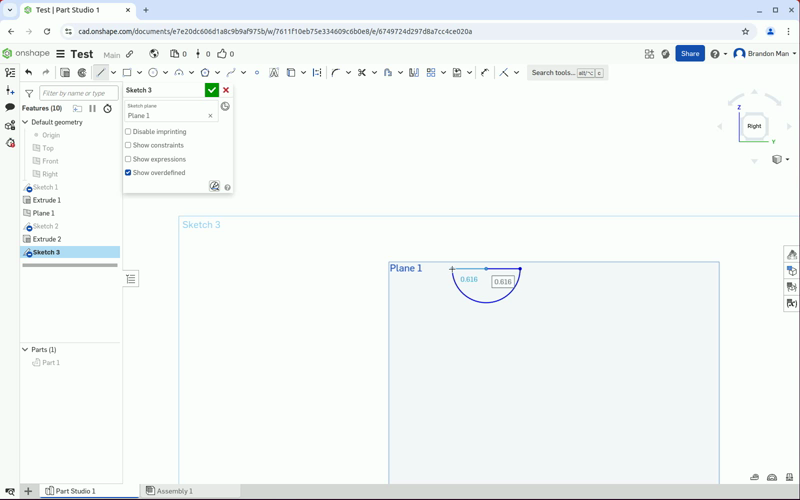
scroll(-6)
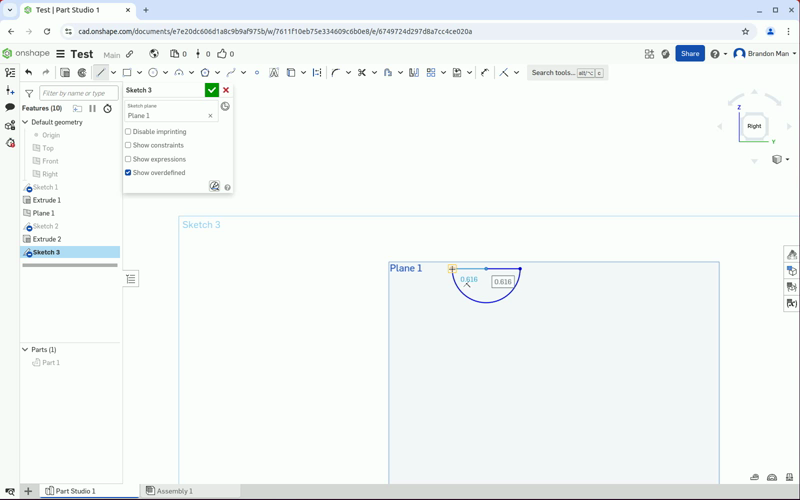
scroll(-6)
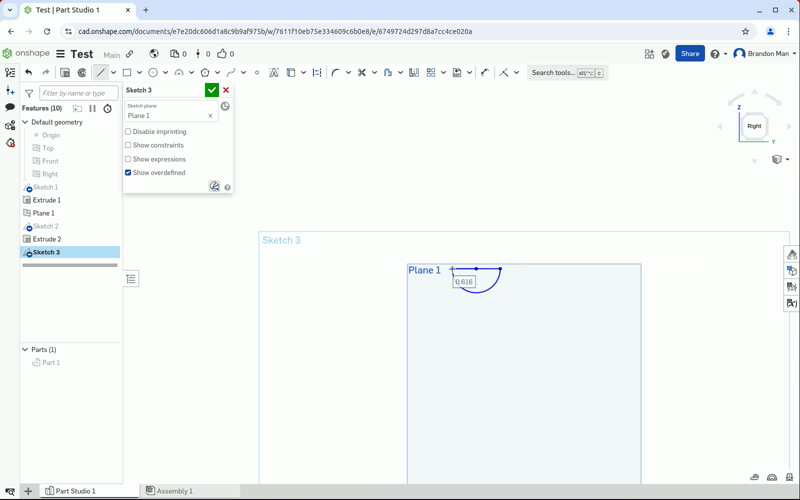
scroll(-6)
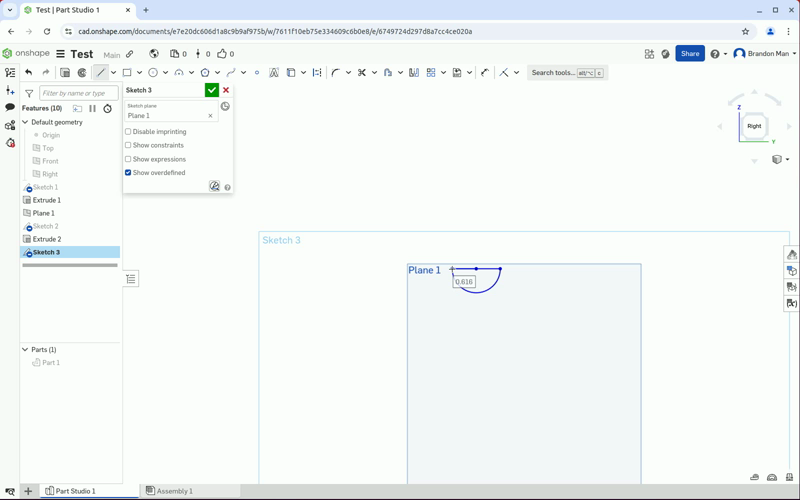
scroll(-6)
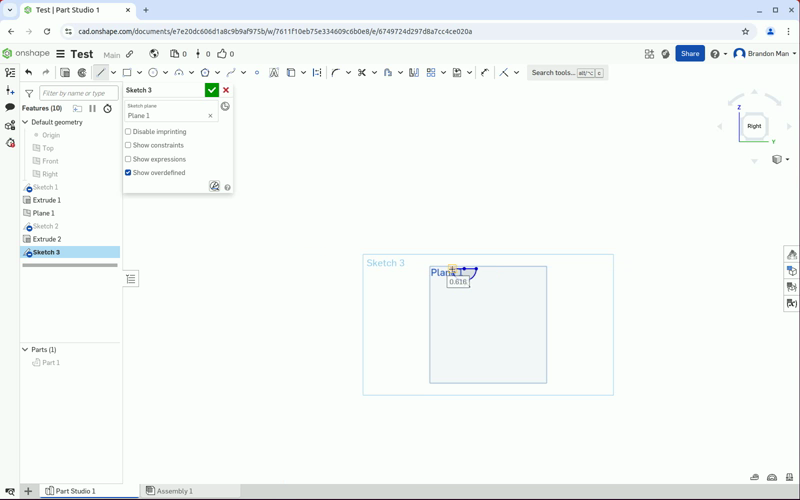
scroll(-6)
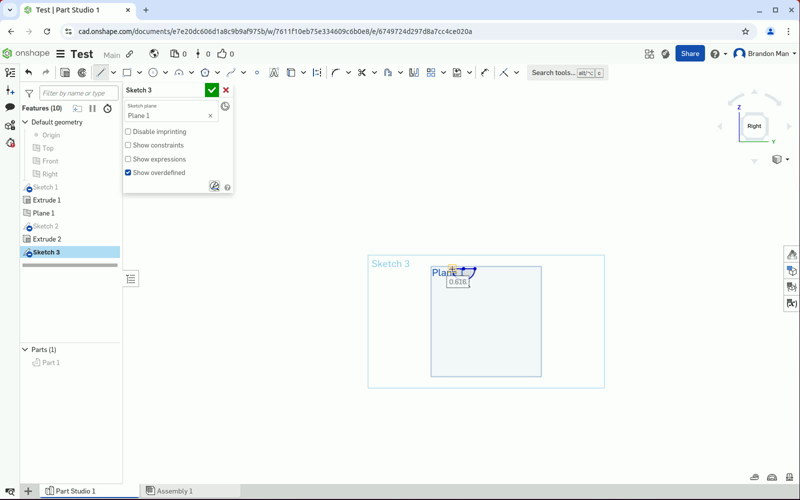
scroll(-6)
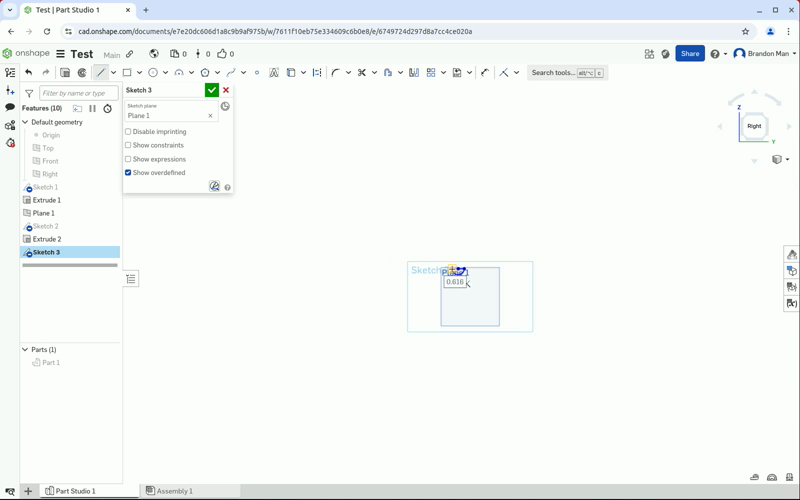
scroll(-6)
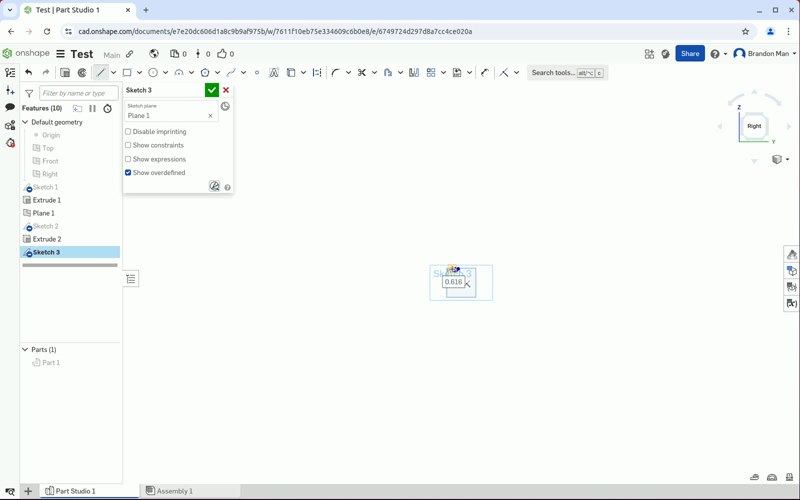
key(esc)
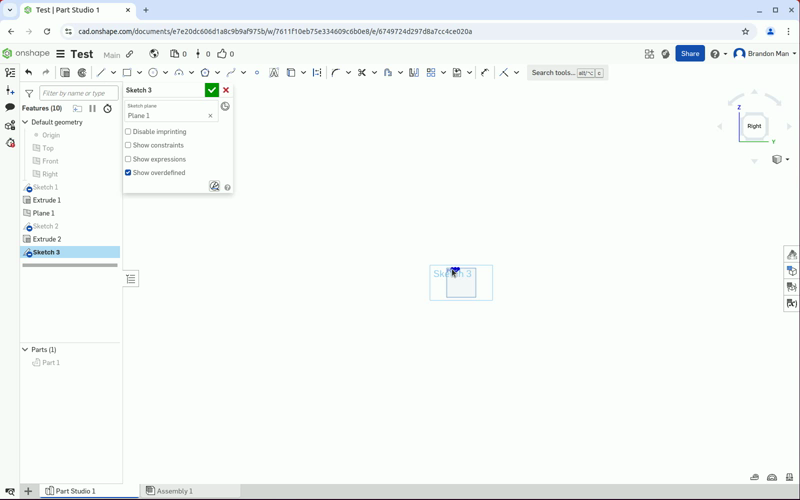
mouse_move(453, 270)
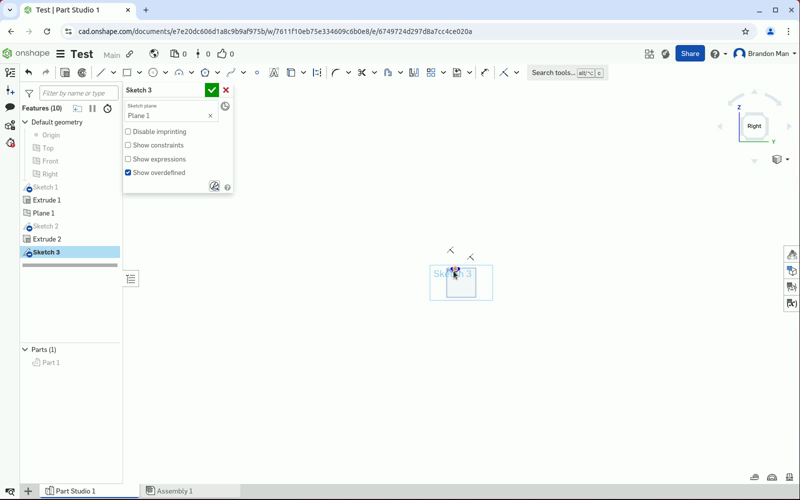
scroll(6)
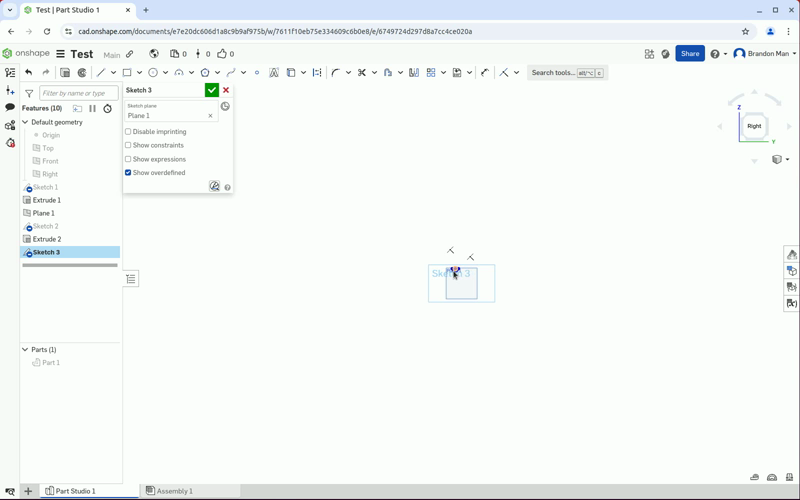
scroll(6)
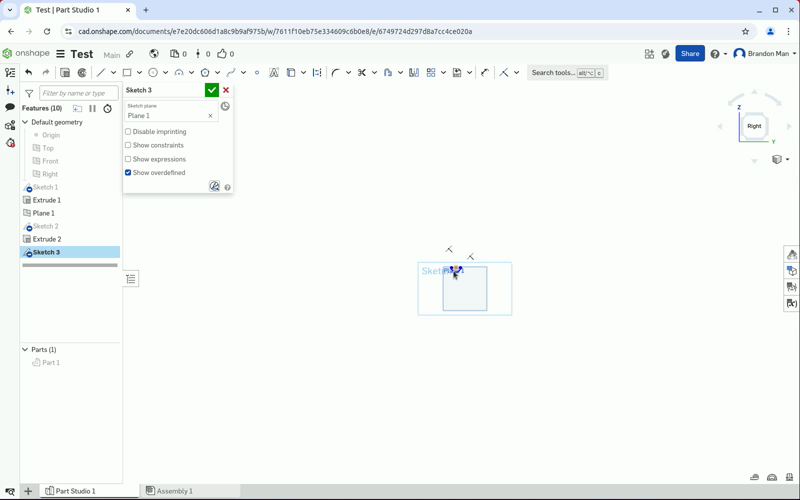
scroll(6)
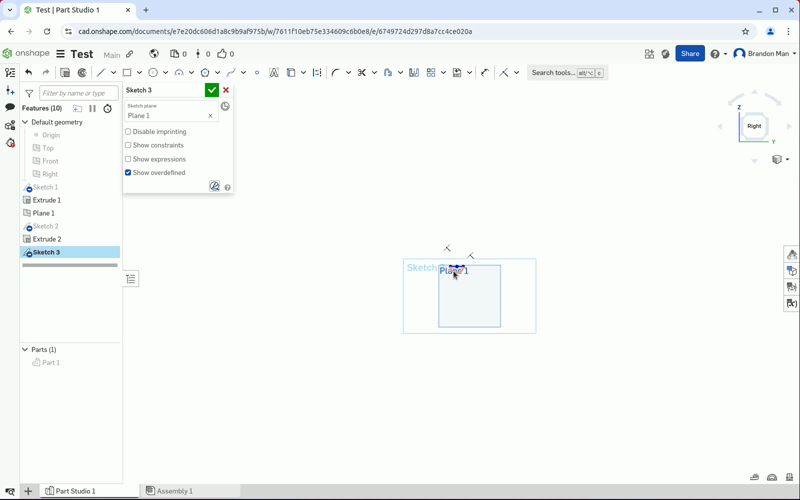
scroll(6)
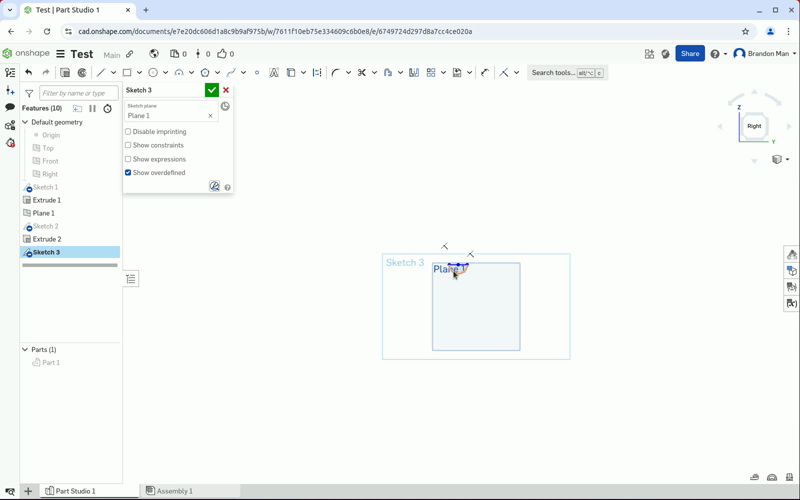
scroll(6)
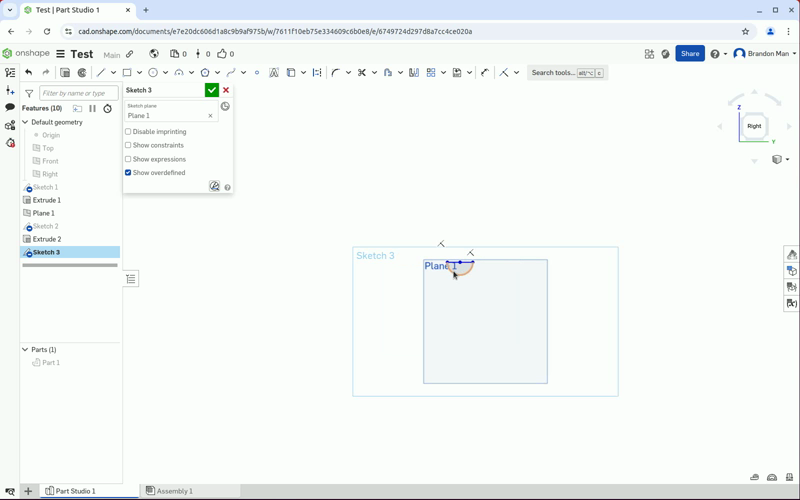
scroll(6)
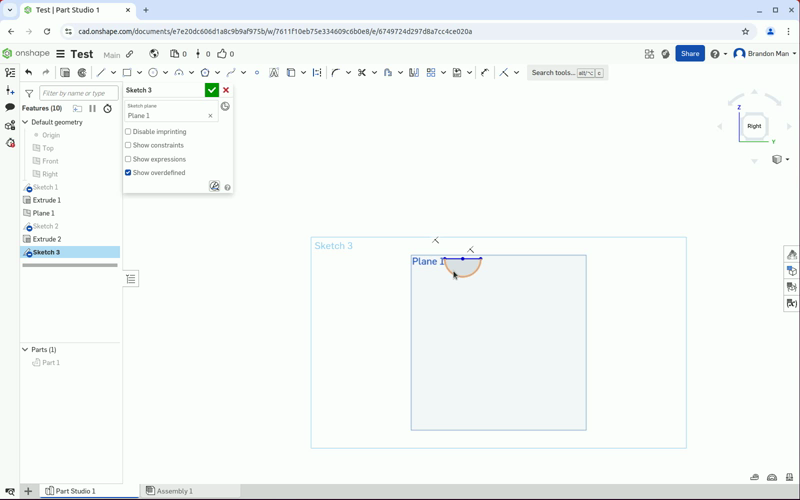
scroll(6)
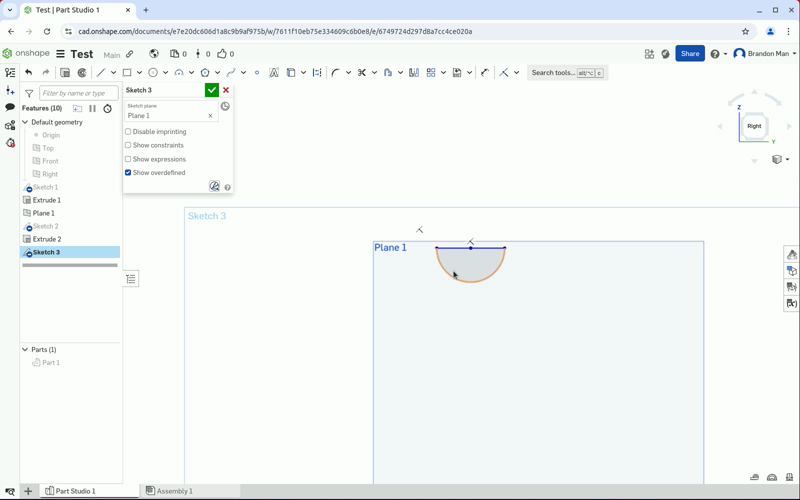
click(453, 270)
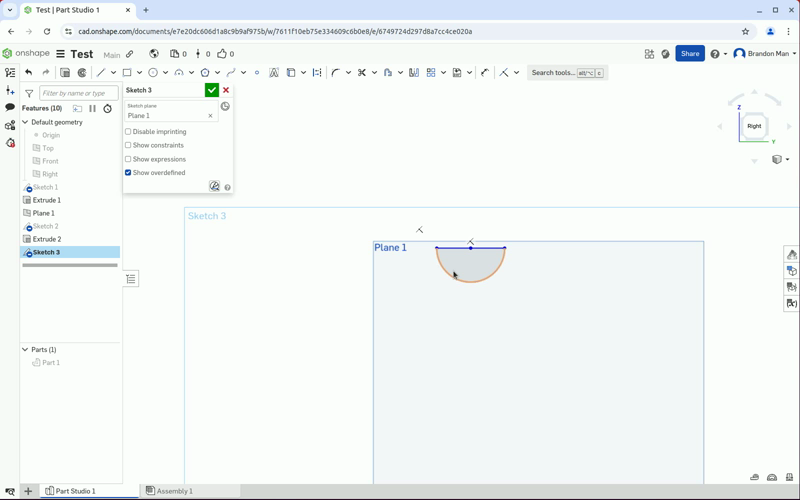
scroll(-6)
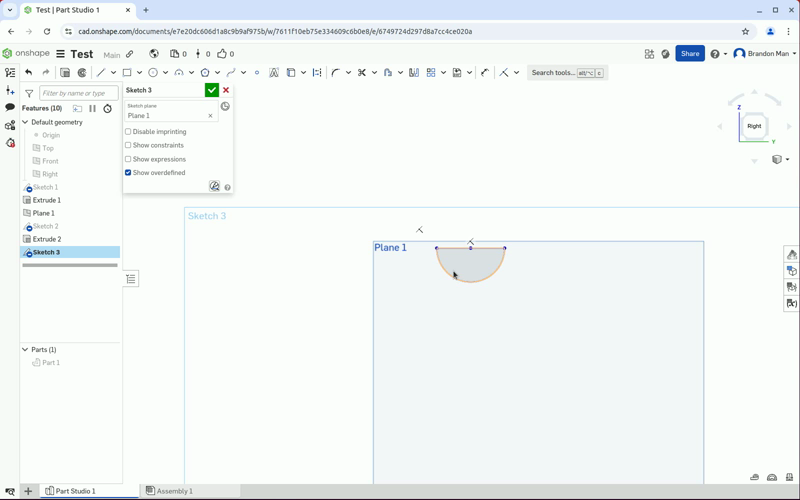
scroll(-6)
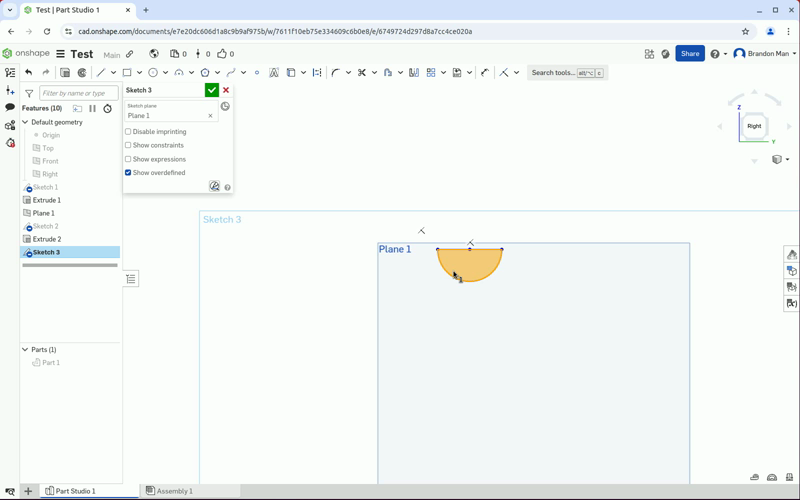
scroll(-6)
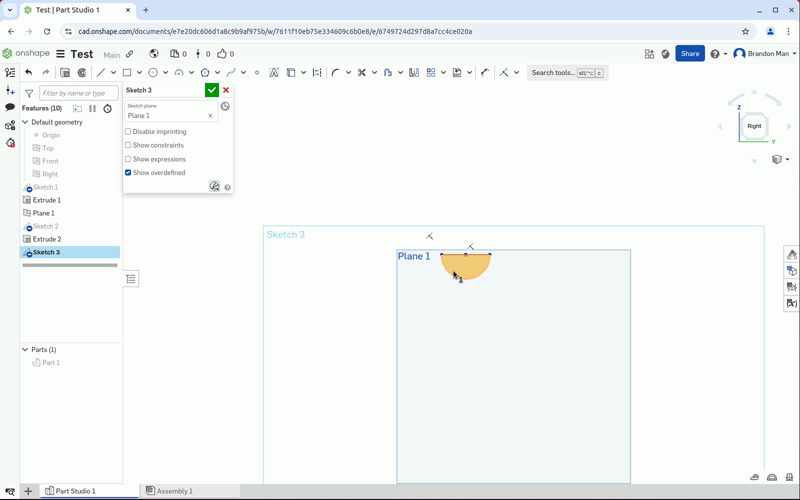
scroll(-6)
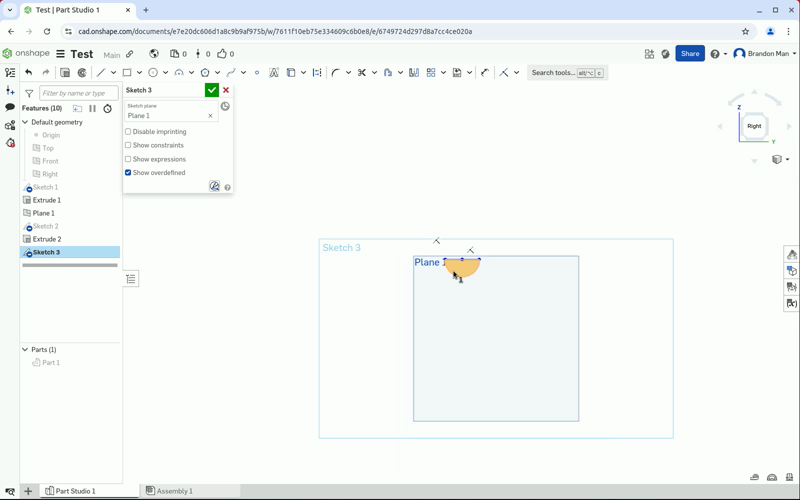
scroll(-6)
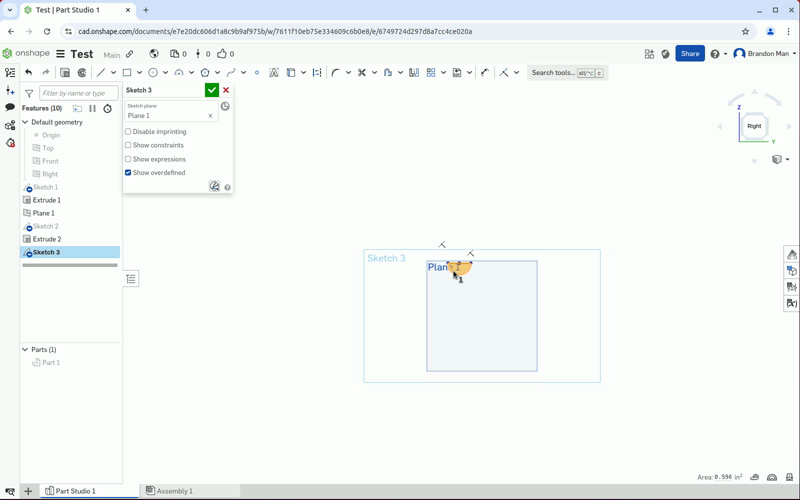
scroll(-6)
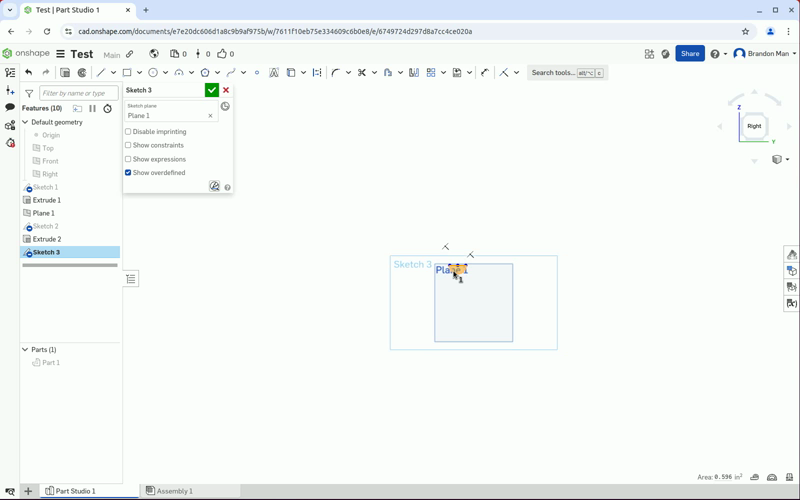
scroll(-6)
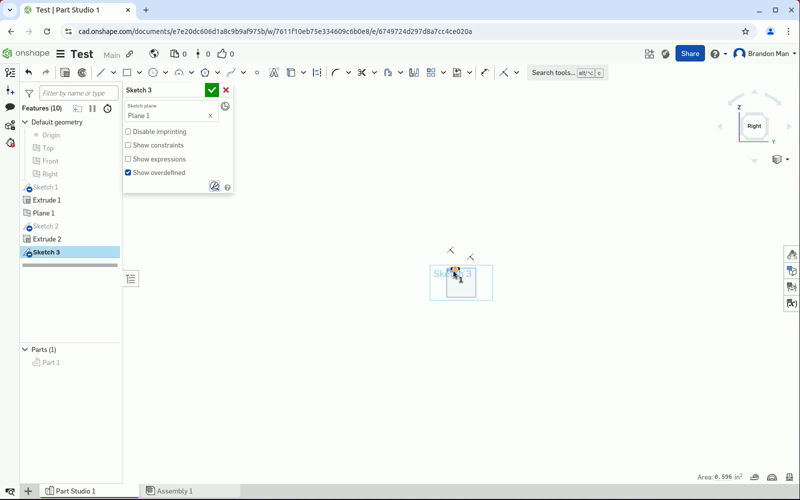
mouse_move(73, 352)
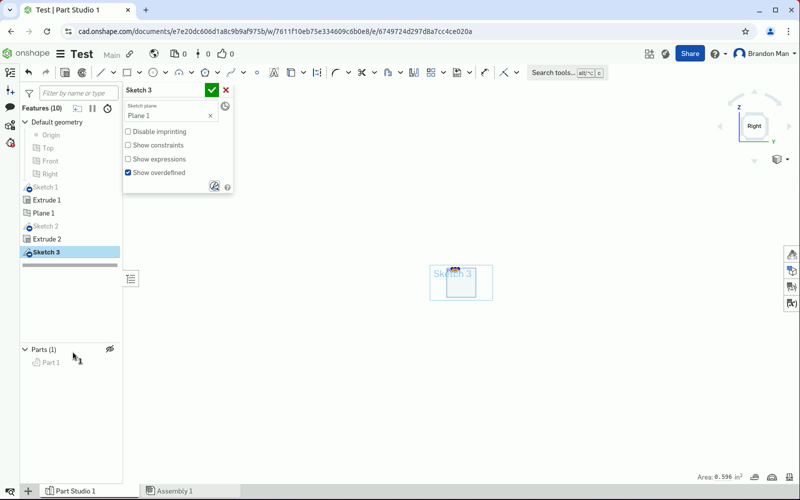
key(shift+y)
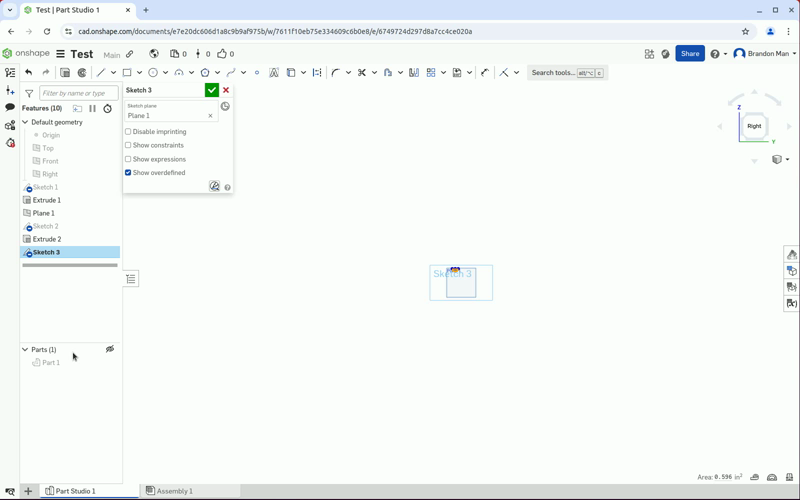
key(shift+e)
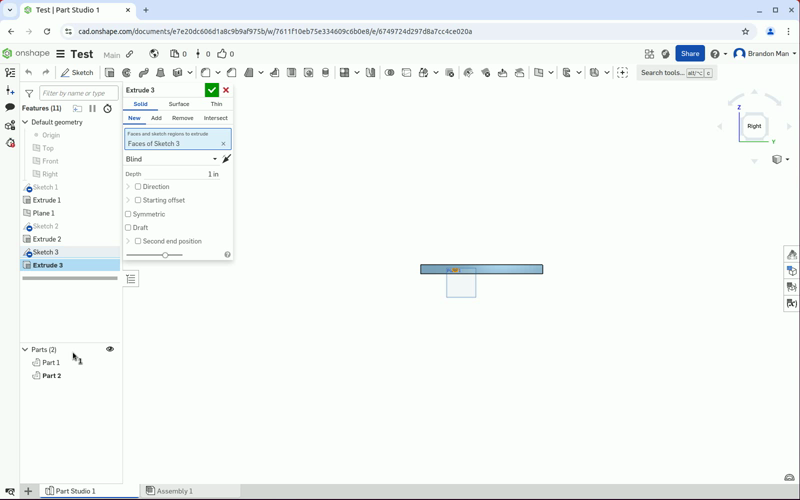
mouse_move(143, 106)
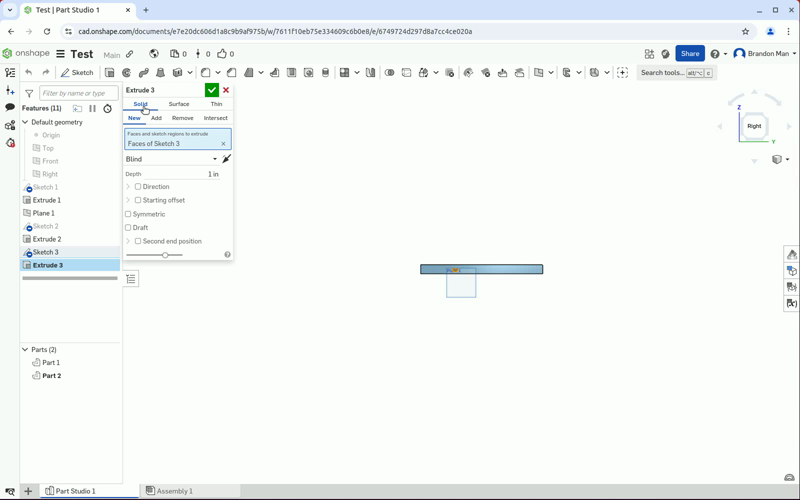
click(143, 106)
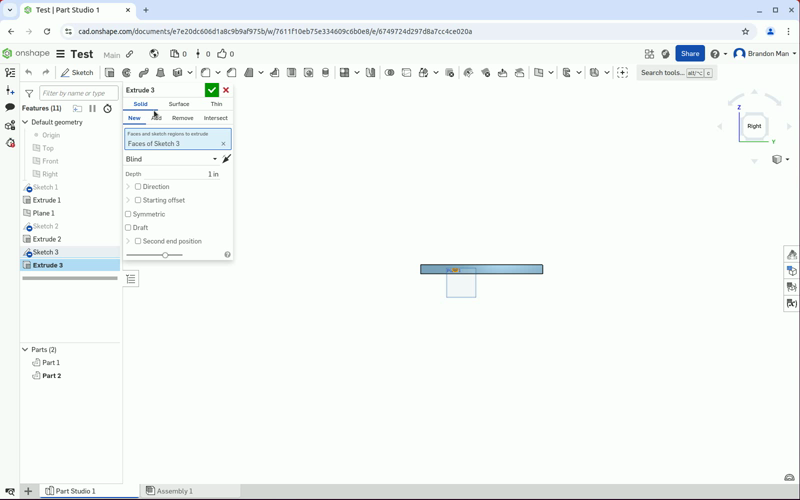
mouse_move(186, 120)
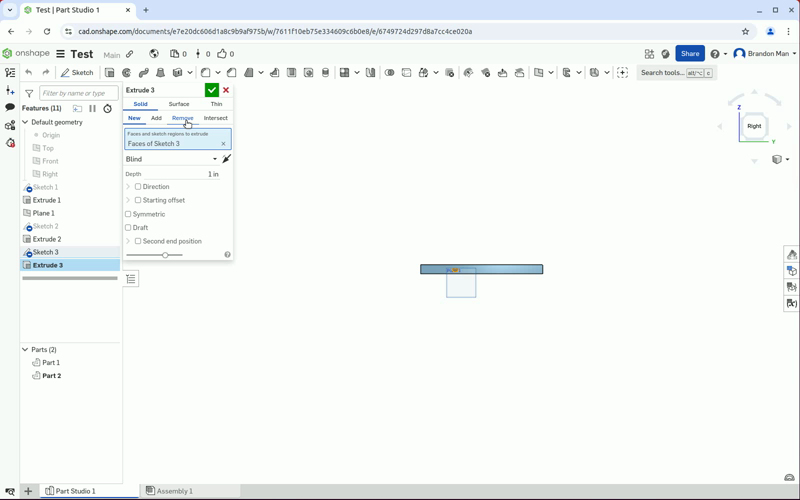
click(186, 120)
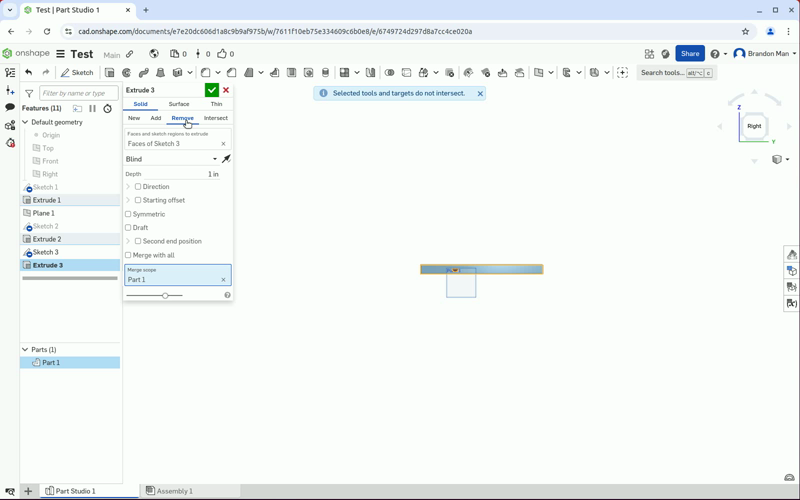
key(tab, 4)
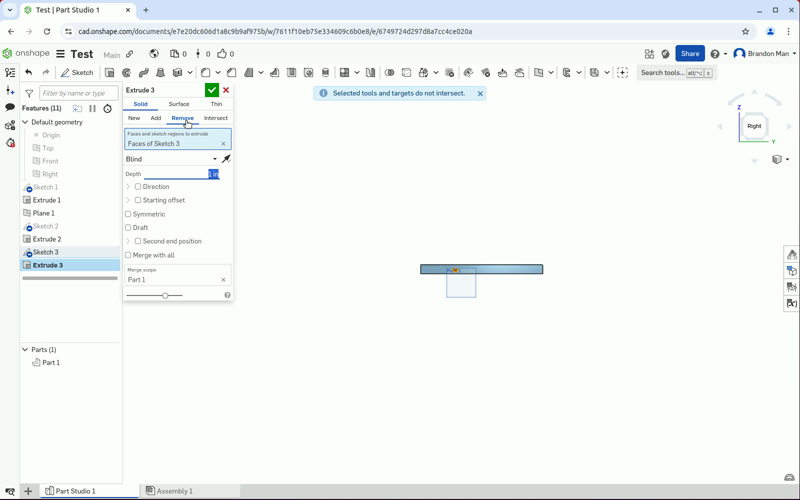
text(3.611)
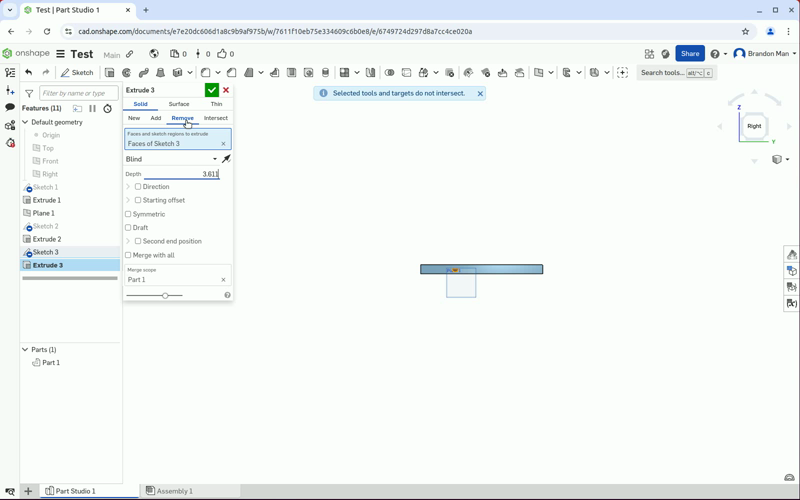
key(tab, 6)
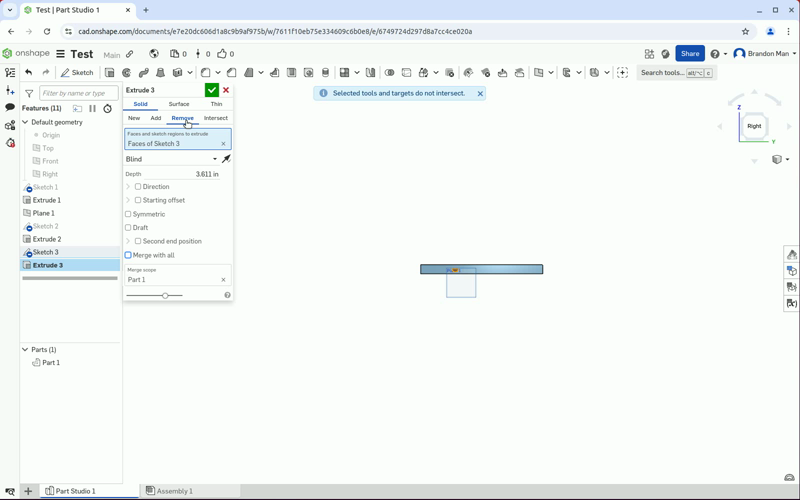
key(space)
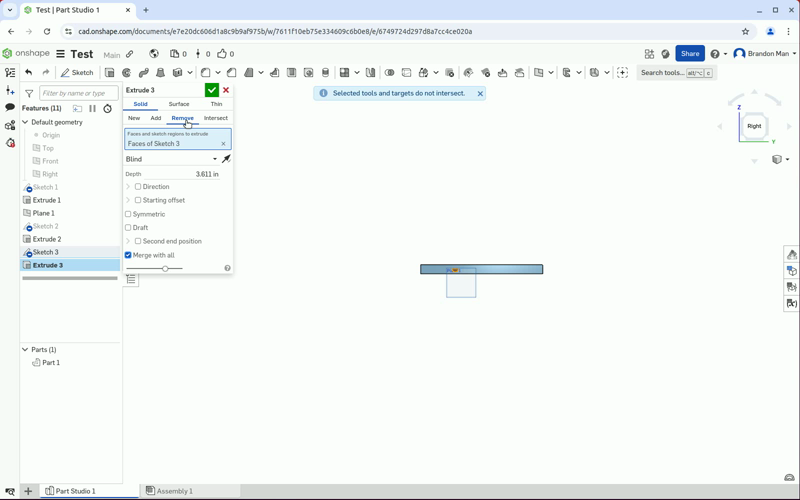
key(enter)
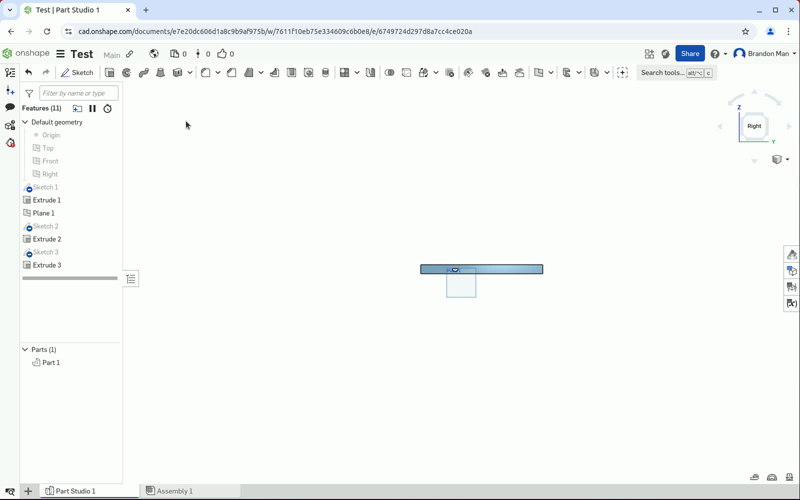
key(shift+h)
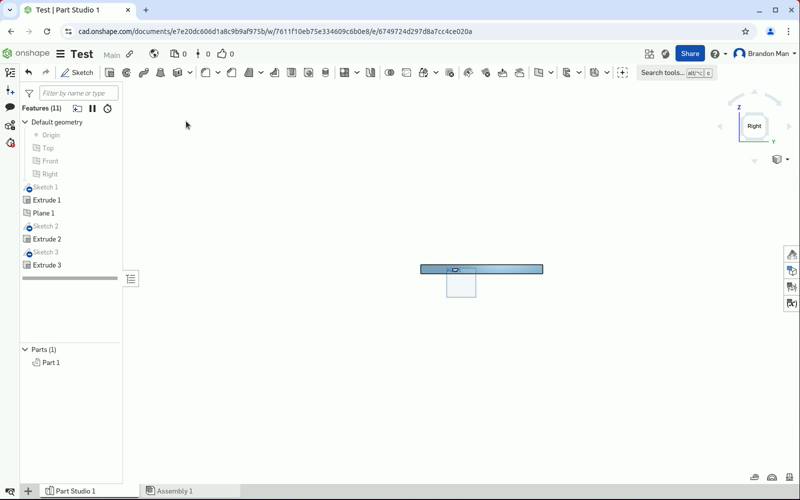
key(shift+h)
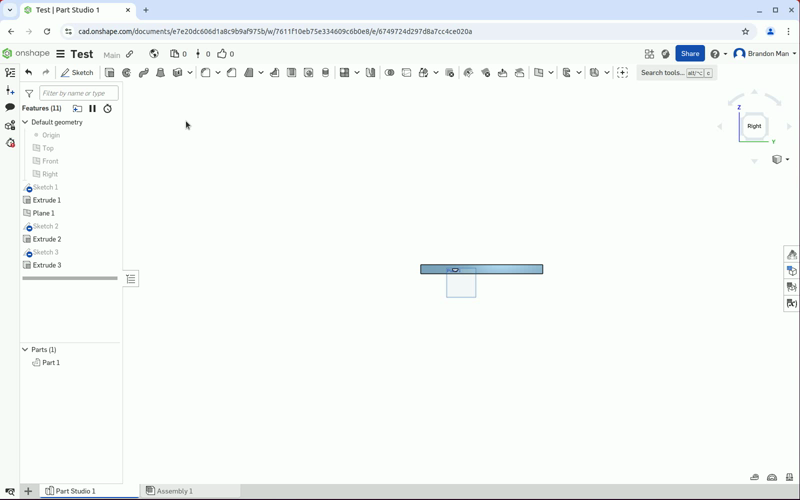
mouse_move(73, 189)
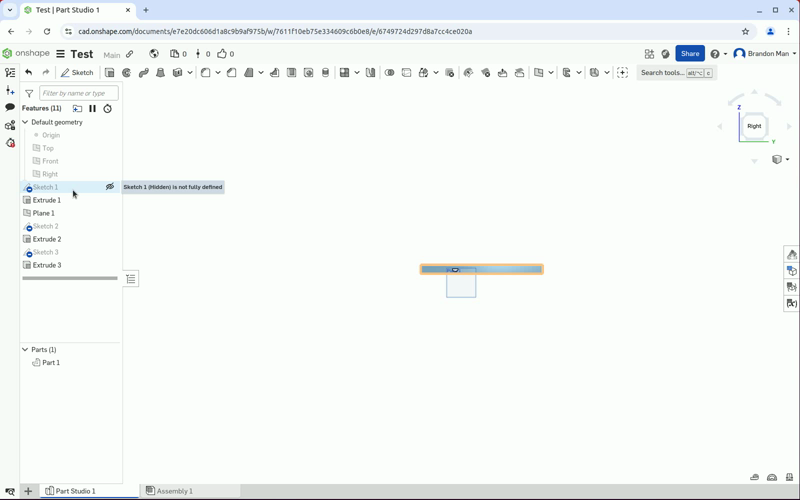
click(73, 189)
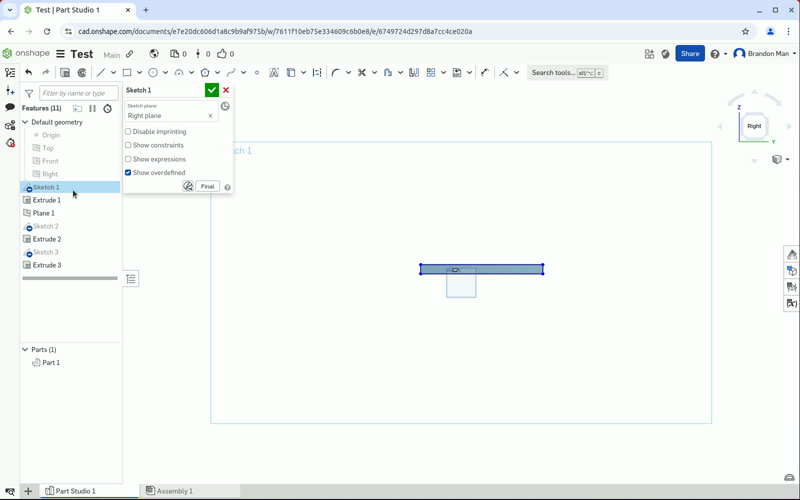
mouse_move(229, 92)
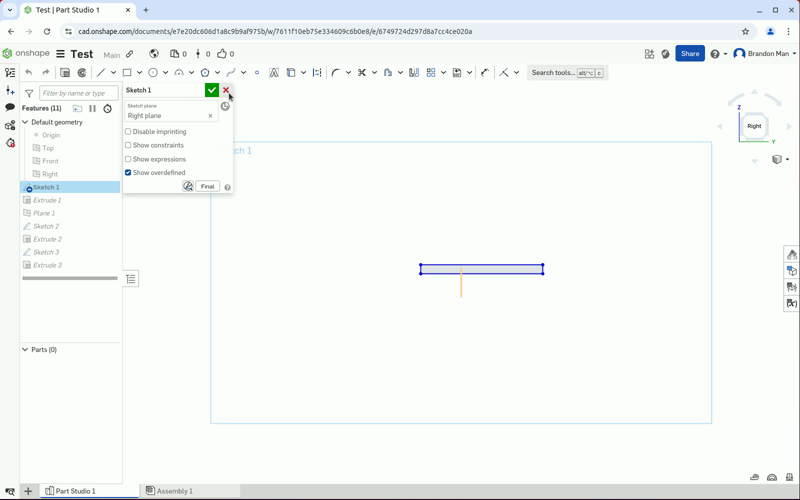
click(229, 92)
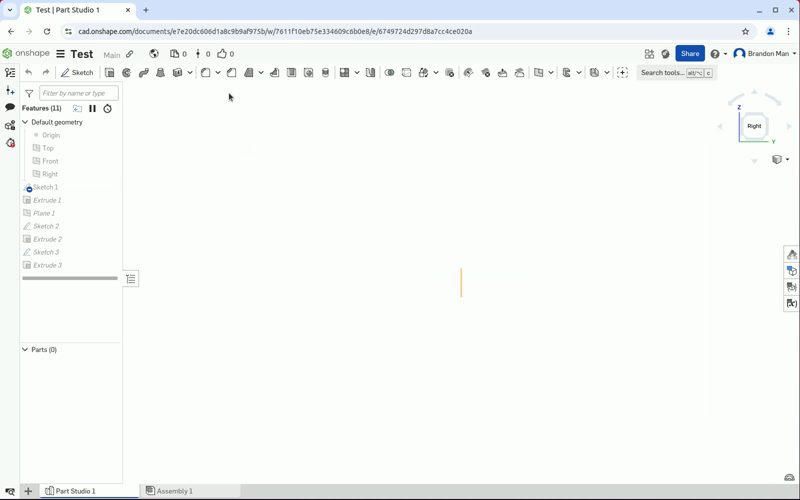
key(shift+s)
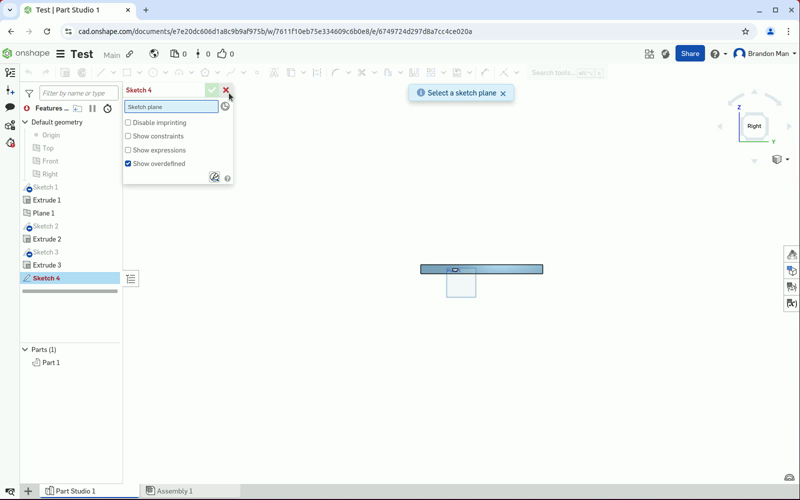
mouse_move(73, 215)
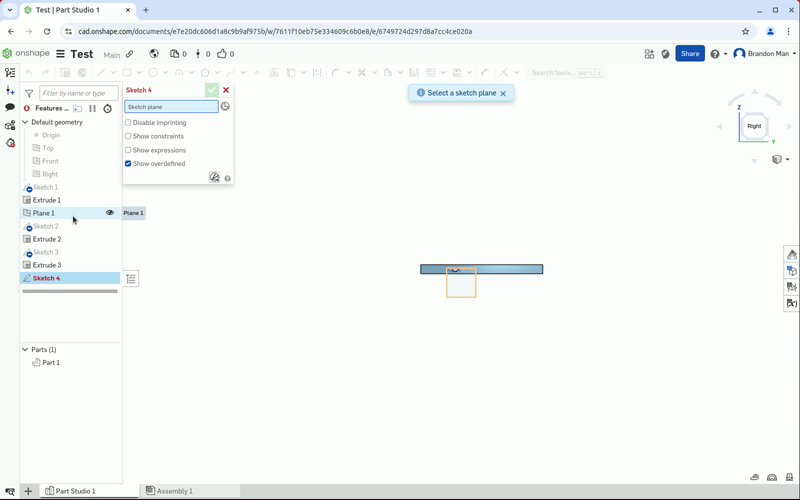
click(73, 215)
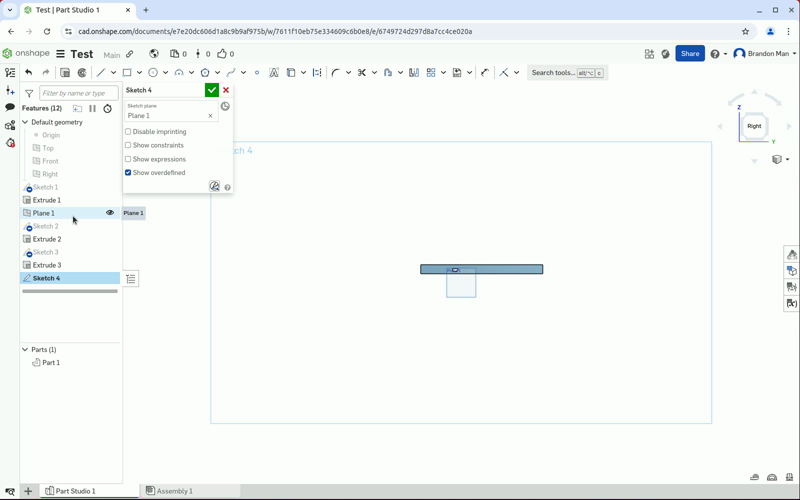
mouse_move(73, 352)
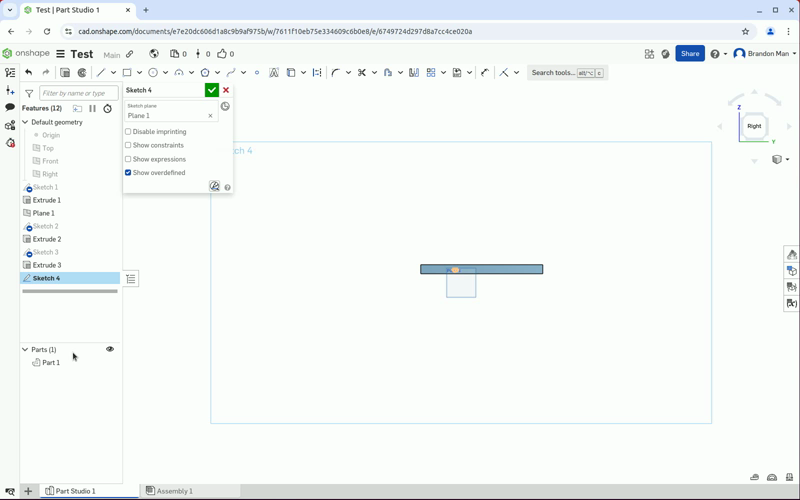
key(y)
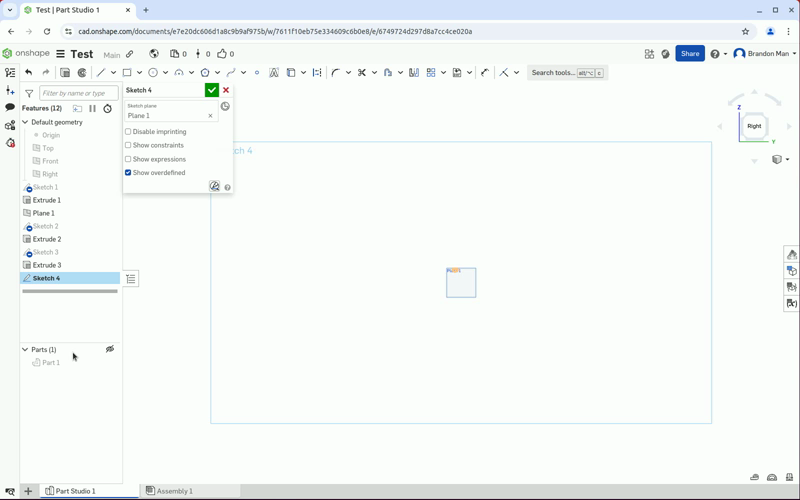
key(c)
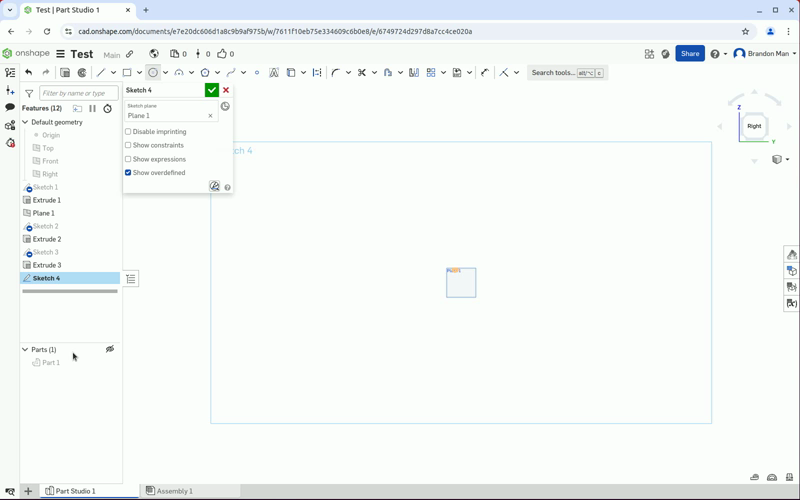
key_down(shift)
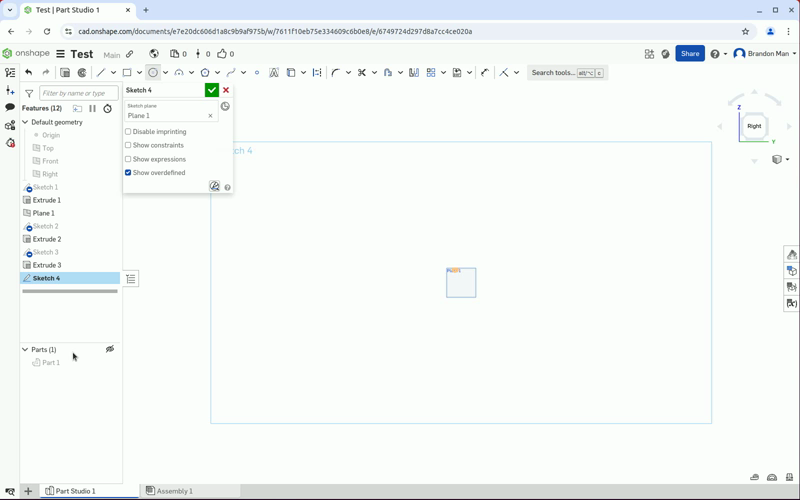
mouse_move(473, 268)
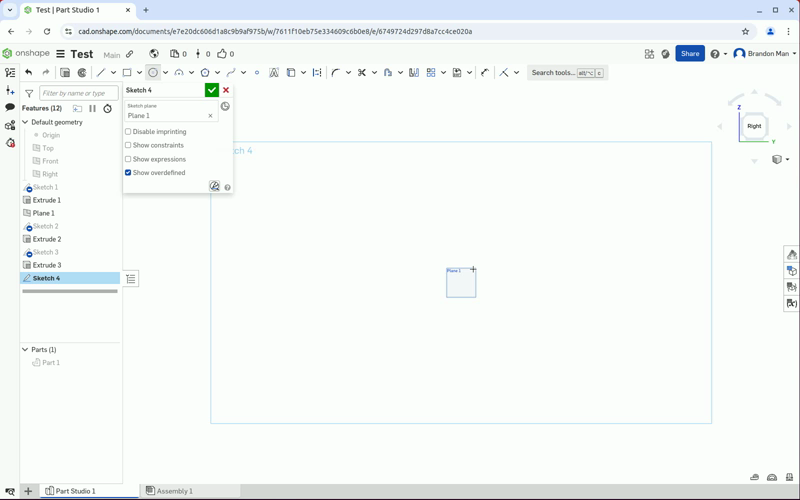
click(473, 268)
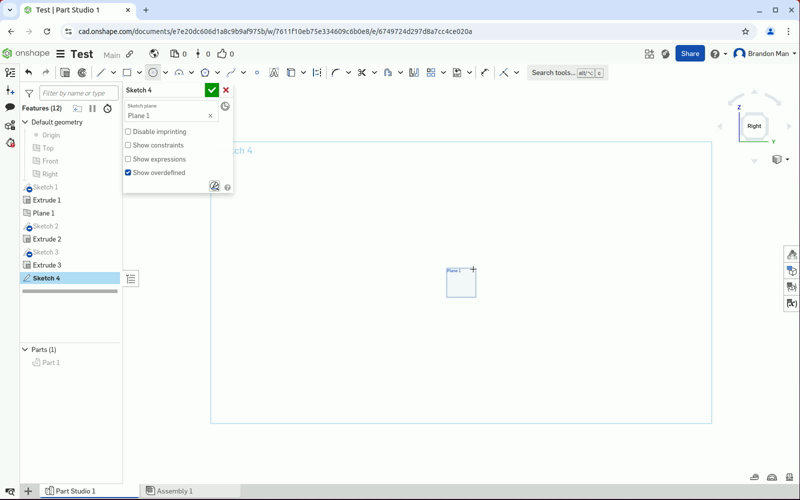
key_up(shift)
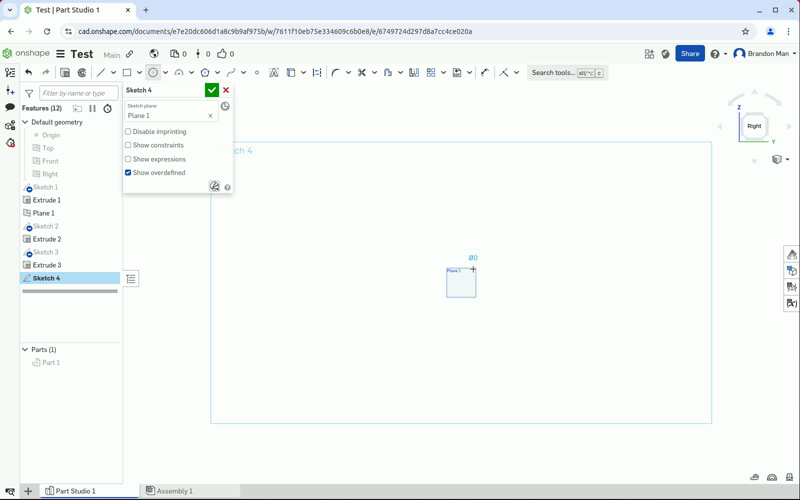
mouse_move(476, 268)
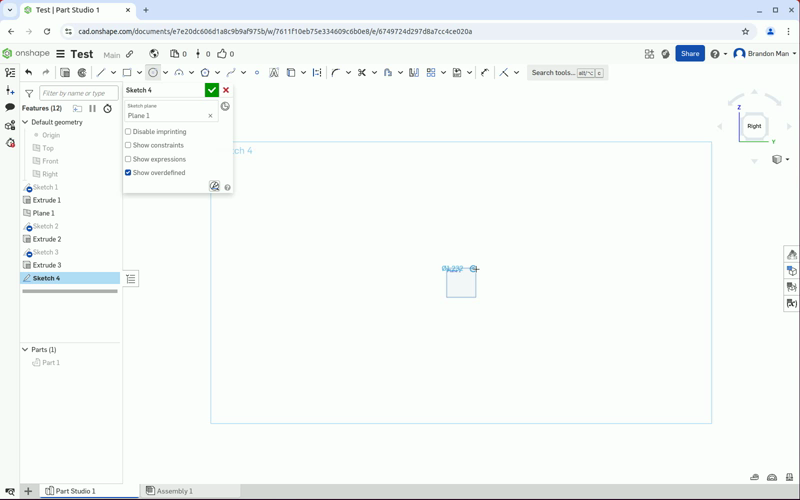
click(476, 268)
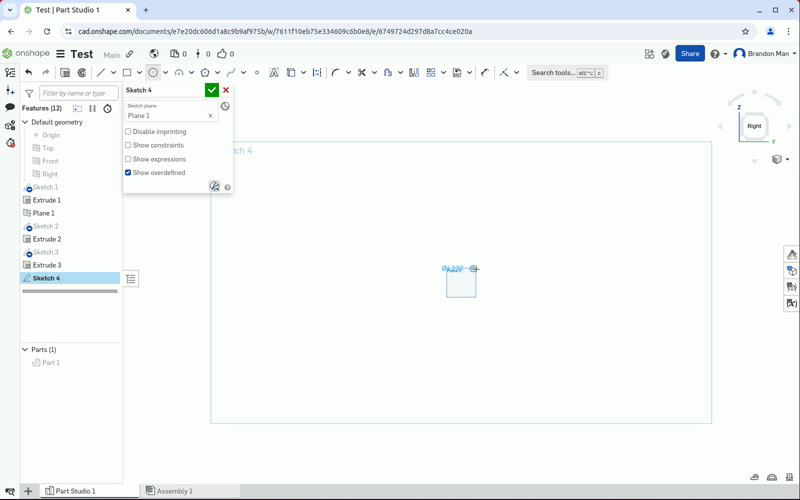
key(esc)
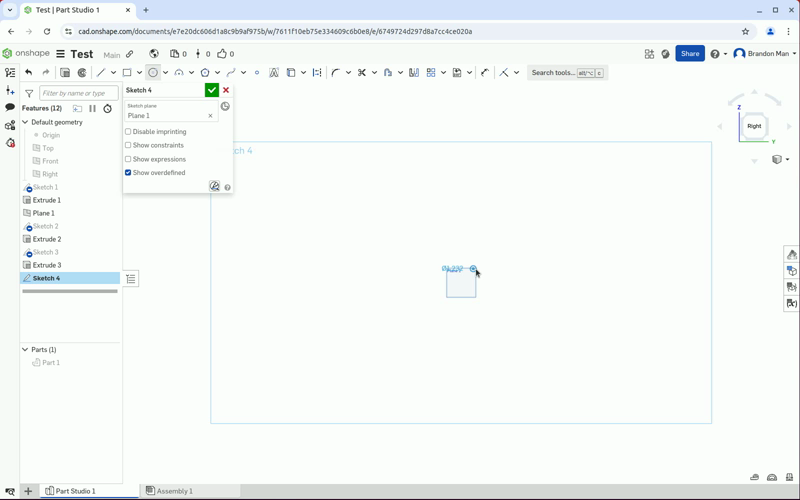
mouse_move(472, 269)
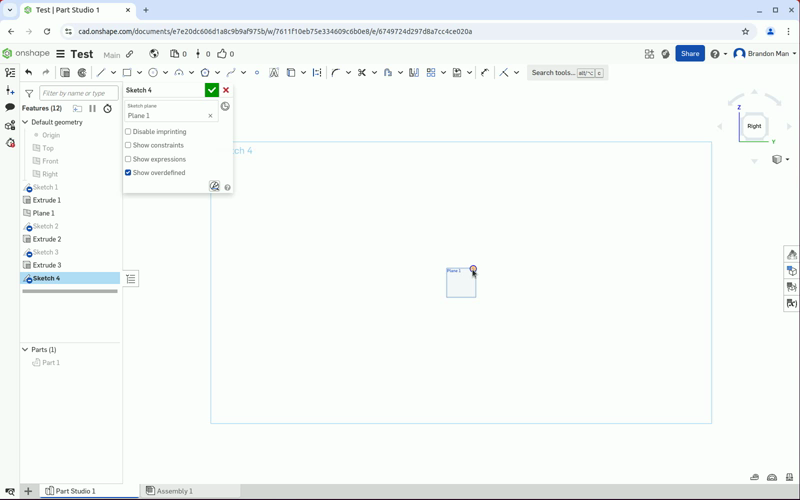
scroll(6)
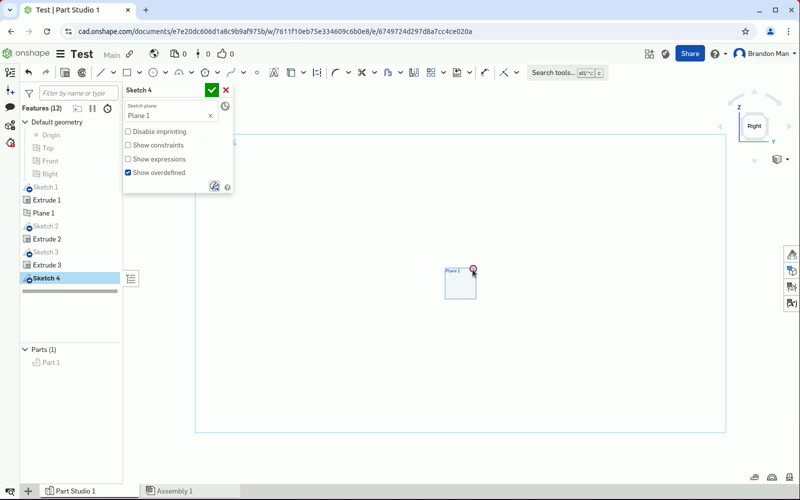
scroll(6)
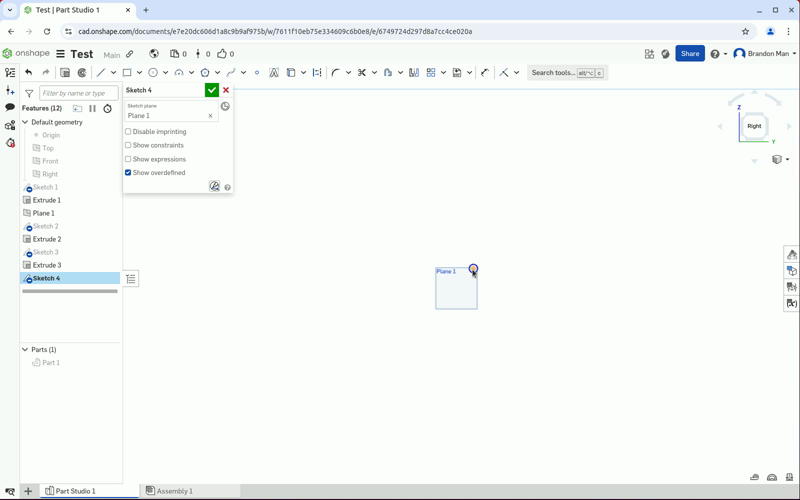
scroll(6)
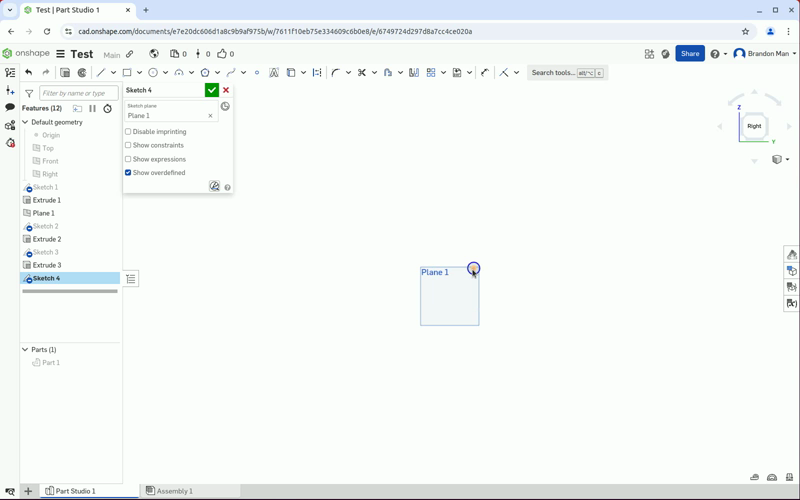
scroll(6)
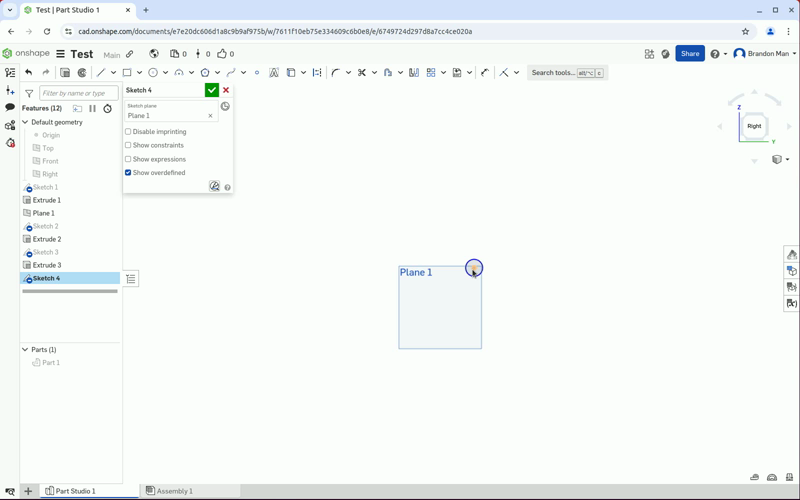
scroll(6)
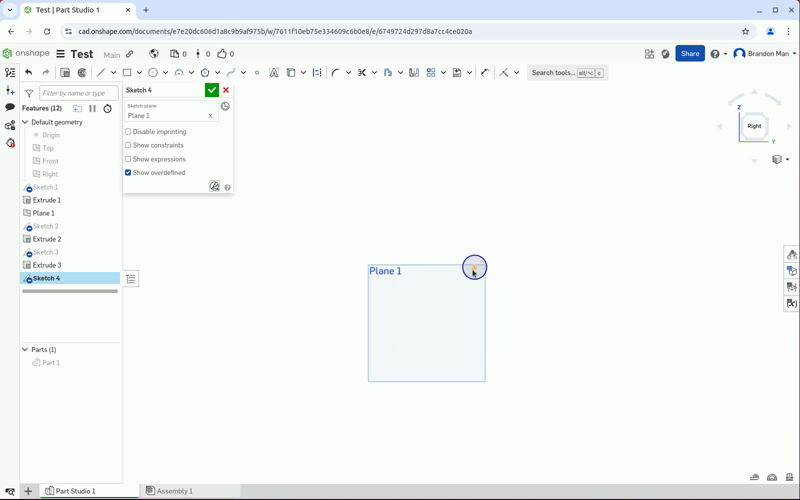
scroll(6)
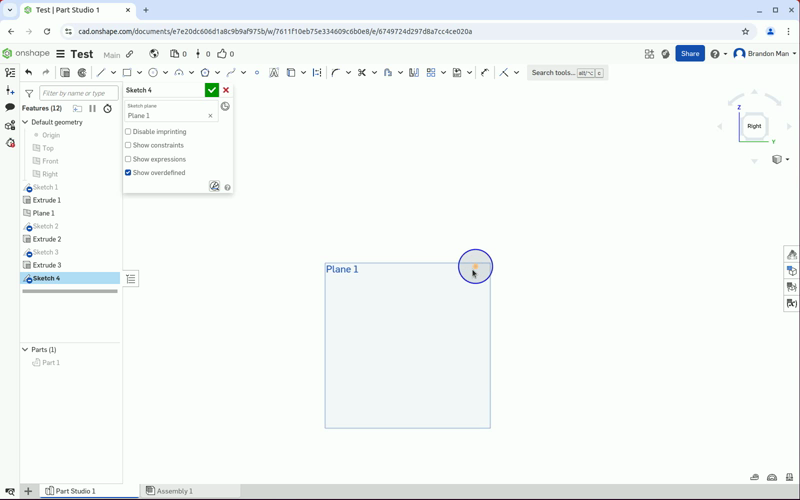
scroll(6)
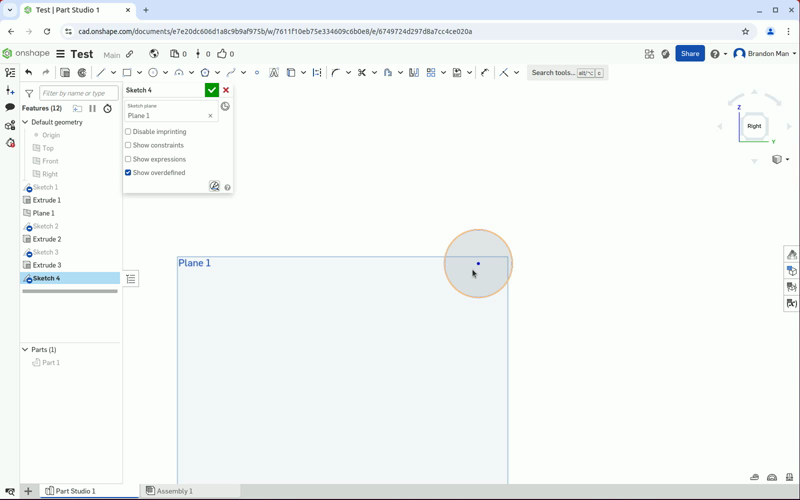
click(472, 269)
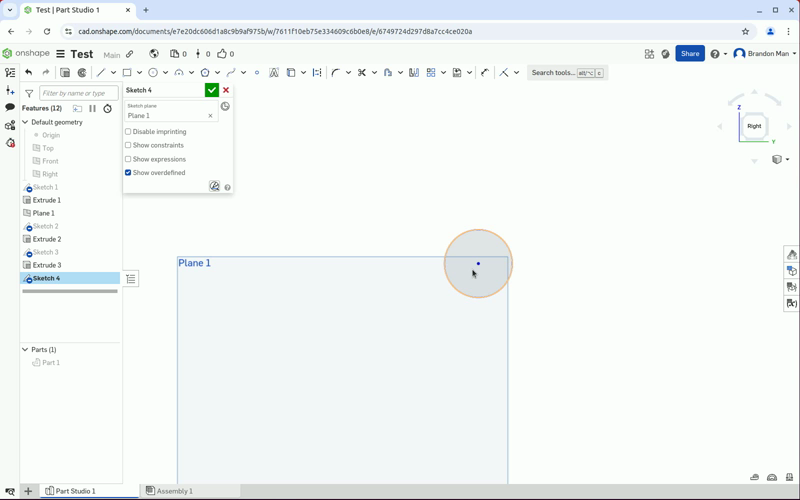
scroll(-6)
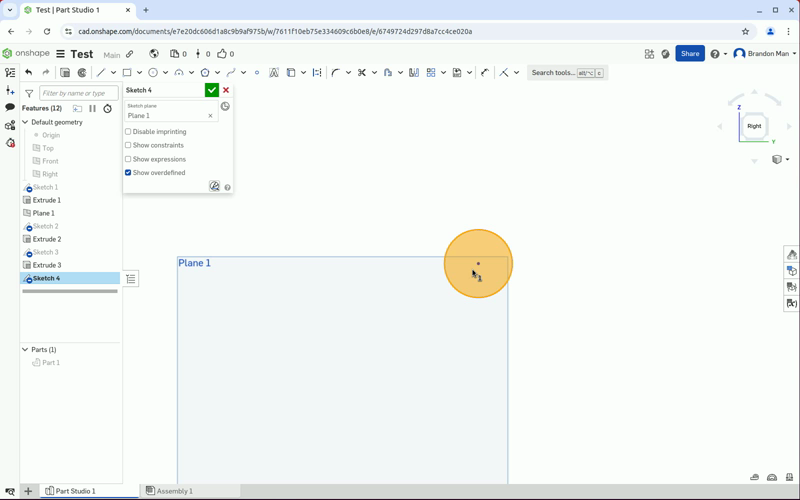
scroll(-6)
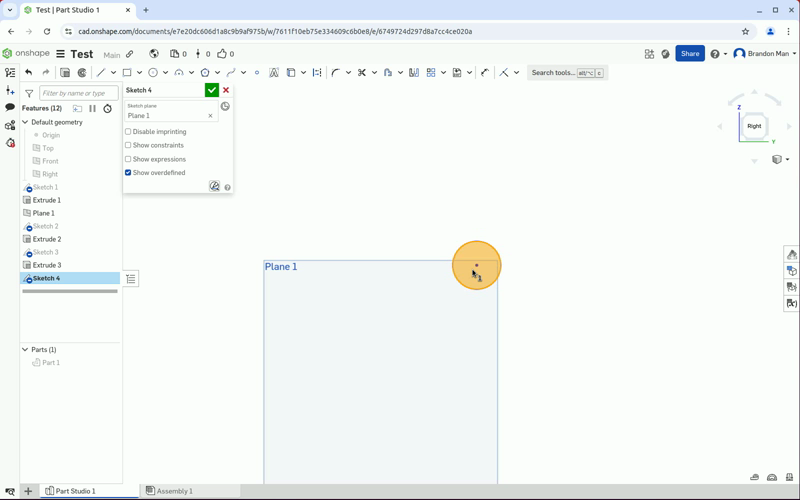
scroll(-6)
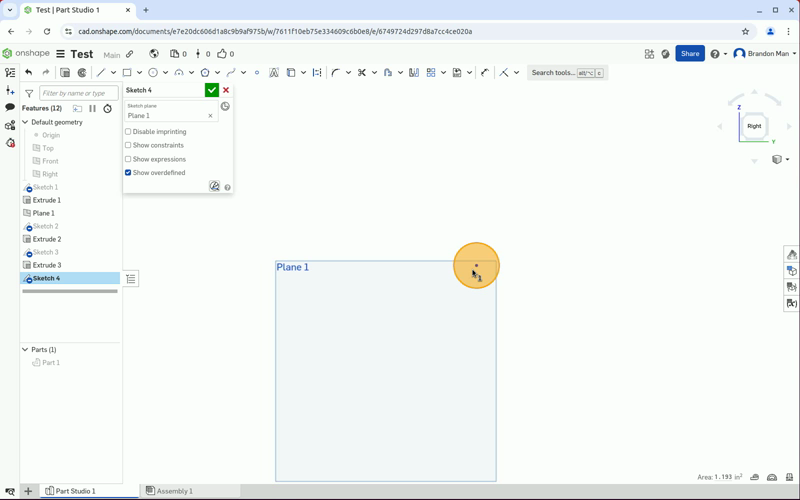
scroll(-6)
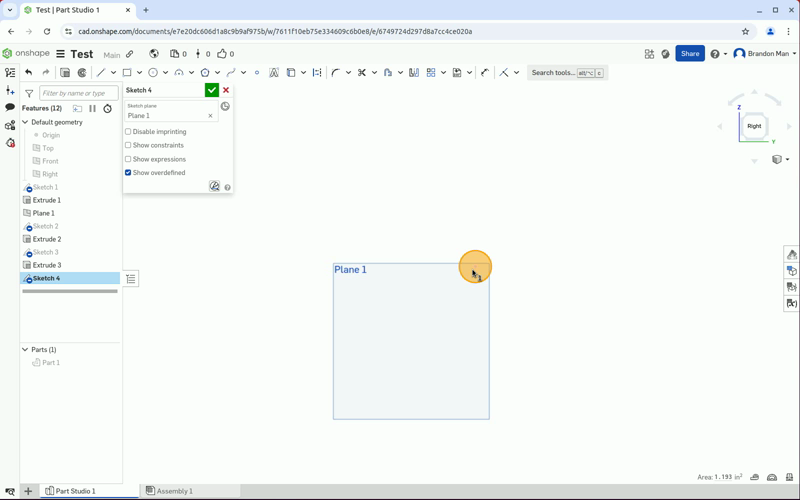
scroll(-6)
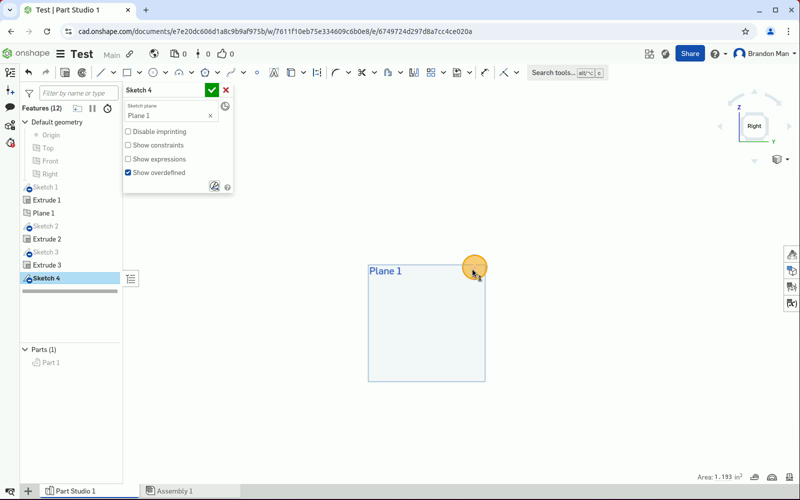
scroll(-6)
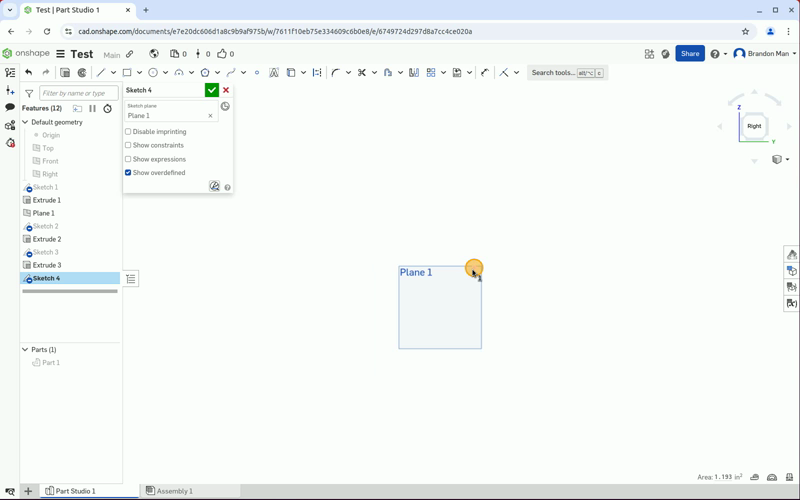
scroll(-6)
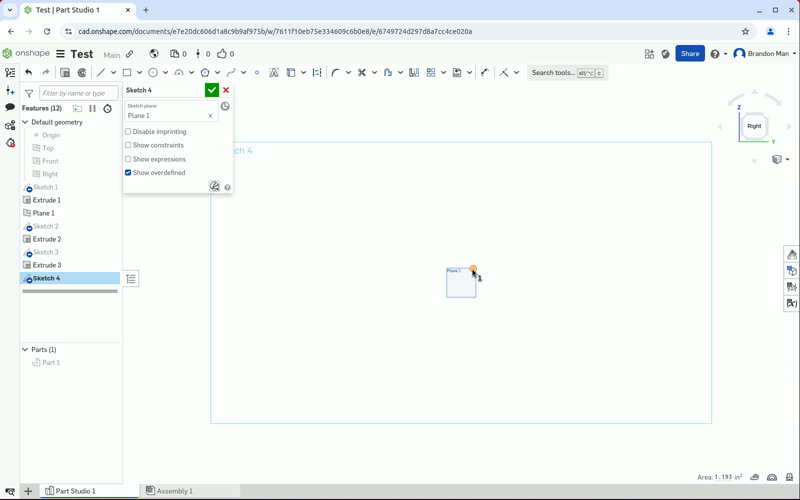
mouse_move(73, 352)
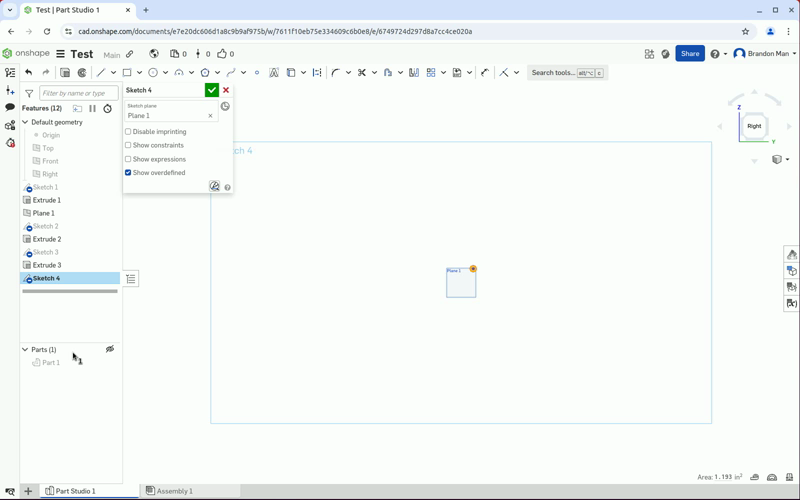
key(shift+y)
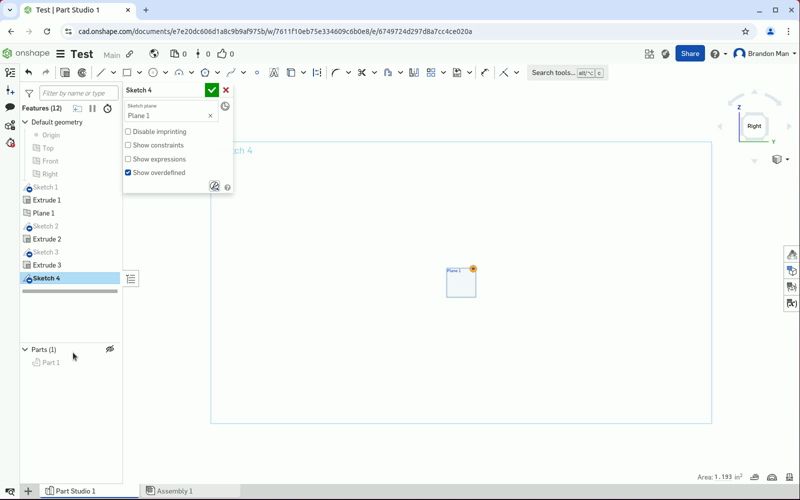
key(shift+e)
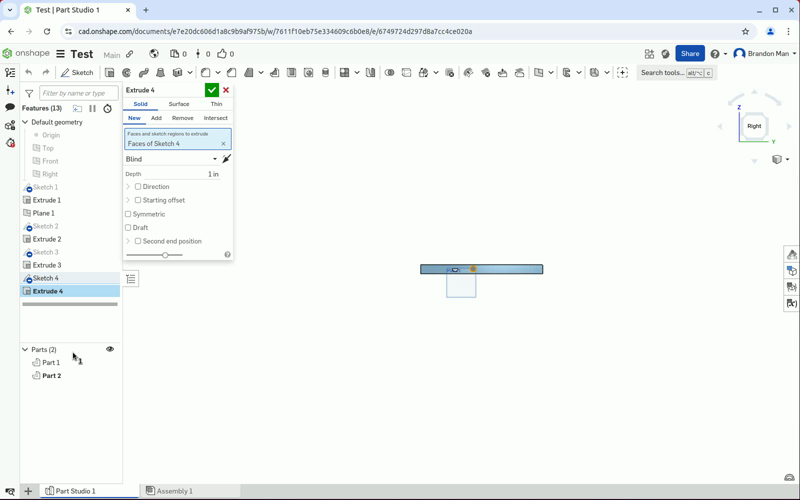
mouse_move(143, 106)
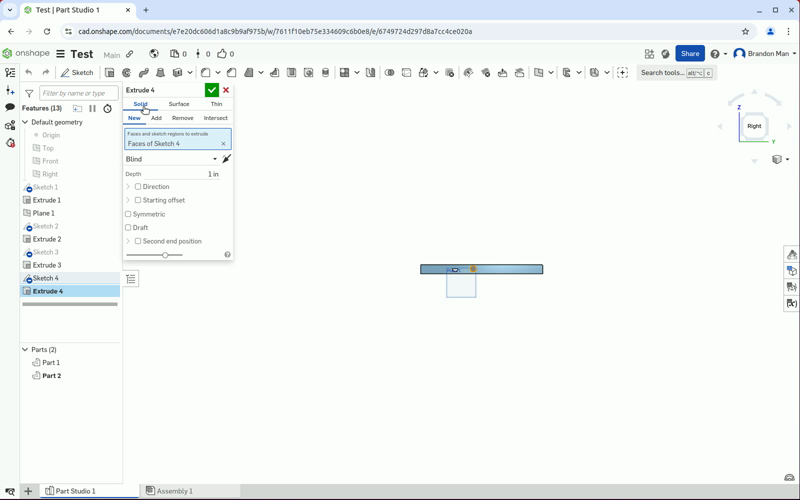
click(143, 106)
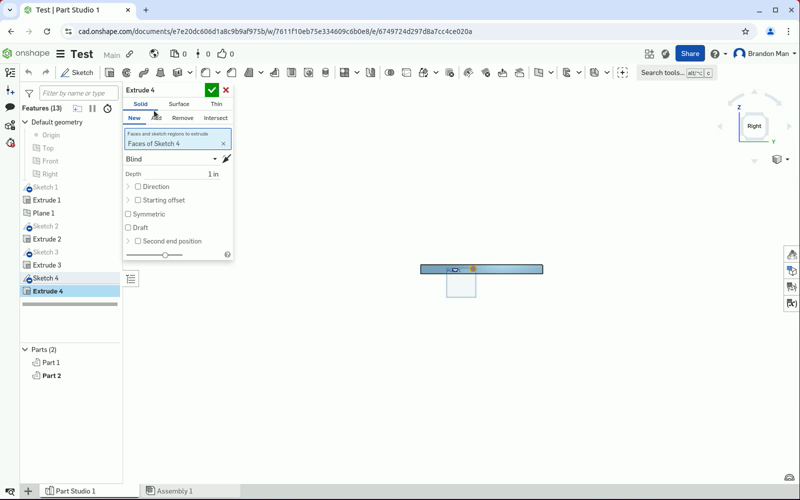
mouse_move(186, 120)
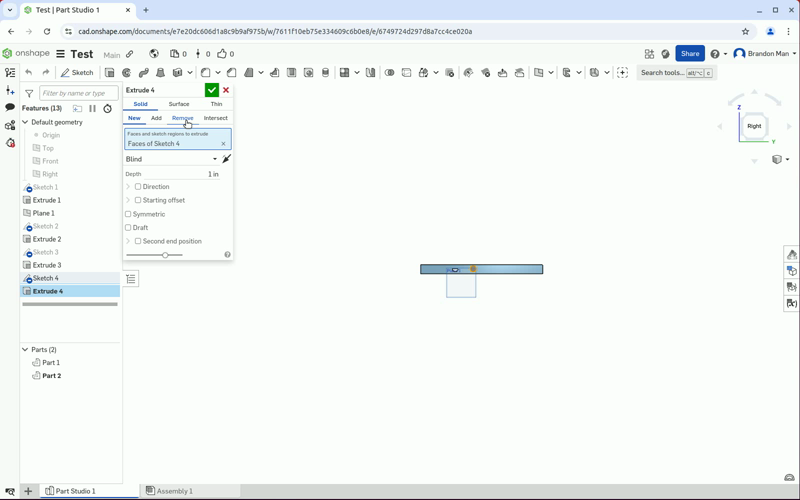
click(186, 120)
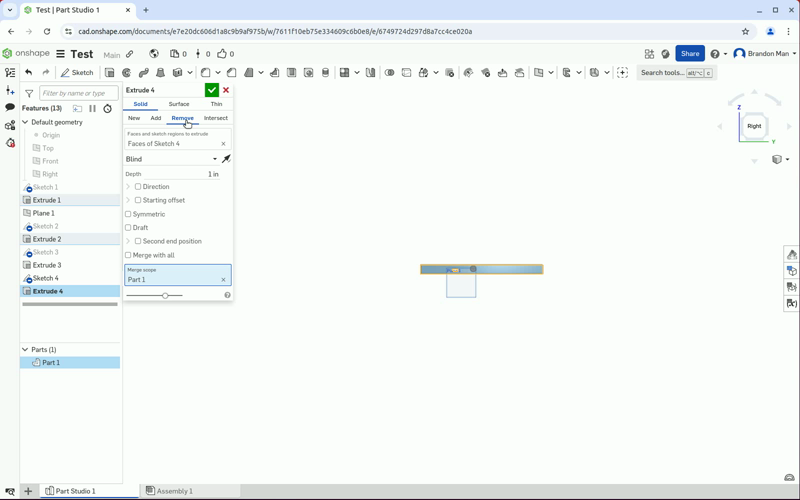
key(tab, 4)
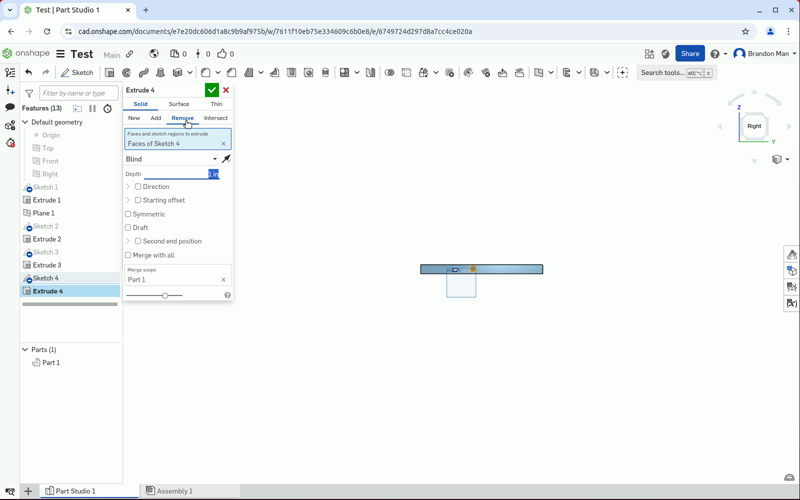
text(3.611)
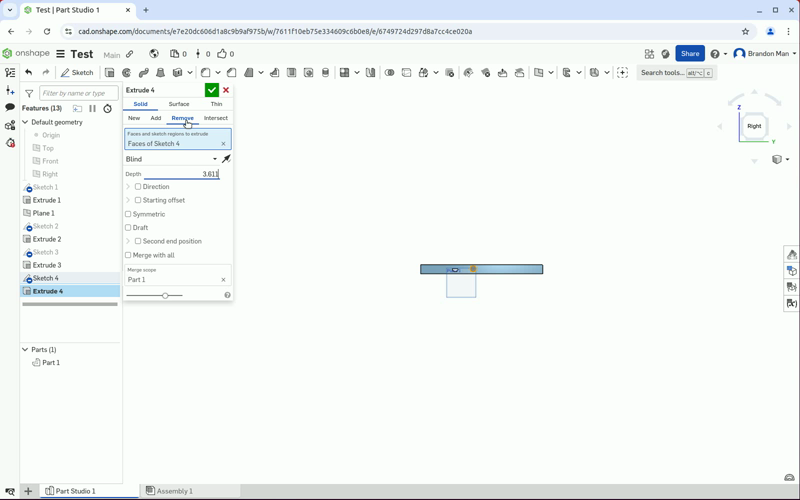
key(tab, 6)
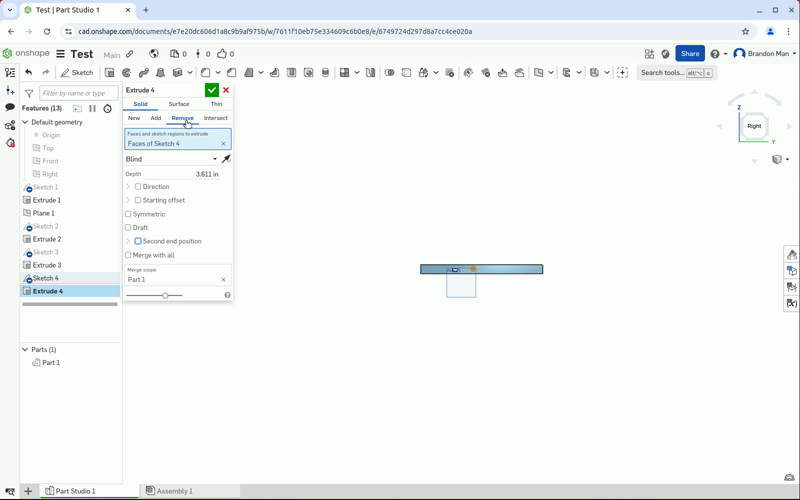
key(space)
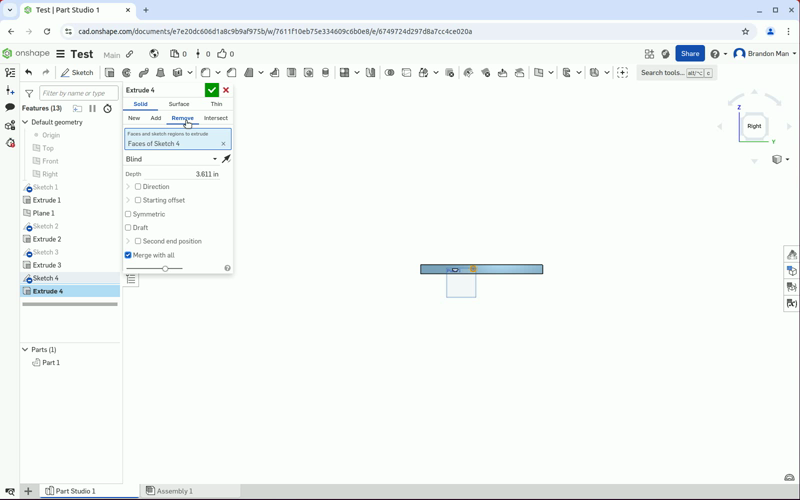
key(enter)
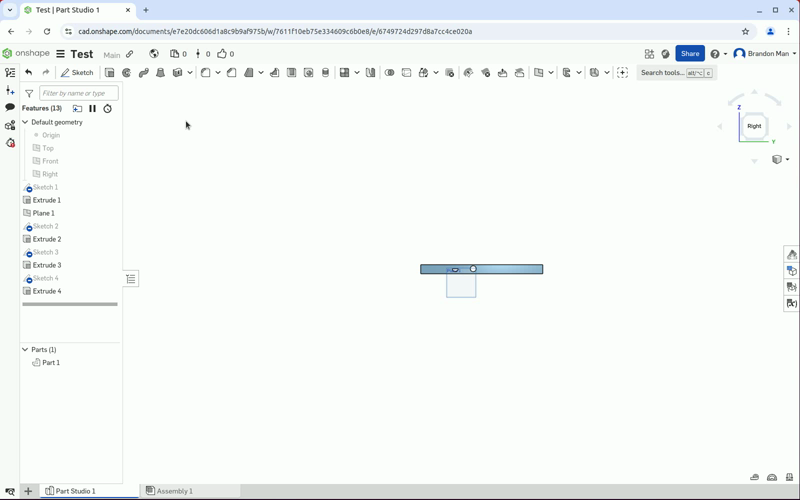
key(shift+h)
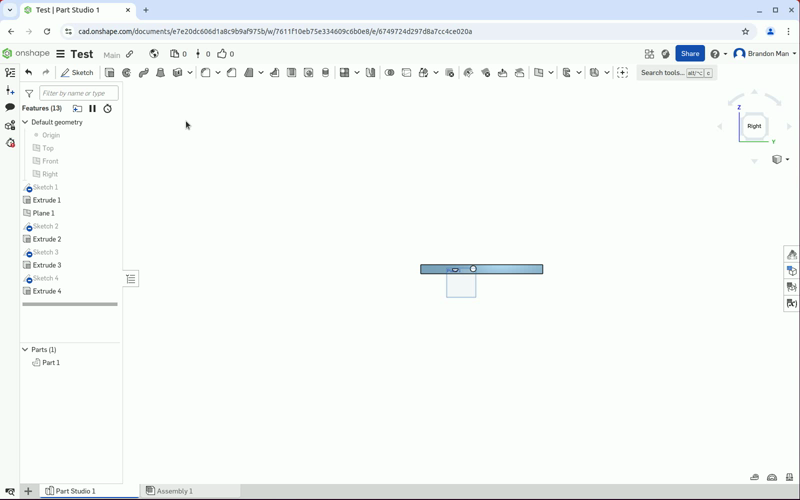
key(shift+h)
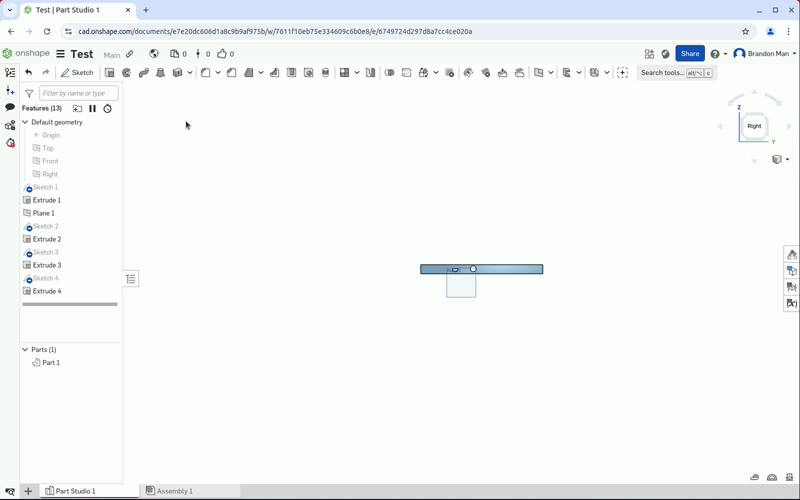
mouse_move(73, 189)
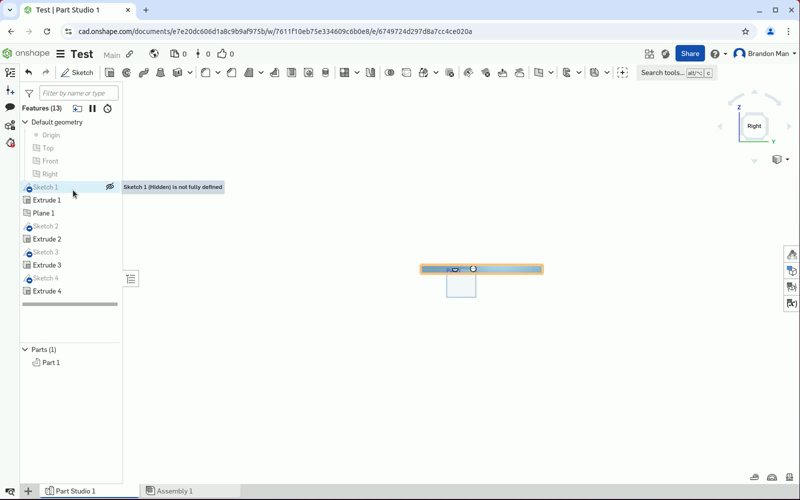
click(73, 189)
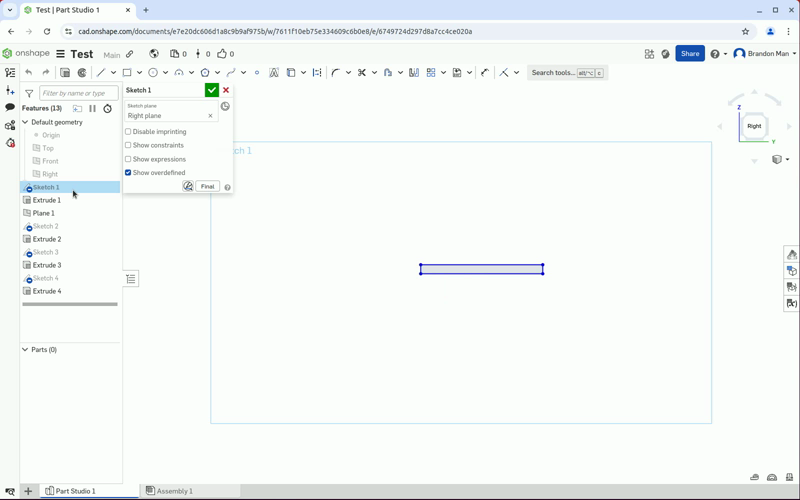
mouse_move(229, 92)
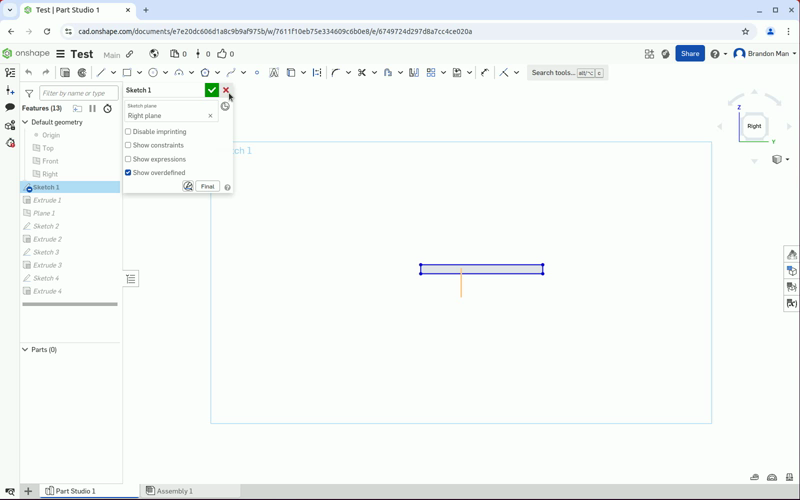
click(229, 92)
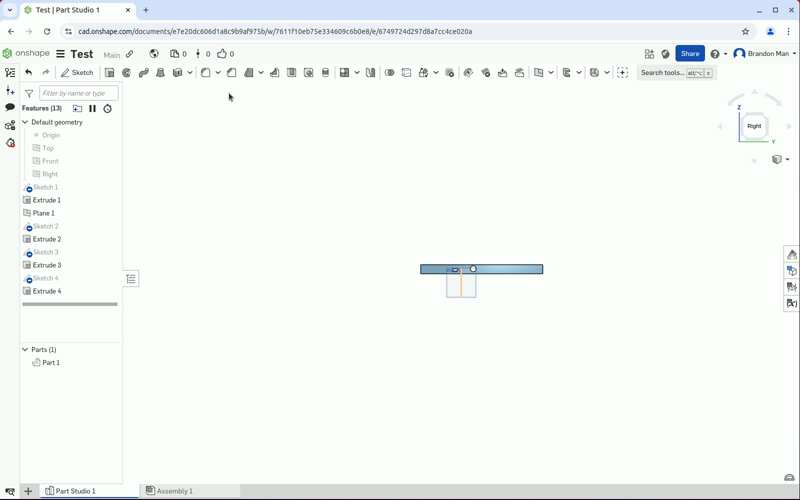
mouse_move(73, 352)
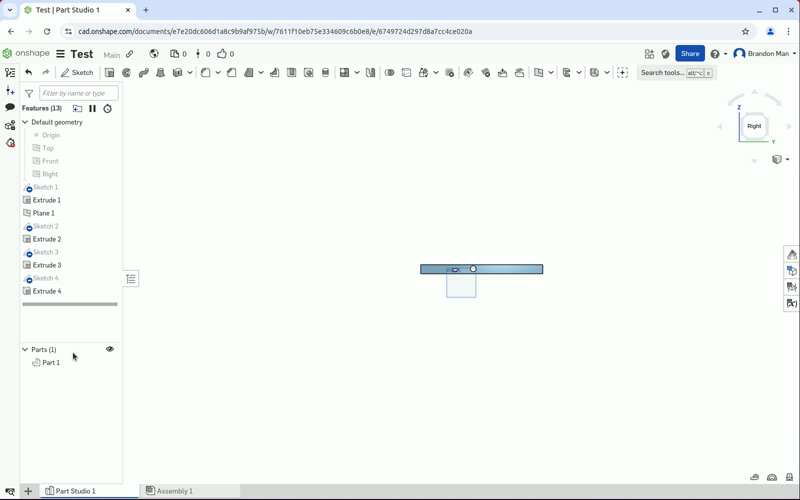
key(y)
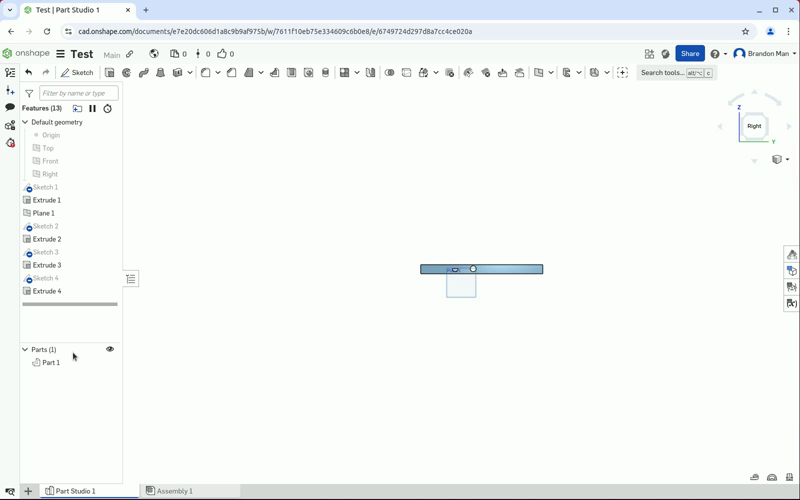
key(shift+p)
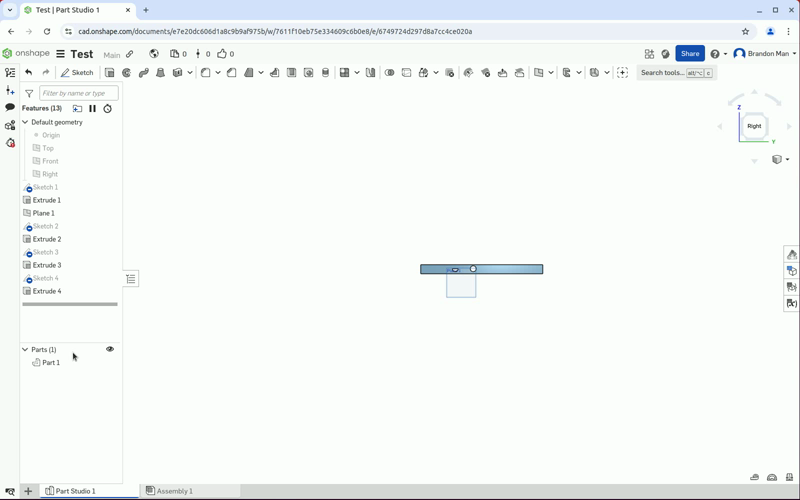
key(space)
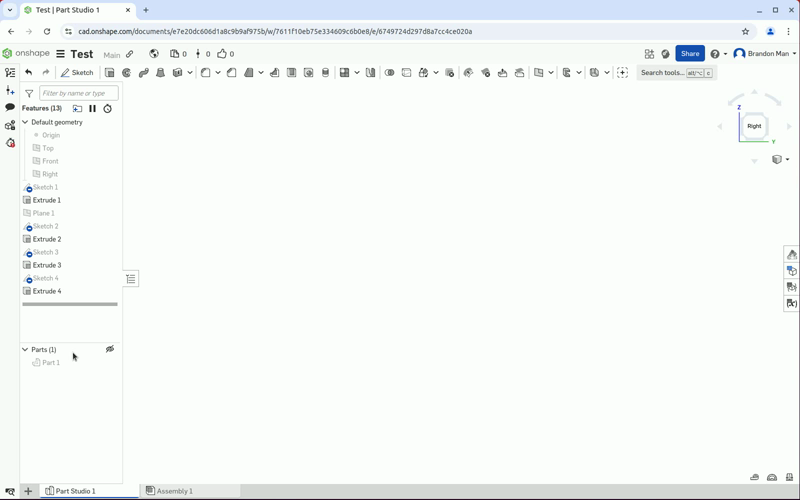
key_down(shift)
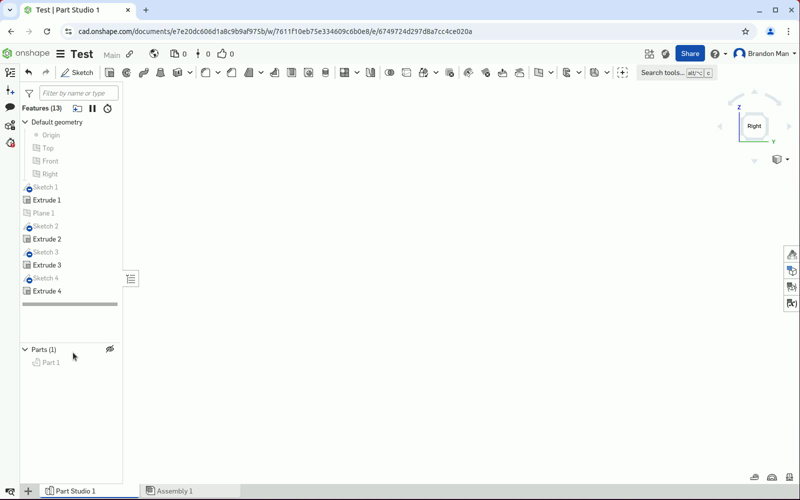
key(right)
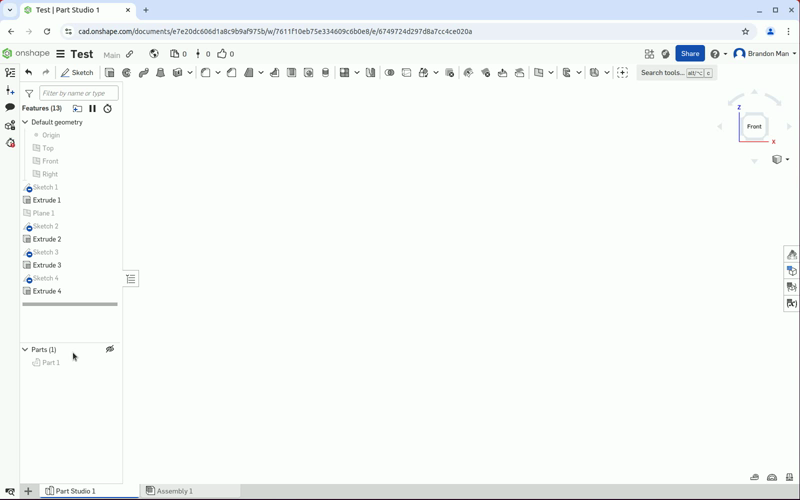
key_up(shift)
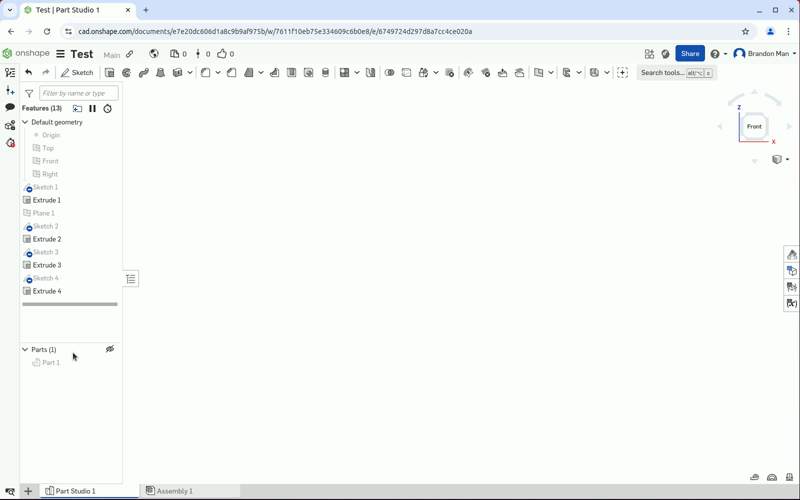
mouse_move(73, 352)
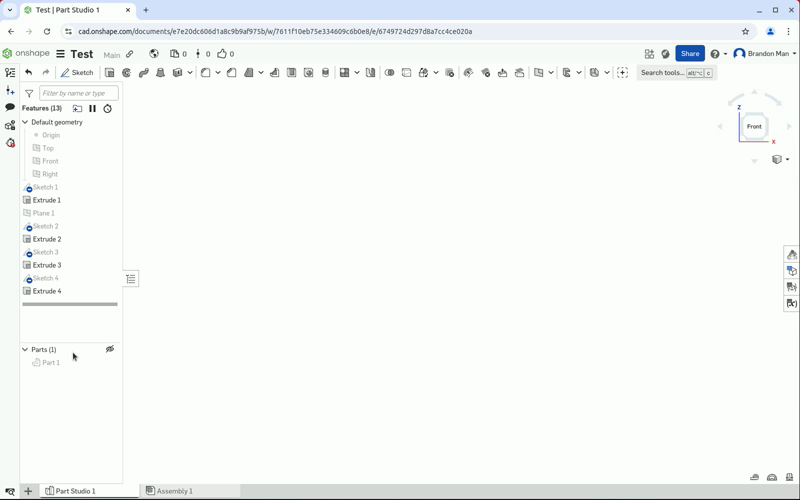
key(shift+y)
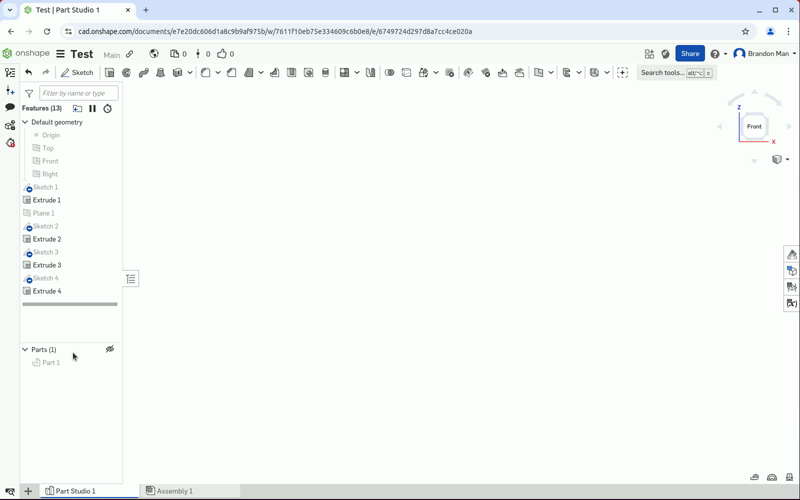
key(shift+s)
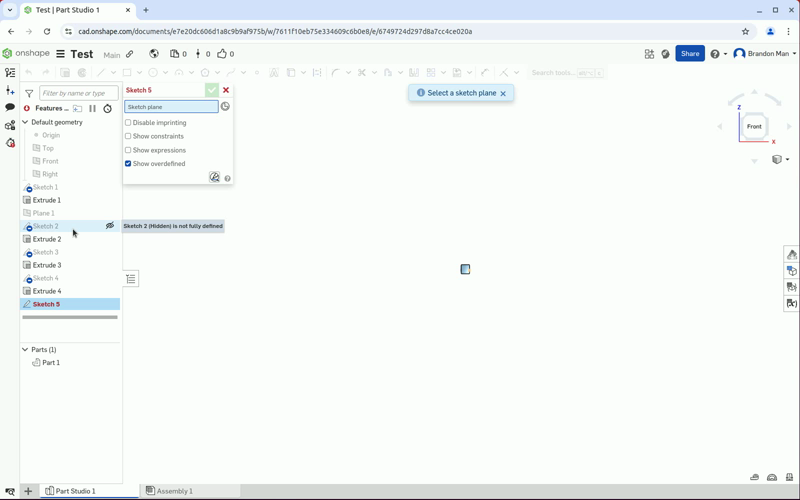
scroll(3)
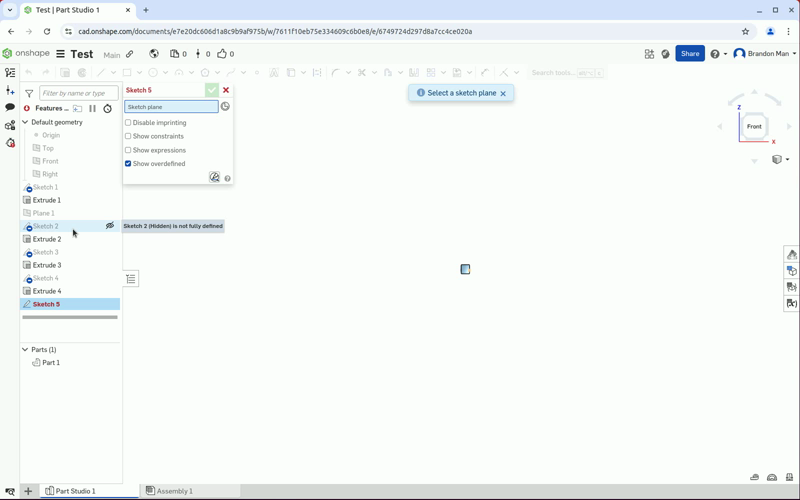
mouse_move(73, 163)
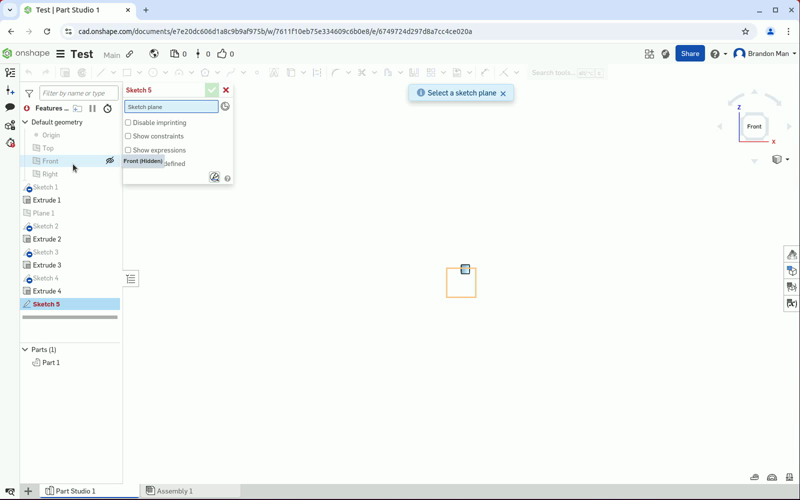
click(73, 163)
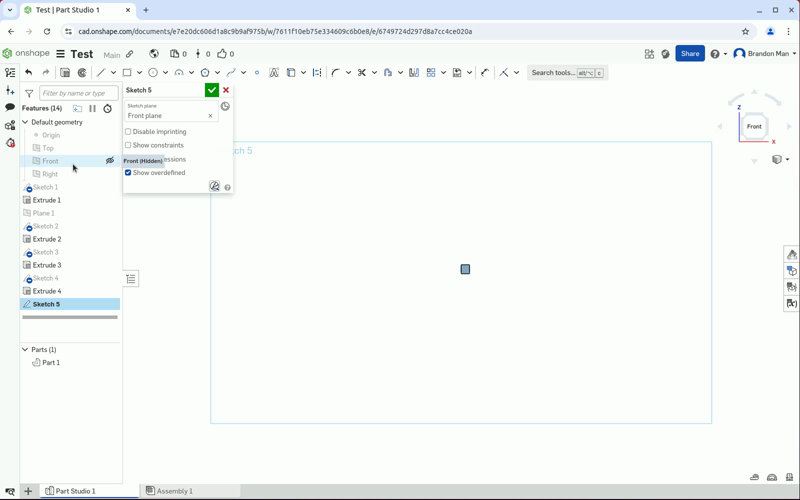
mouse_move(73, 352)
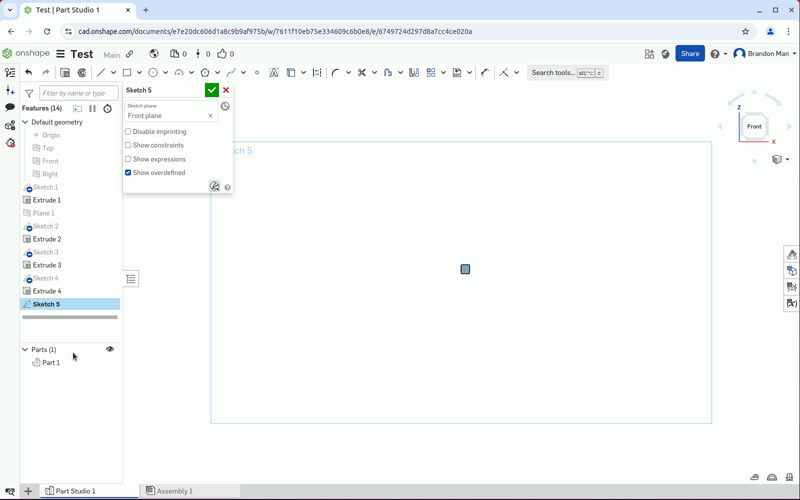
key(y)
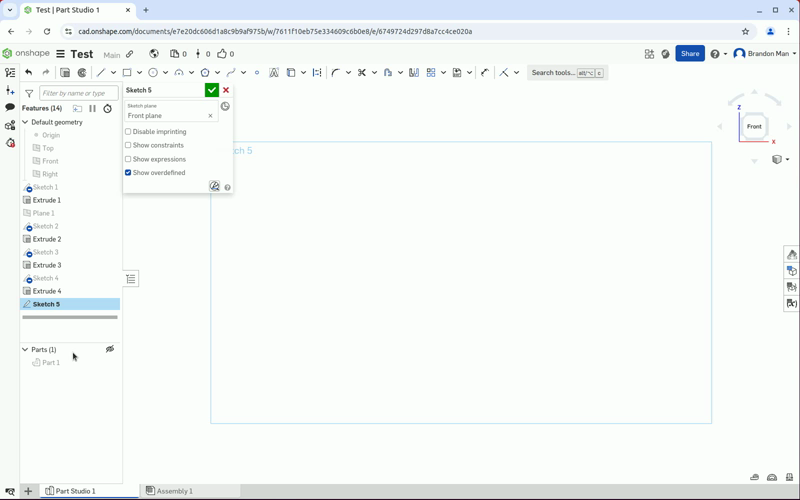
key(c)
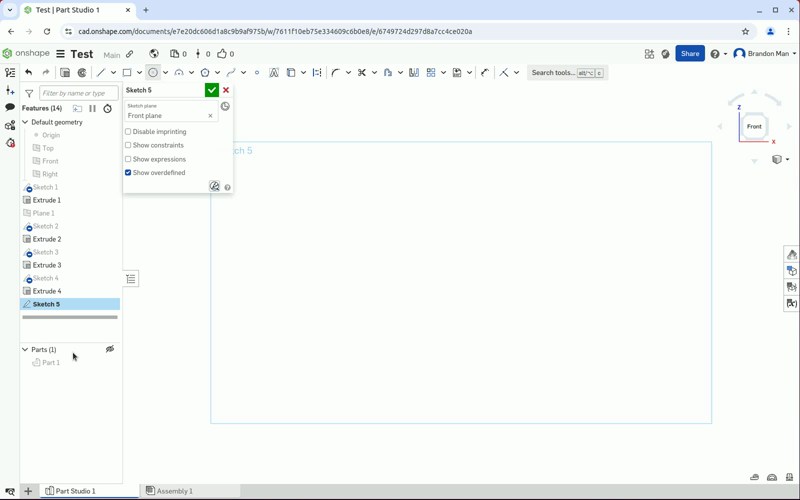
key_down(shift)
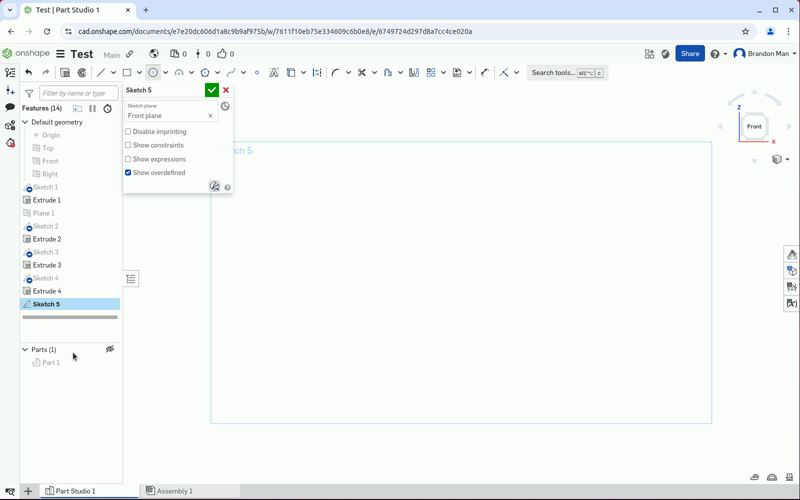
mouse_move(450, 271)
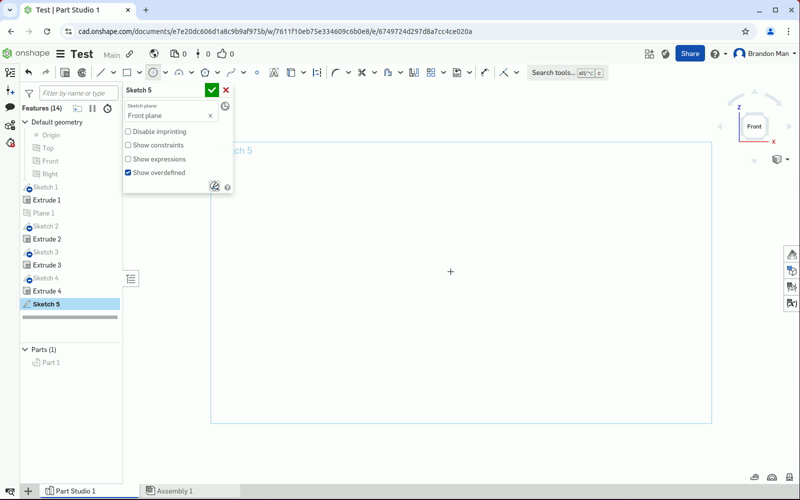
click(450, 271)
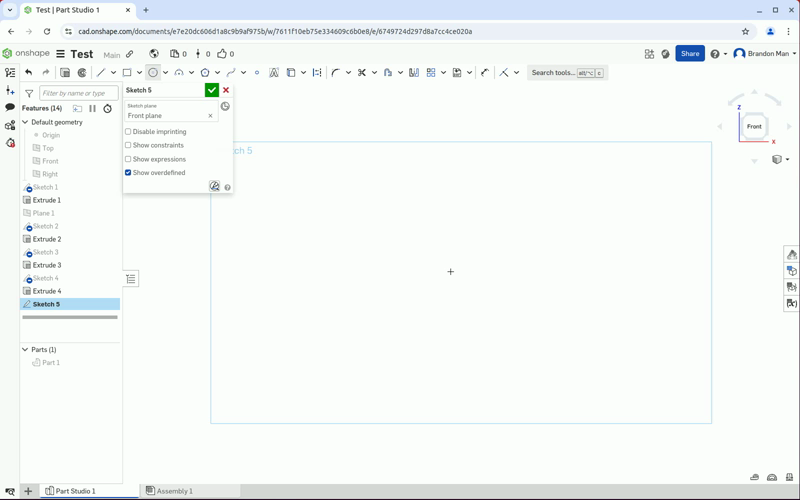
key_up(shift)
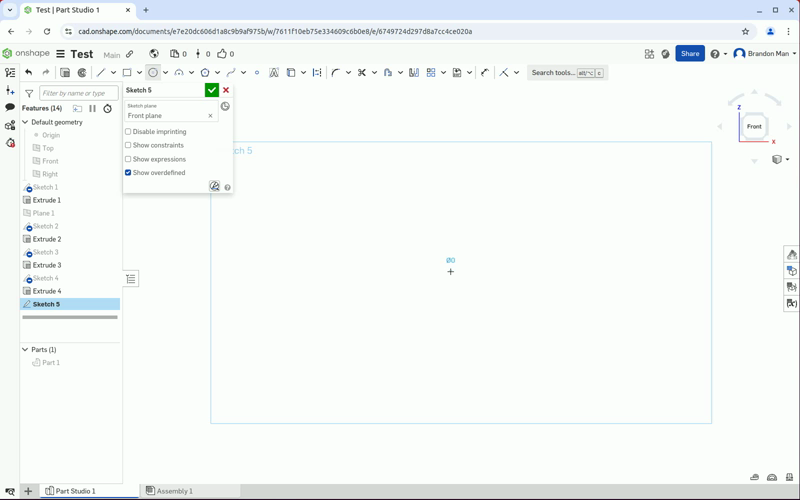
mouse_move(453, 271)
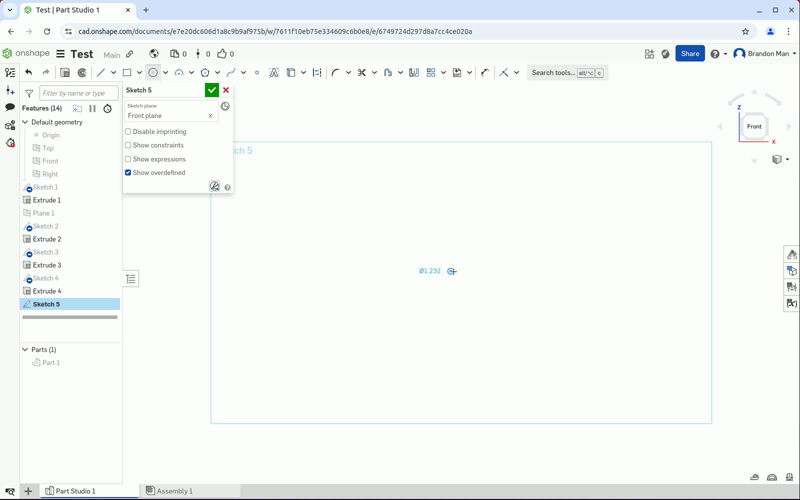
click(453, 271)
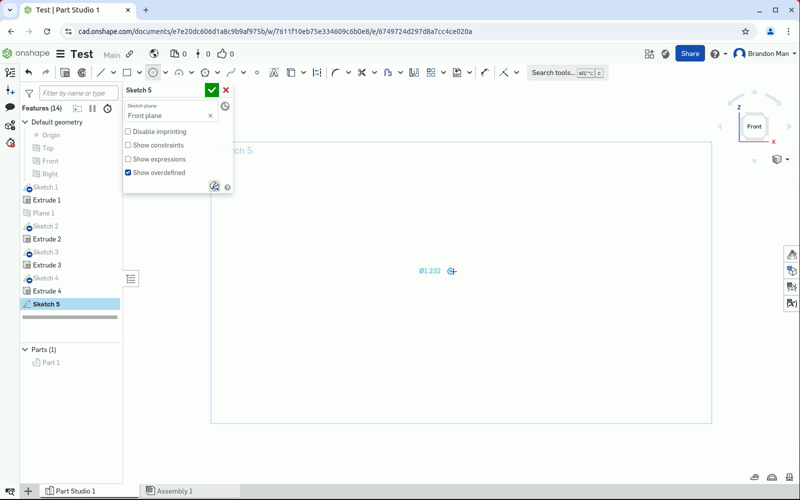
key(esc)
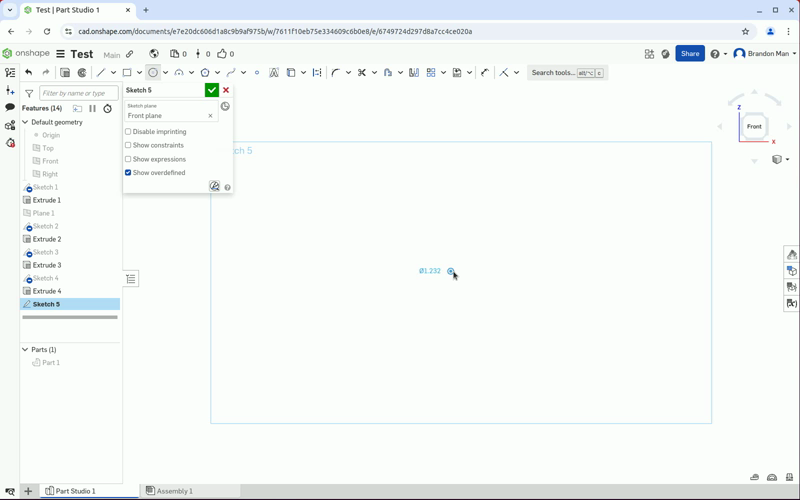
mouse_move(449, 269)
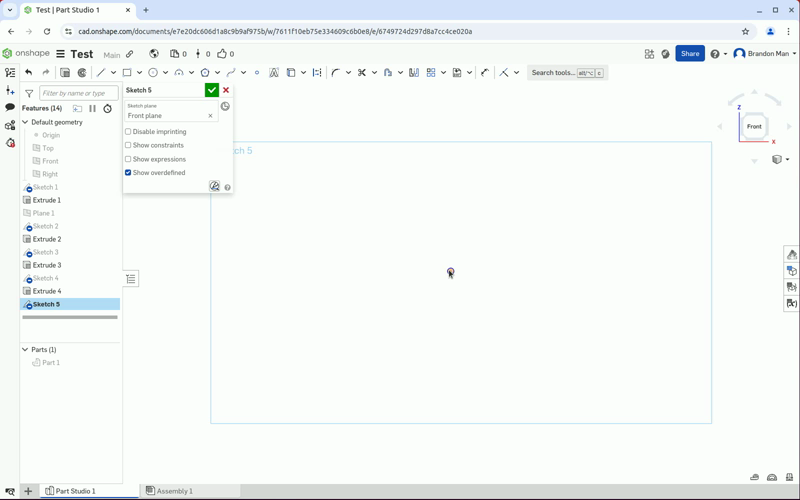
scroll(6)
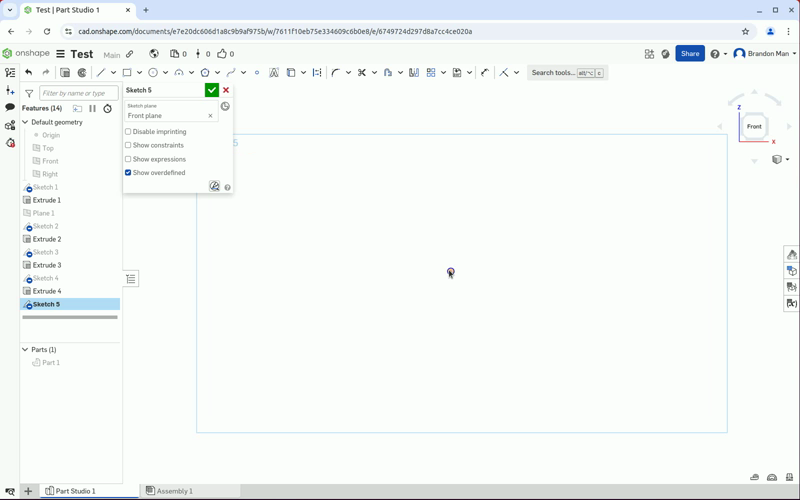
scroll(6)
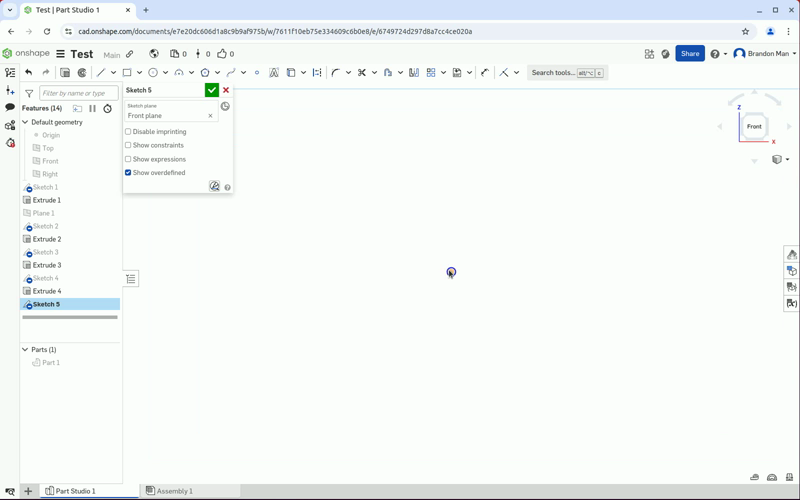
scroll(6)
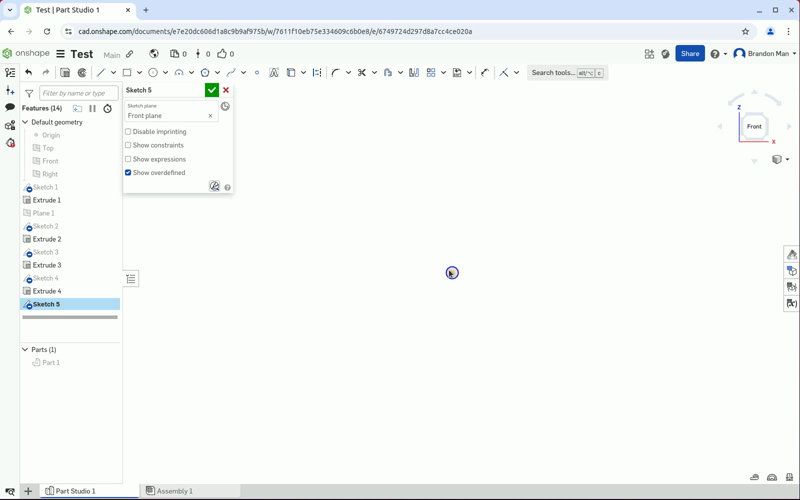
scroll(6)
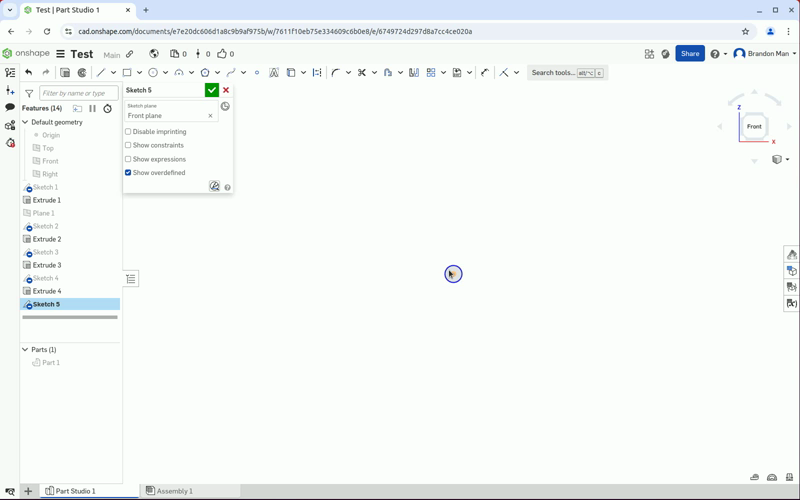
scroll(6)
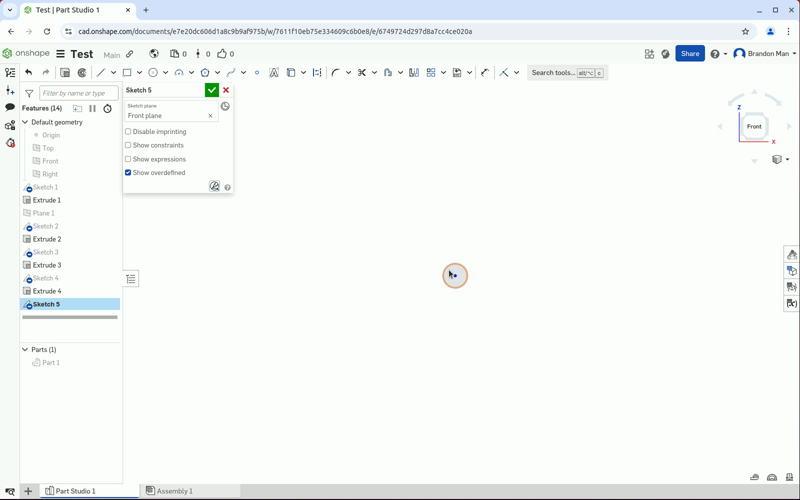
scroll(6)
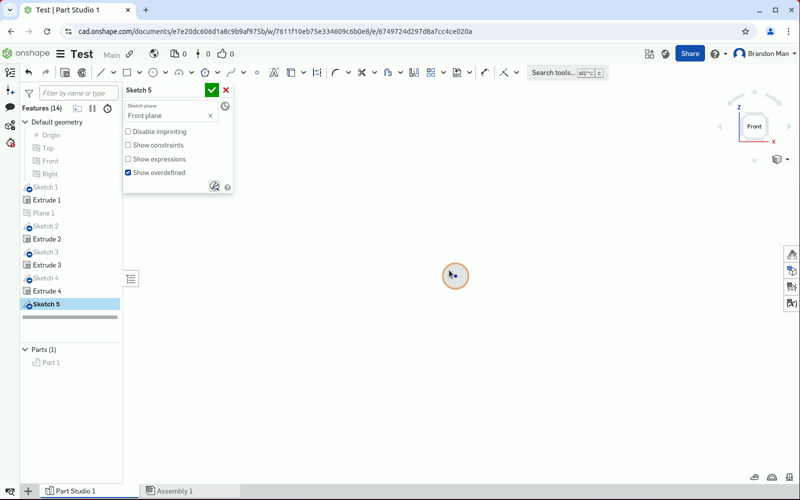
scroll(6)
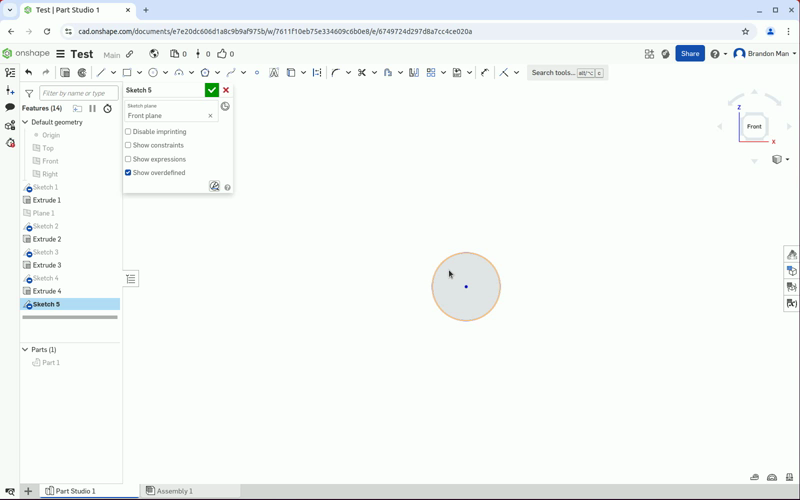
click(449, 269)
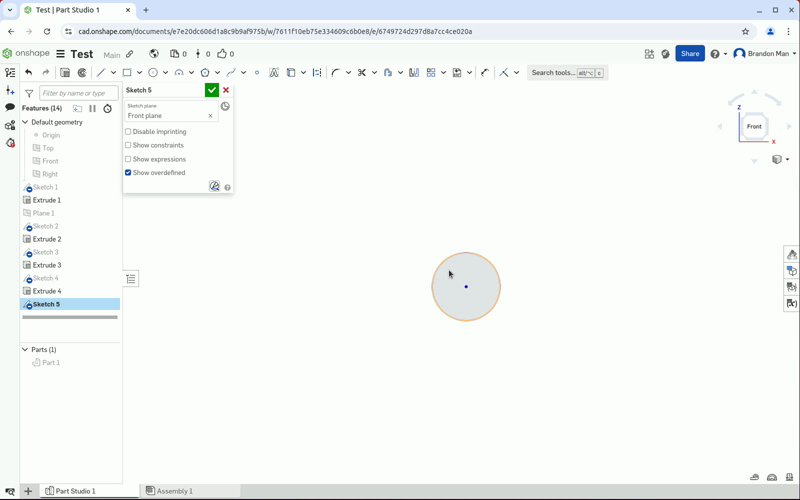
scroll(-6)
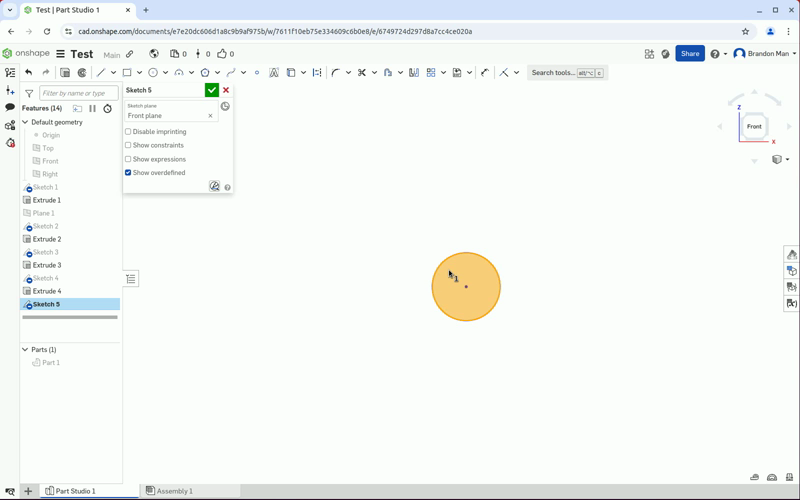
scroll(-6)
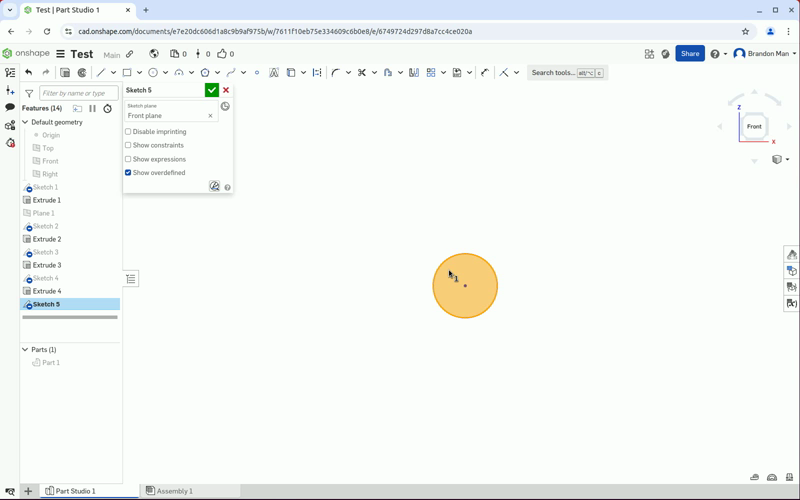
scroll(-6)
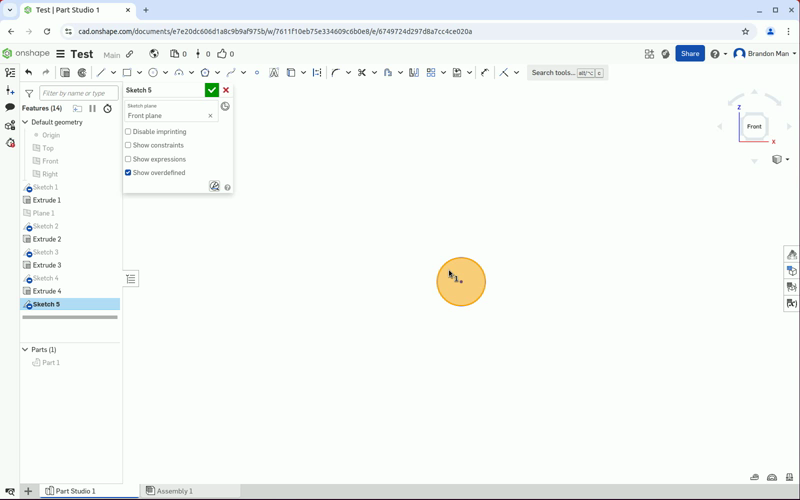
scroll(-6)
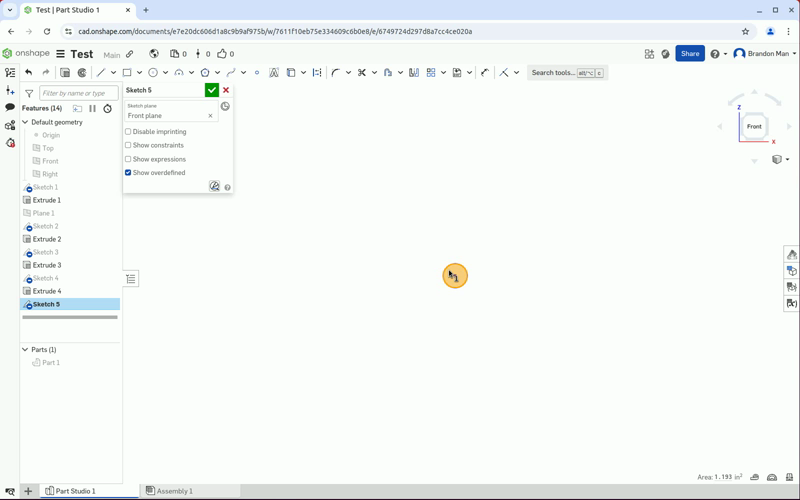
scroll(-6)
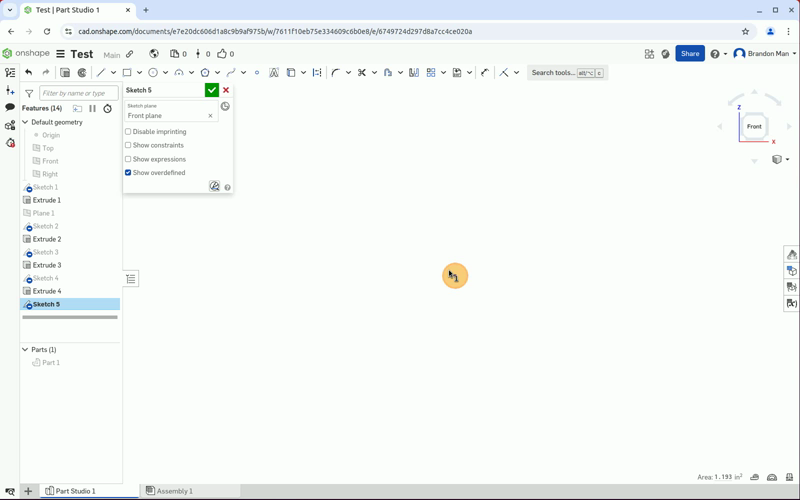
scroll(-6)
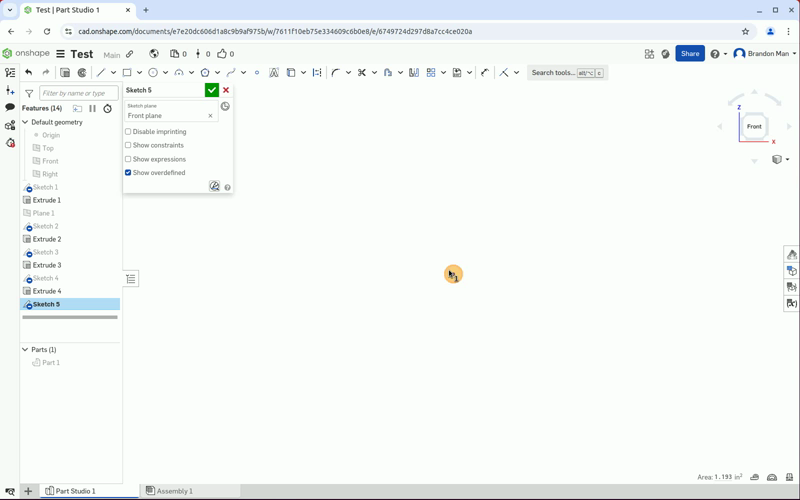
scroll(-6)
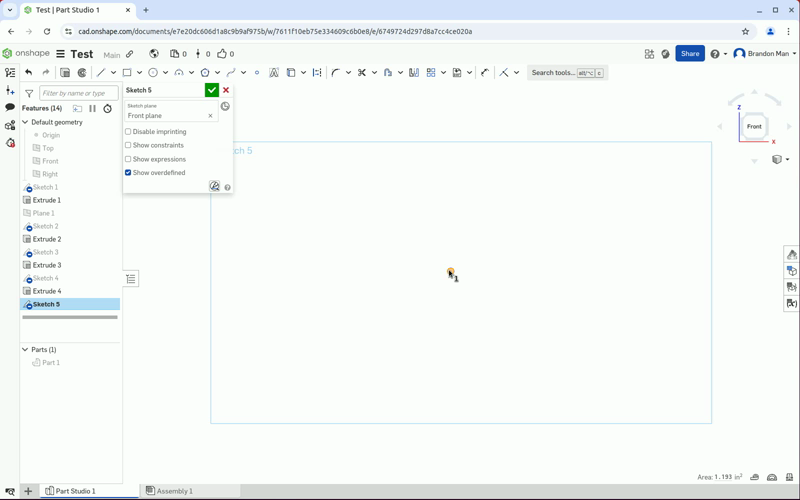
mouse_move(73, 352)
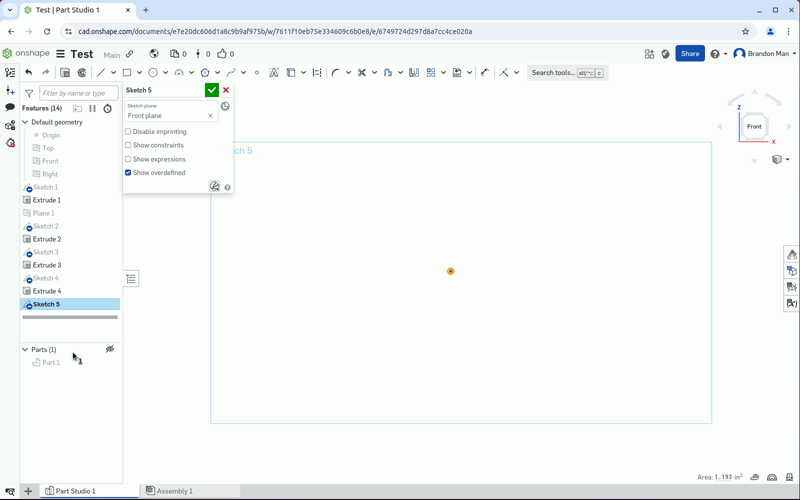
key(shift+y)
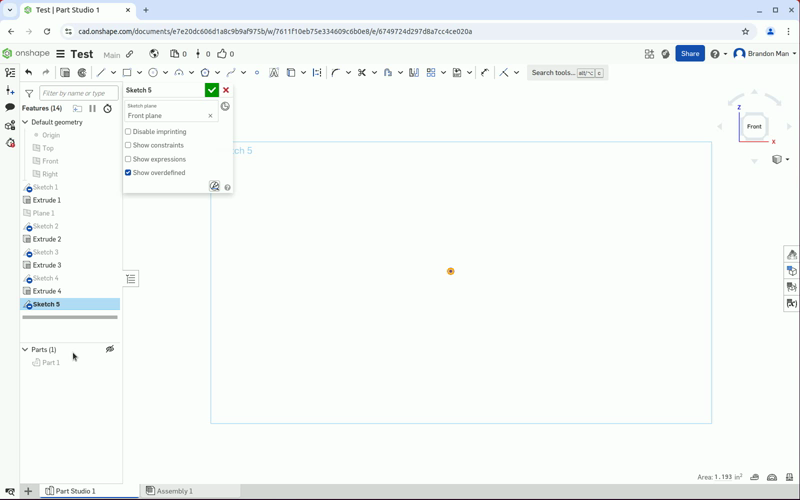
key(shift+e)
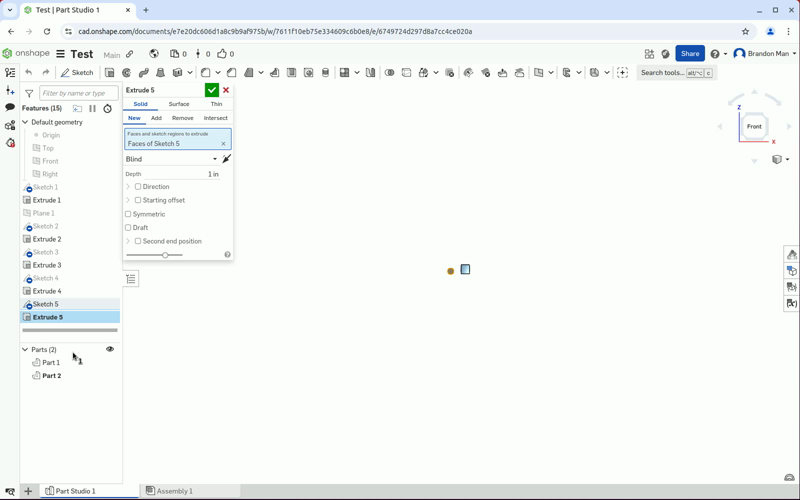
mouse_move(143, 106)
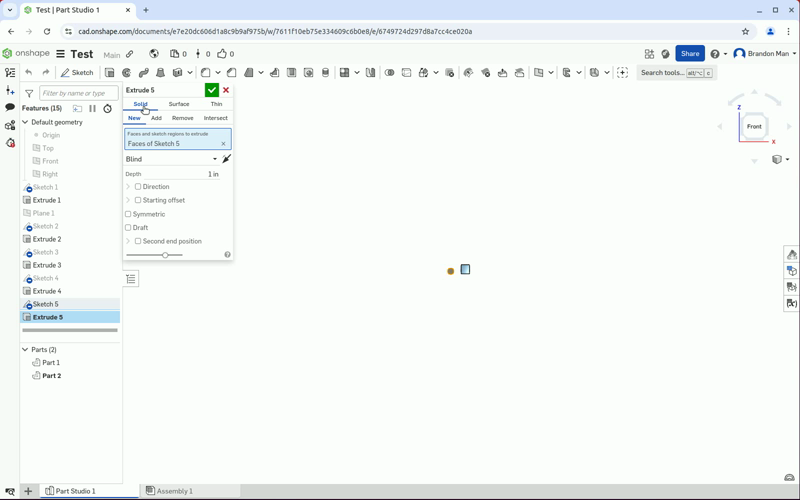
click(143, 106)
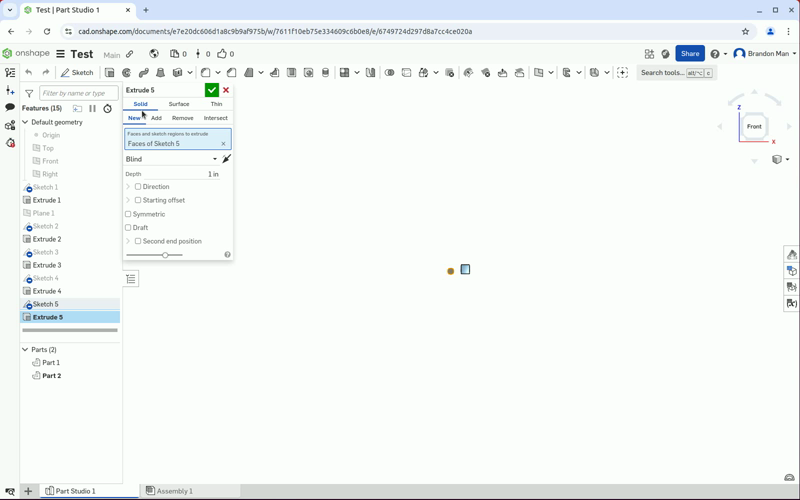
mouse_move(137, 120)
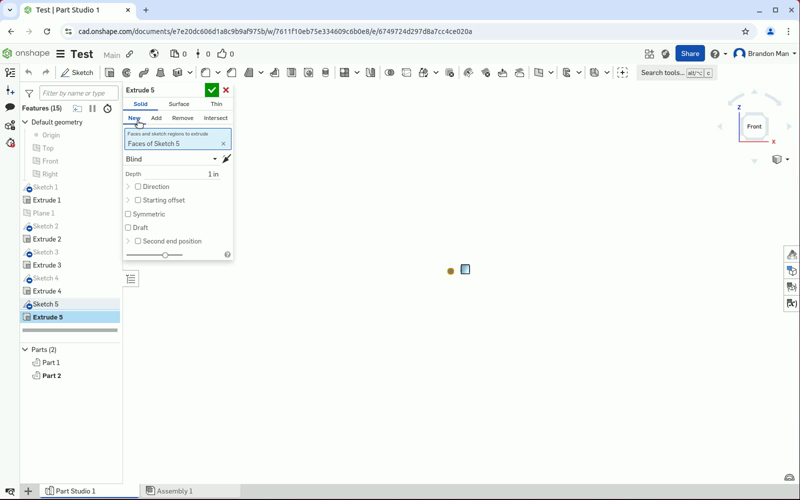
click(137, 120)
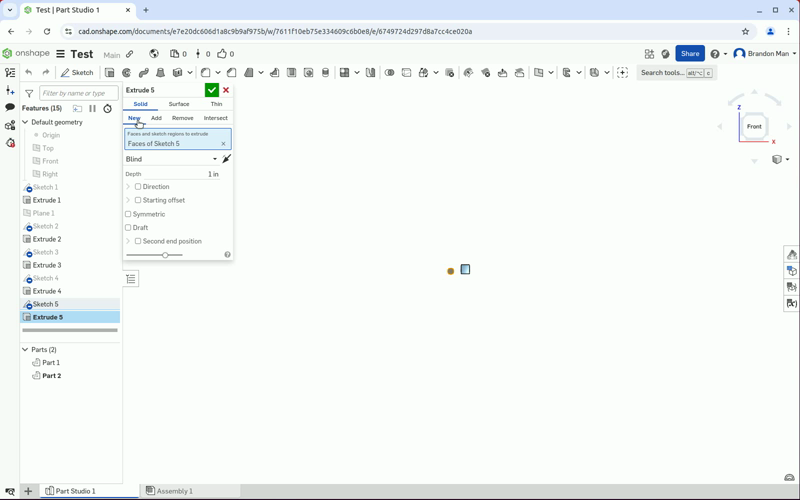
key(tab, 4)
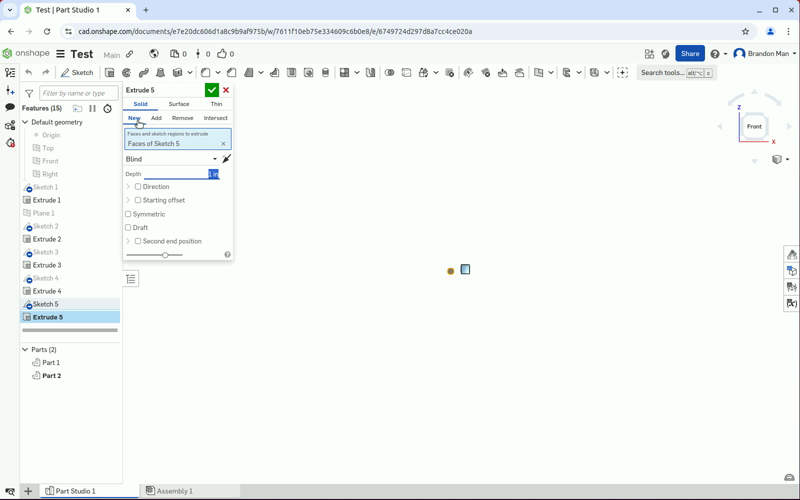
text(14.202)
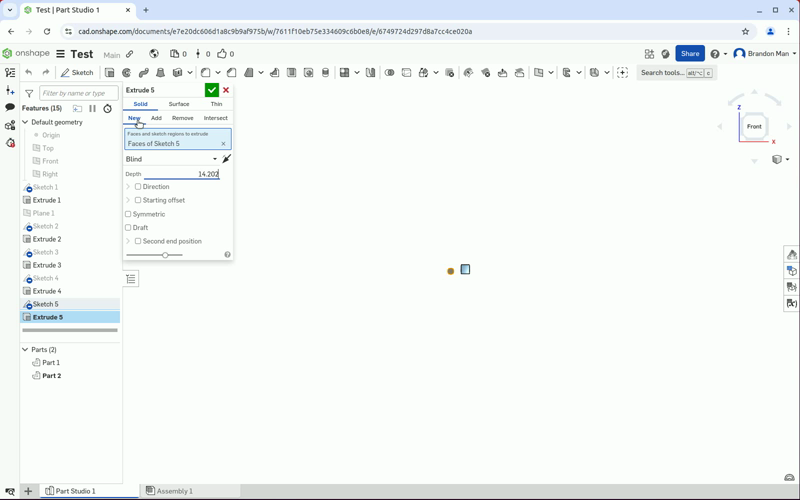
key(enter)
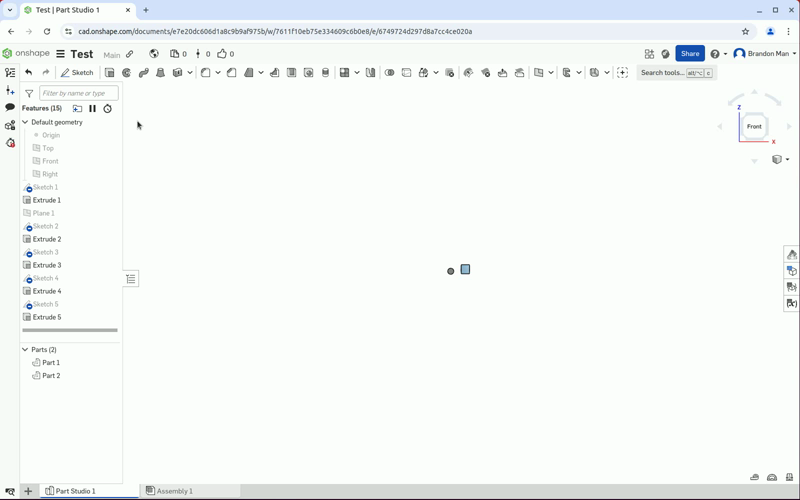
key(shift+h)
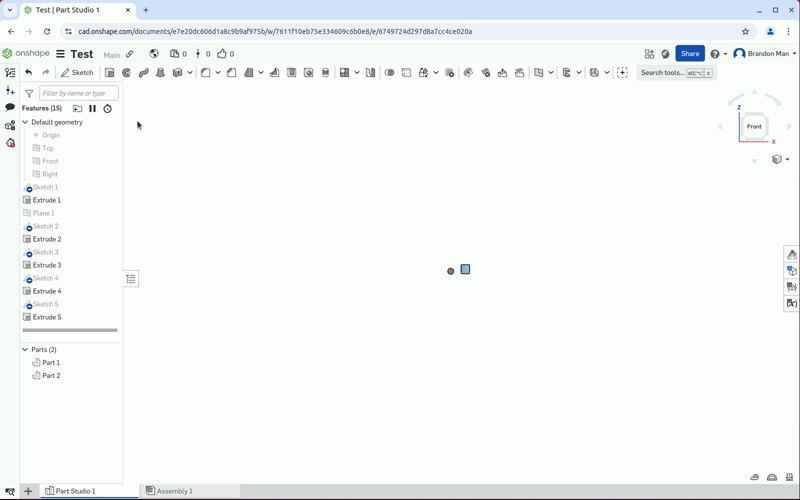
key(shift+h)
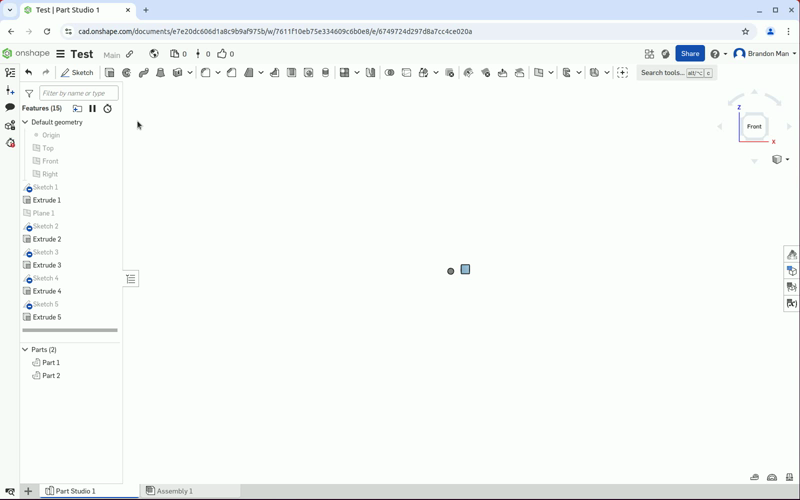
mouse_move(73, 189)
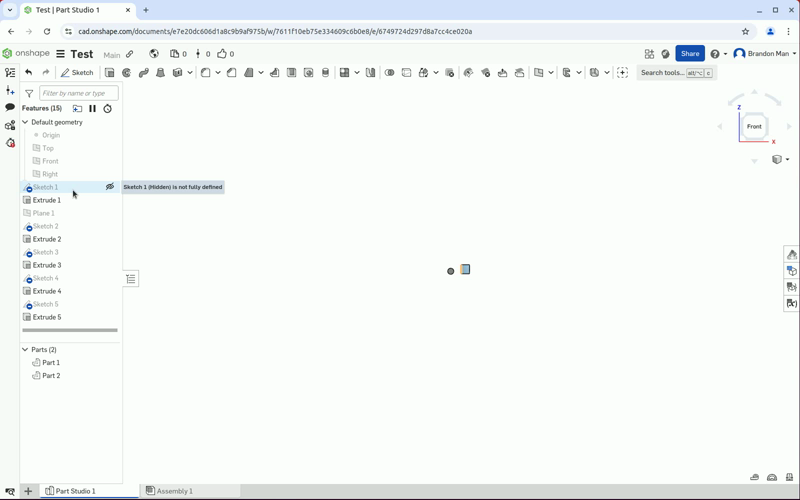
click(73, 189)
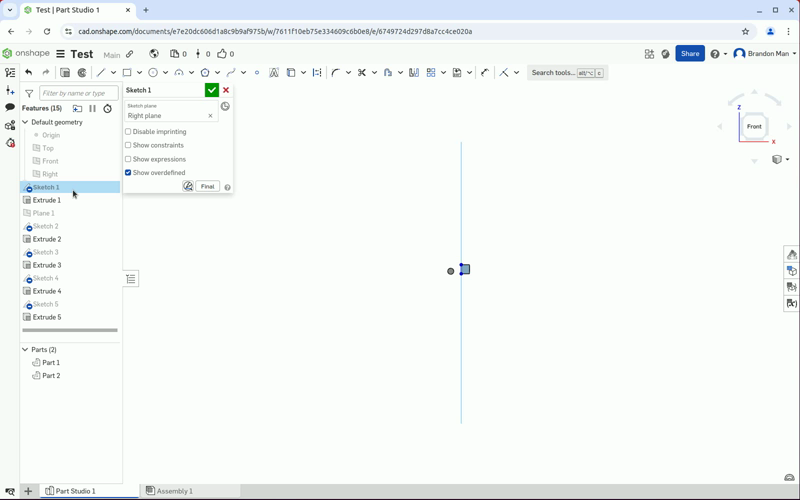
mouse_move(229, 92)
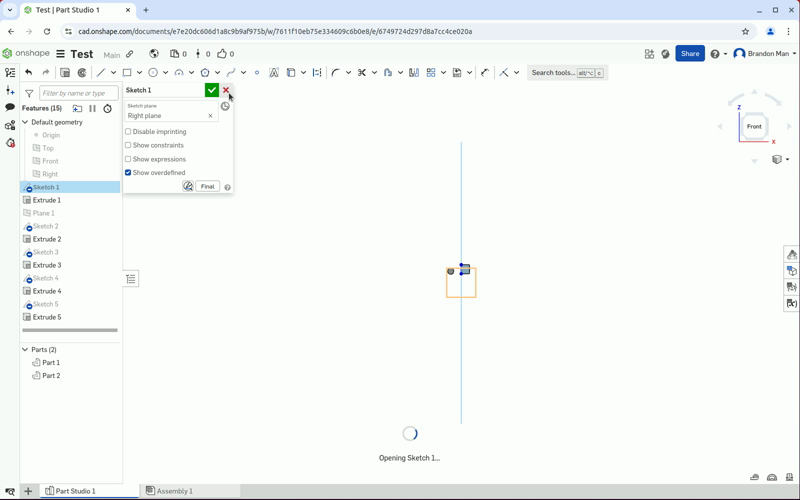
click(229, 92)
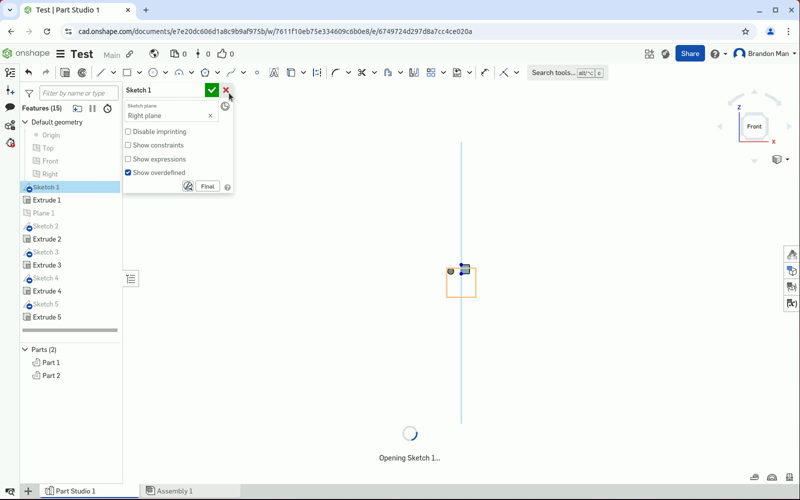
key(shift+s)
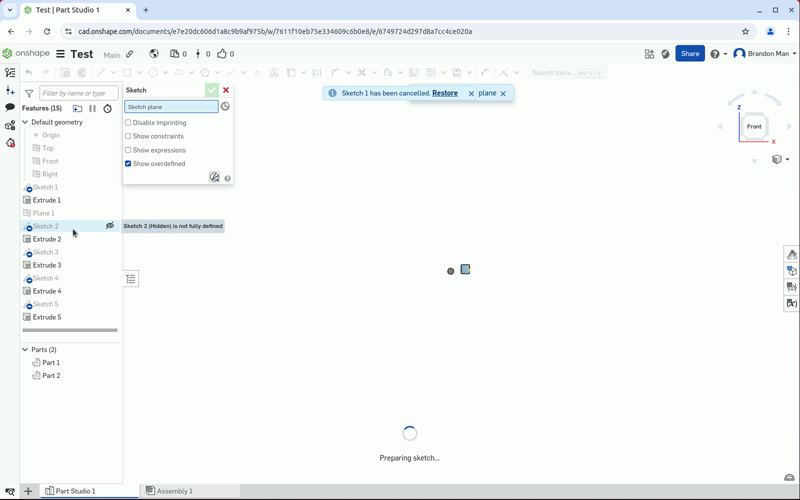
scroll(3)
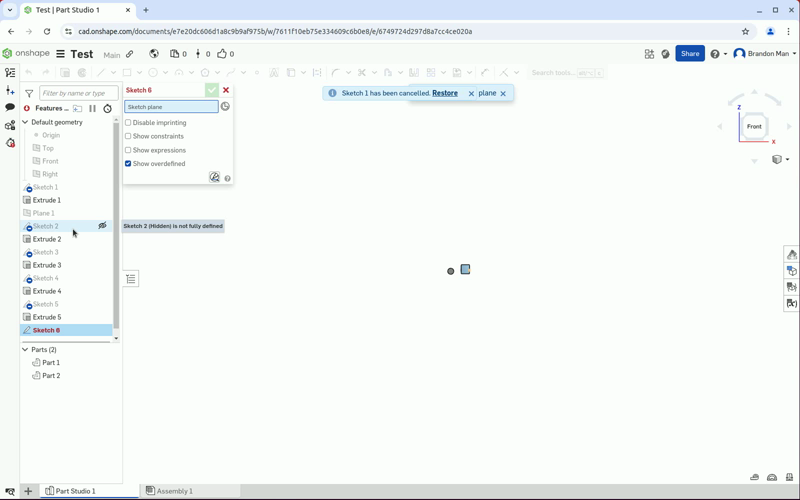
mouse_move(69, 163)
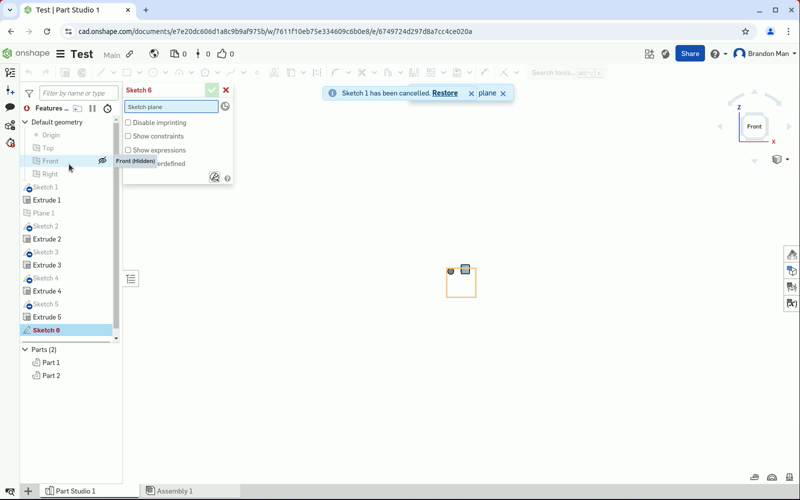
click(69, 163)
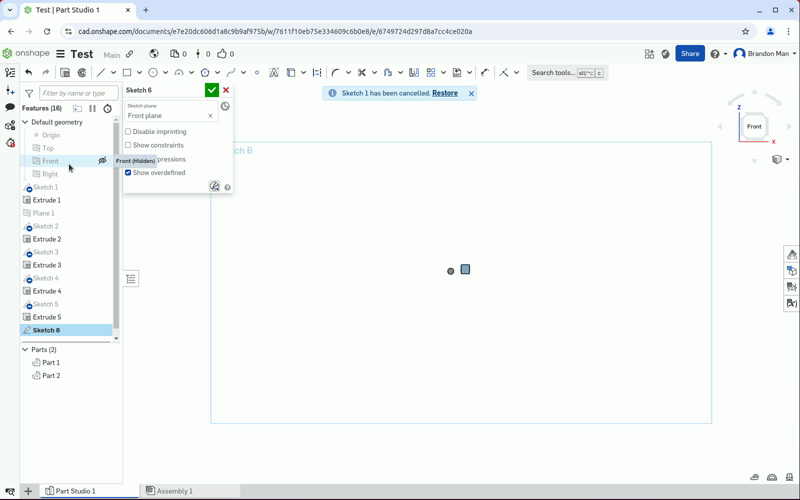
mouse_move(73, 352)
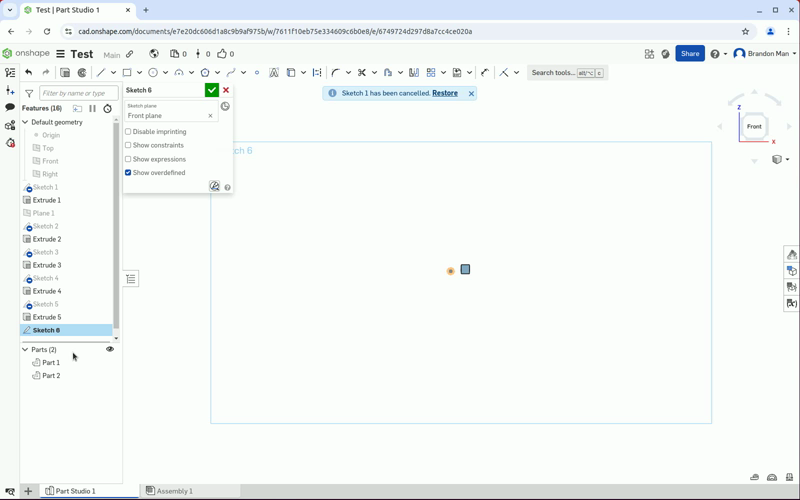
key(y)
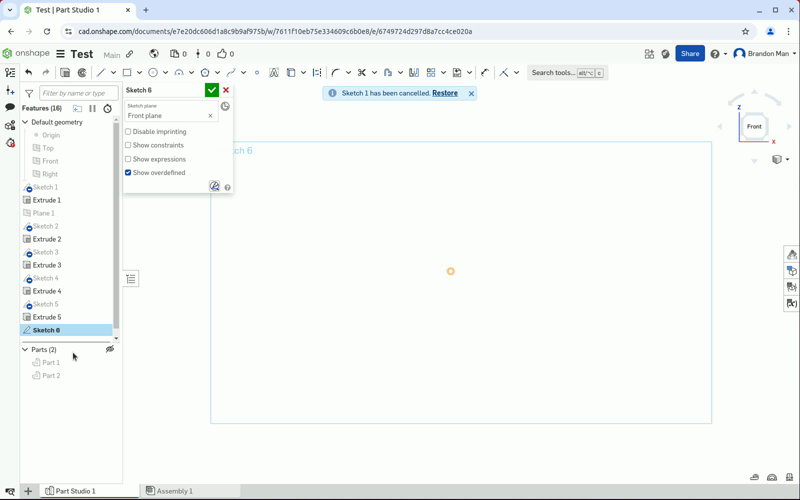
key(c)
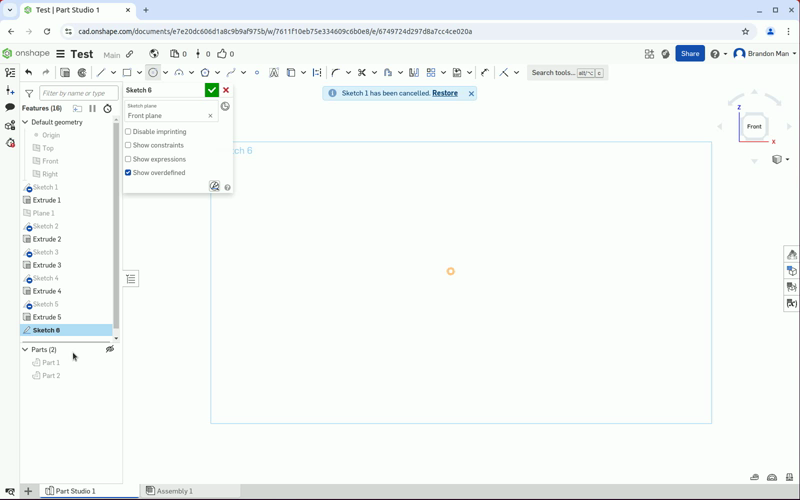
key_down(shift)
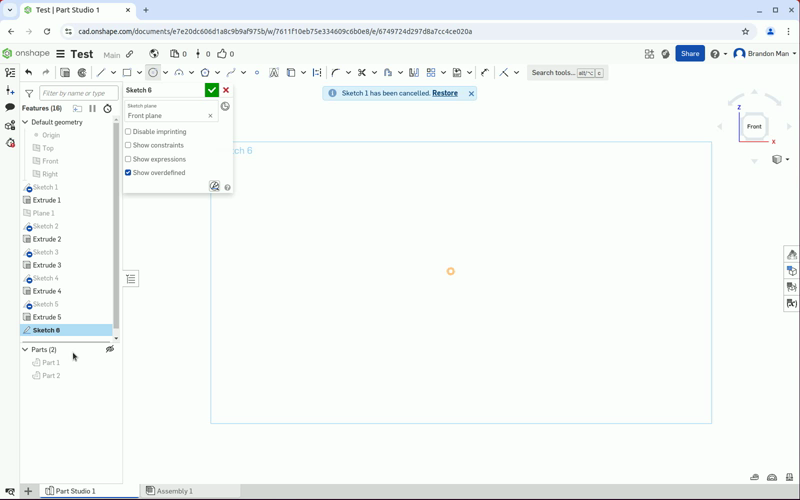
mouse_move(427, 297)
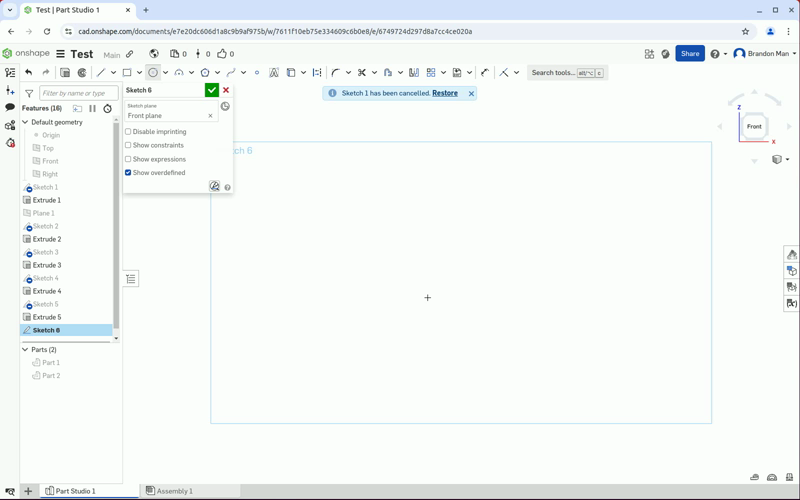
click(427, 297)
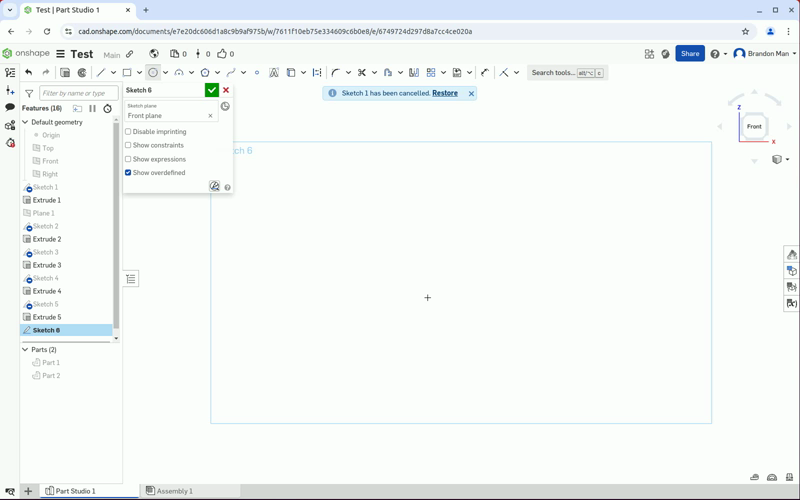
key_up(shift)
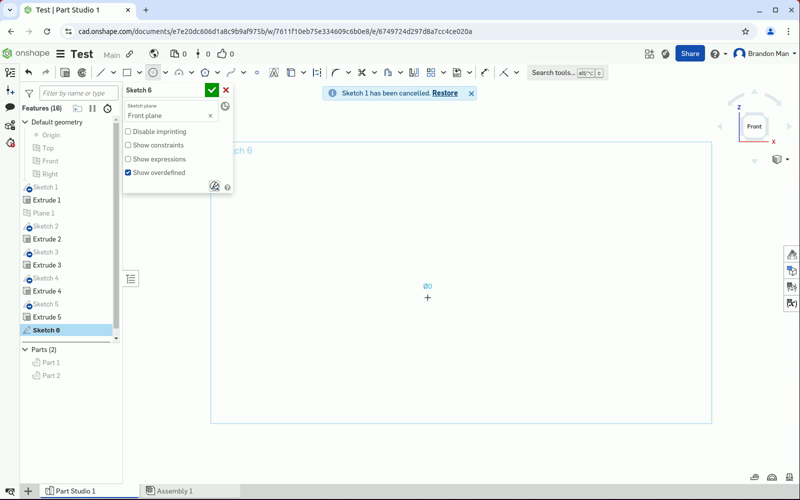
mouse_move(440, 297)
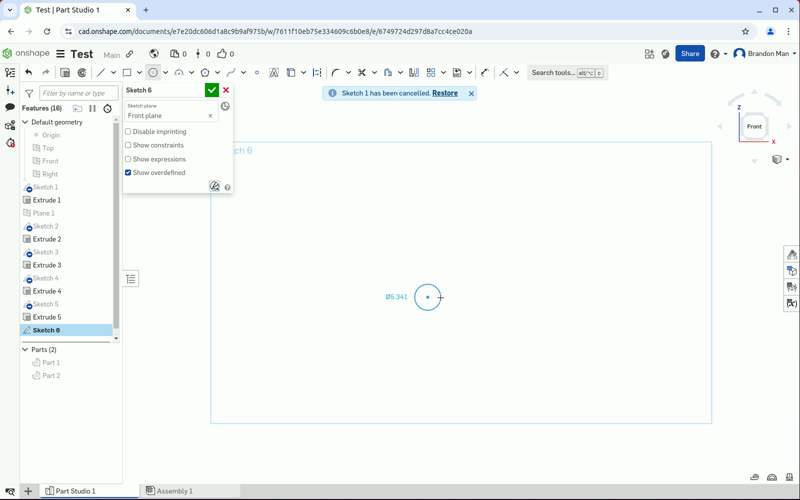
click(440, 297)
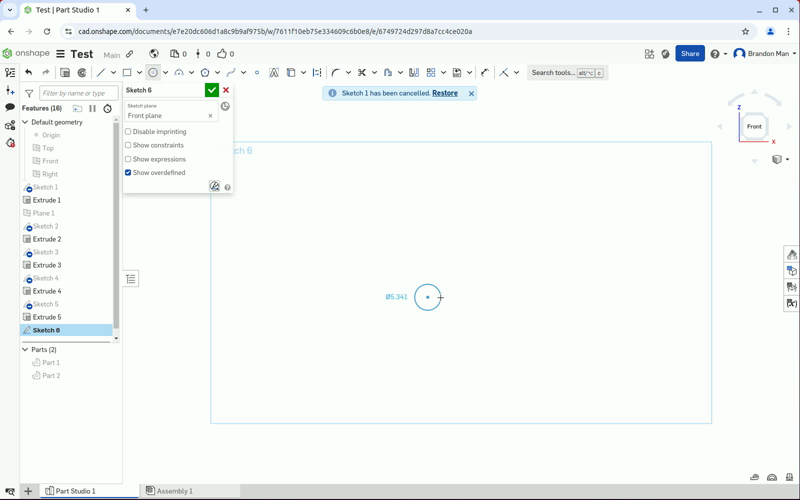
key(esc)
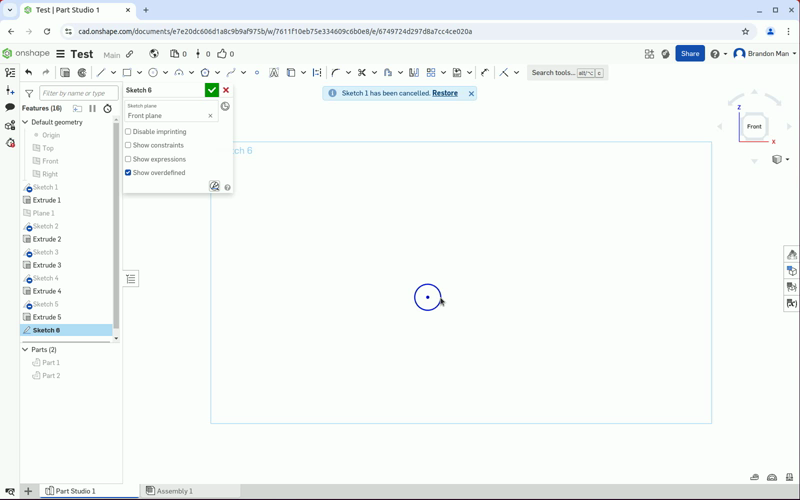
mouse_move(435, 289)
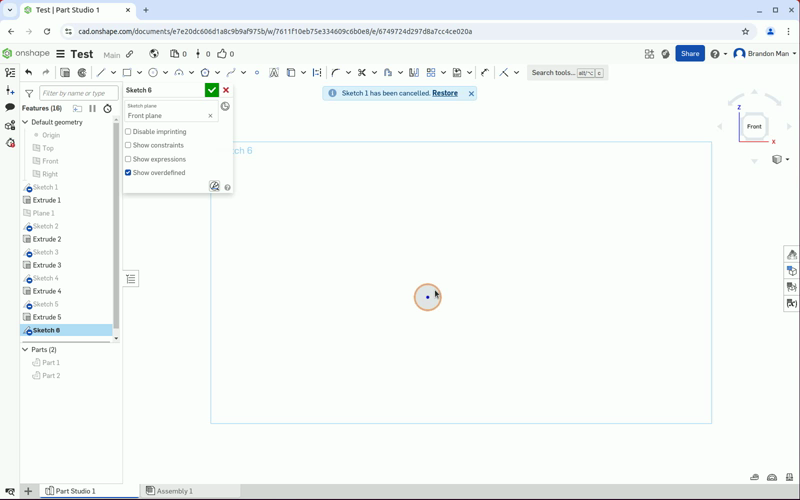
scroll(6)
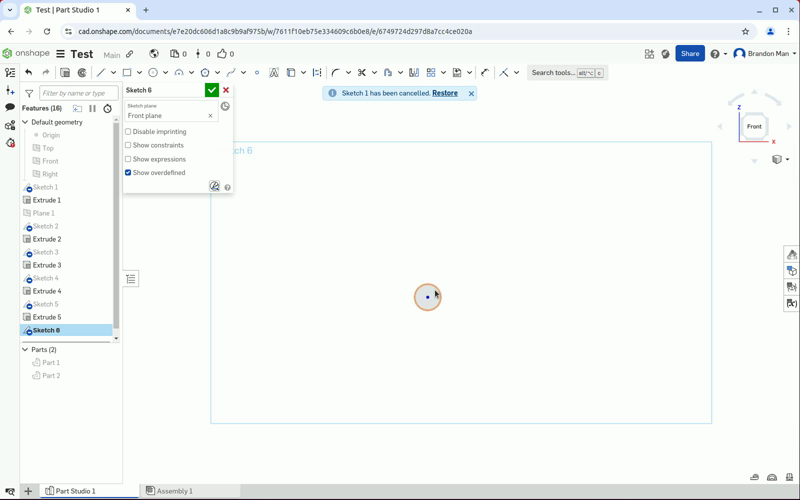
scroll(6)
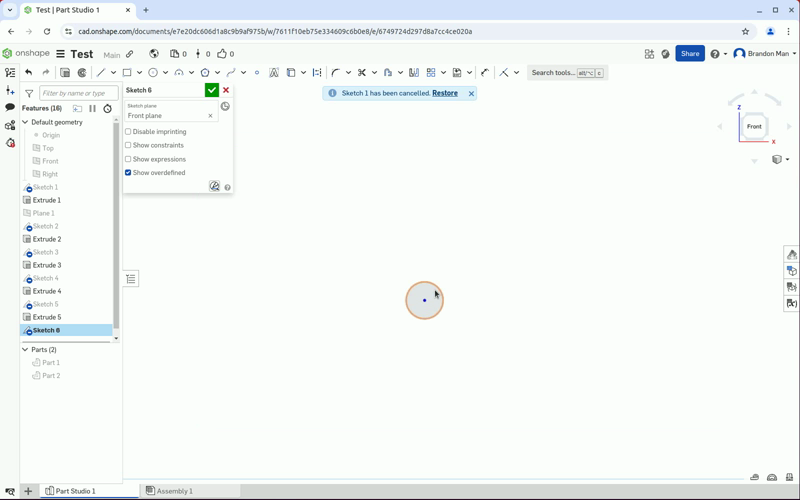
scroll(6)
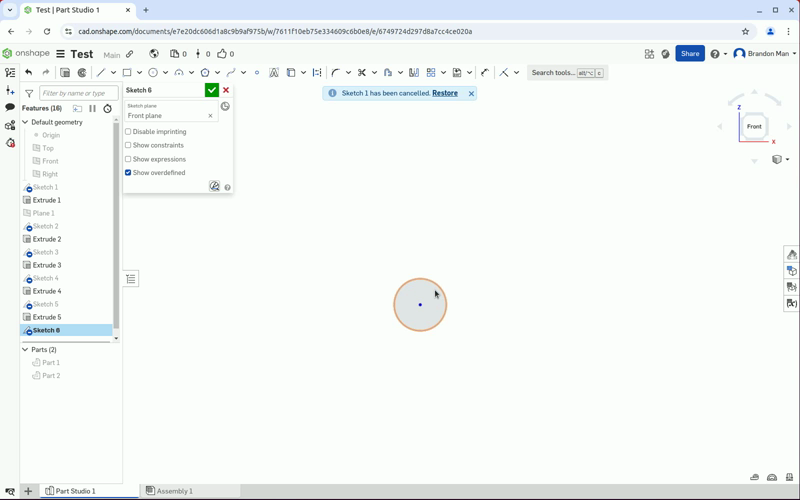
scroll(6)
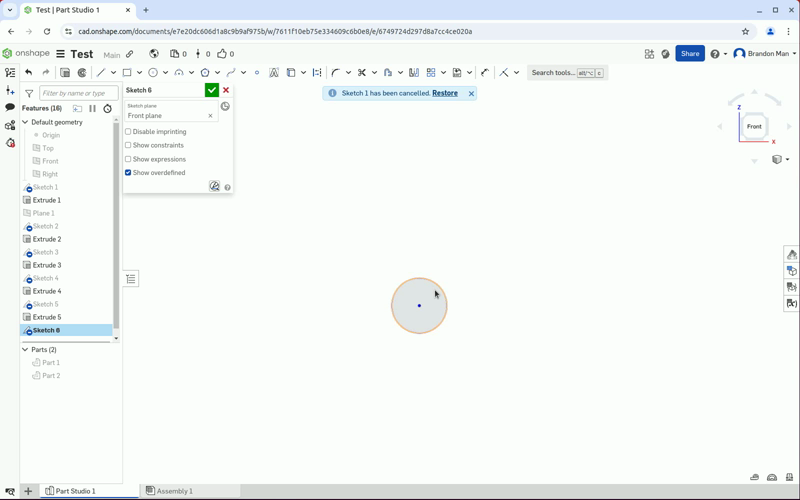
scroll(6)
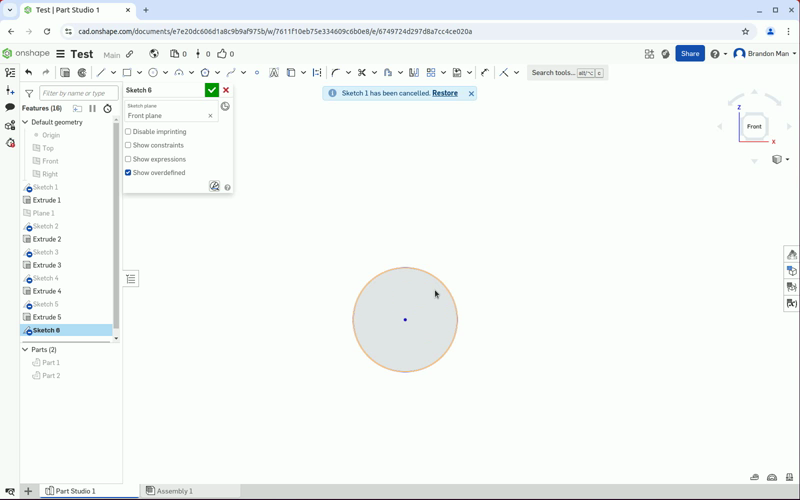
scroll(6)
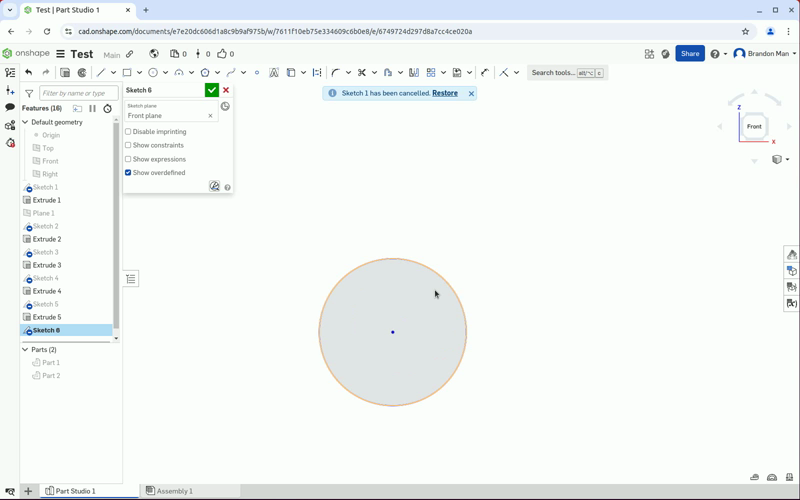
scroll(6)
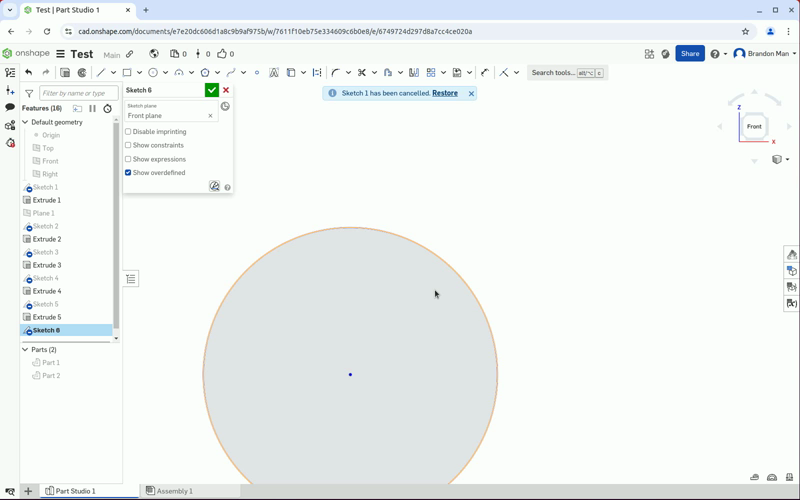
click(435, 289)
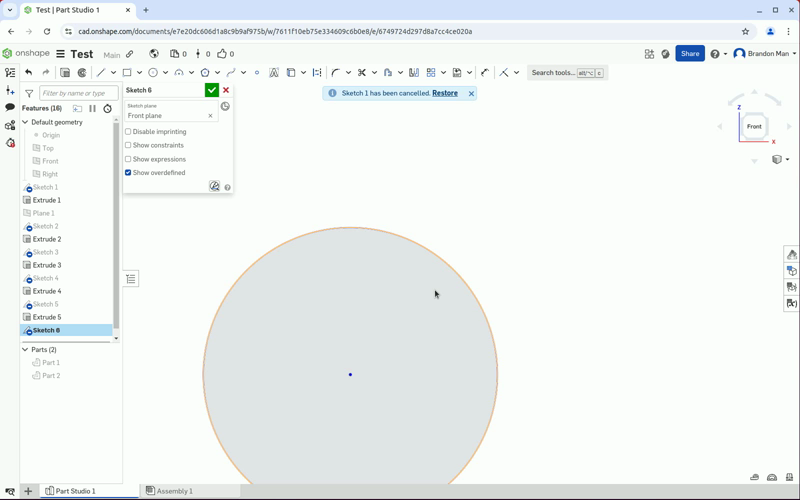
scroll(-6)
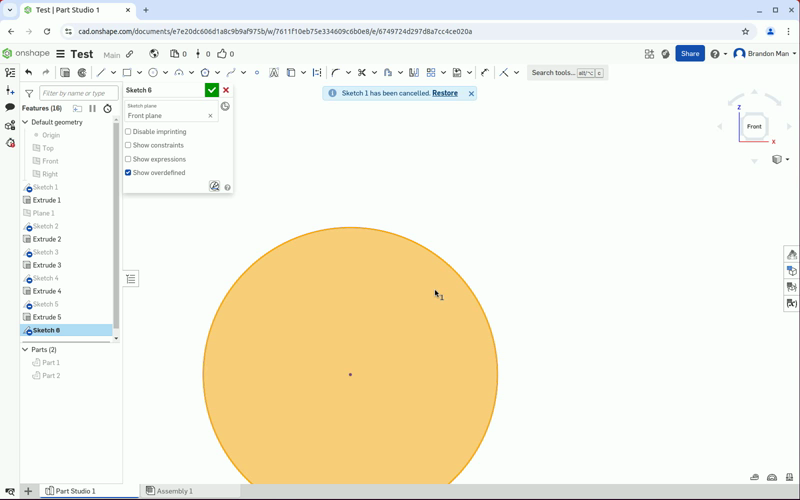
scroll(-6)
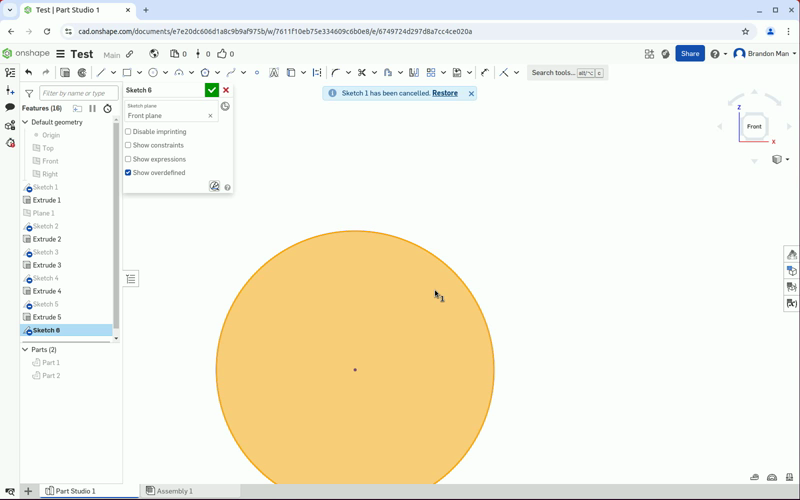
scroll(-6)
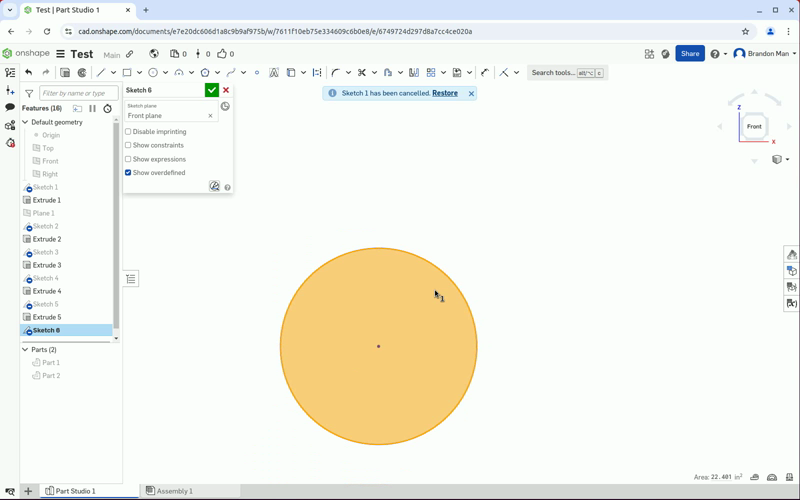
scroll(-6)
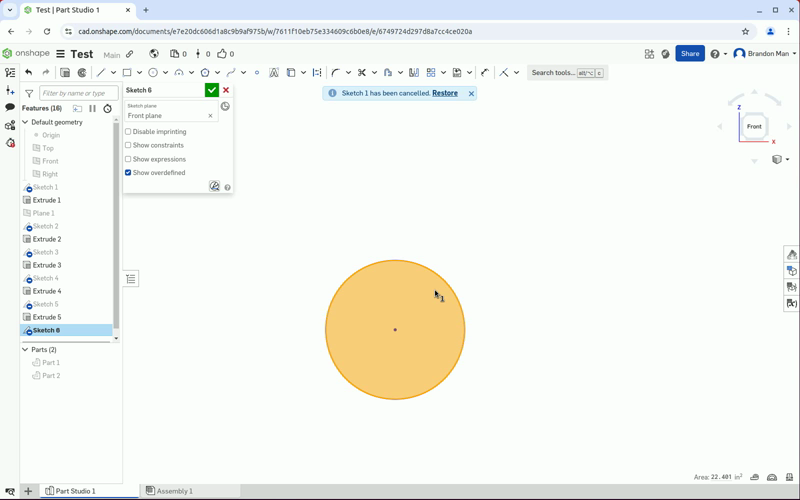
scroll(-6)
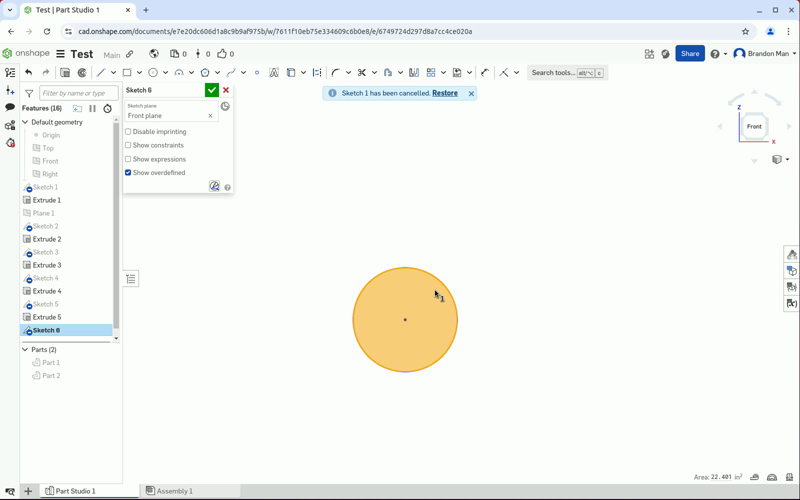
scroll(-6)
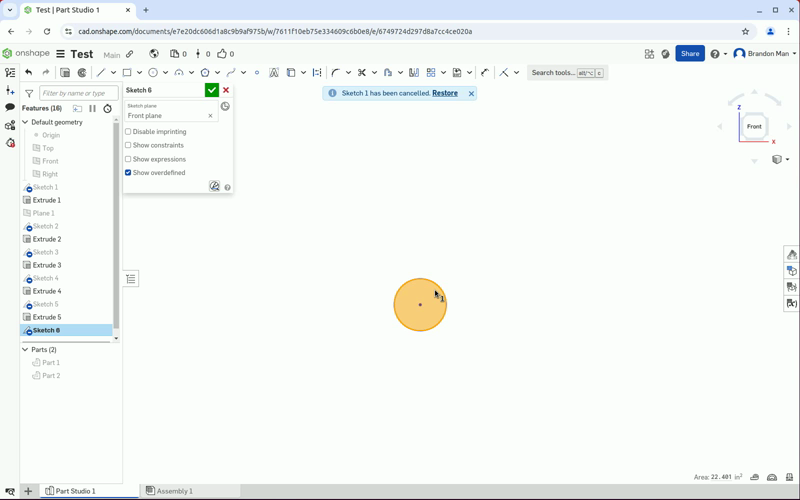
scroll(-6)
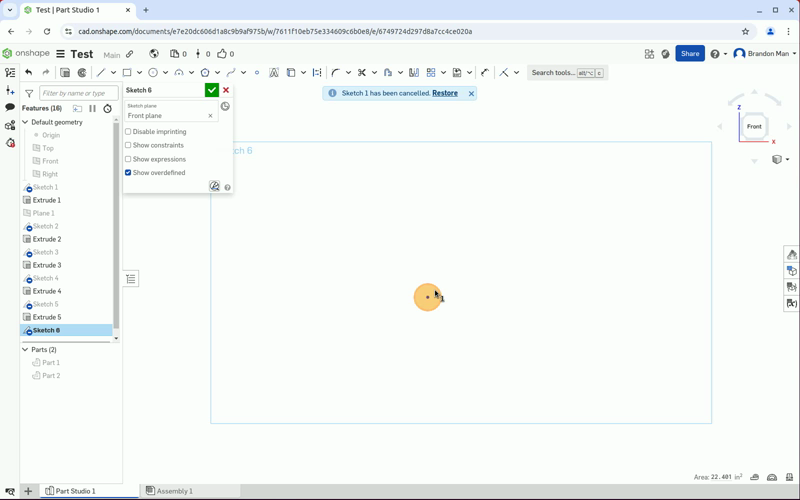
mouse_move(73, 352)
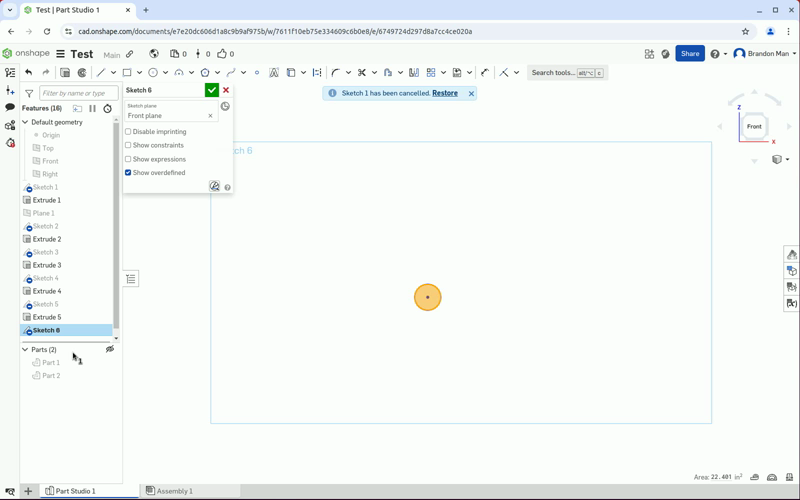
key(shift+y)
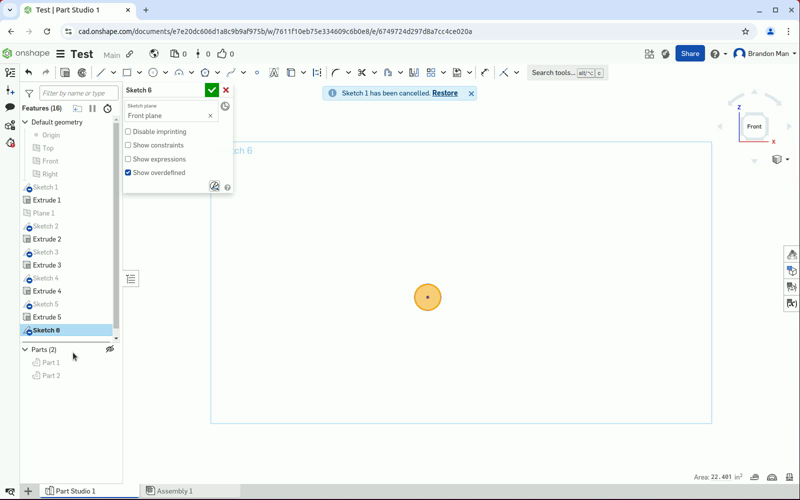
key(shift+e)
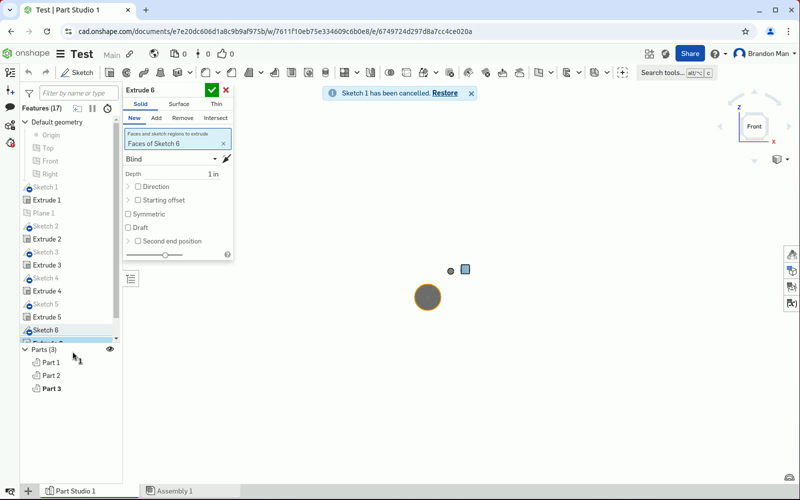
mouse_move(143, 106)
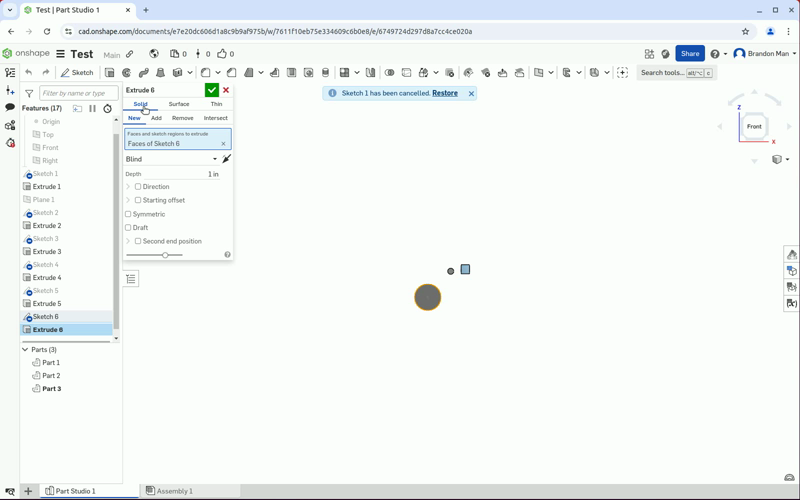
click(143, 106)
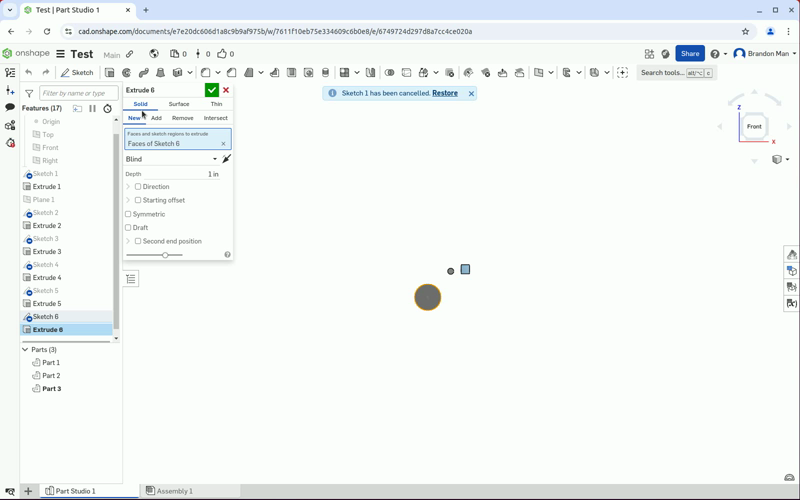
mouse_move(137, 120)
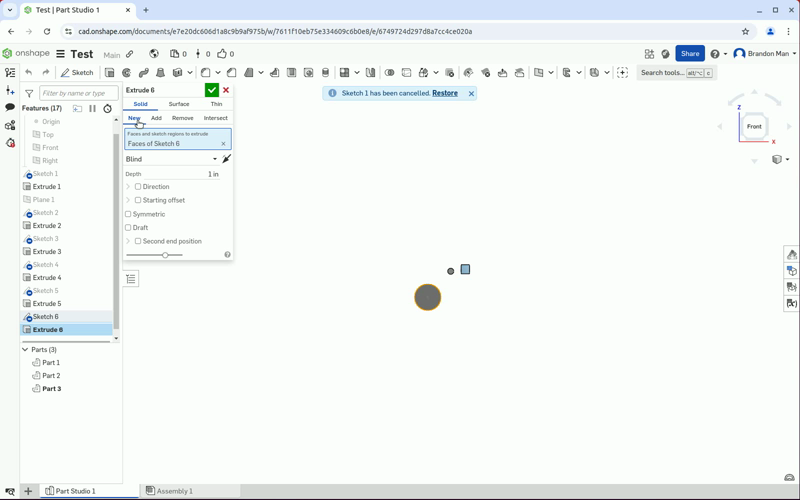
click(137, 120)
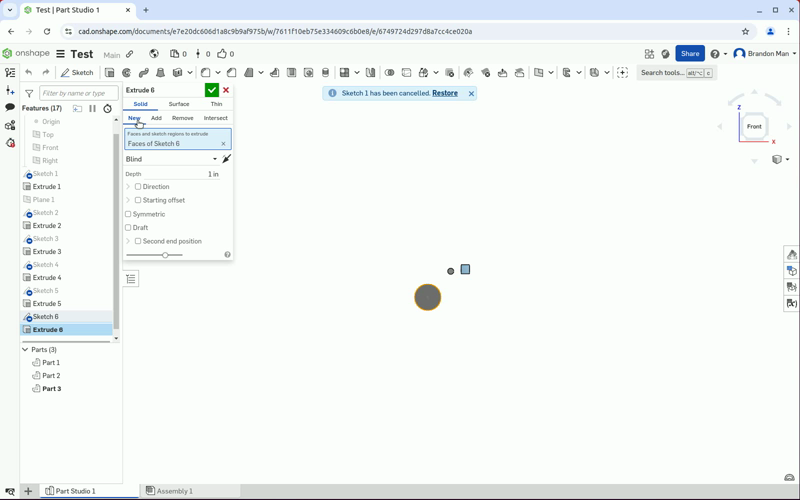
key(tab, 4)
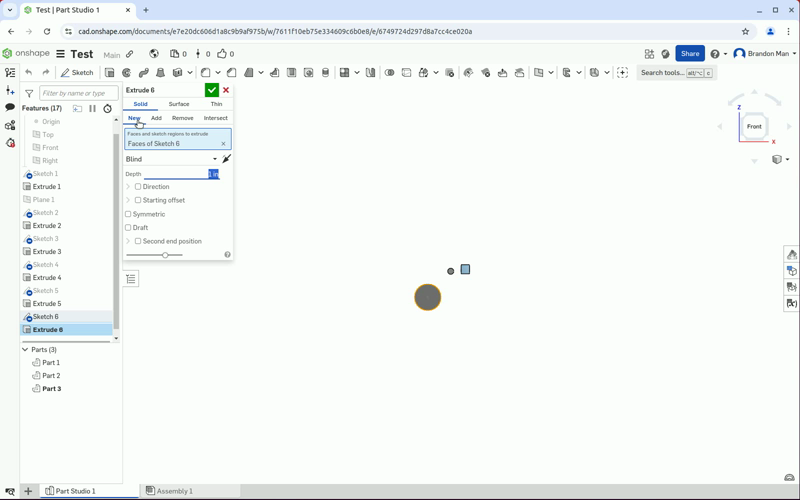
text(8.906)
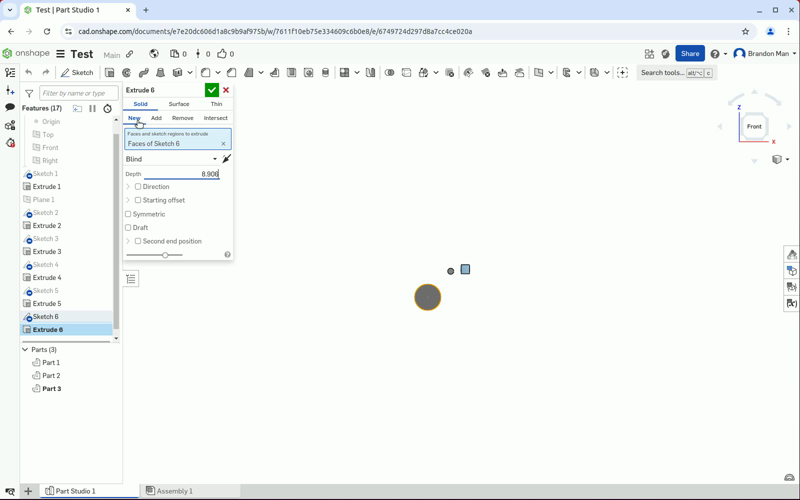
key(enter)
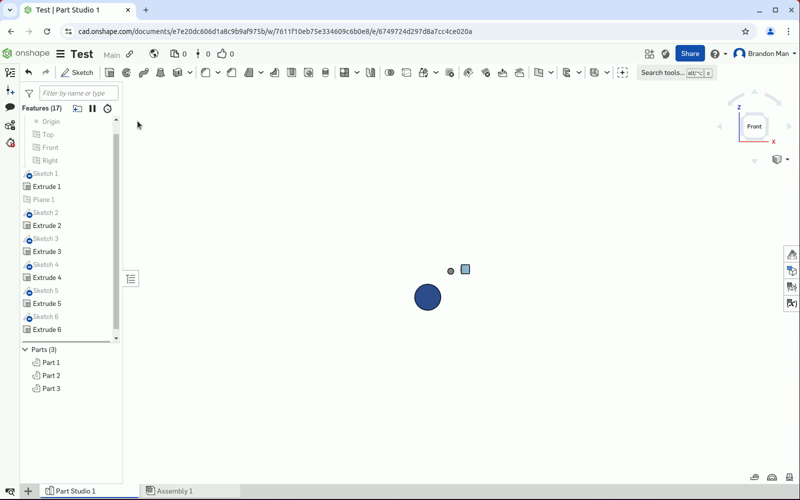
key(shift+h)
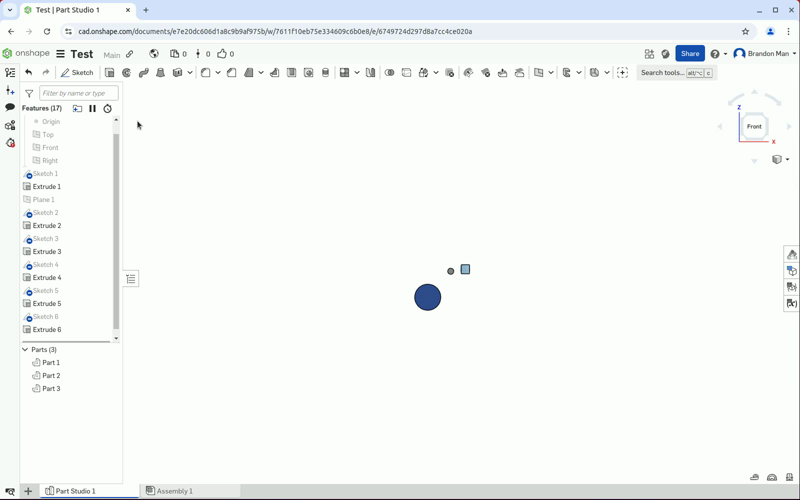
key(shift+h)
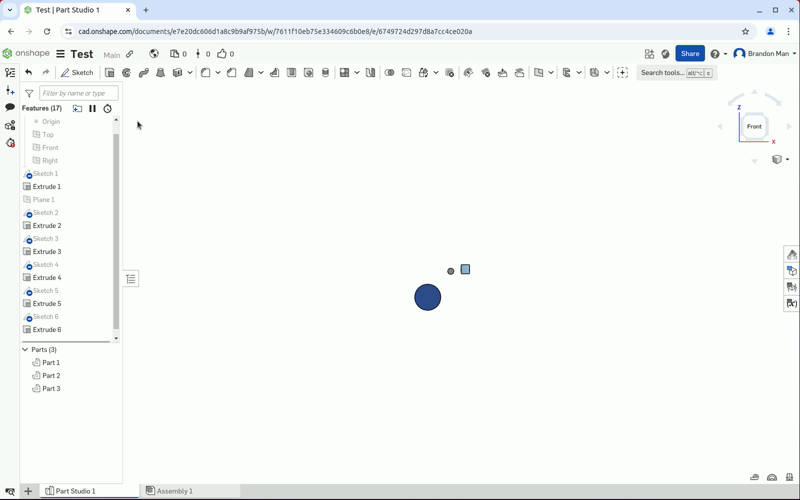
mouse_move(69, 176)
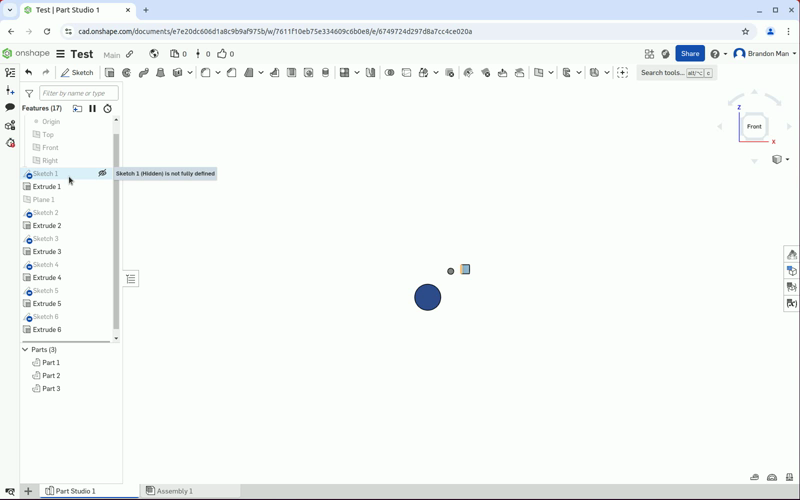
click(69, 176)
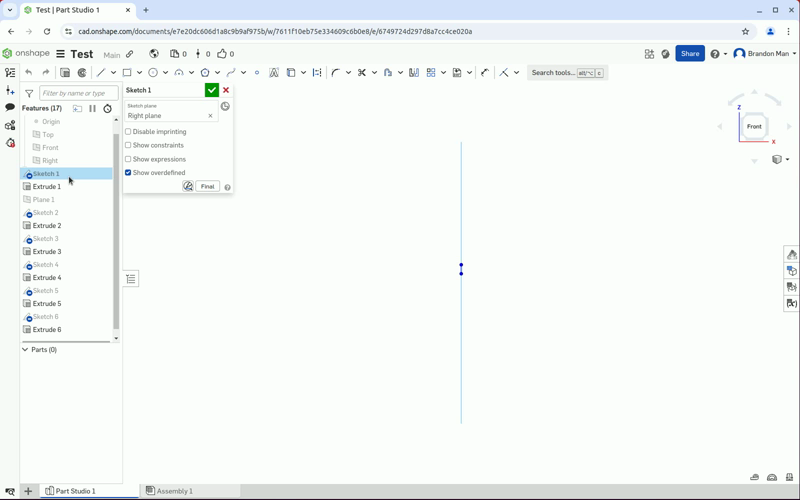
mouse_move(229, 92)
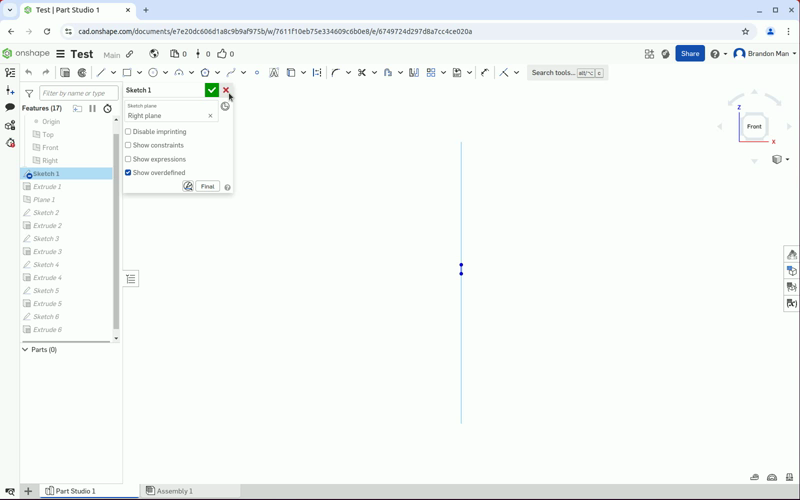
click(229, 92)
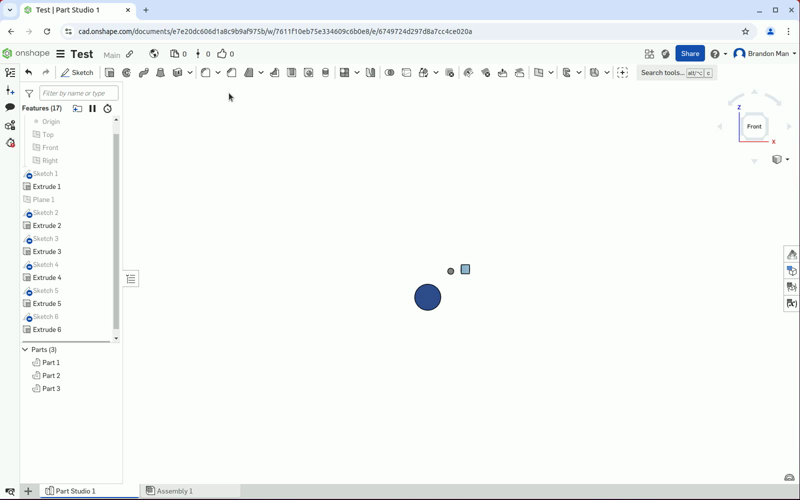
mouse_move(541, 75)
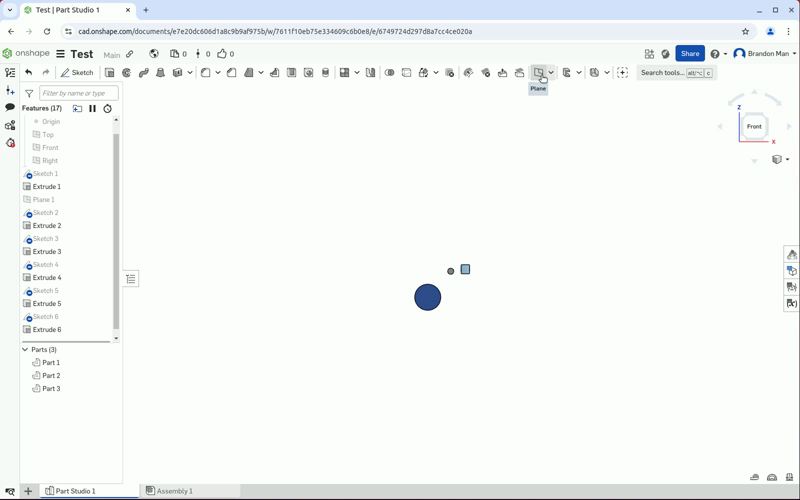
click(541, 75)
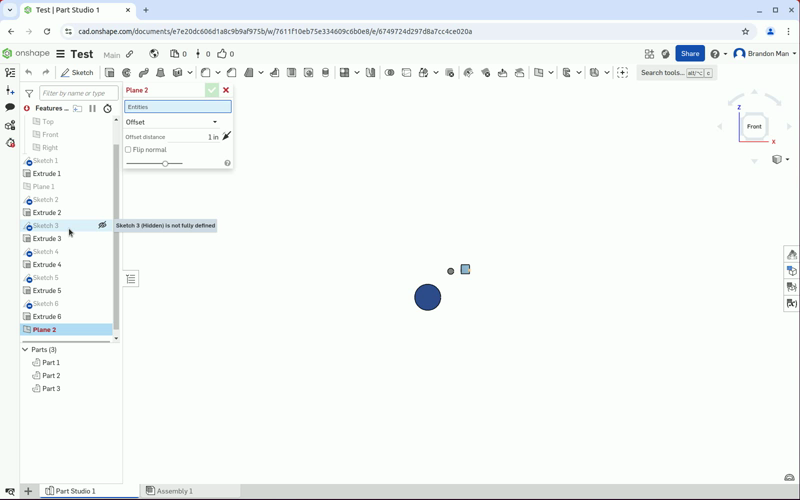
scroll(3)
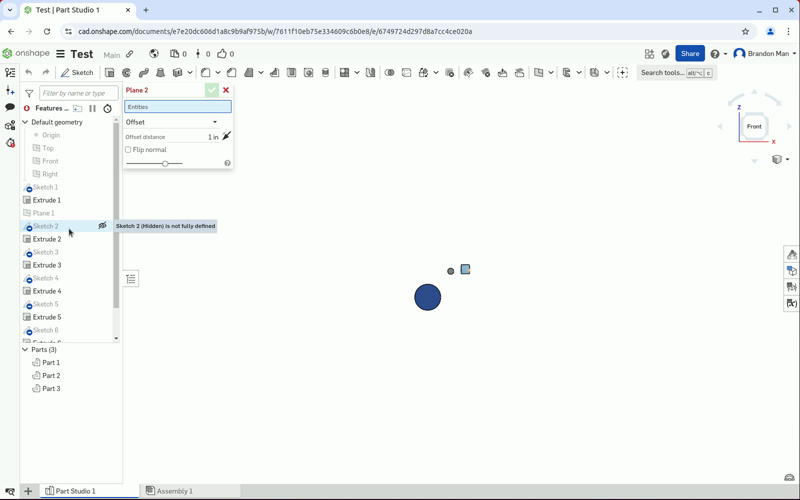
mouse_move(69, 163)
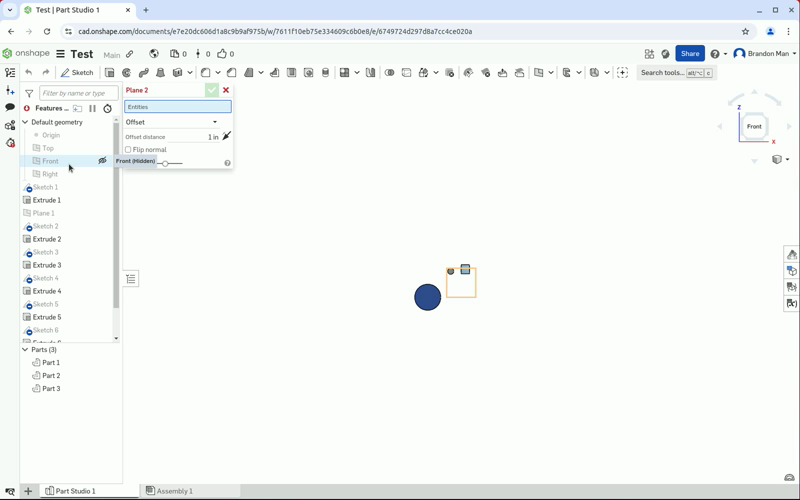
click(69, 163)
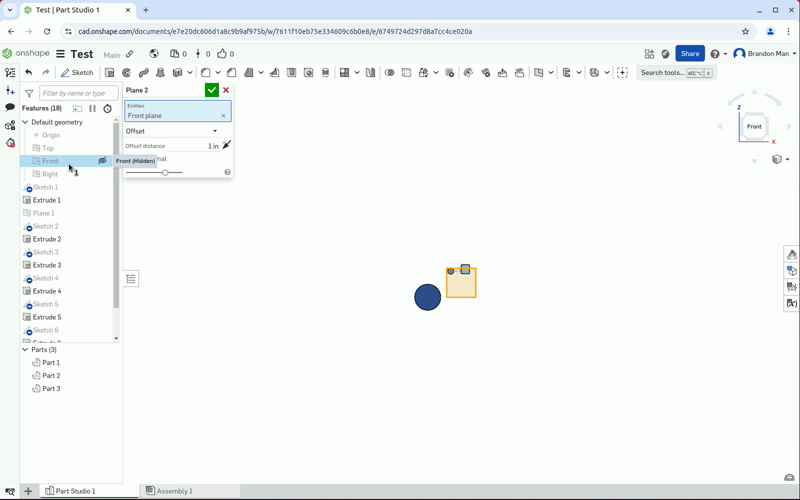
key(tab, 2)
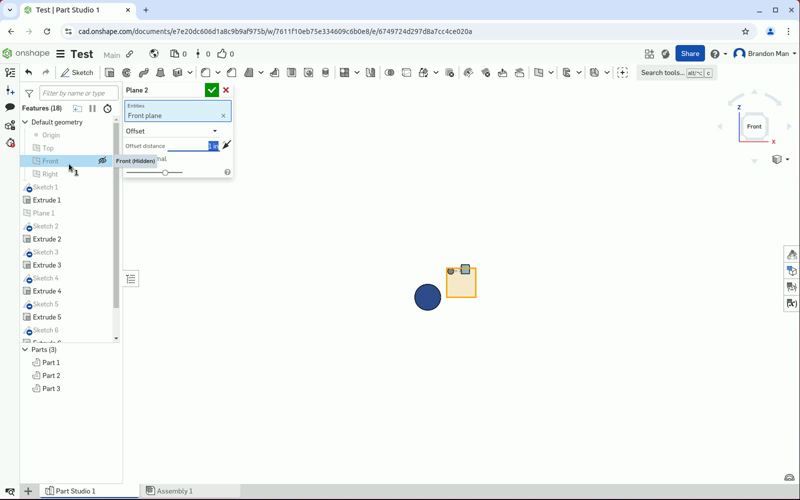
text(8.904)
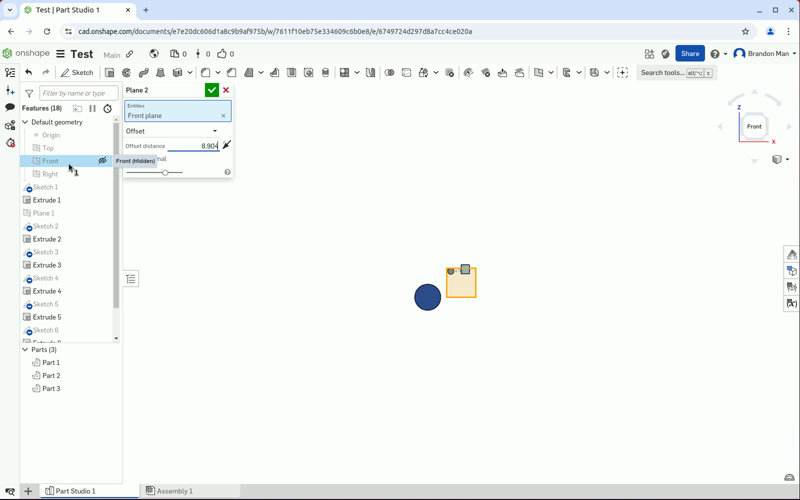
key(enter, 2)
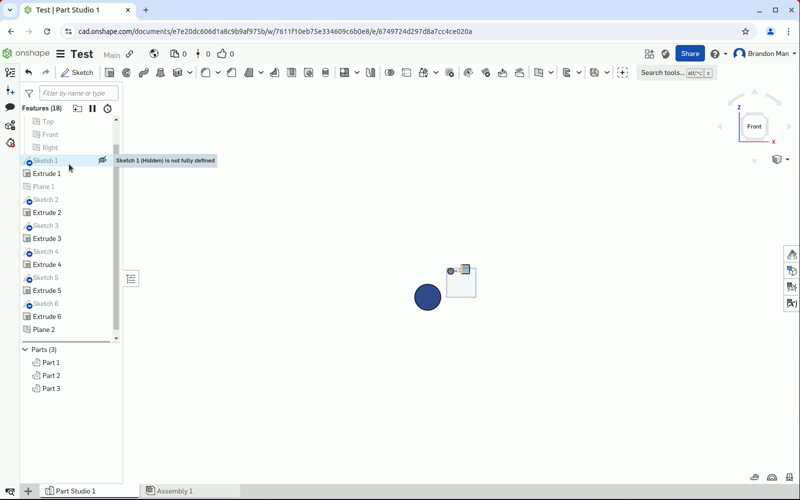
key(shift+s)
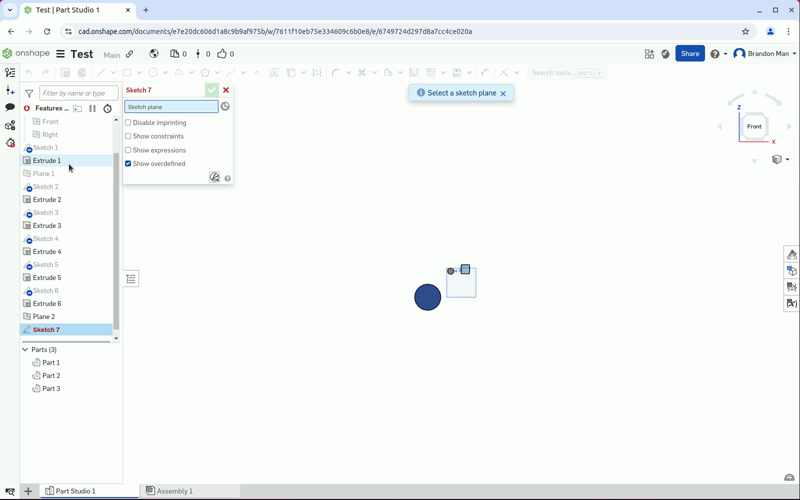
mouse_move(69, 319)
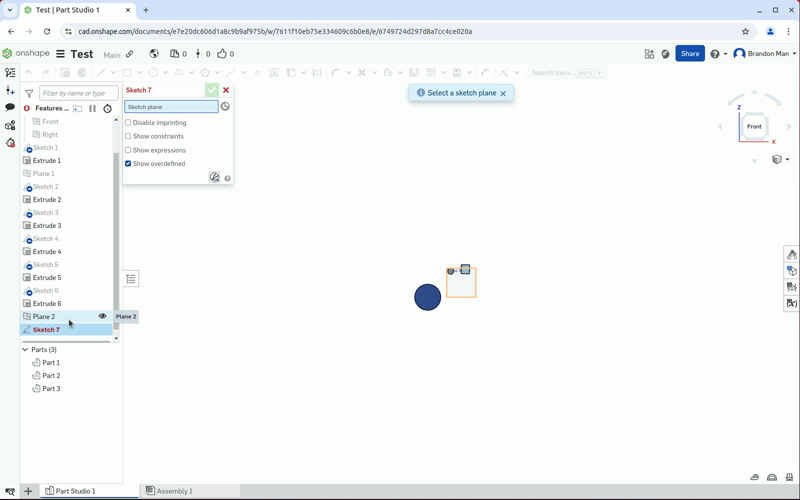
click(69, 319)
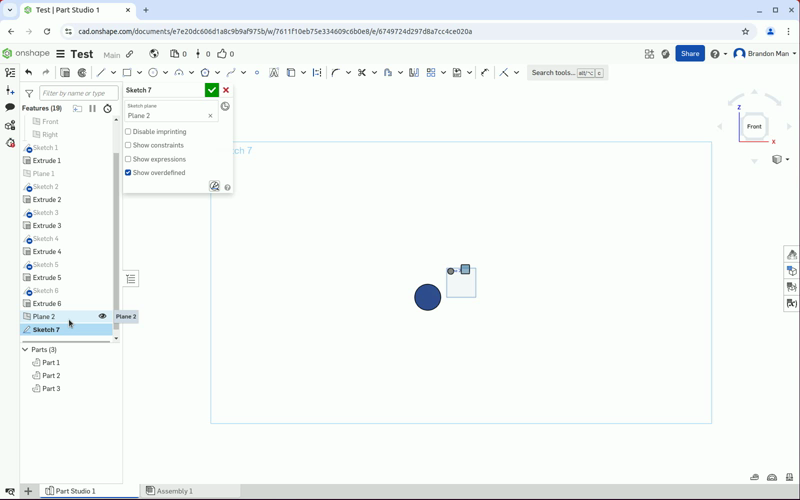
mouse_move(73, 352)
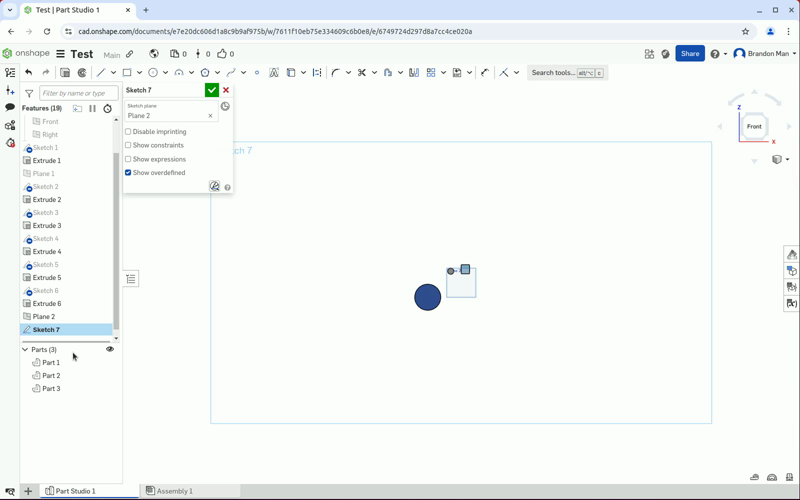
key(y)
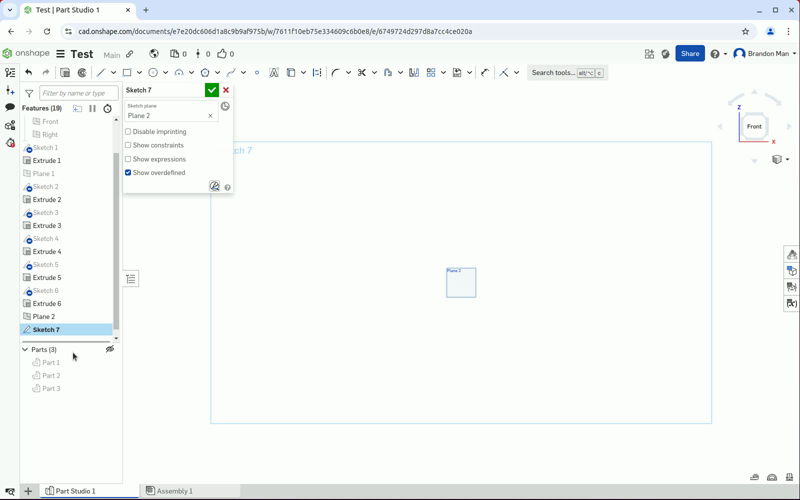
key(c)
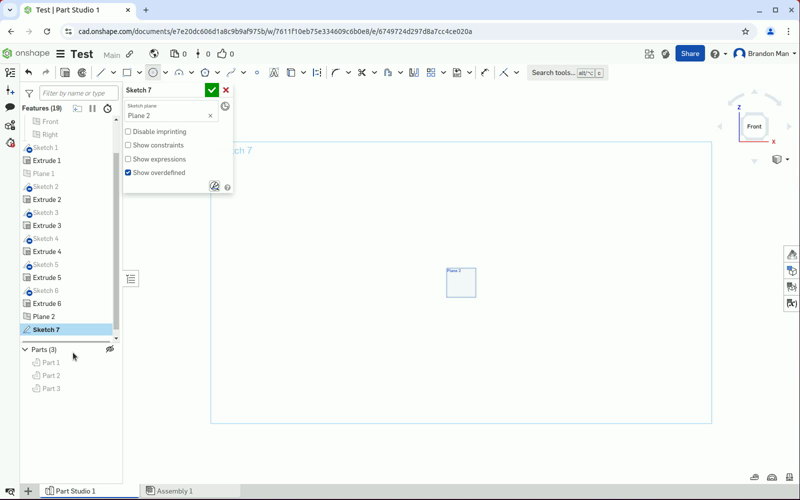
key_down(shift)
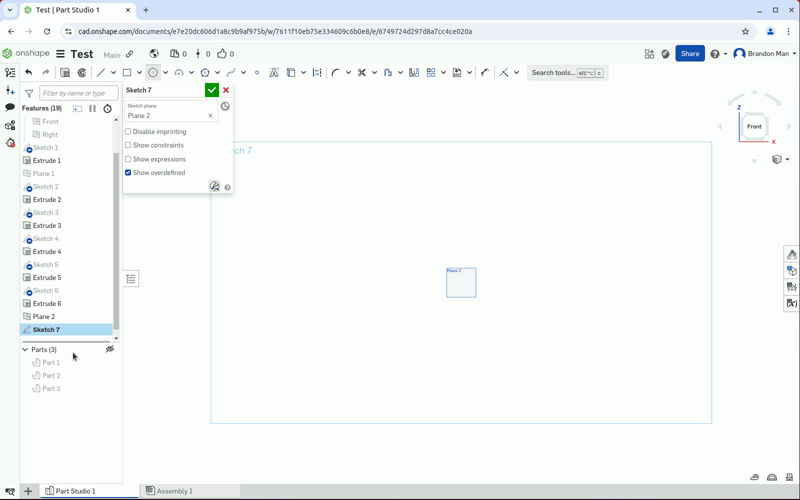
mouse_move(427, 288)
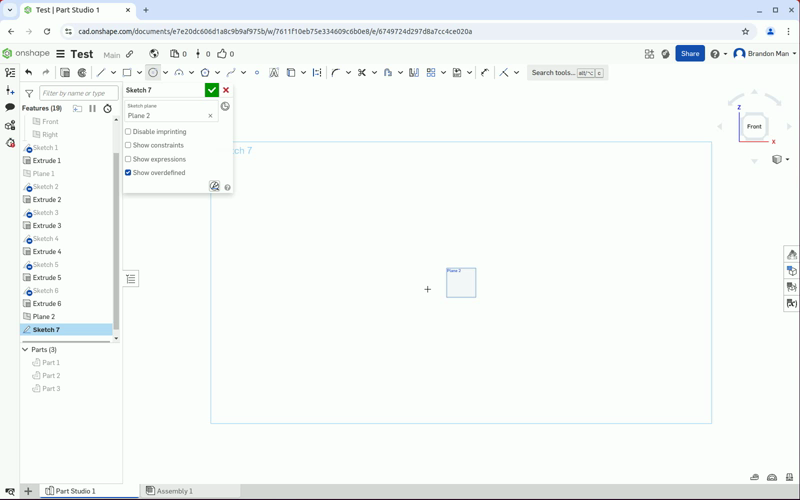
click(427, 288)
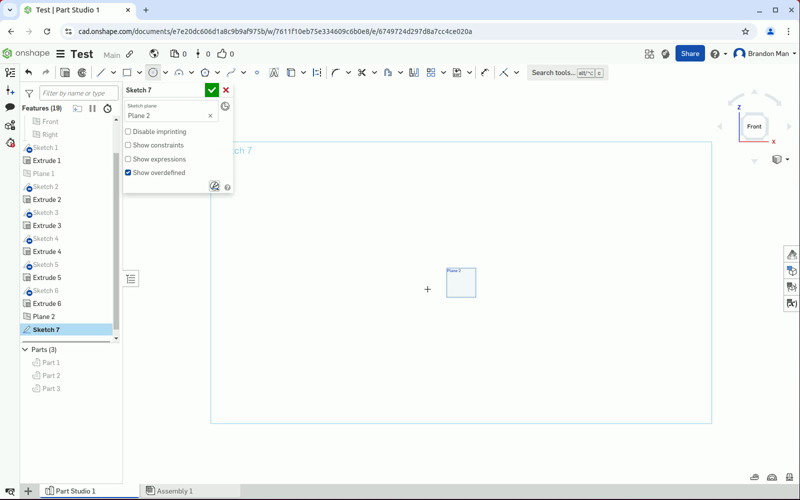
key_up(shift)
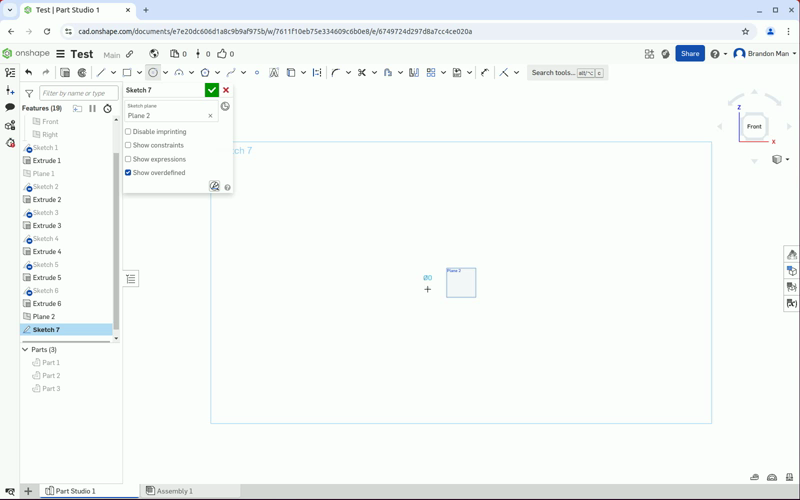
mouse_move(430, 288)
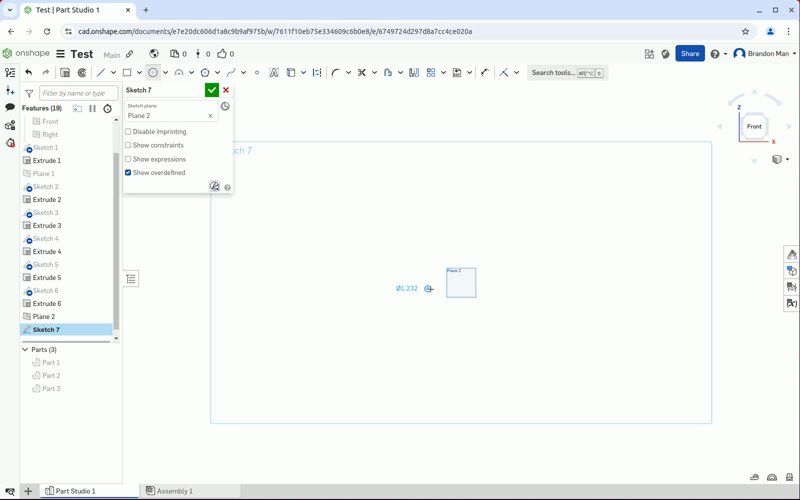
click(430, 288)
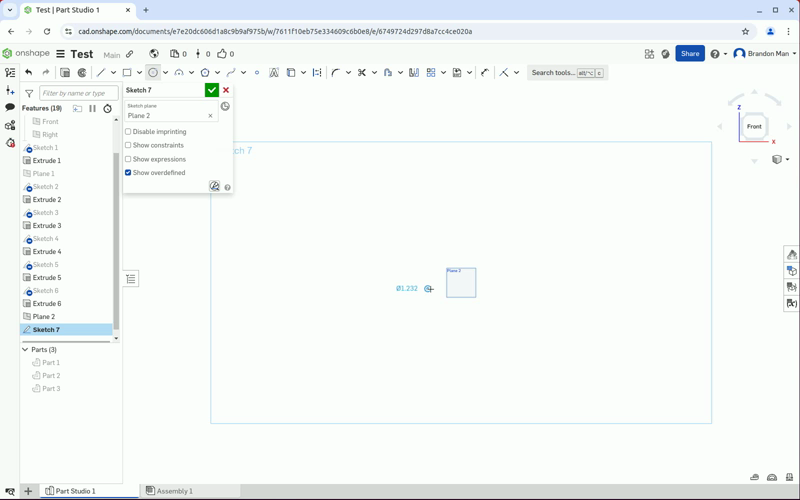
key(esc)
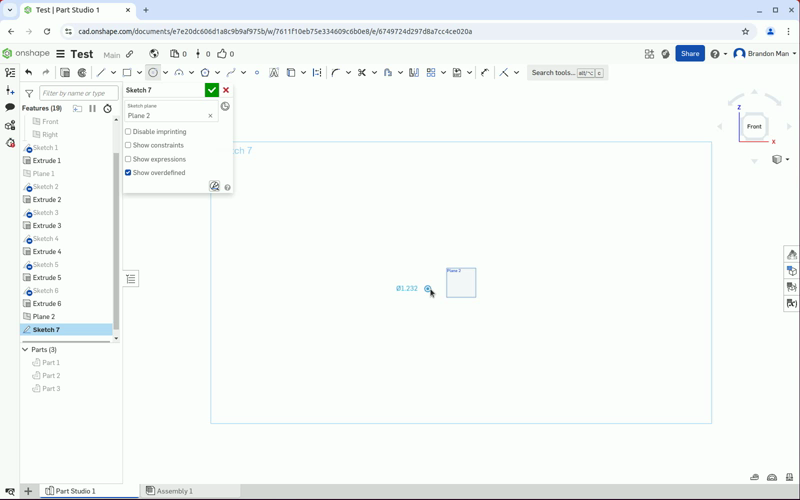
mouse_move(425, 289)
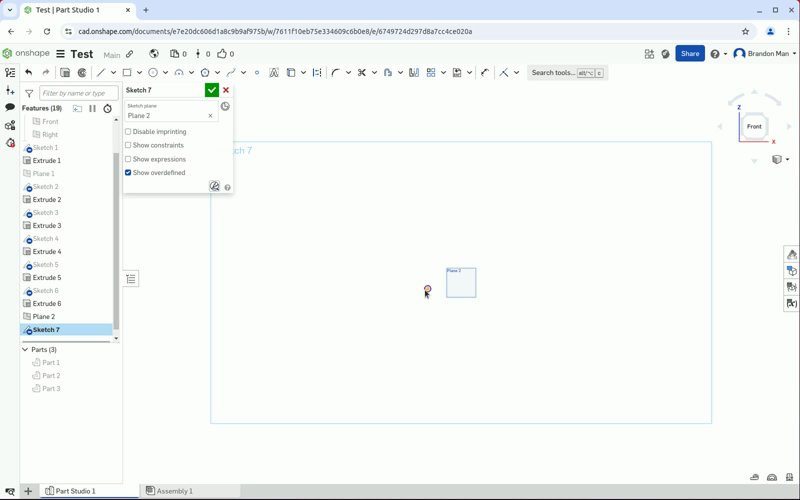
scroll(6)
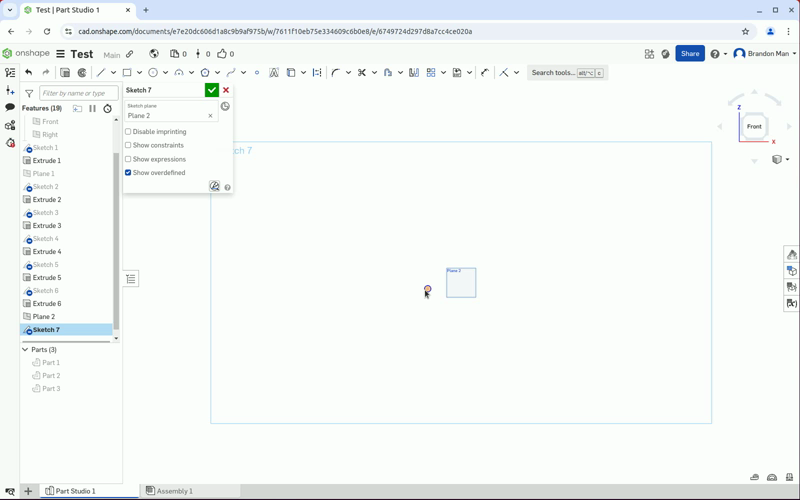
scroll(6)
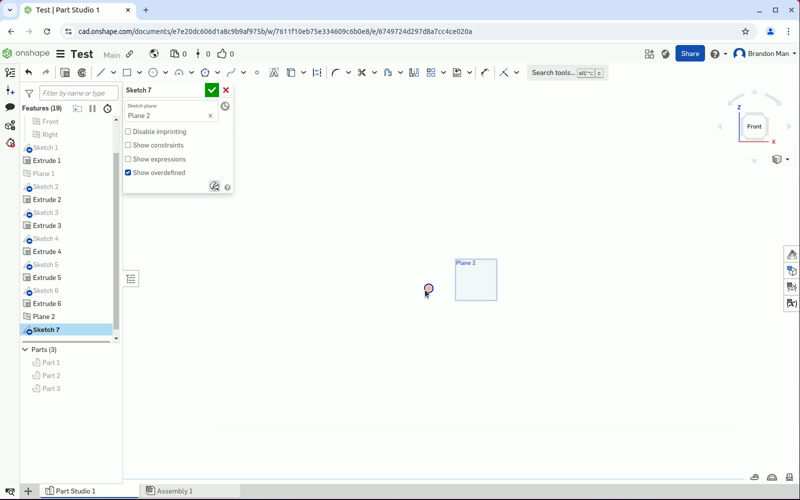
scroll(6)
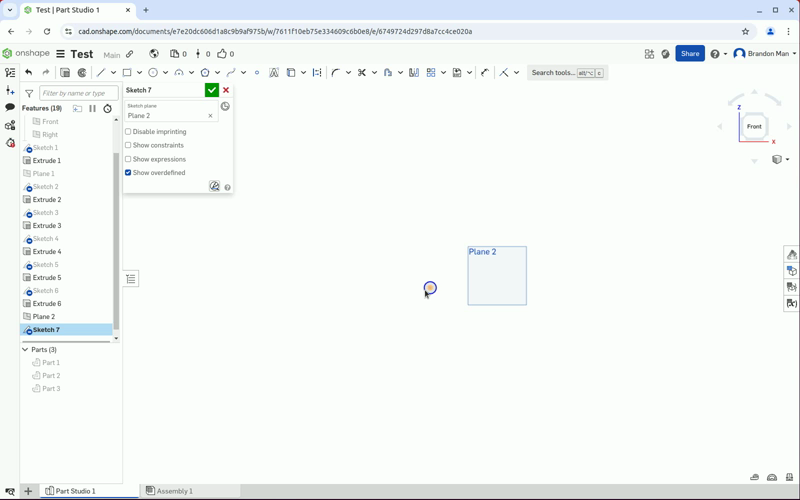
scroll(6)
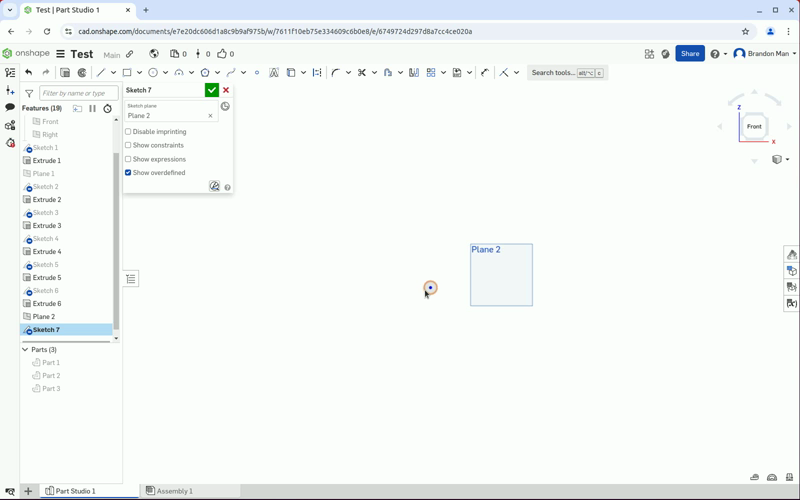
scroll(6)
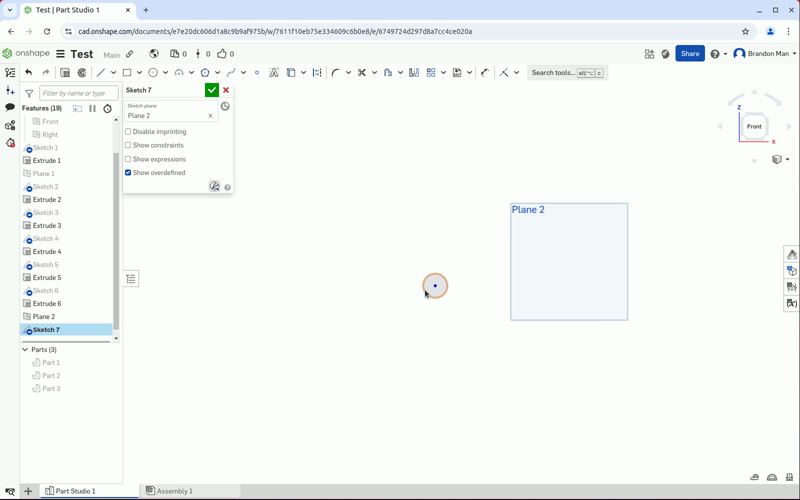
scroll(6)
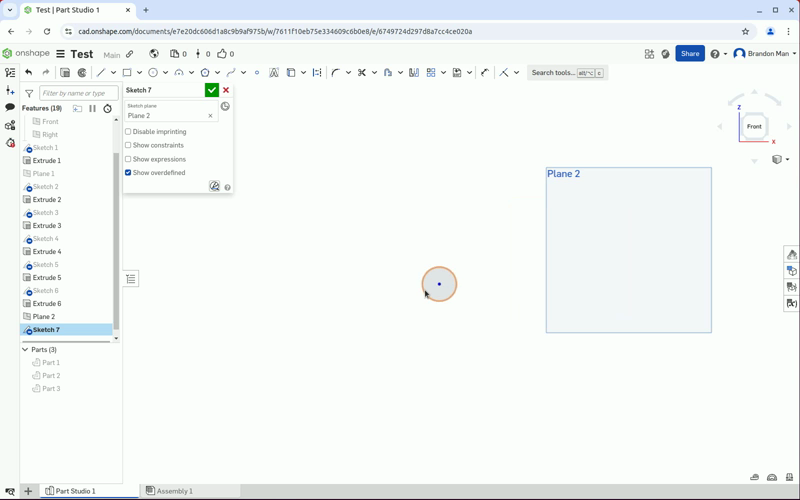
scroll(6)
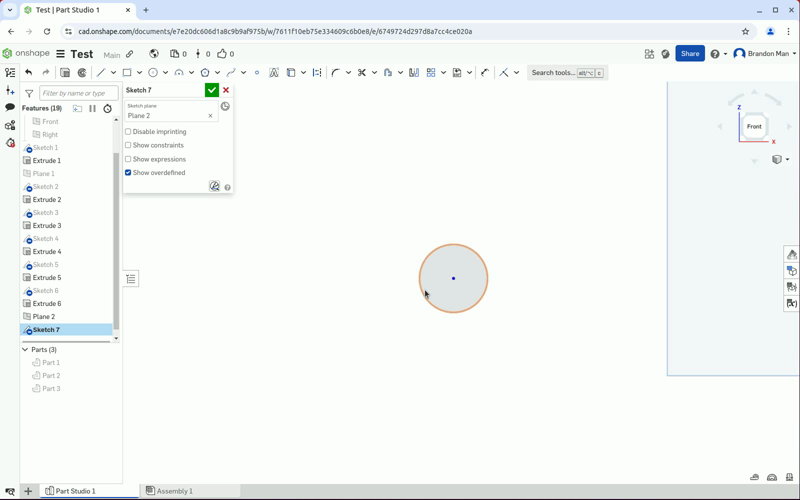
click(425, 289)
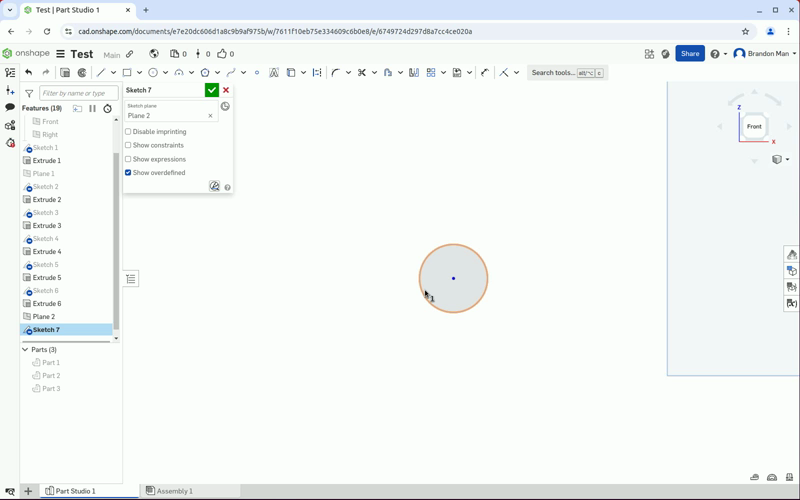
scroll(-6)
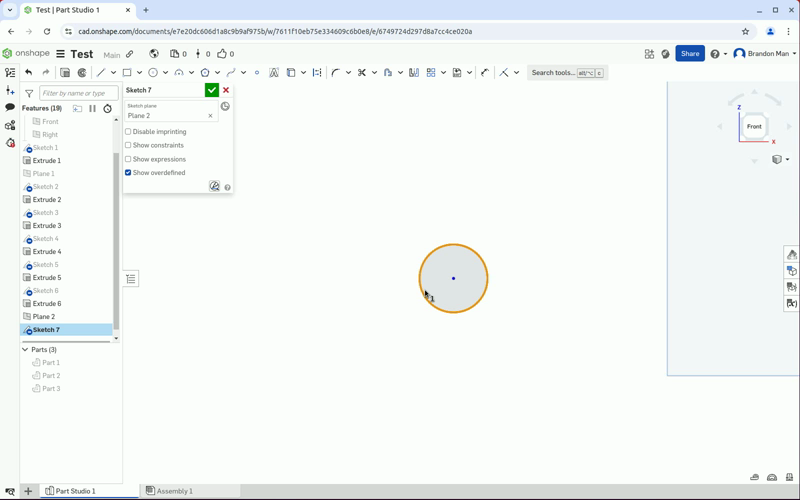
scroll(-6)
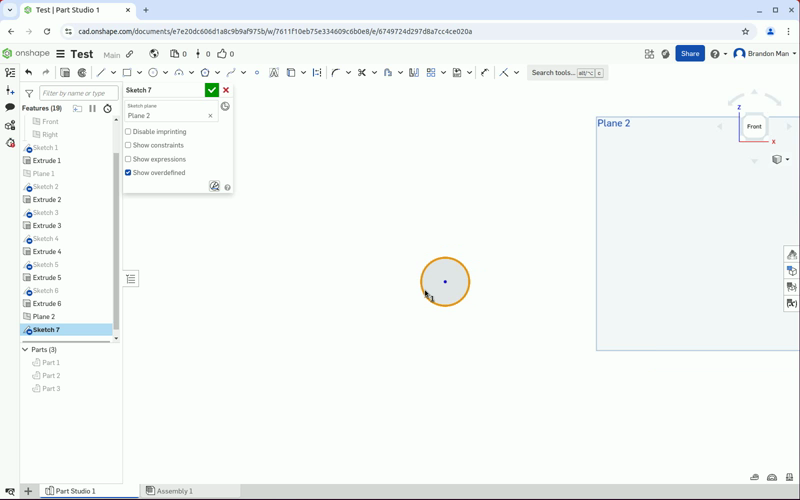
scroll(-6)
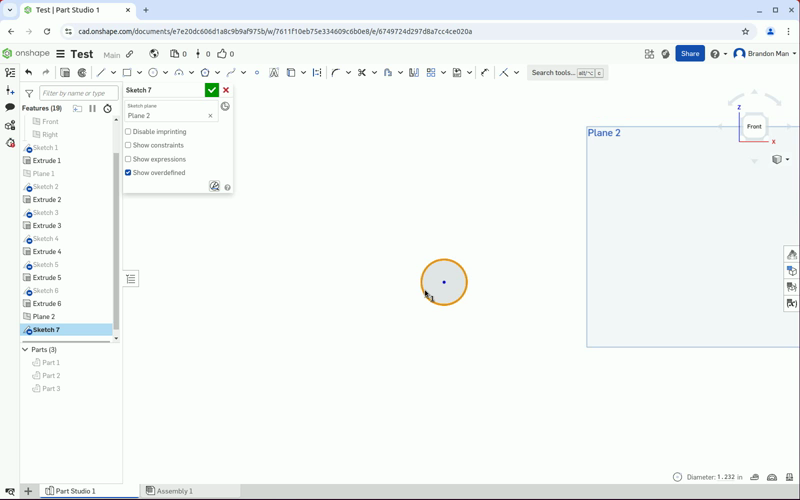
scroll(-6)
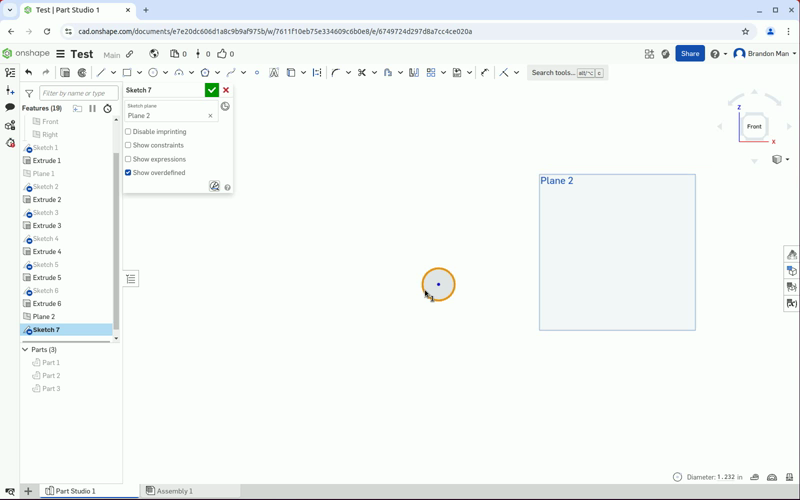
scroll(-6)
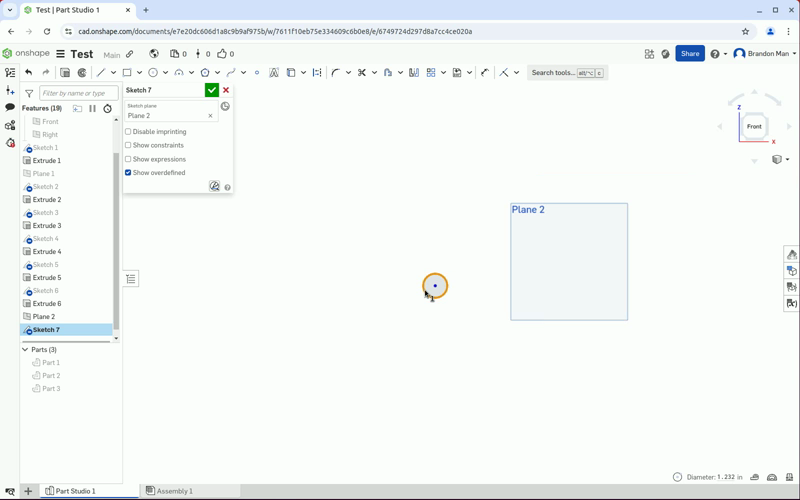
scroll(-6)
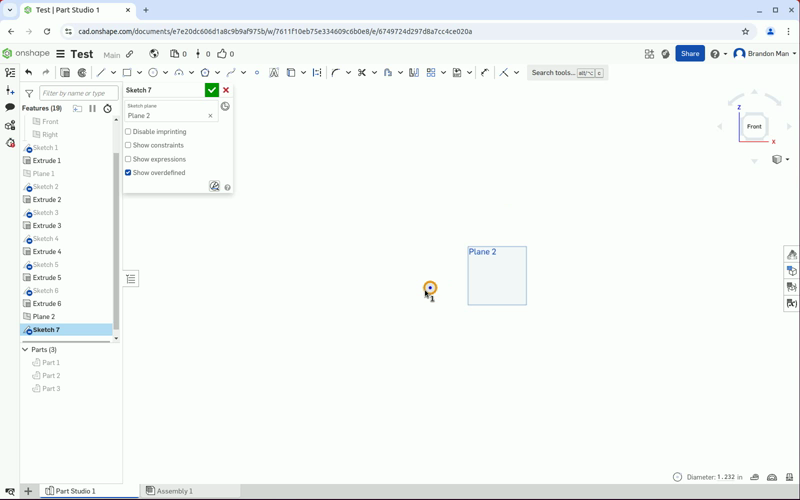
scroll(-6)
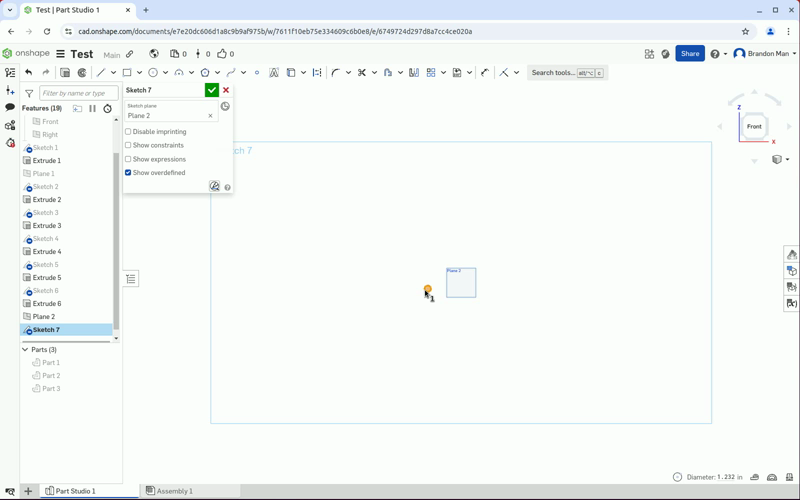
mouse_move(73, 352)
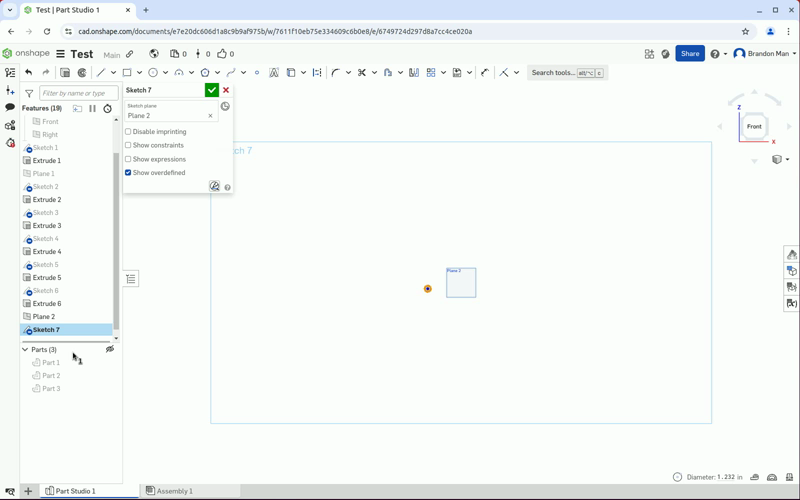
key(shift+y)
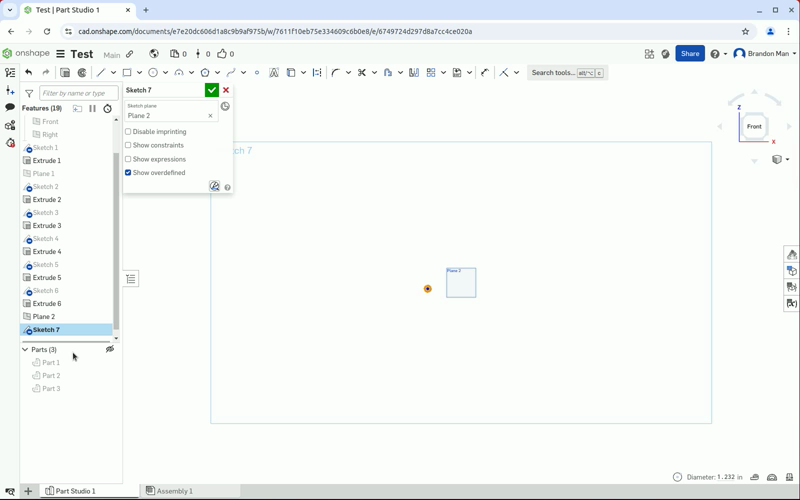
key(shift+e)
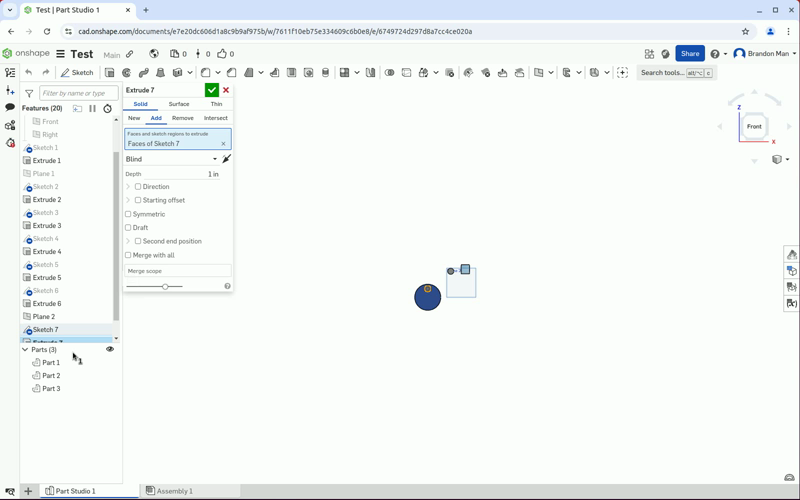
mouse_move(143, 106)
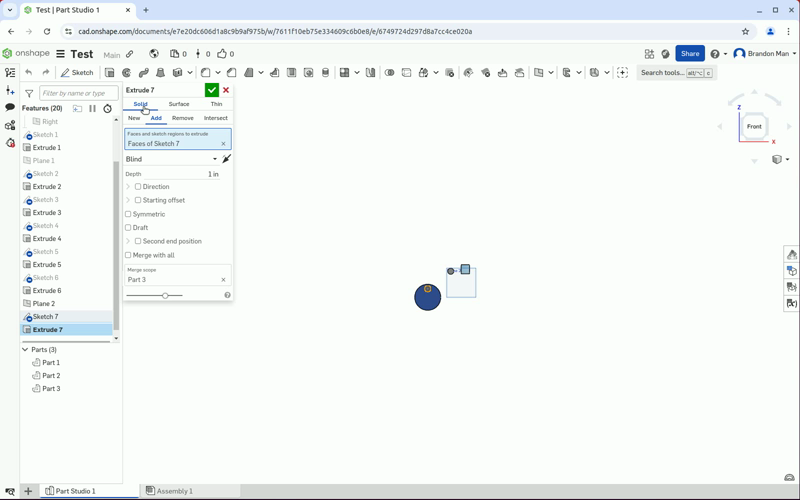
click(143, 106)
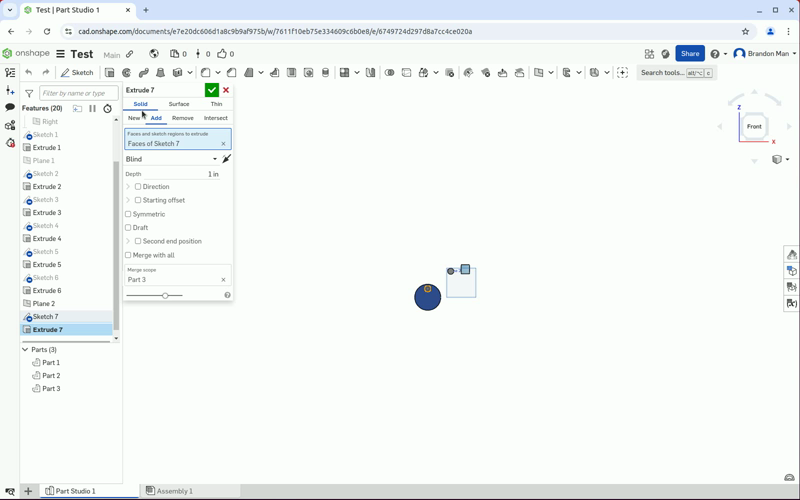
mouse_move(137, 120)
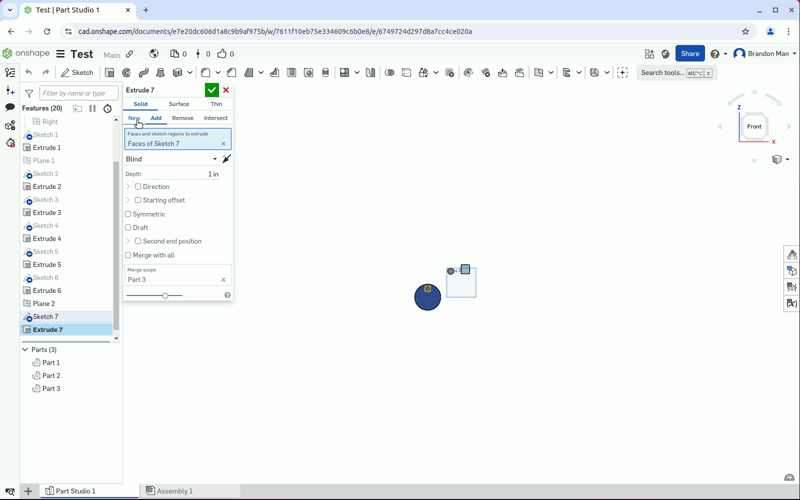
click(137, 120)
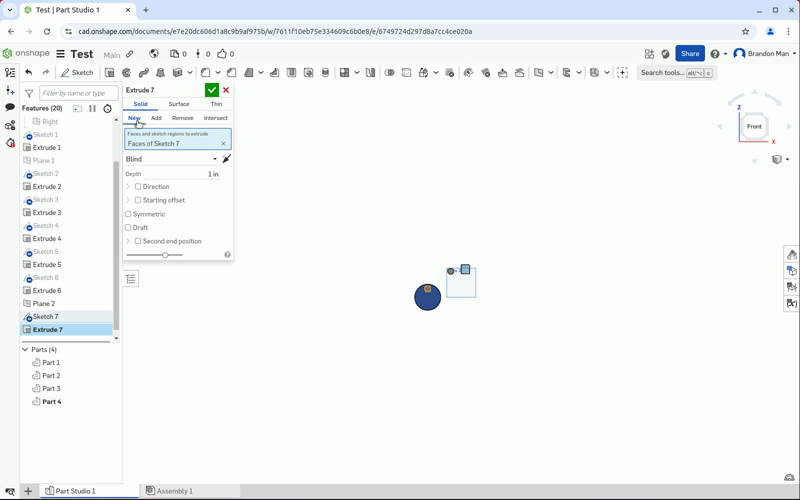
key(tab, 4)
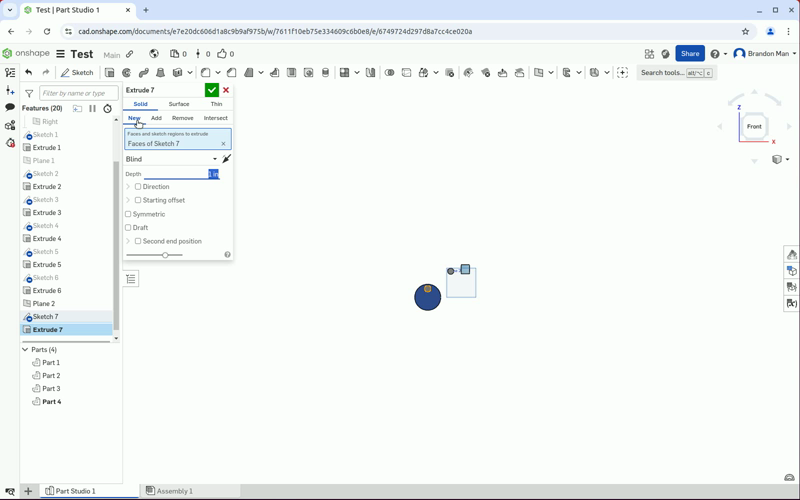
text(2.648)
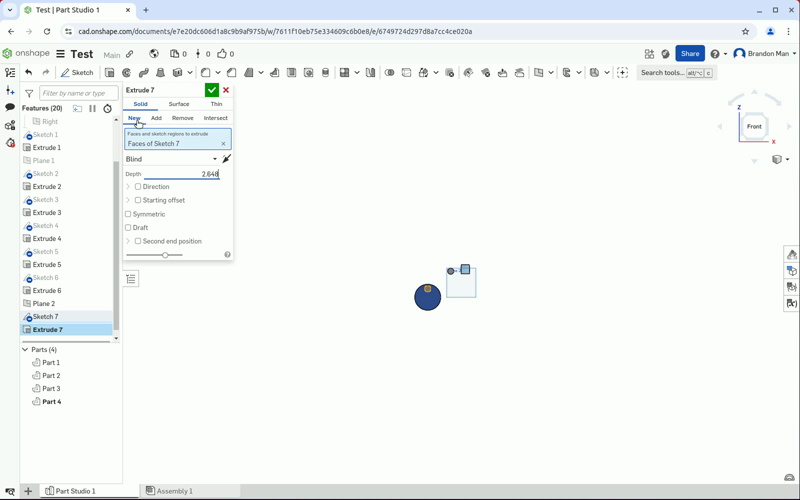
key(enter)
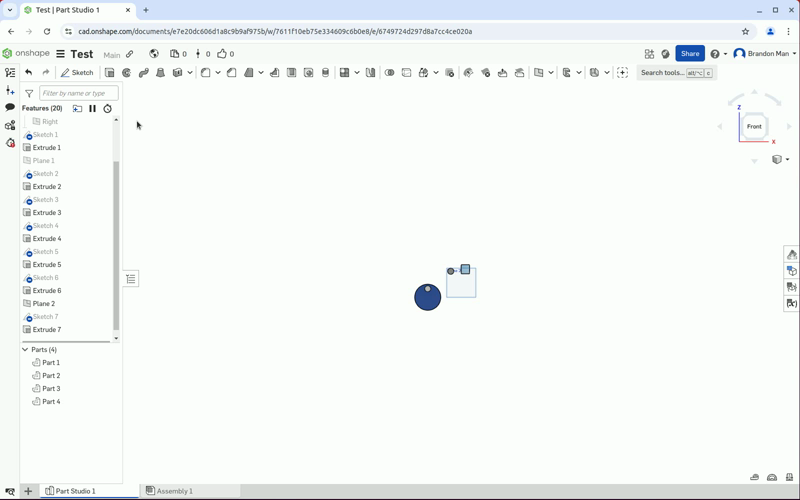
key(shift+h)
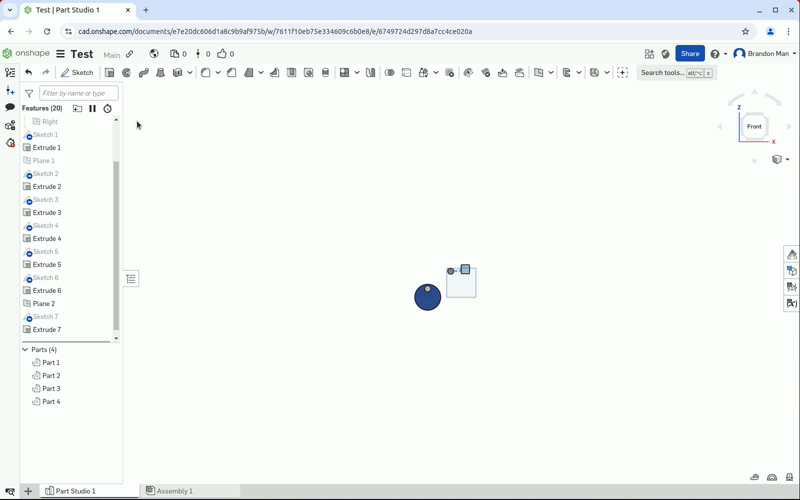
key(shift+h)
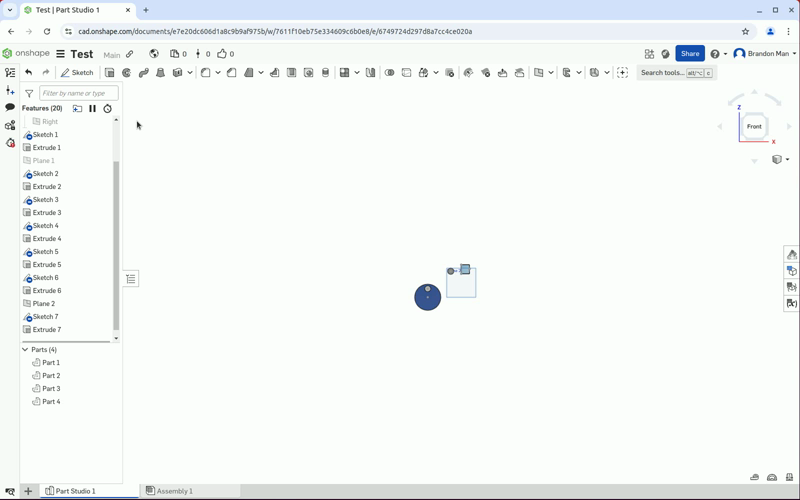
key(shift+7)
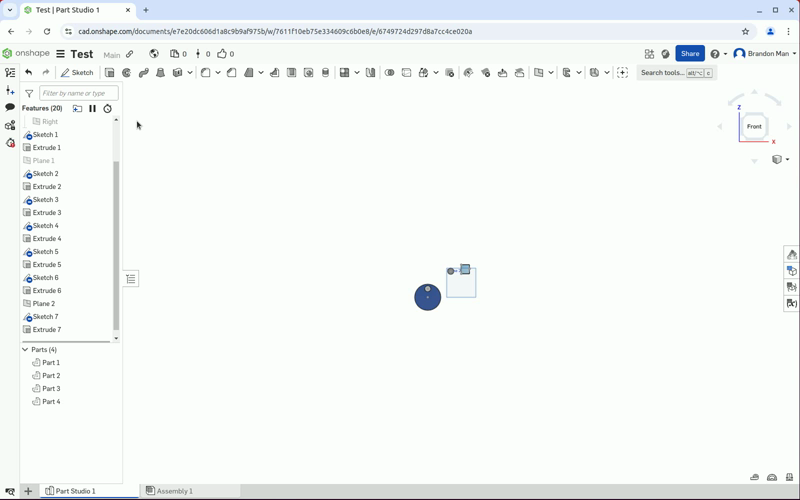
key(left, 2)
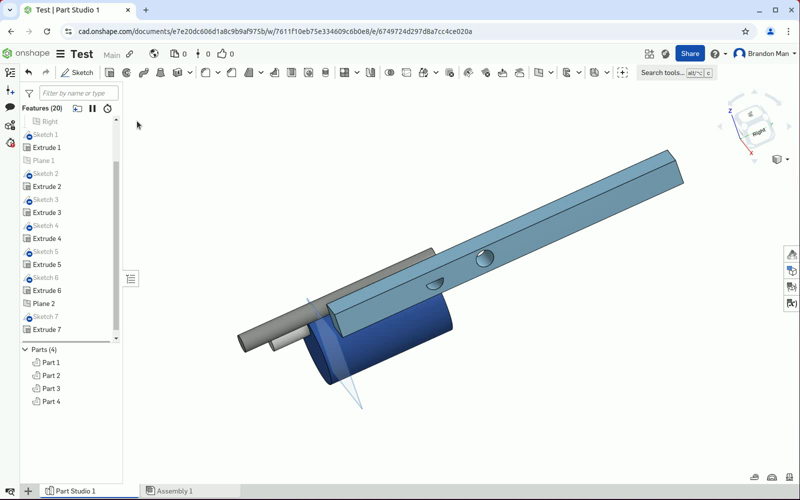
key(down, 2)
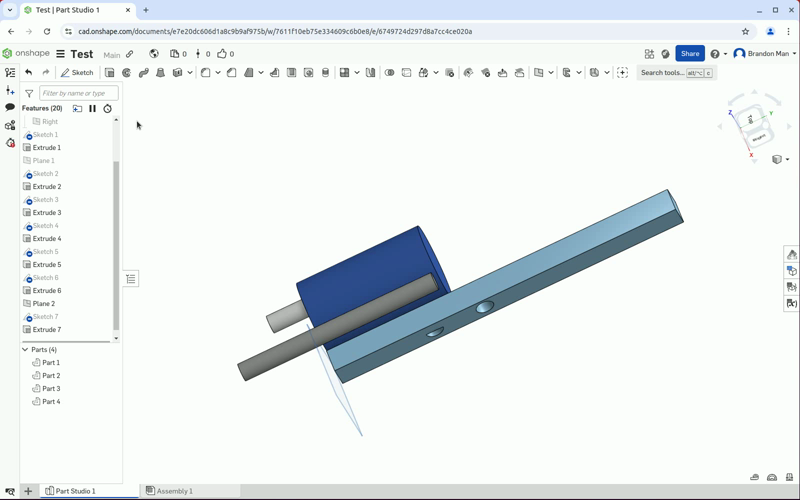
key(up, 2)
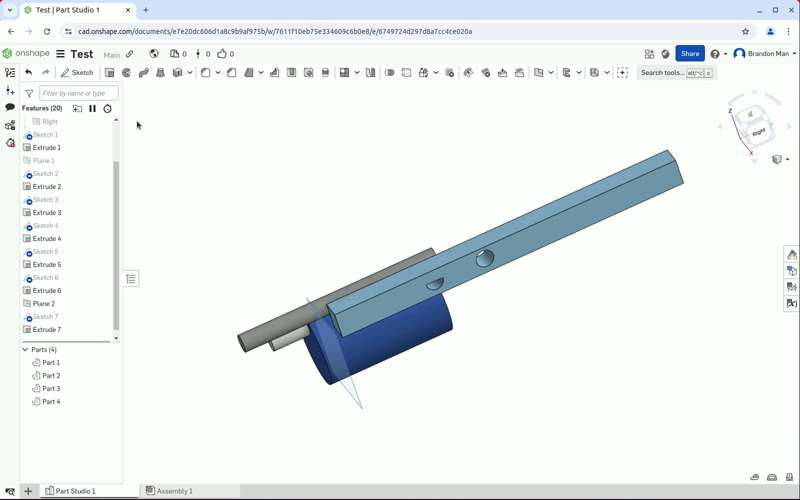
key(right, 2)
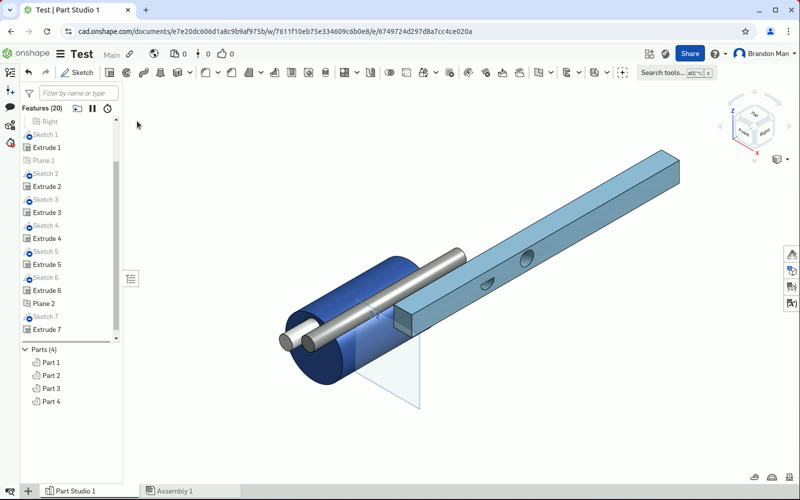
mouse_move(69, 137)
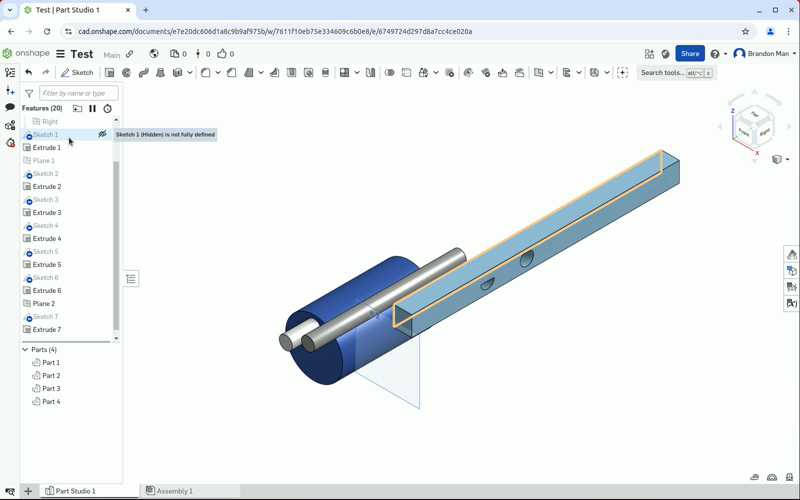
click(69, 137)